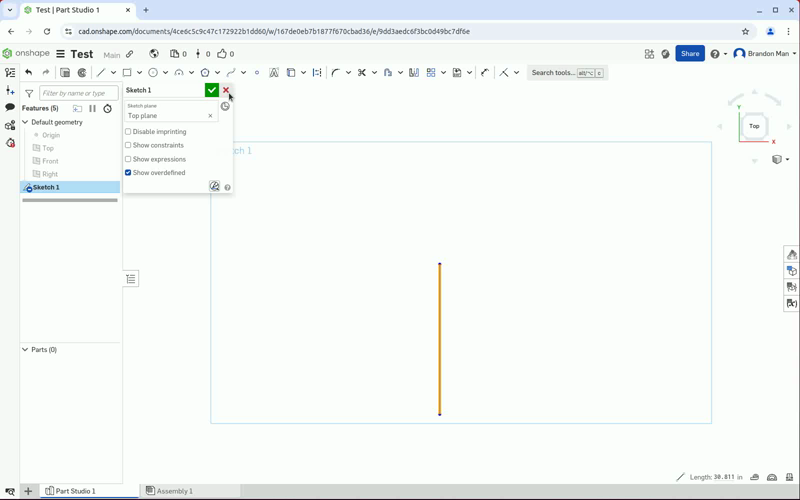
key(shift+h)
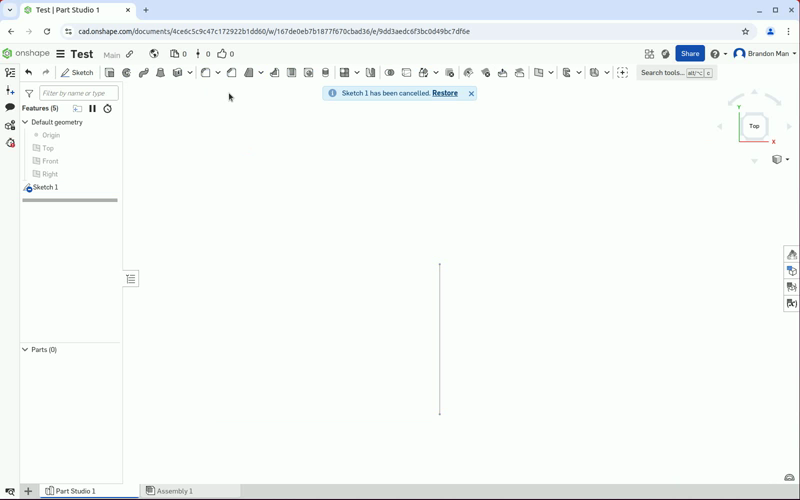
key(shift+s)
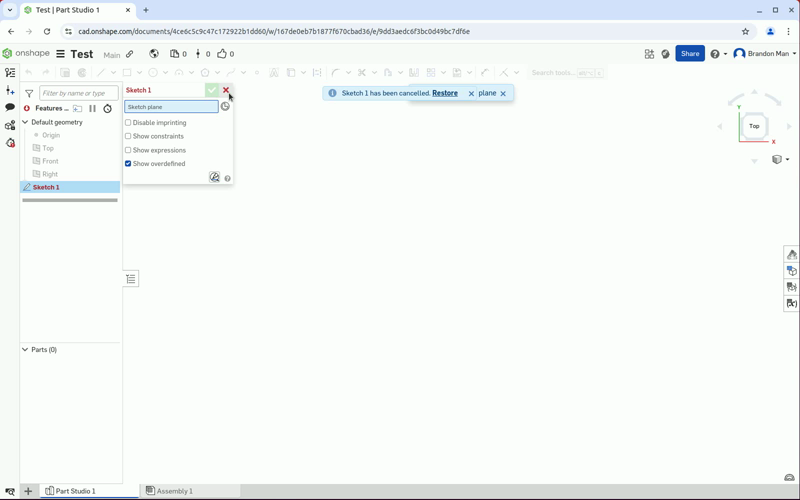
mouse_move(73, 150)
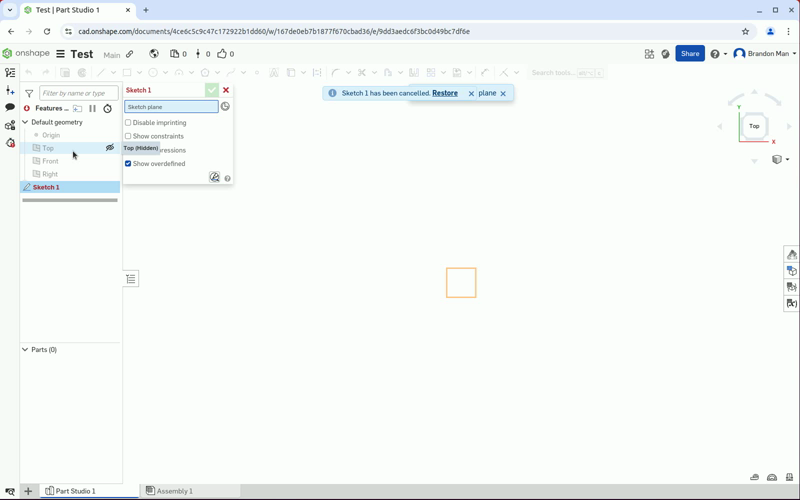
click(73, 150)
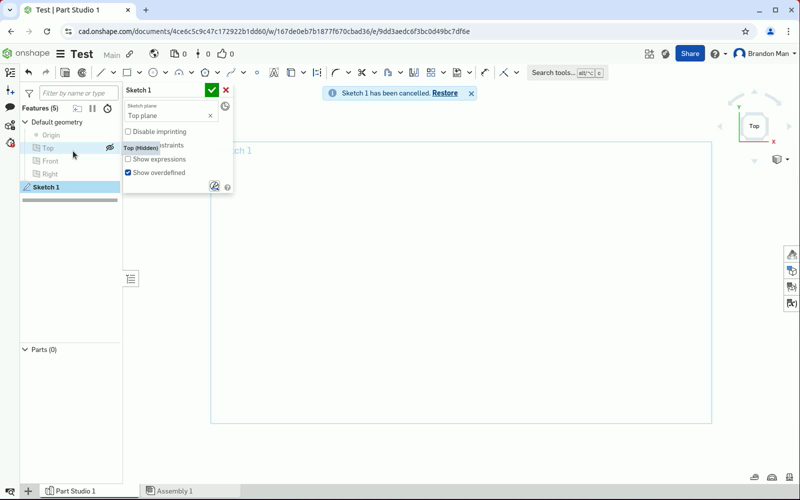
mouse_move(73, 352)
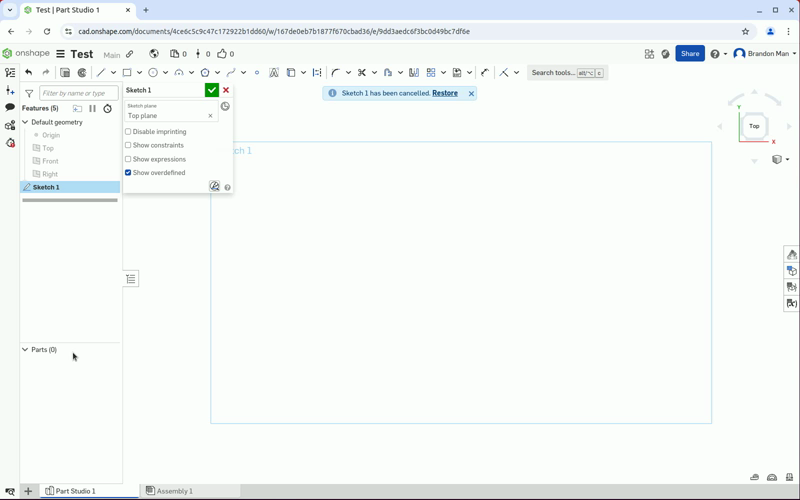
key(y)
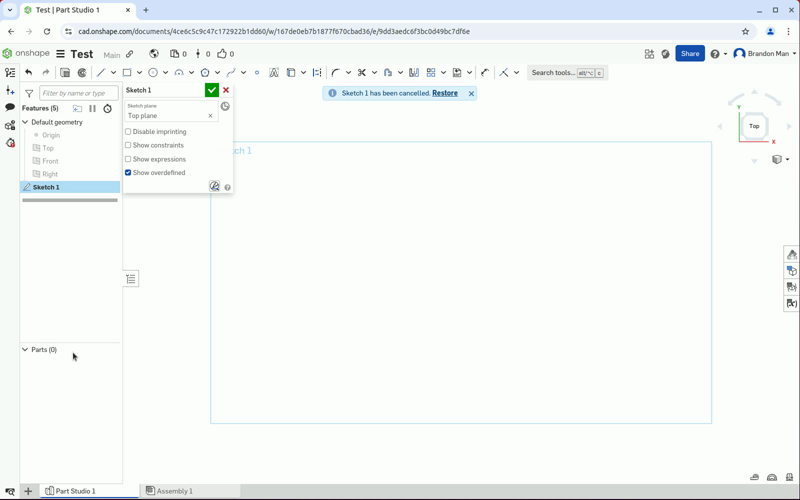
key(l)
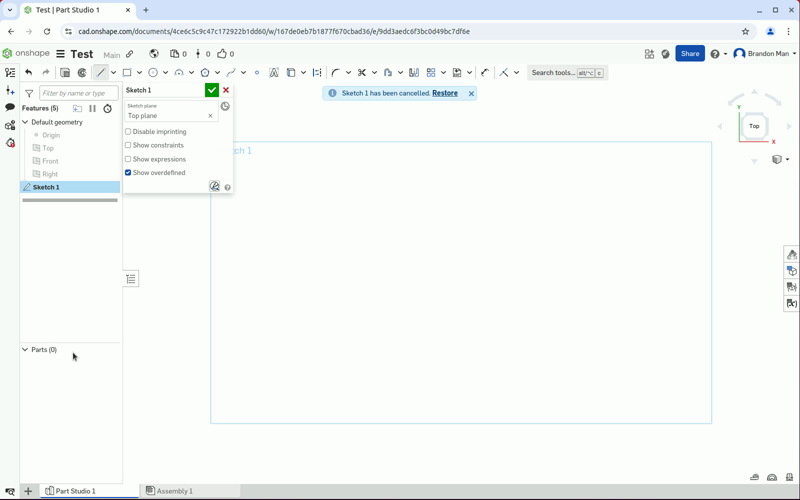
key_down(shift)
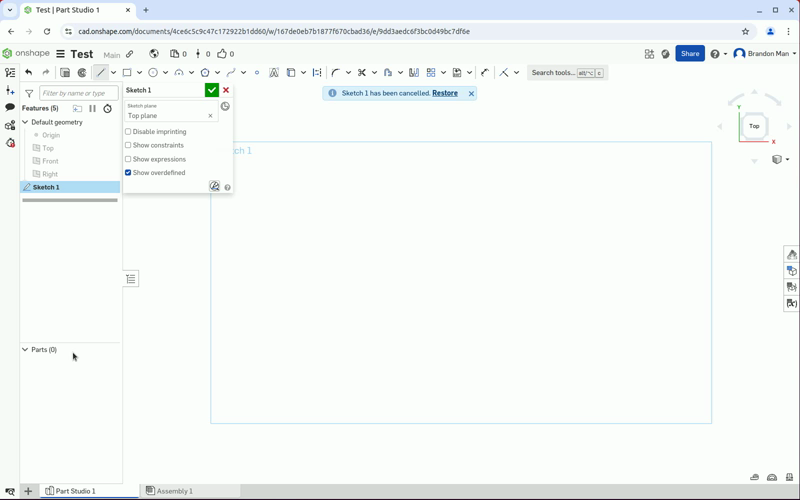
mouse_move(351, 335)
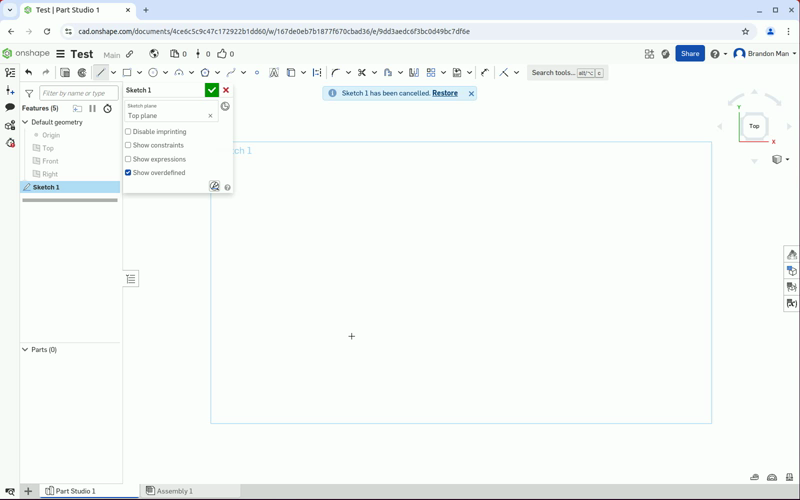
click(351, 335)
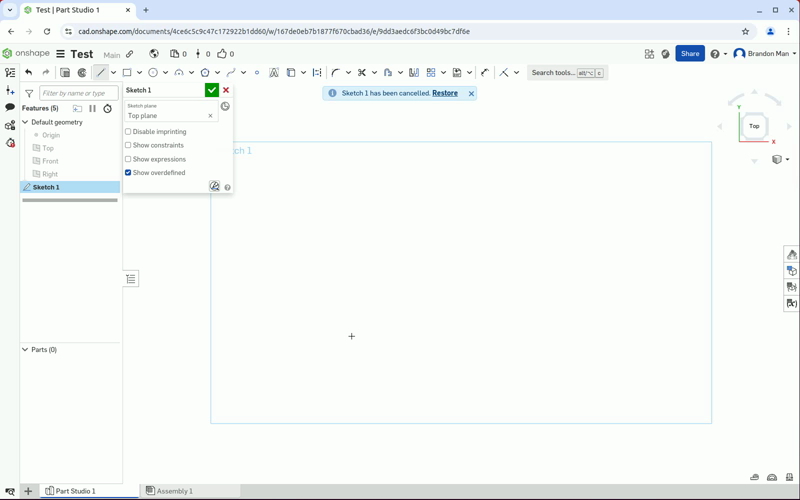
key_up(shift)
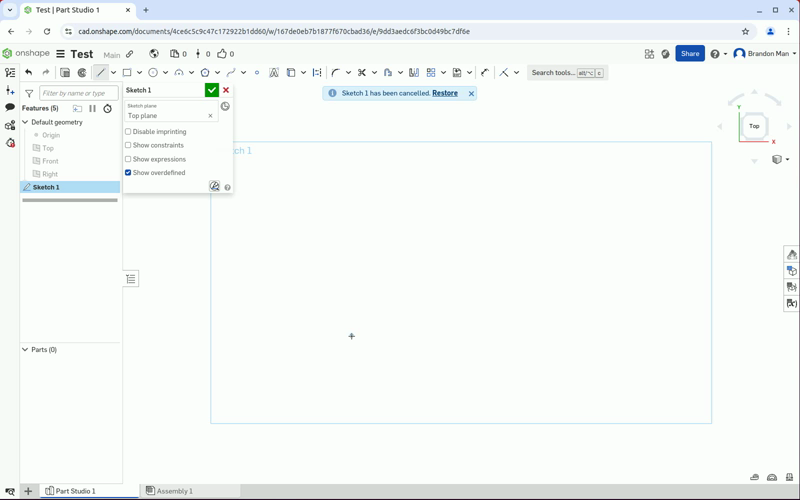
key_down(shift)
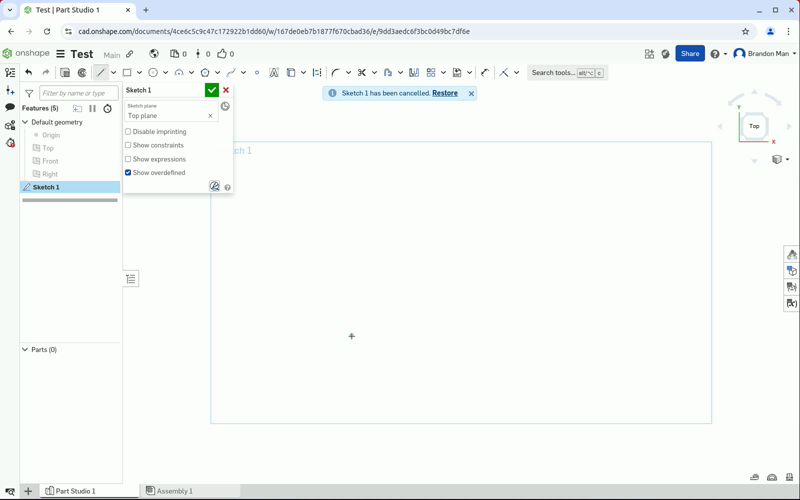
mouse_move(569, 335)
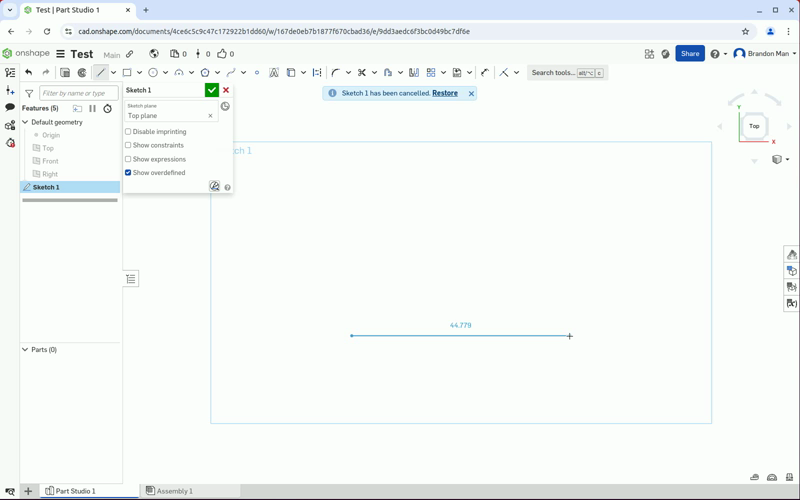
click(569, 335)
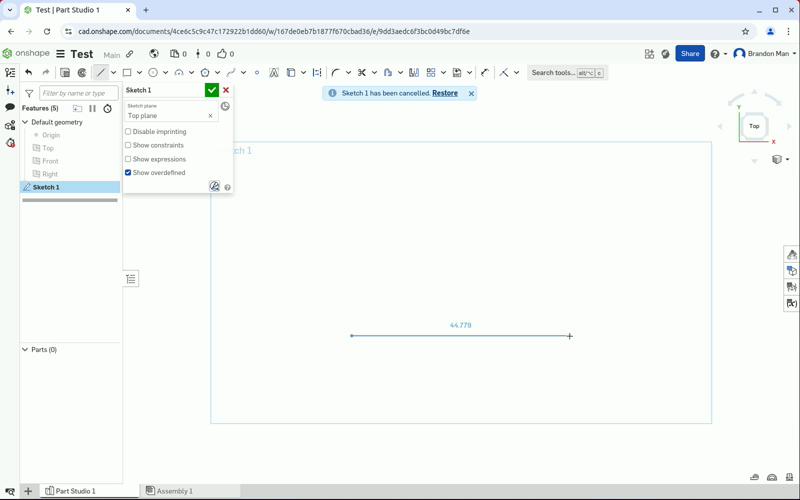
key_up(shift)
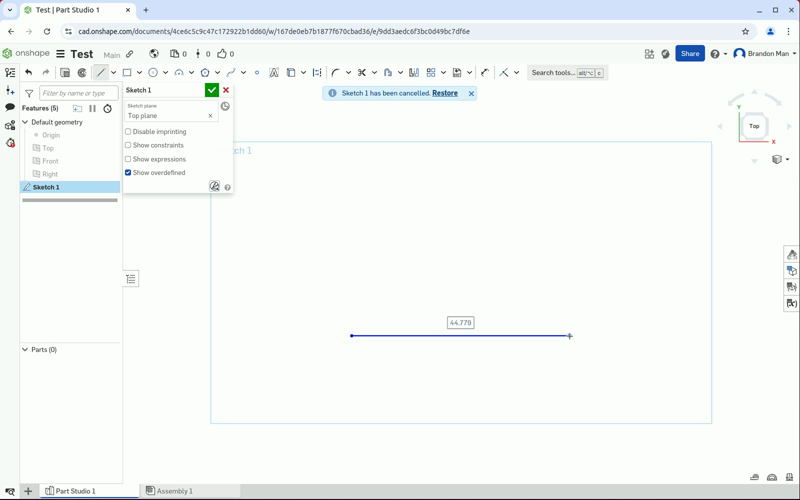
key_down(shift)
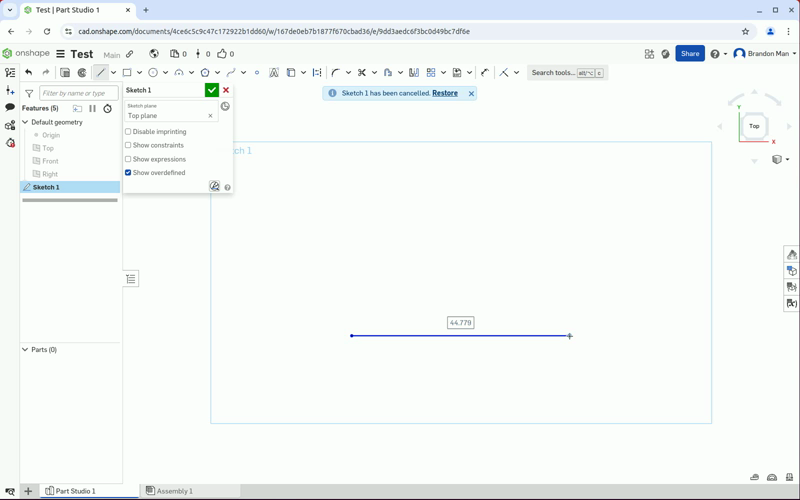
mouse_move(569, 230)
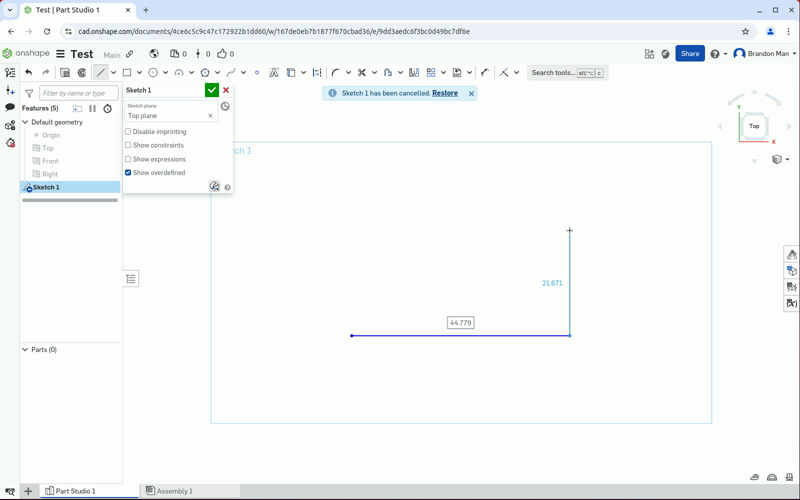
click(569, 230)
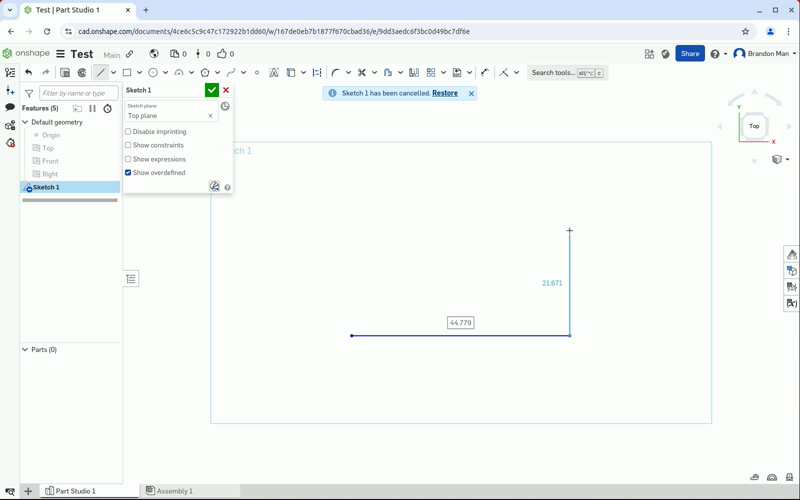
key_up(shift)
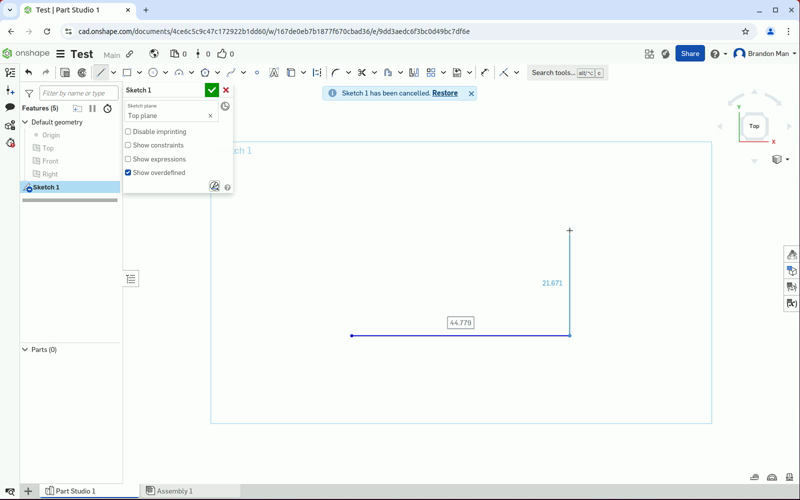
key_down(shift)
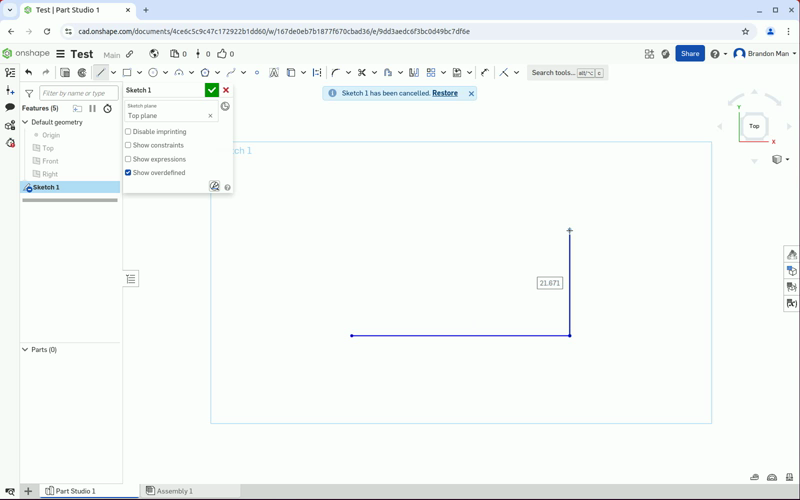
mouse_move(351, 230)
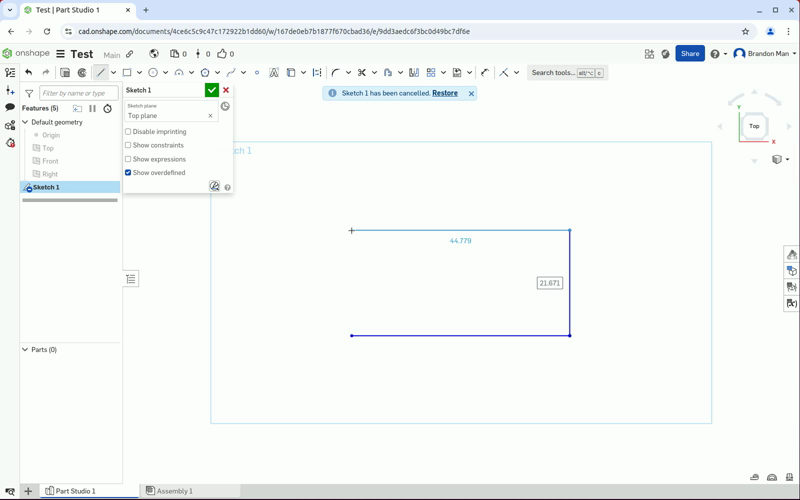
click(351, 230)
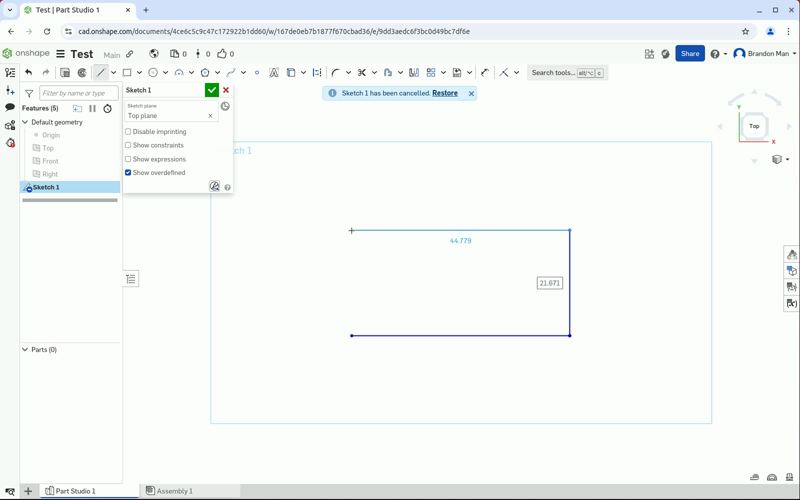
key_up(shift)
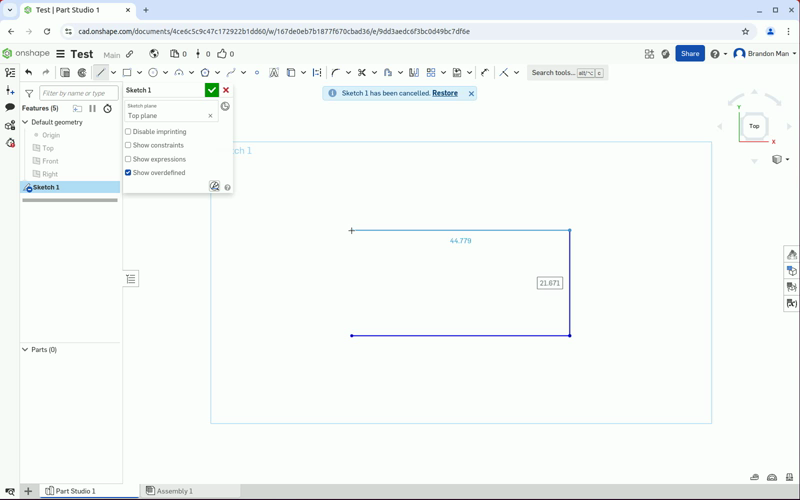
key_down(shift)
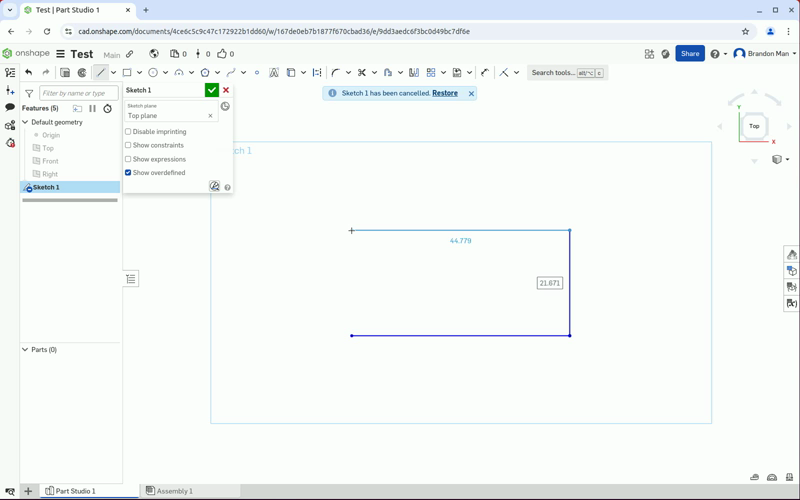
mouse_move(351, 335)
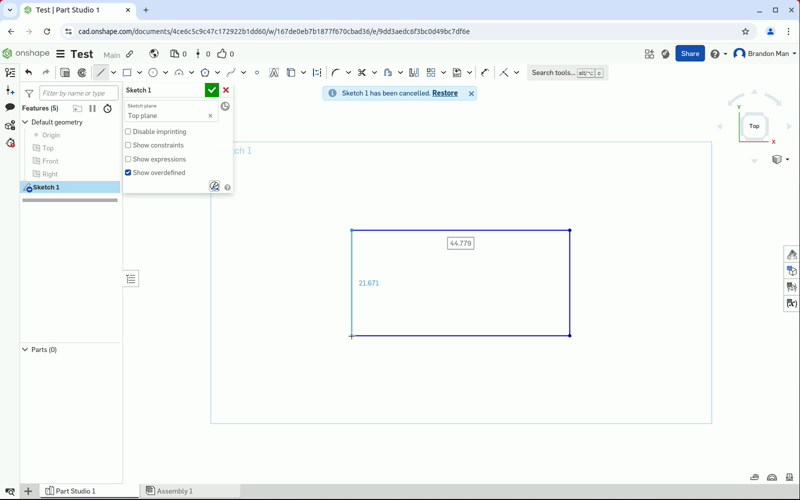
key_up(shift)
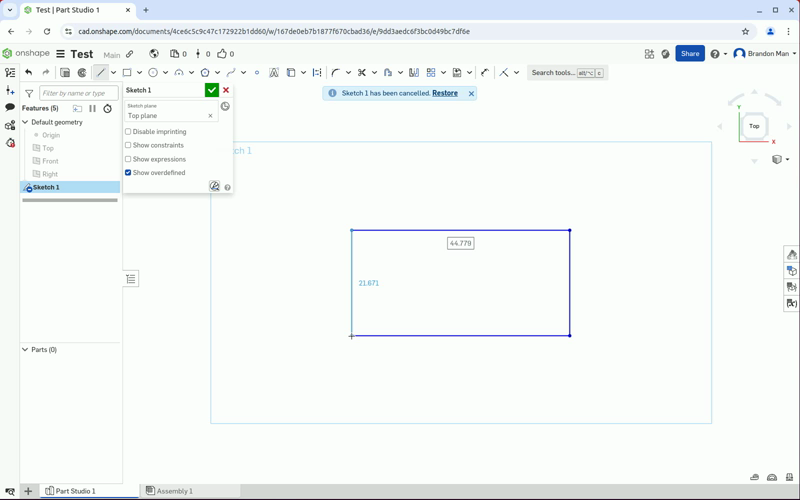
click(351, 335)
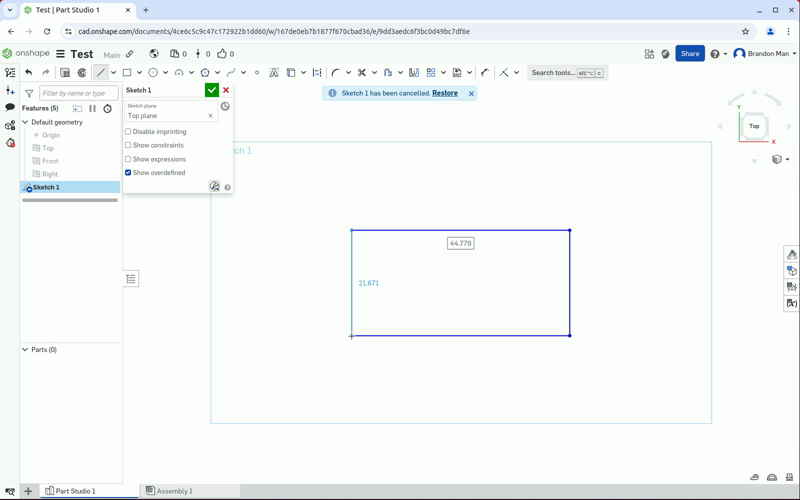
key(esc)
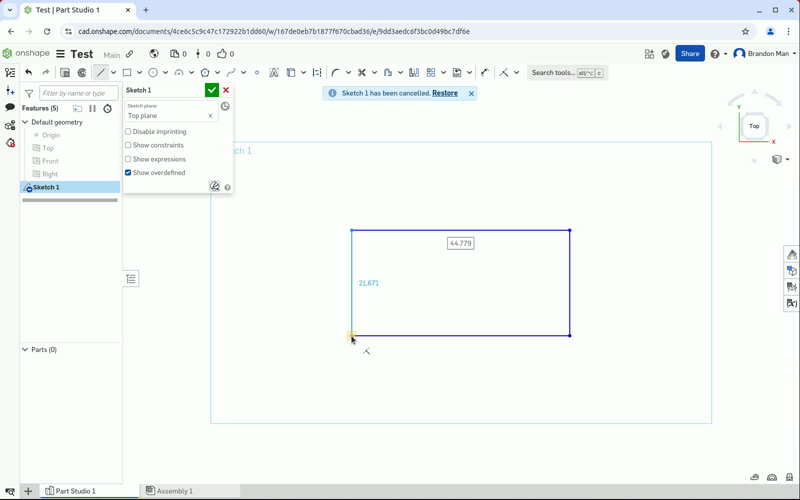
mouse_move(425, 281)
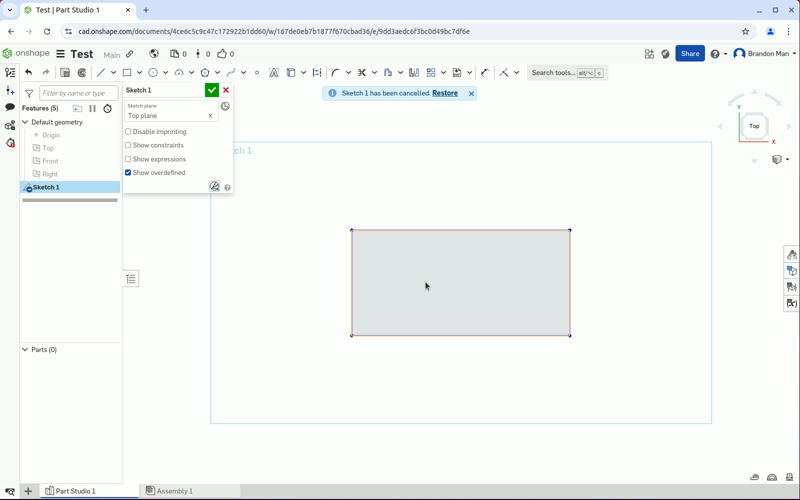
click(425, 281)
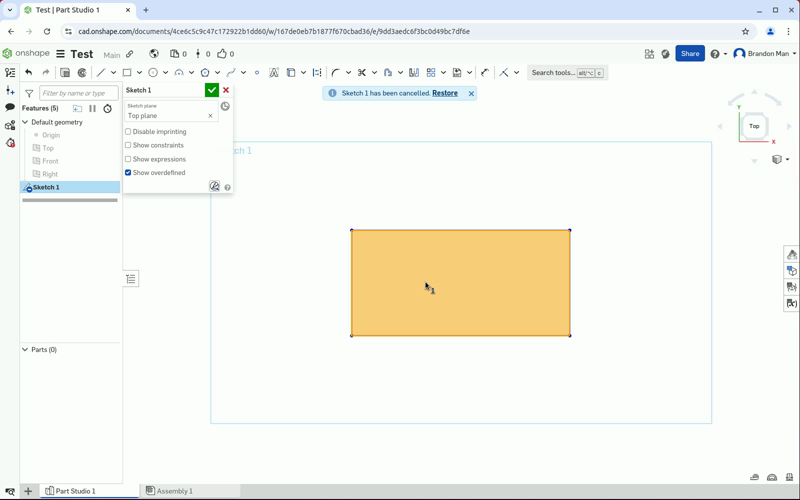
mouse_move(73, 352)
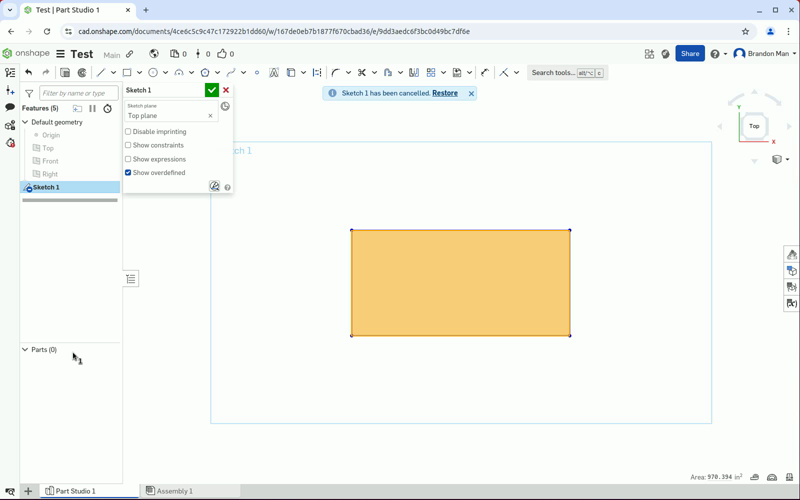
key(shift+y)
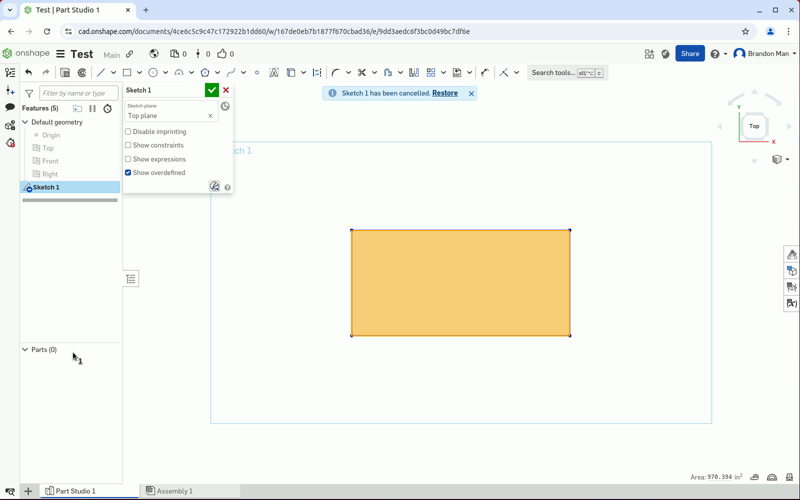
key(shift+e)
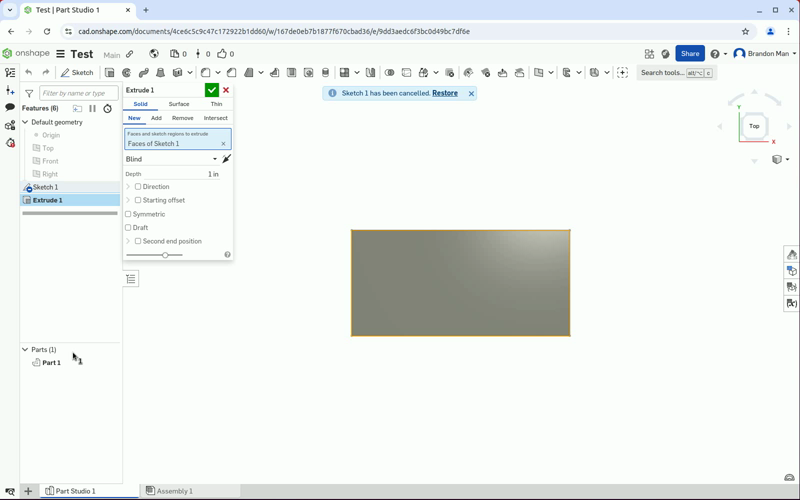
mouse_move(143, 106)
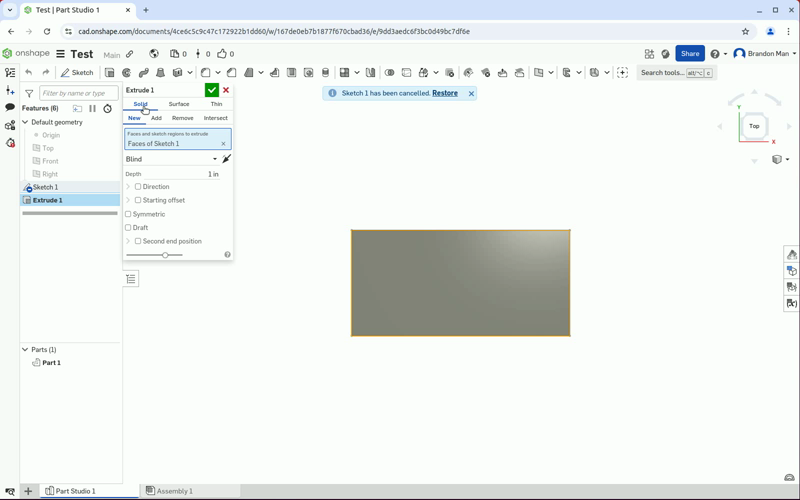
click(143, 106)
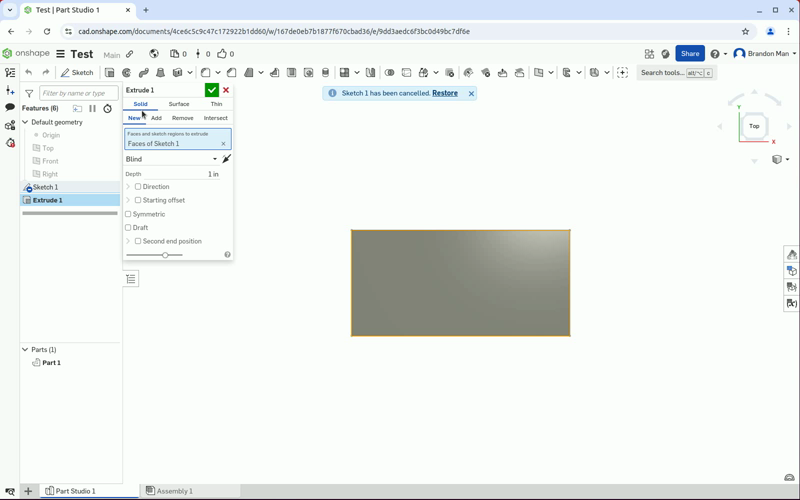
mouse_move(137, 120)
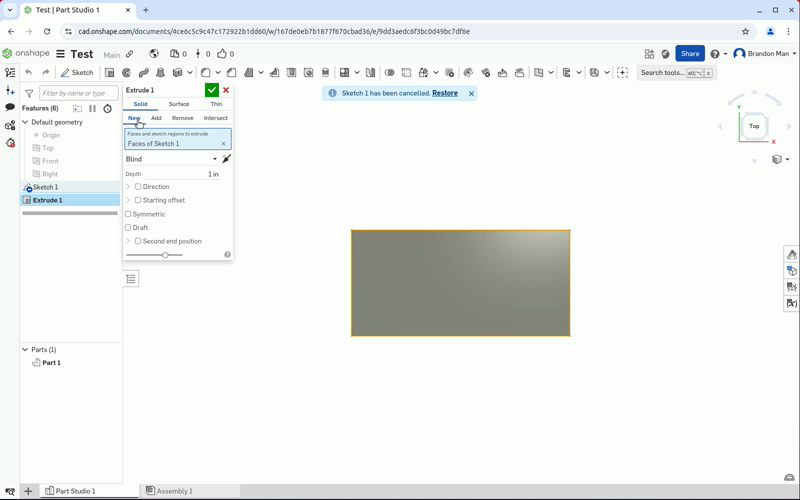
click(137, 120)
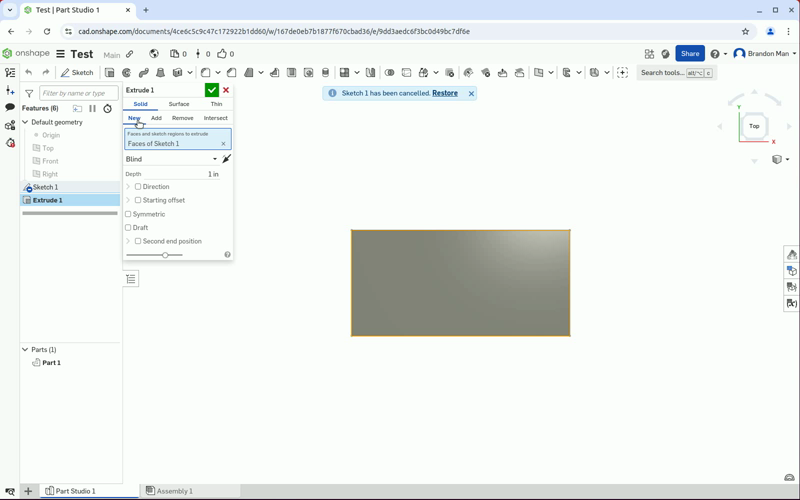
key(tab, 4)
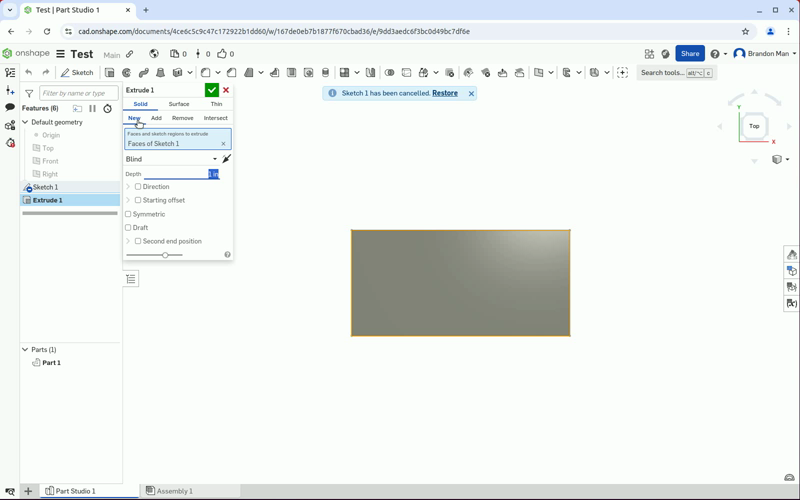
text(4.574)
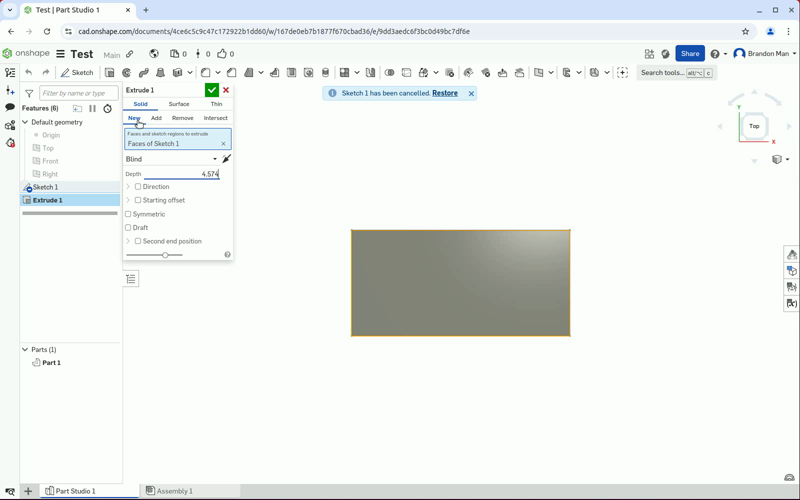
key(enter)
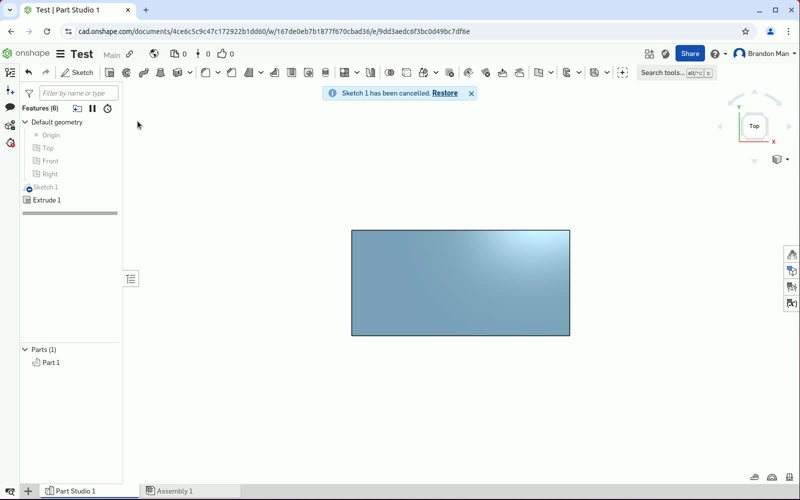
key(shift+h)
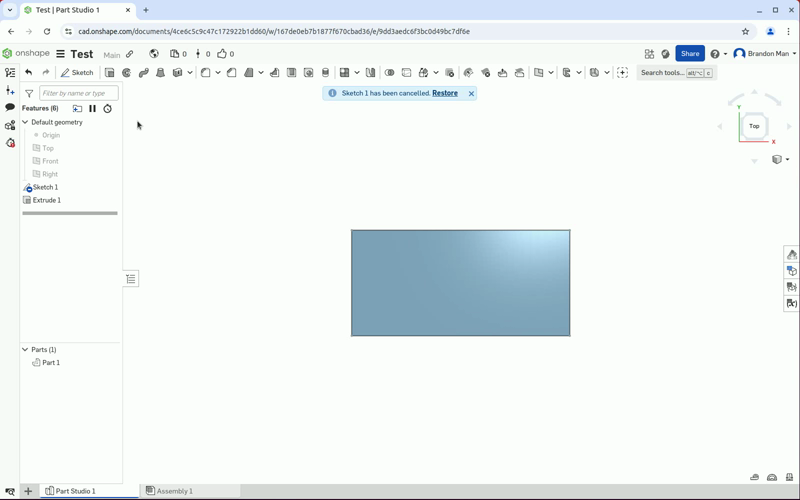
key(shift+h)
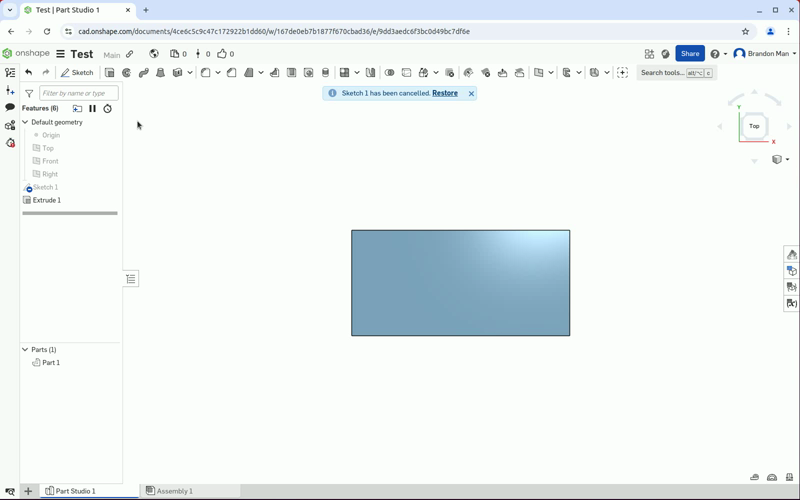
mouse_move(73, 189)
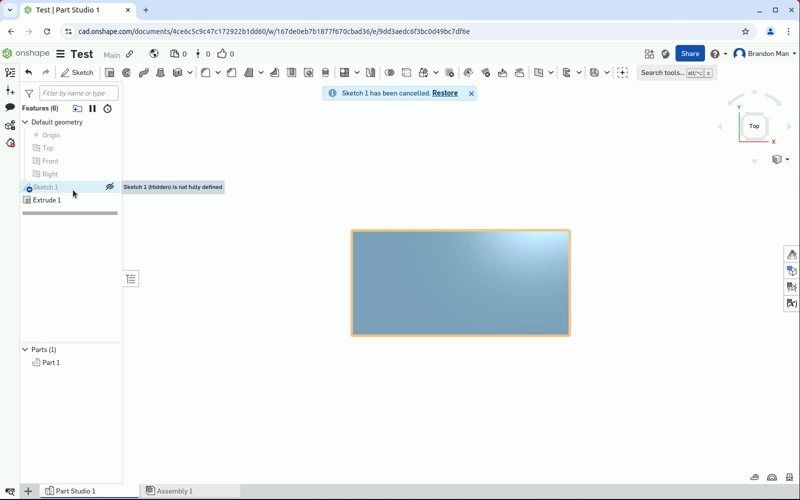
click(73, 189)
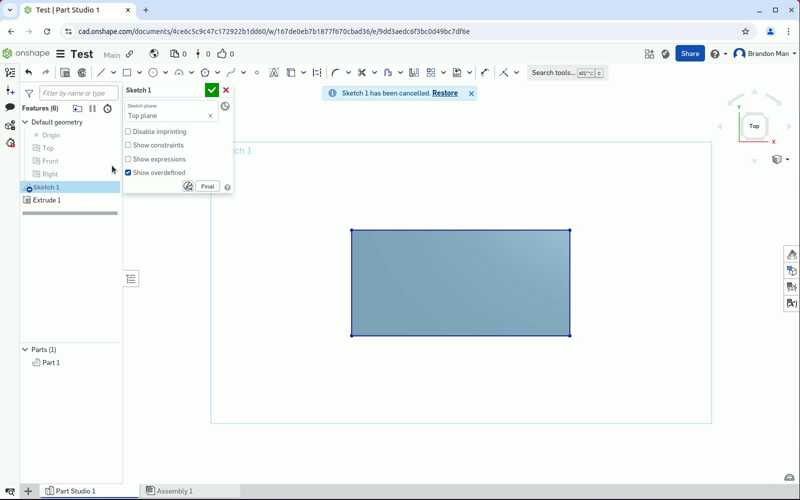
mouse_move(229, 92)
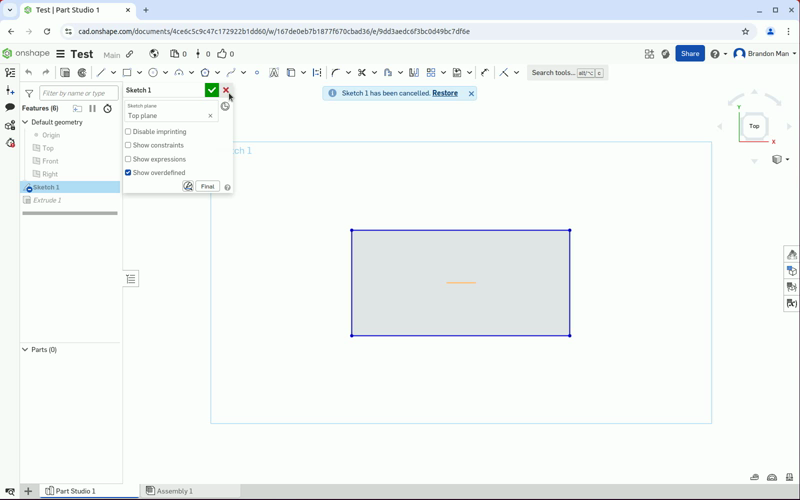
click(229, 92)
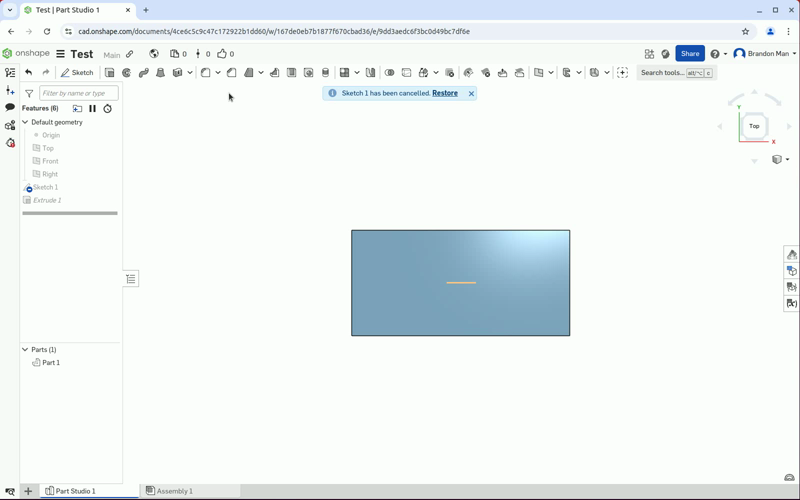
mouse_move(73, 352)
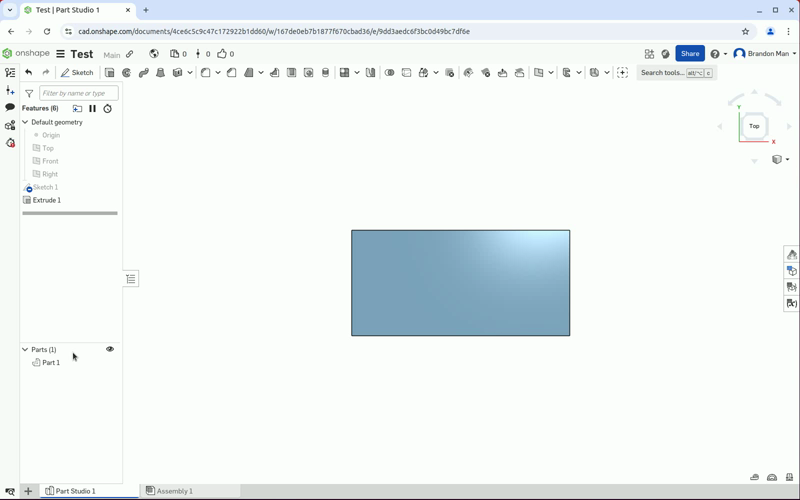
key(y)
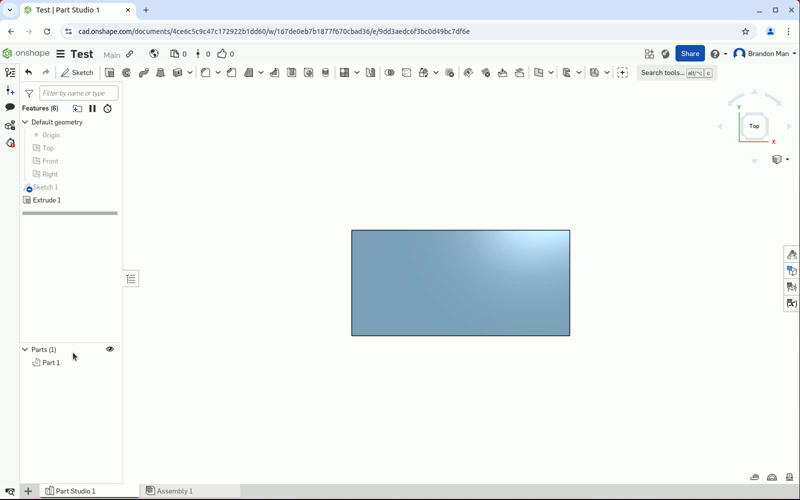
key(shift+p)
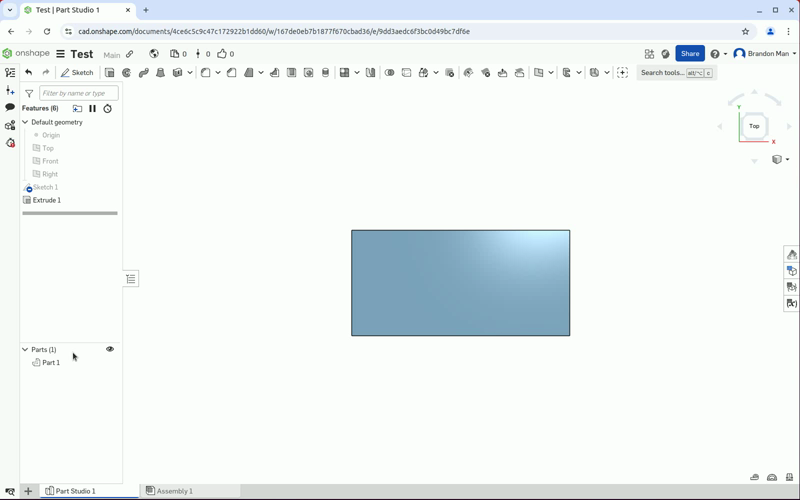
key(space)
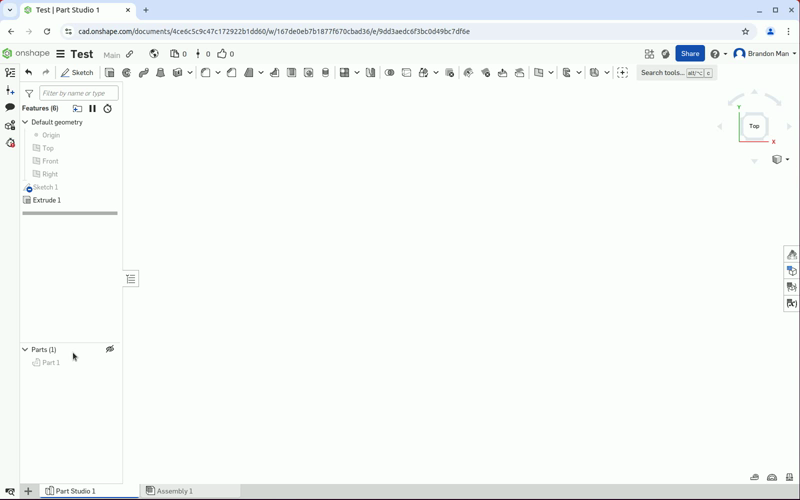
key_down(shift)
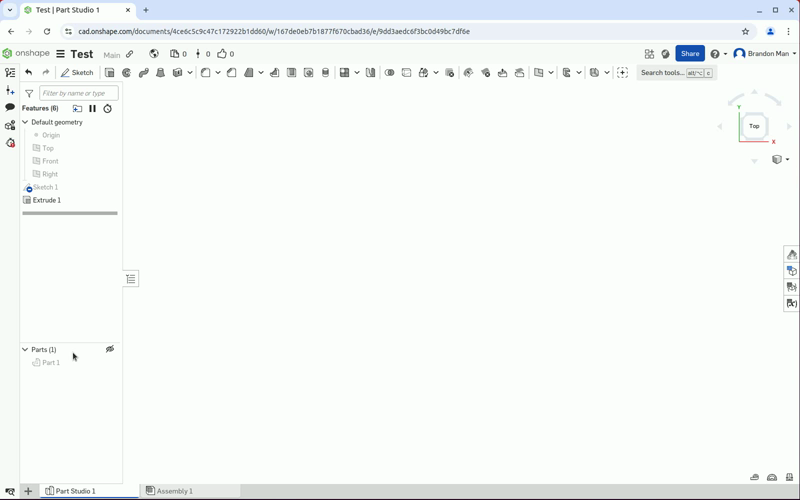
key(up)
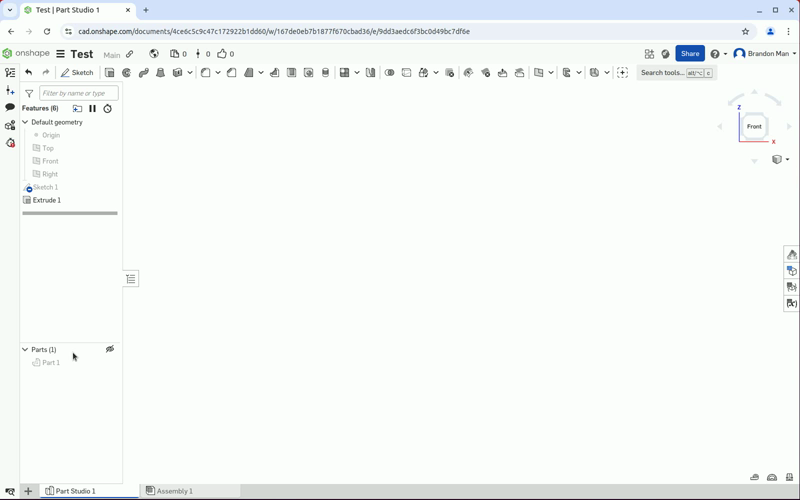
key_up(shift)
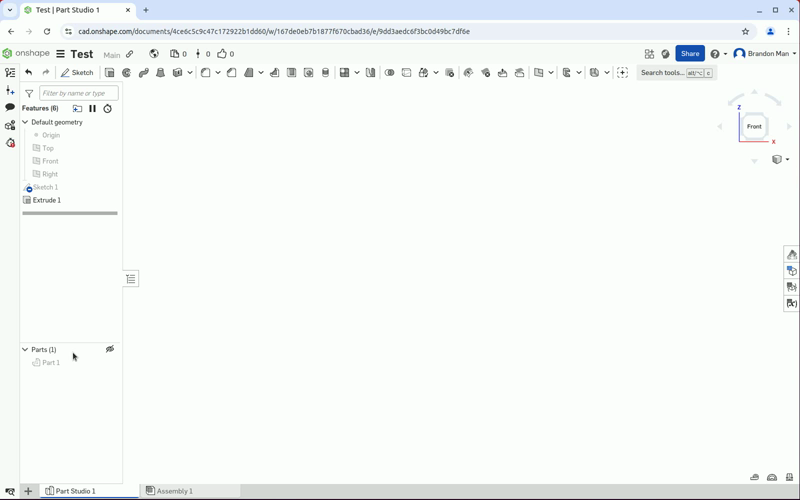
key(space)
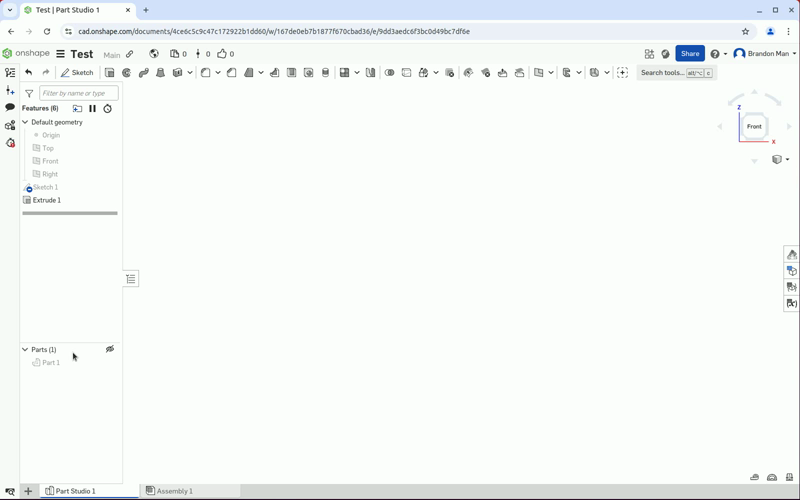
key_down(shift)
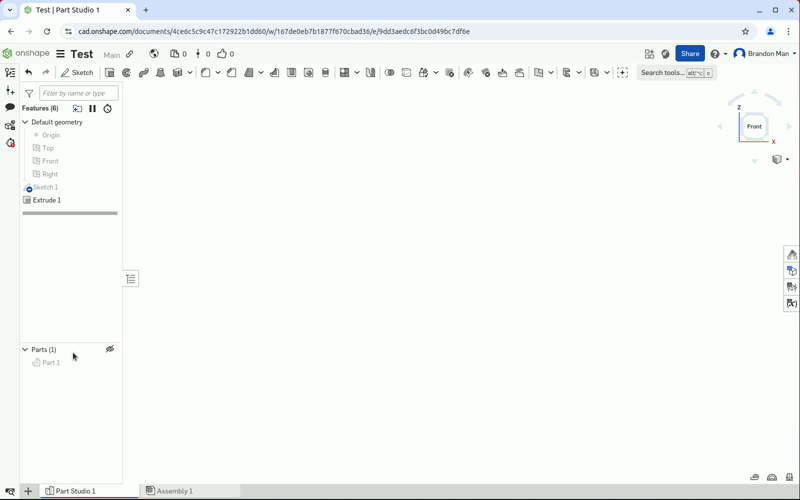
key(left)
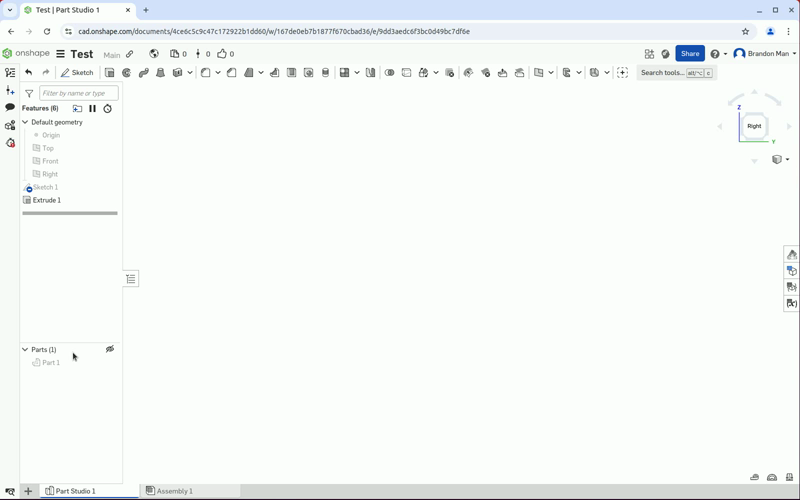
key_up(shift)
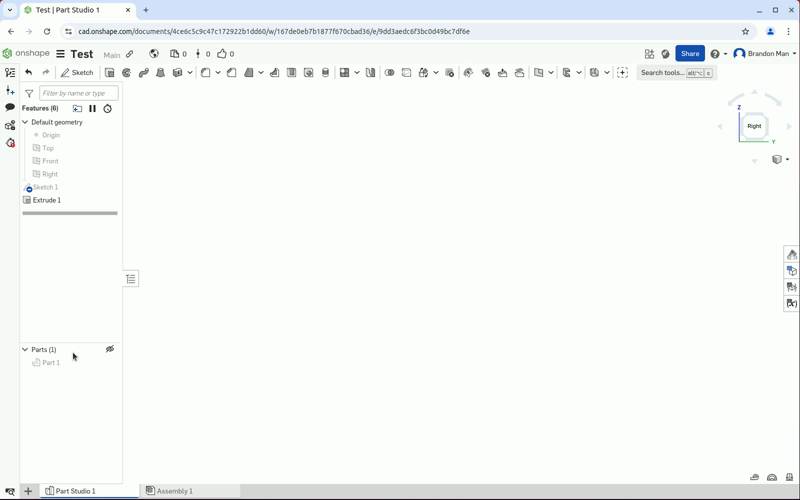
mouse_move(73, 352)
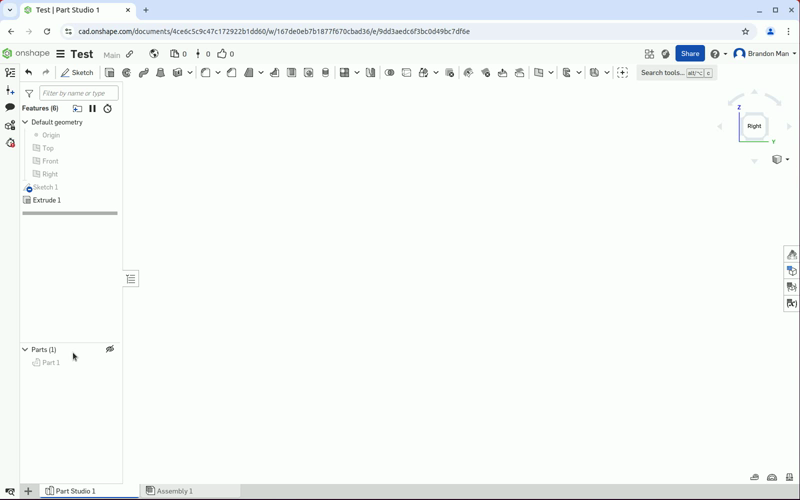
key(shift+y)
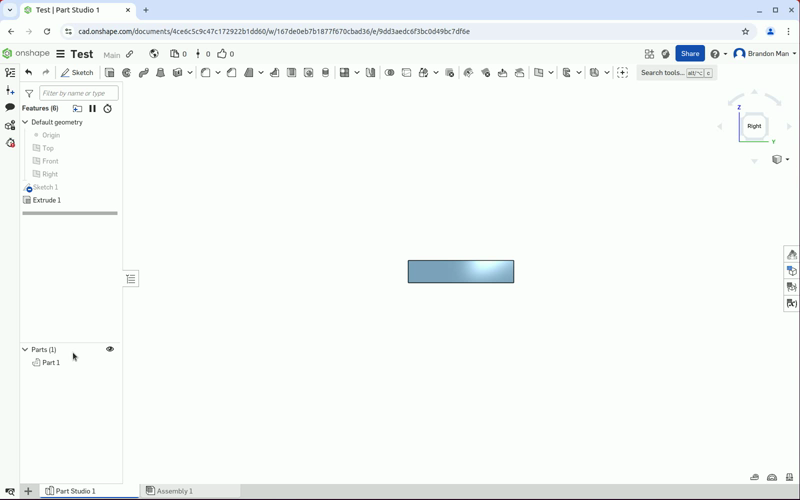
mouse_move(541, 75)
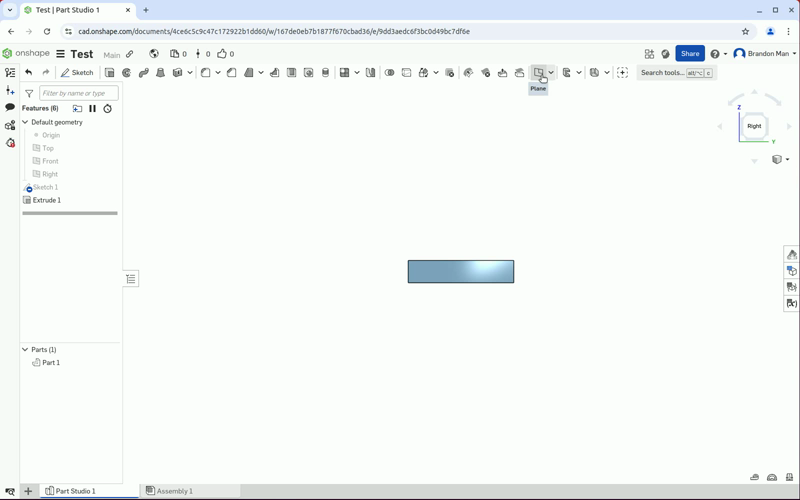
click(541, 75)
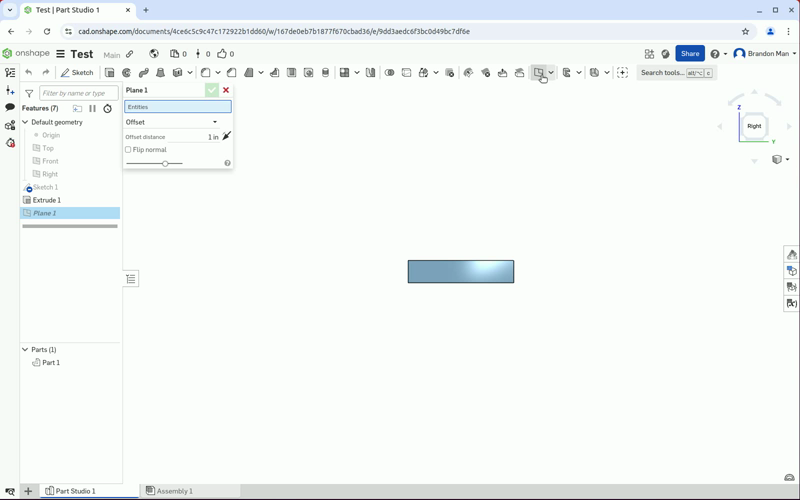
mouse_move(73, 176)
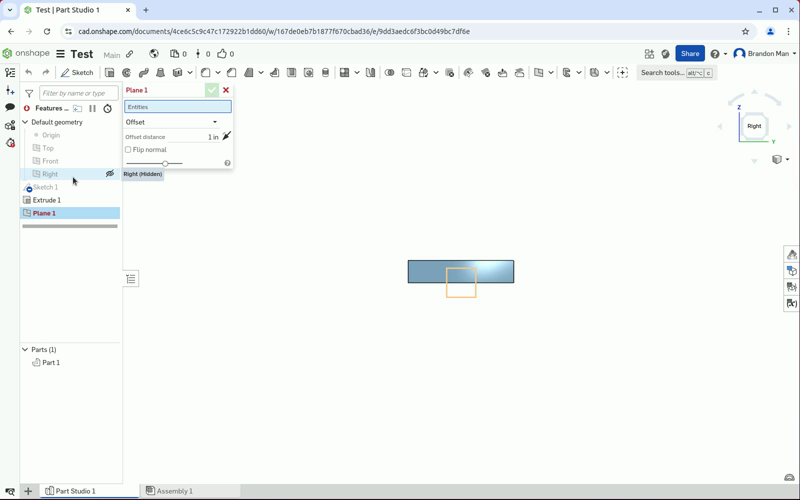
click(73, 176)
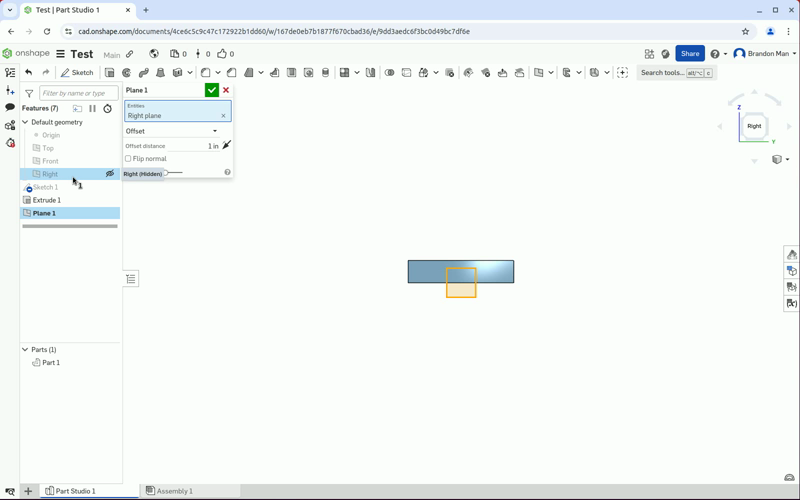
key(tab, 2)
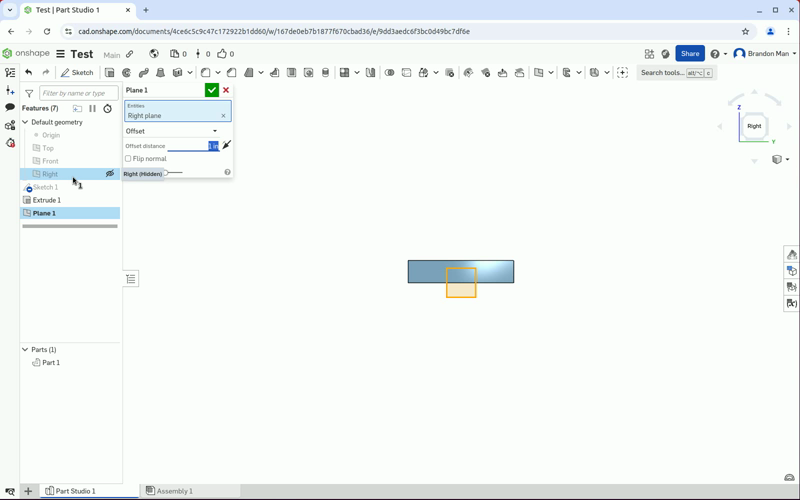
text(22.4)
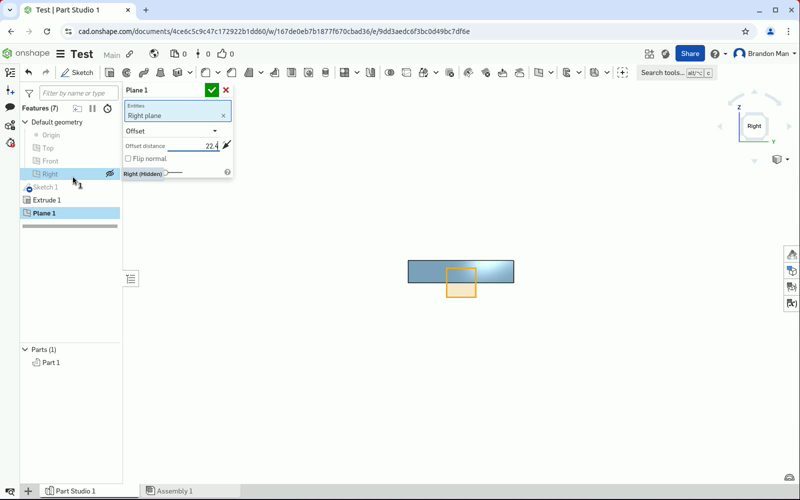
key(enter, 2)
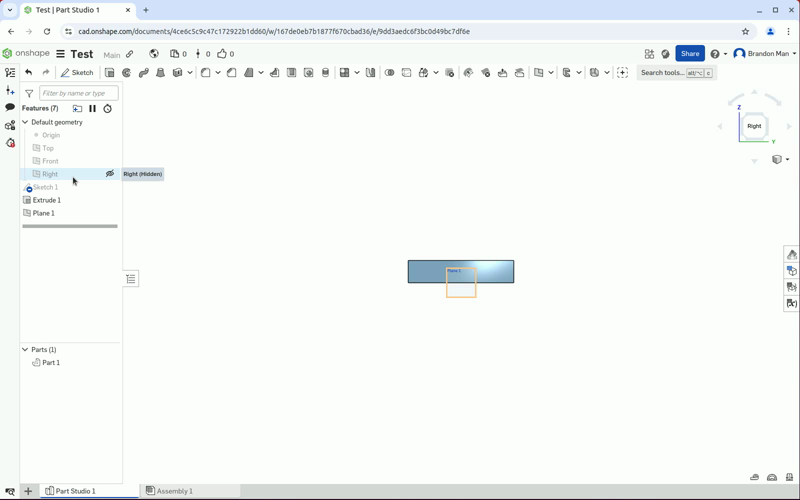
key(shift+s)
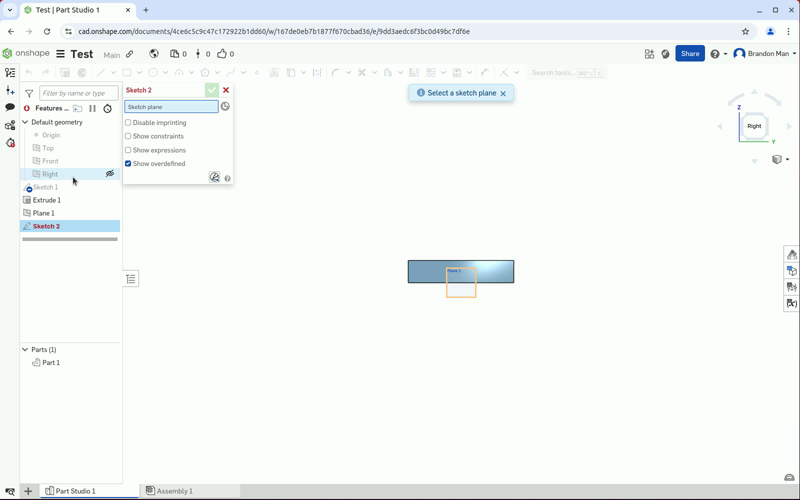
mouse_move(73, 215)
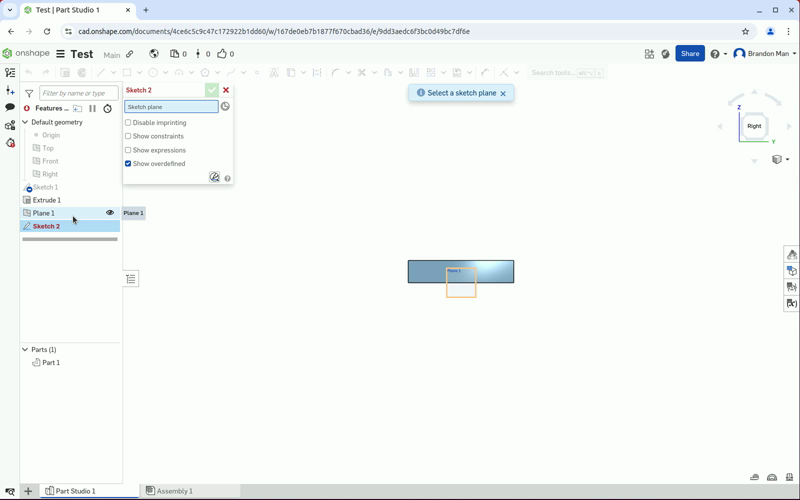
click(73, 215)
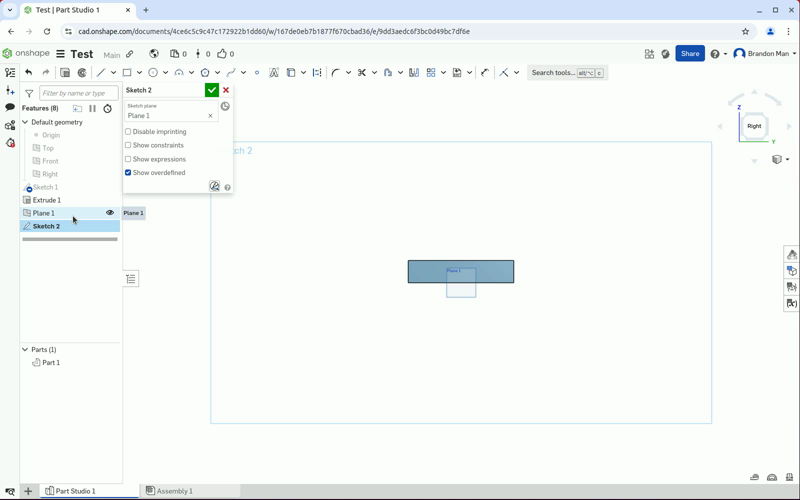
mouse_move(73, 352)
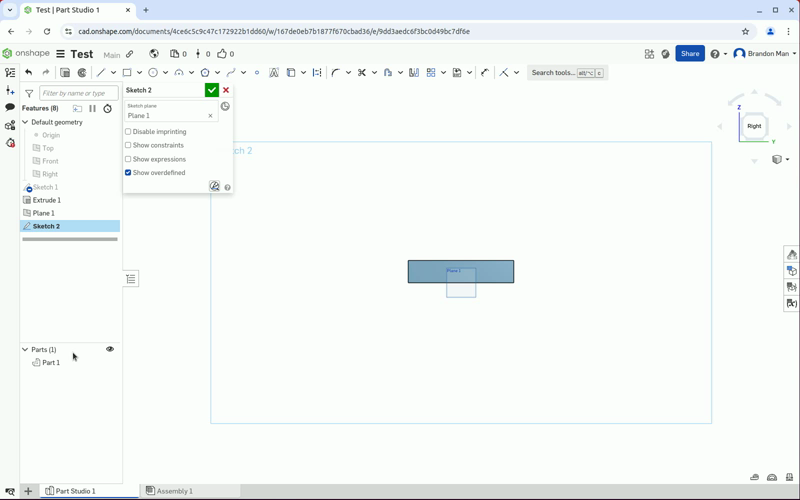
key(y)
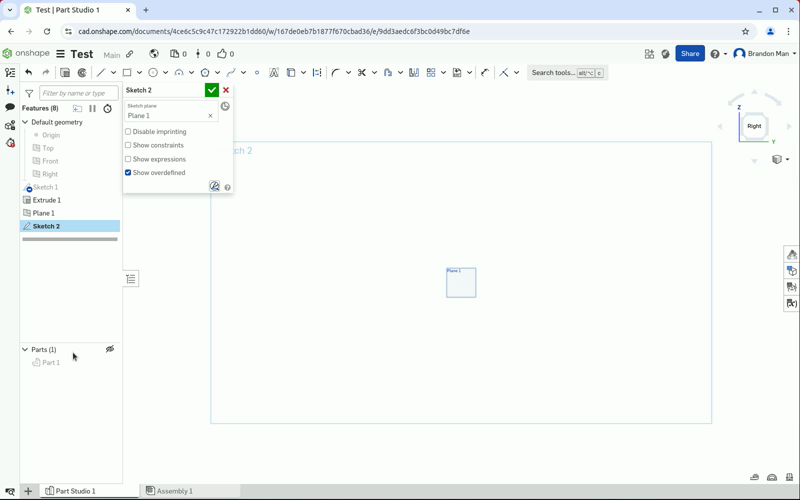
key(l)
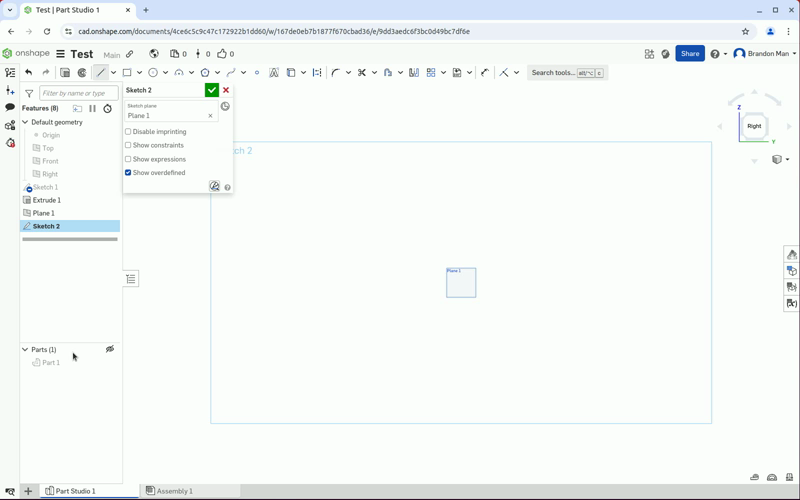
key_down(shift)
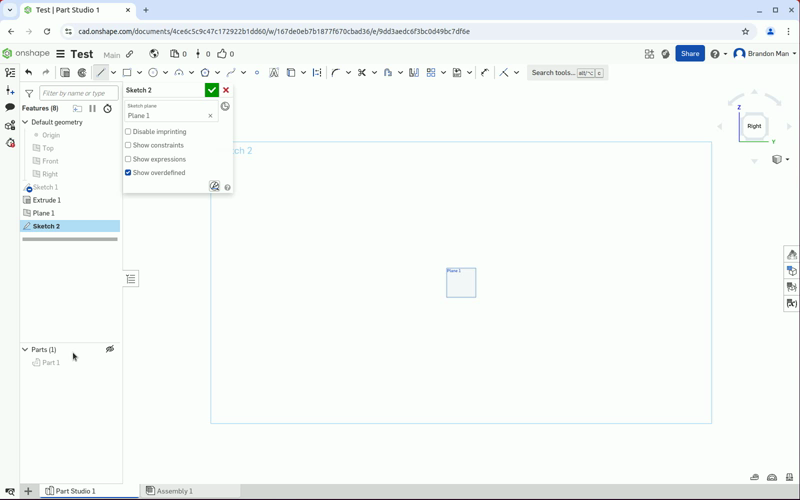
mouse_move(407, 282)
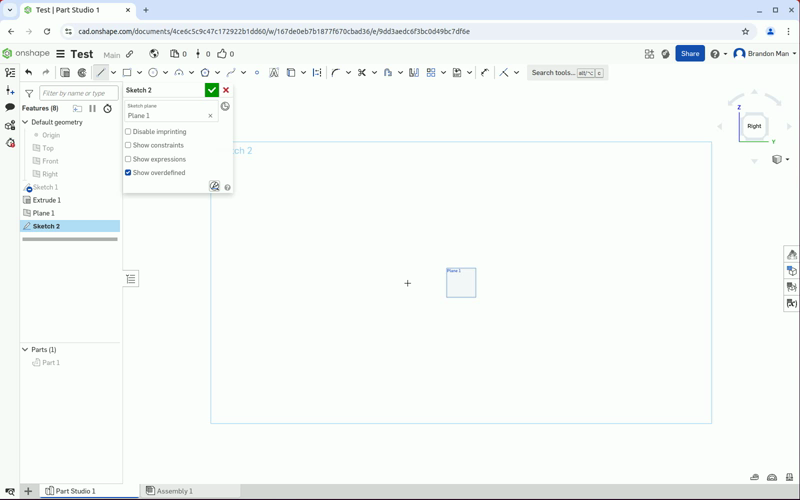
click(407, 282)
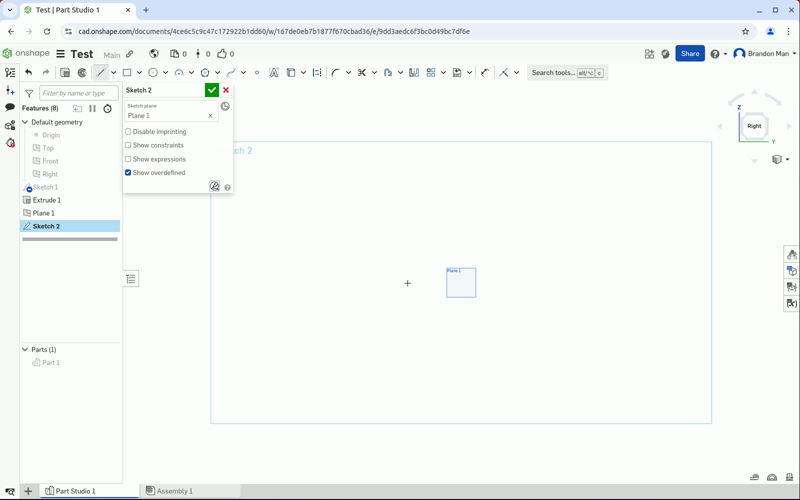
key_up(shift)
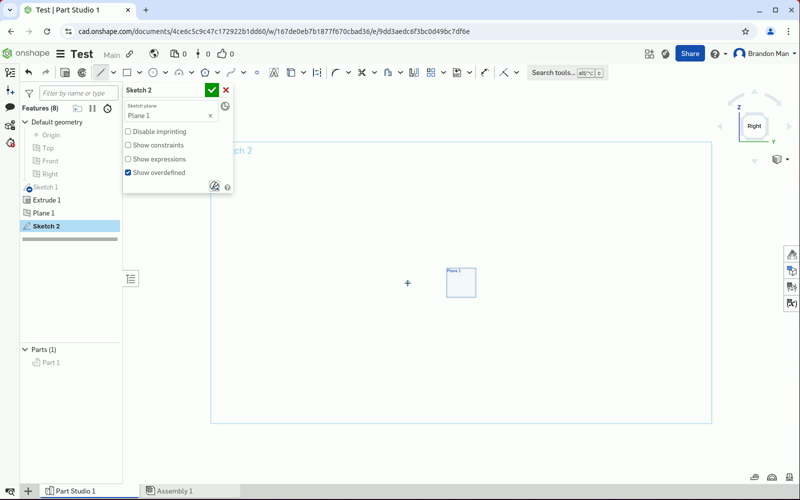
key_down(shift)
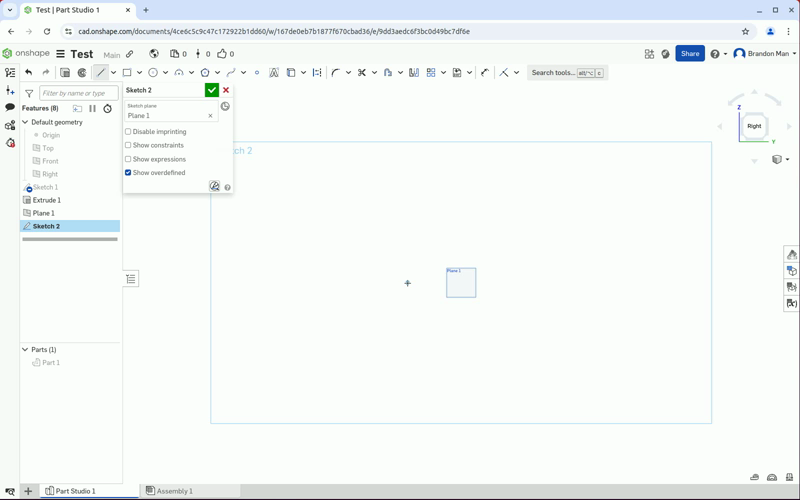
mouse_move(513, 282)
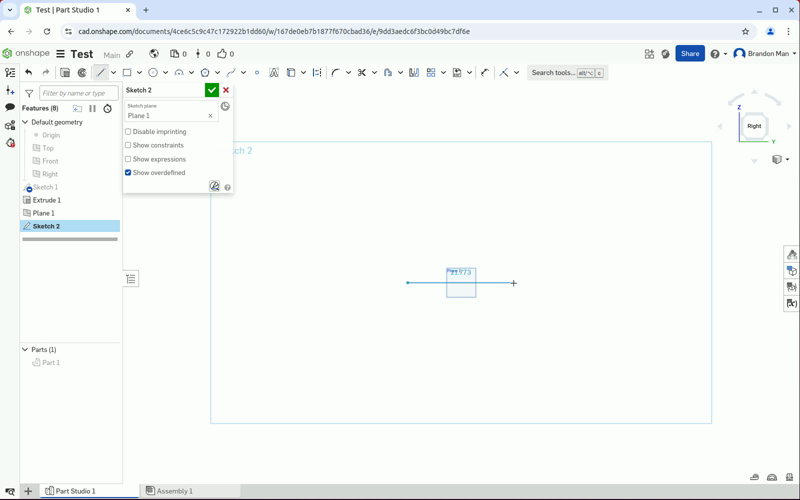
click(513, 282)
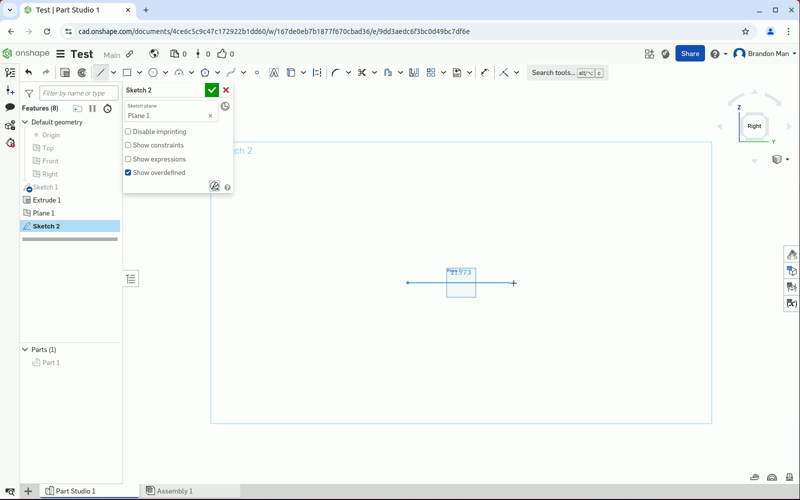
key_up(shift)
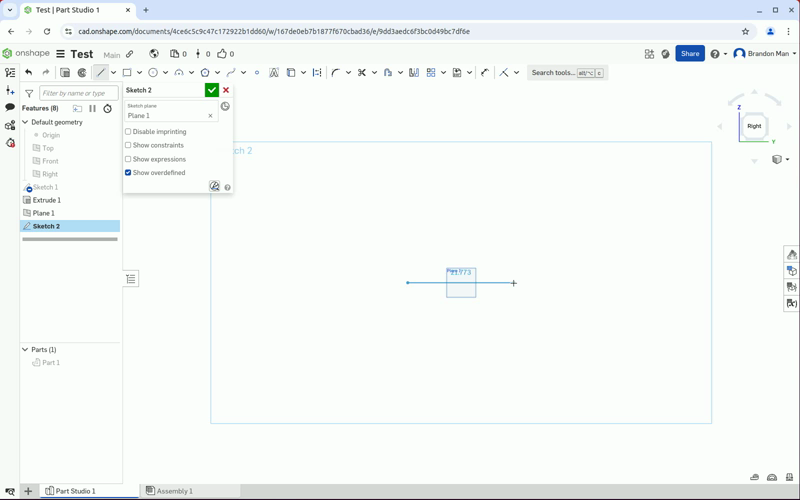
key_down(shift)
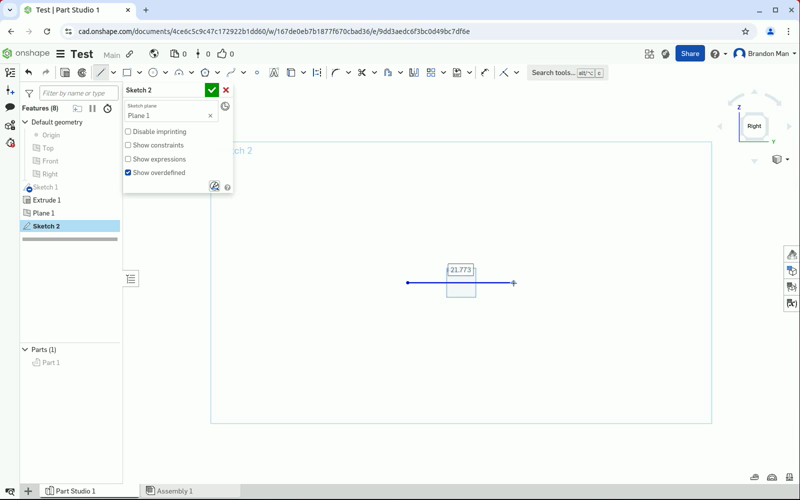
mouse_move(543, 282)
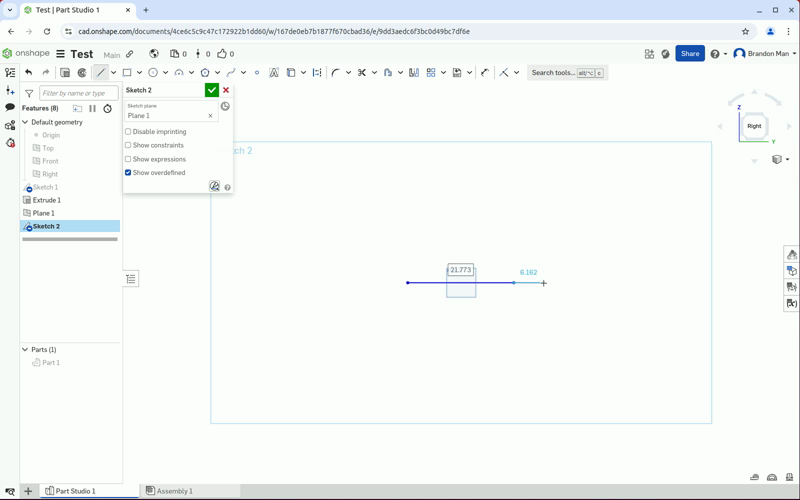
mouse_move(513, 260)
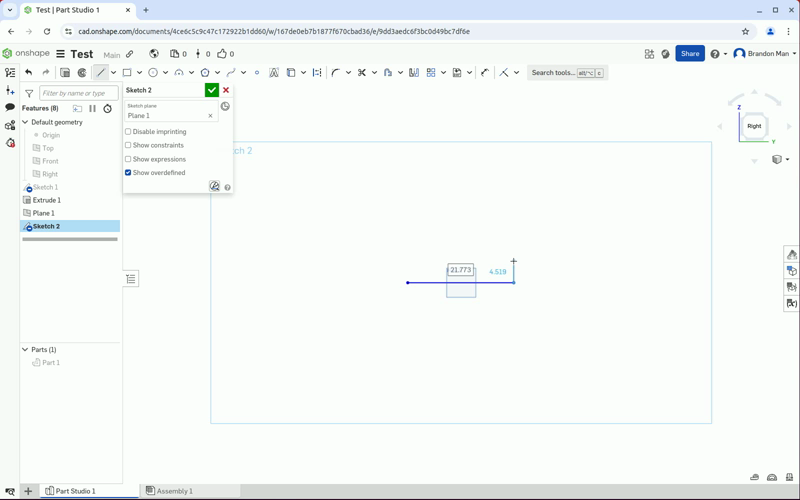
click(513, 260)
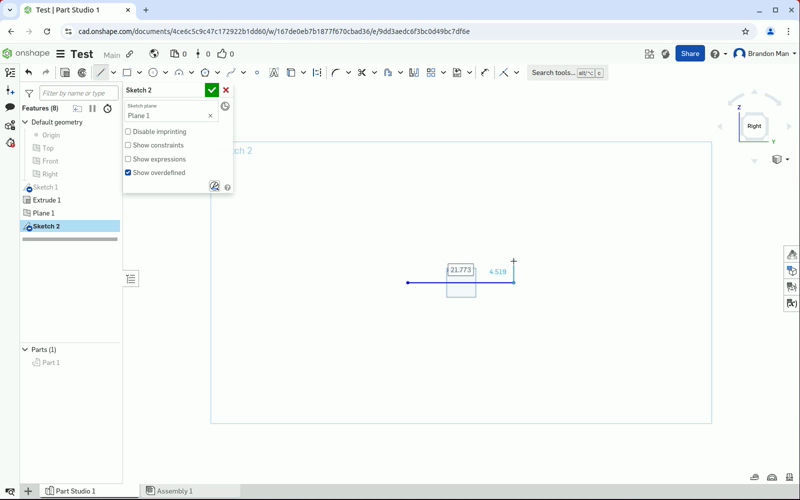
key_up(shift)
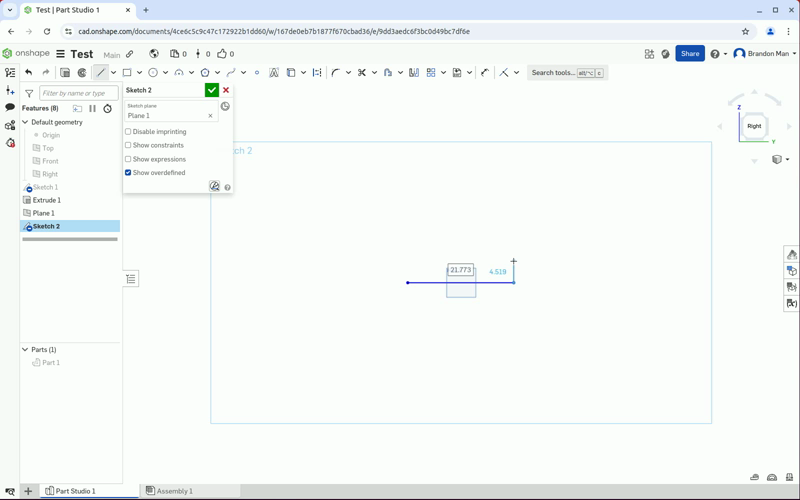
key_down(shift)
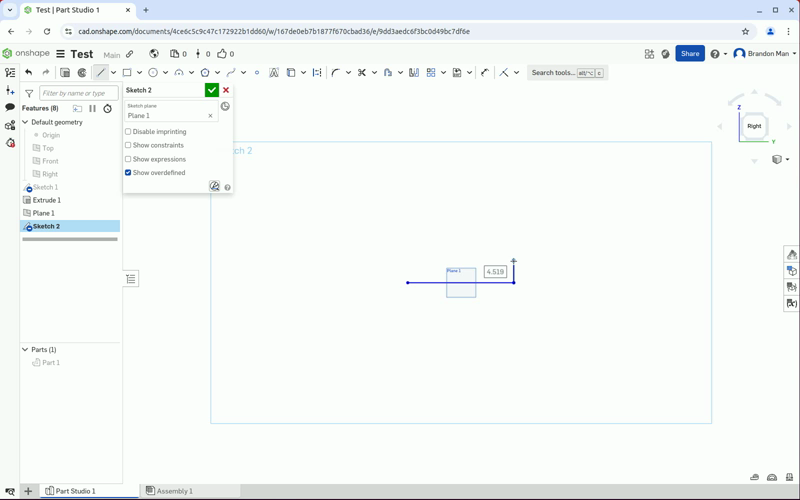
mouse_move(407, 260)
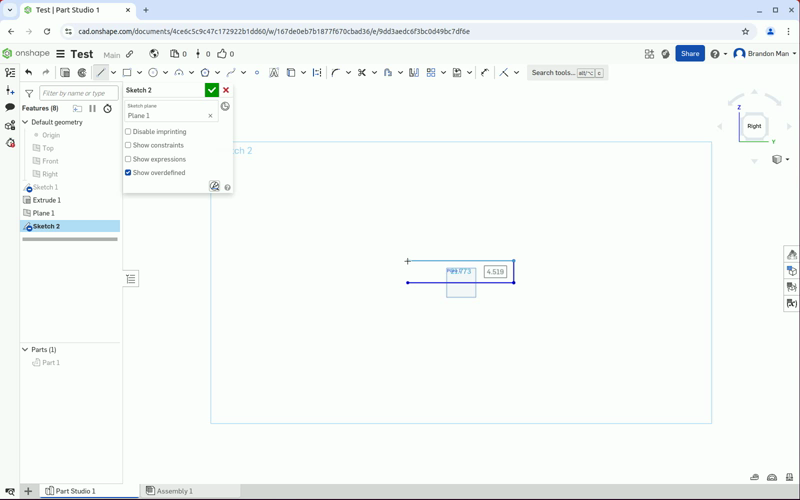
click(407, 260)
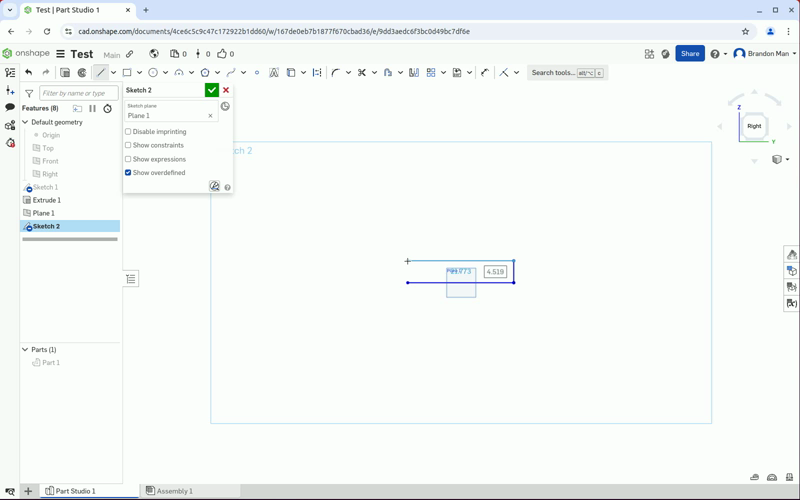
key_up(shift)
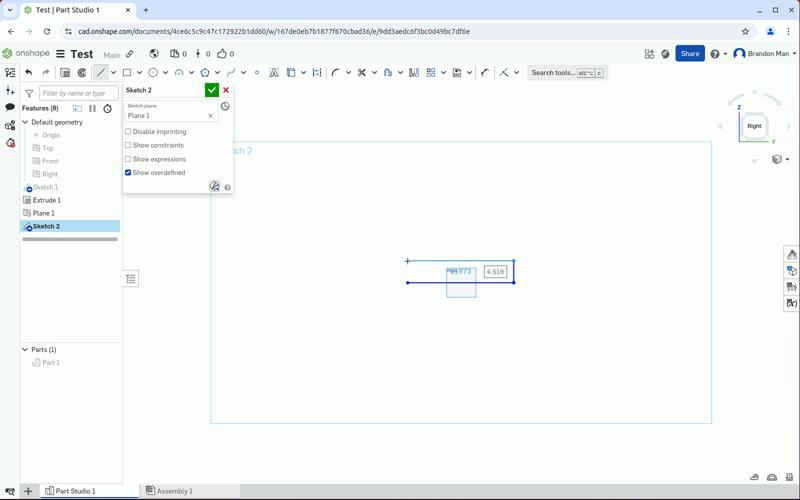
mouse_move(437, 260)
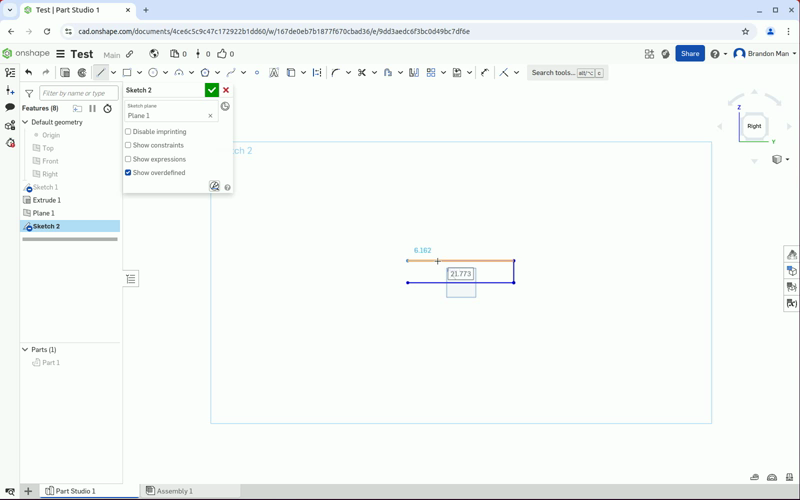
key_down(shift)
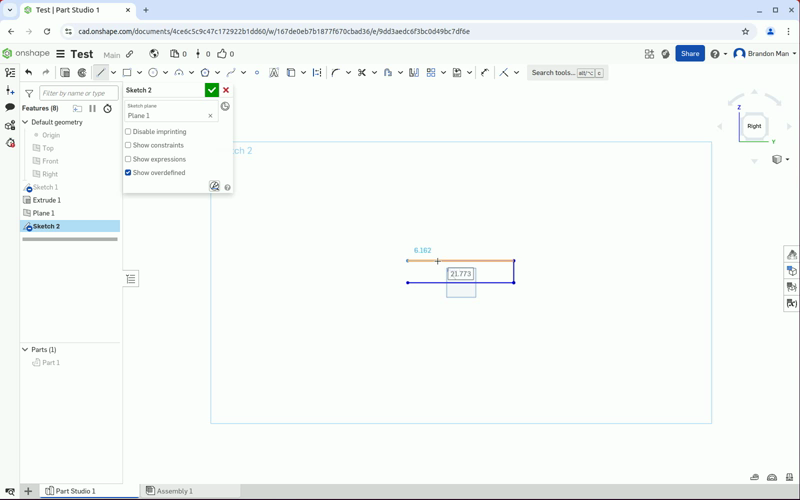
mouse_move(407, 282)
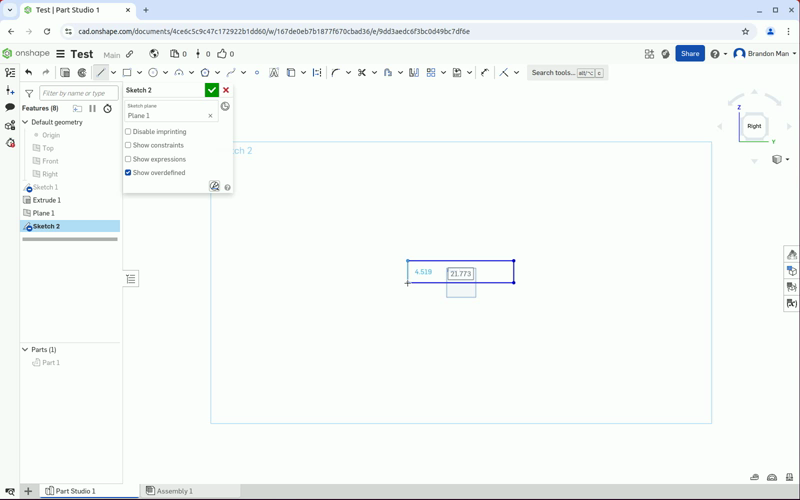
key_up(shift)
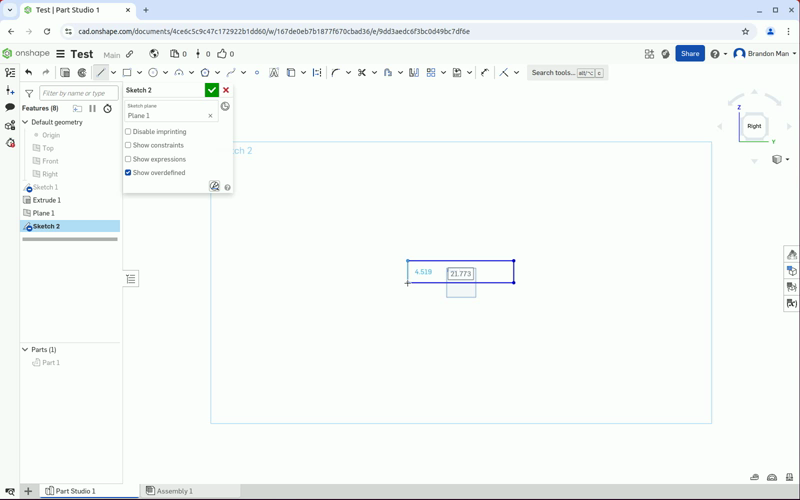
click(407, 282)
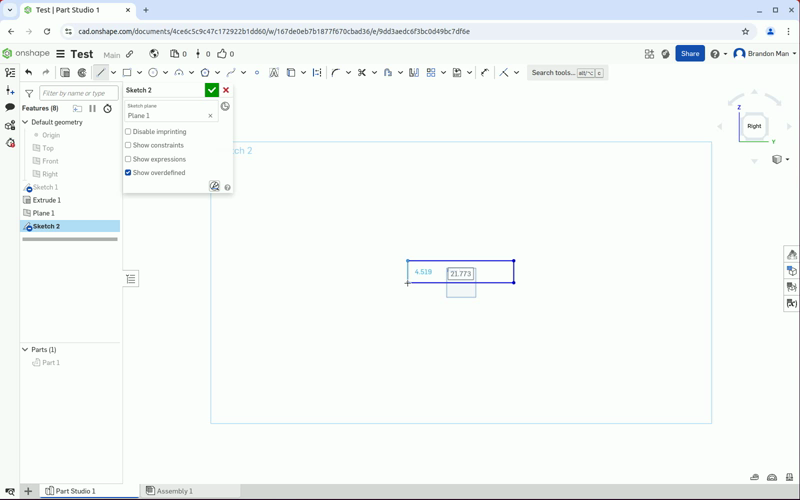
key(esc)
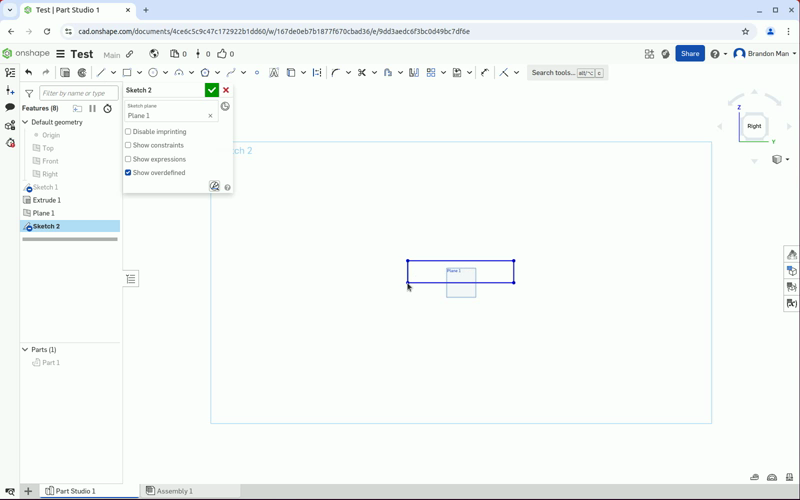
mouse_move(491, 278)
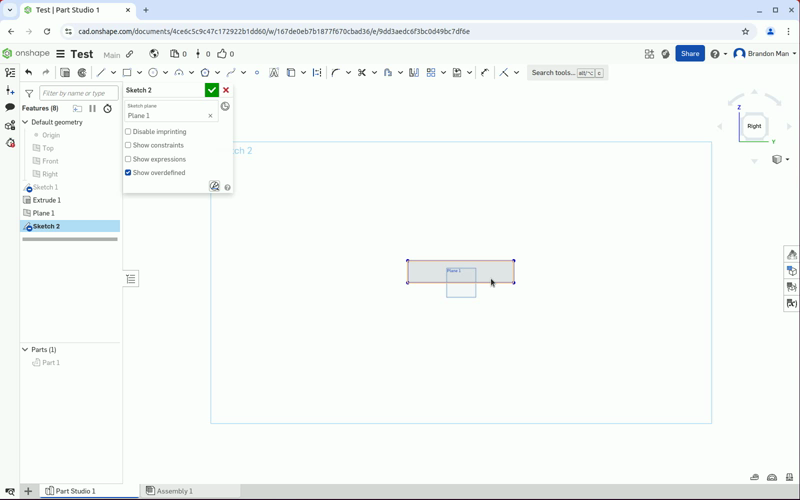
click(491, 278)
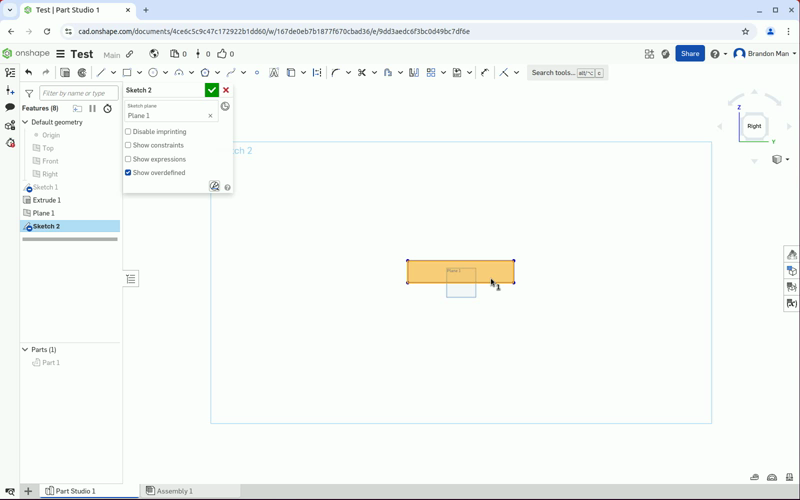
mouse_move(73, 352)
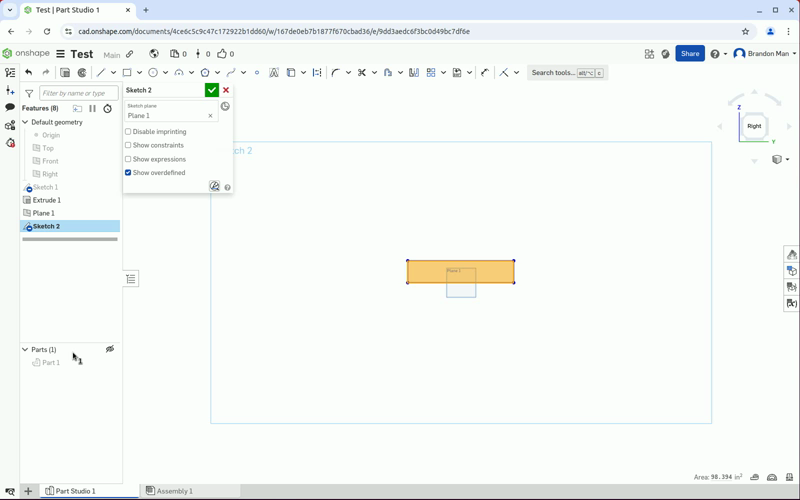
key(shift+y)
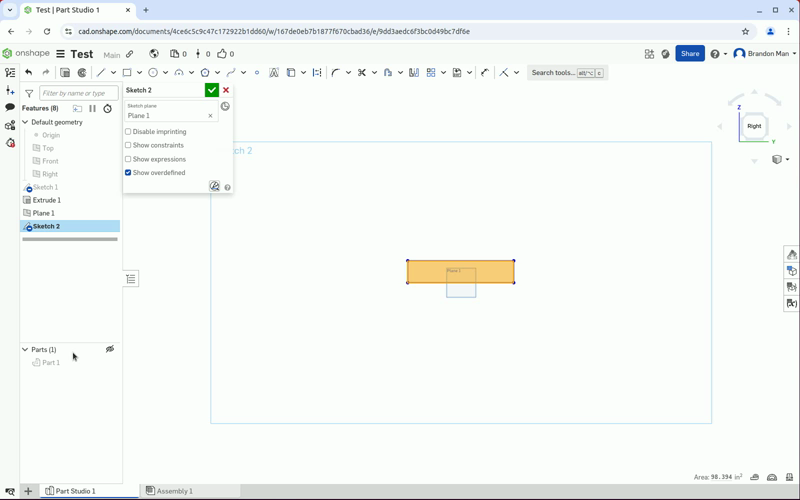
key(shift+e)
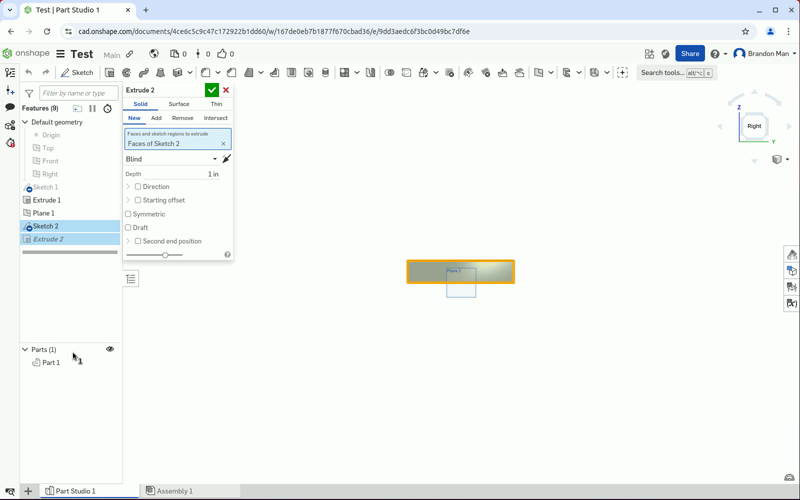
mouse_move(143, 106)
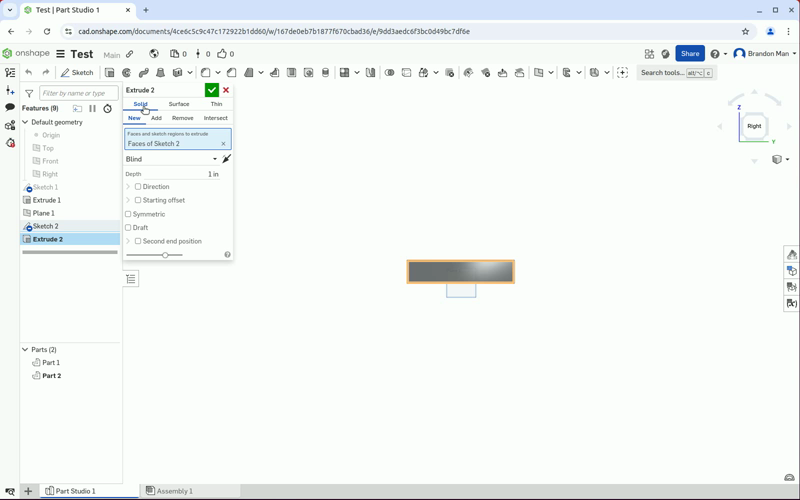
click(143, 106)
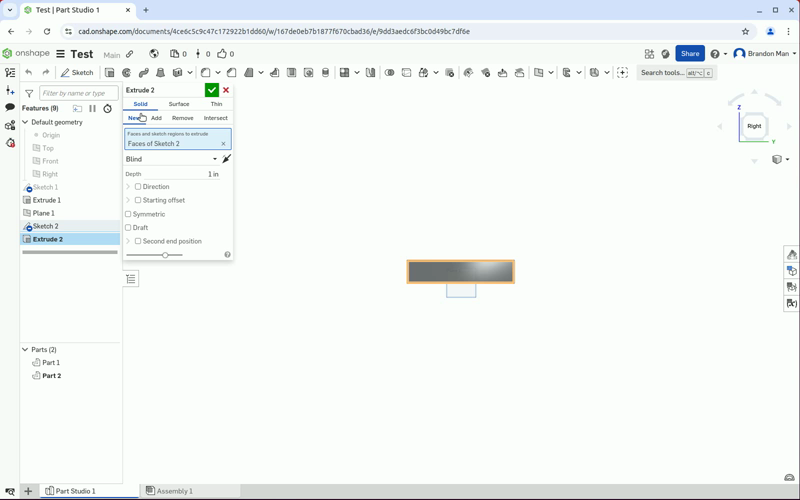
mouse_move(137, 120)
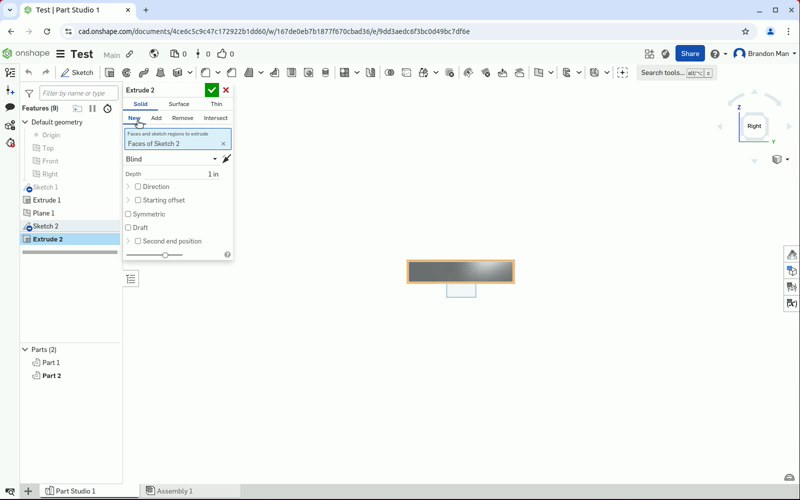
click(137, 120)
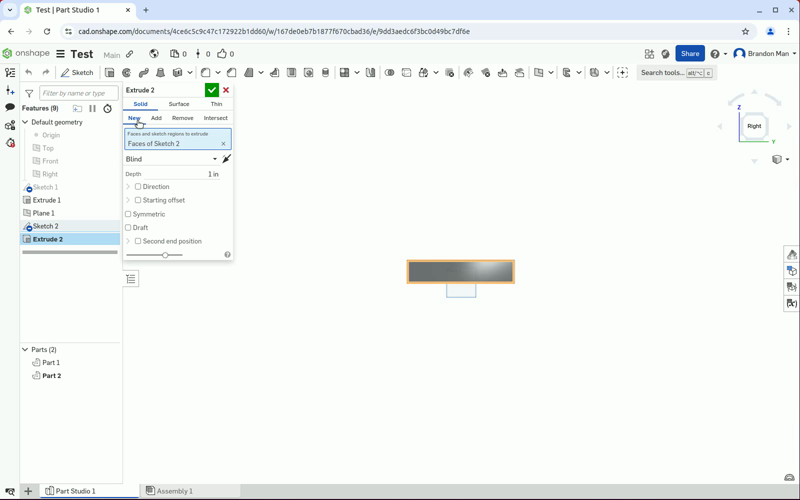
key(tab, 4)
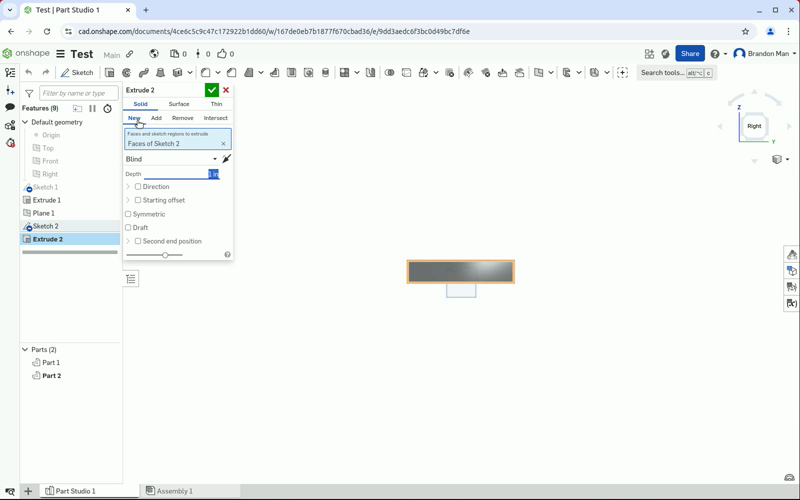
text(0.722)
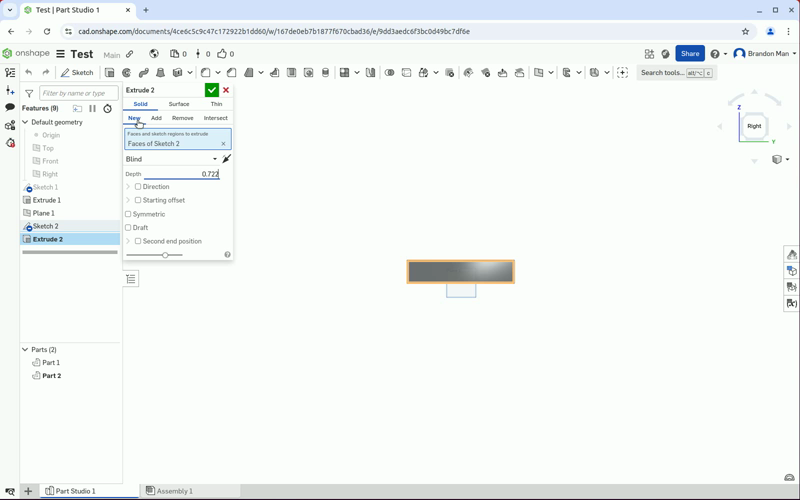
key(enter)
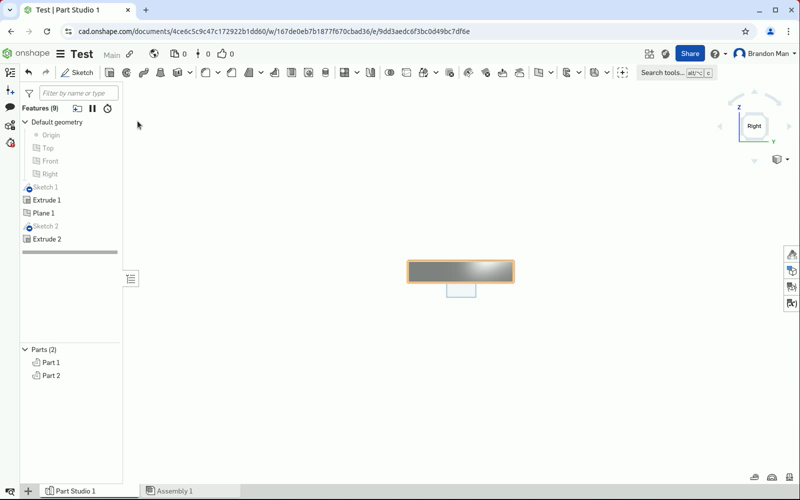
key(shift+h)
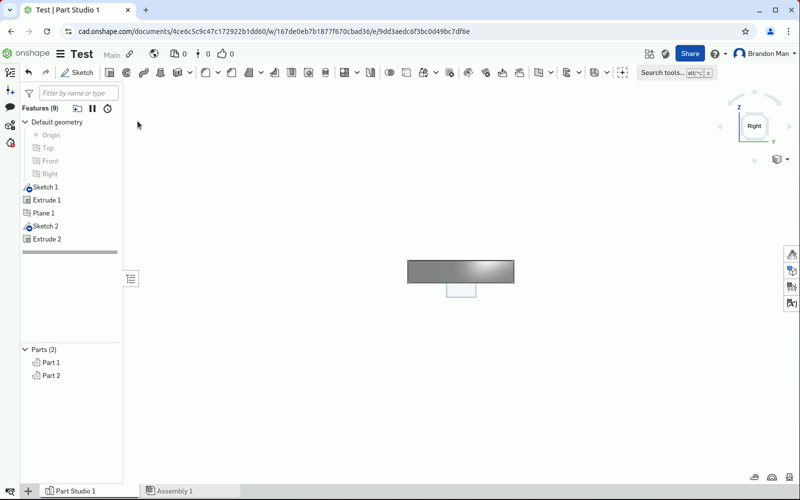
key(shift+h)
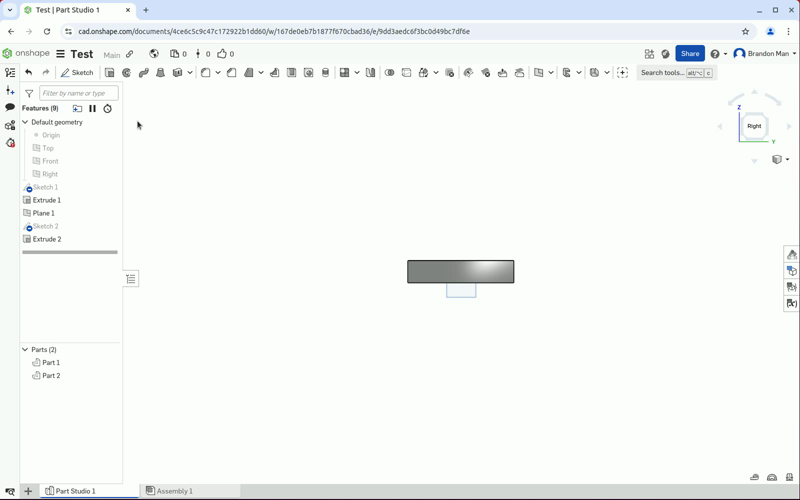
mouse_move(73, 189)
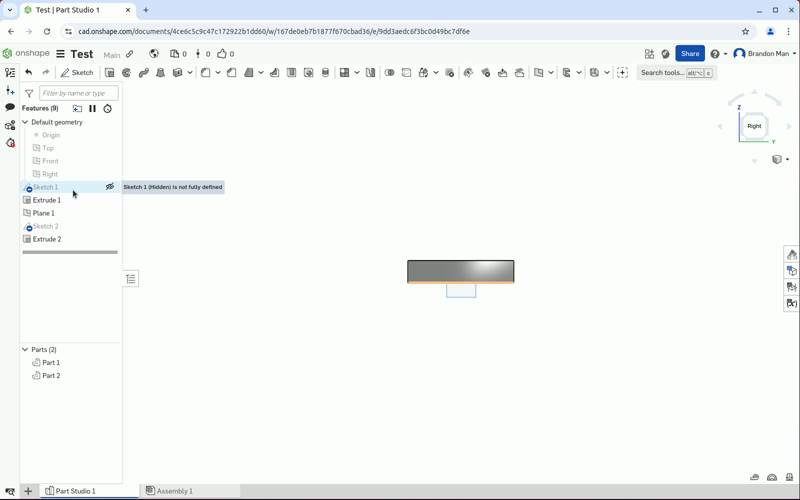
click(73, 189)
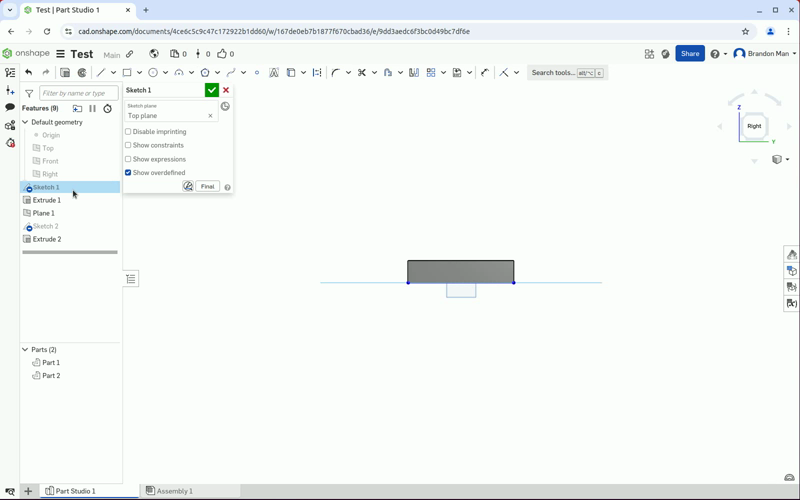
mouse_move(229, 92)
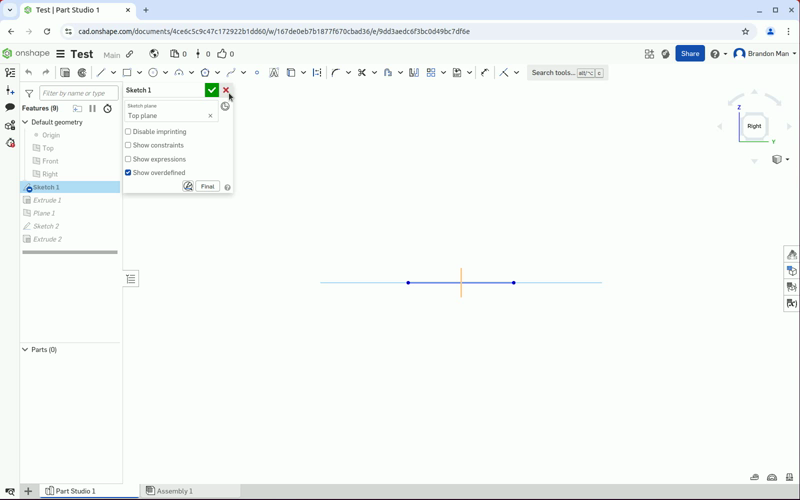
click(229, 92)
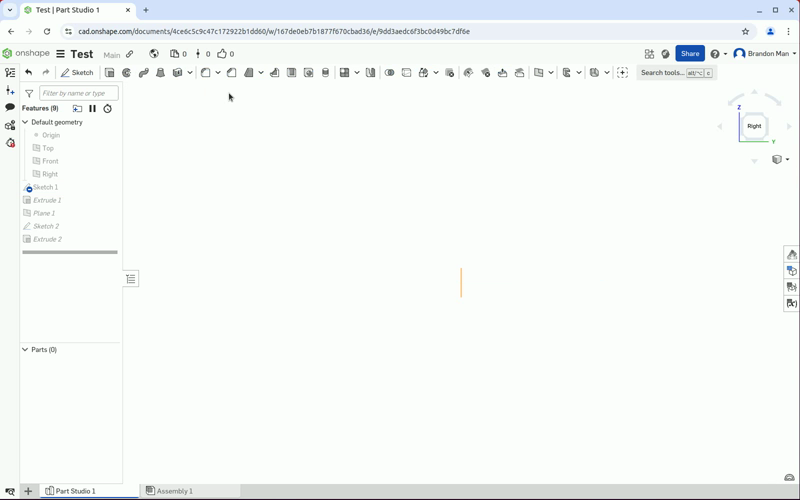
key(shift+s)
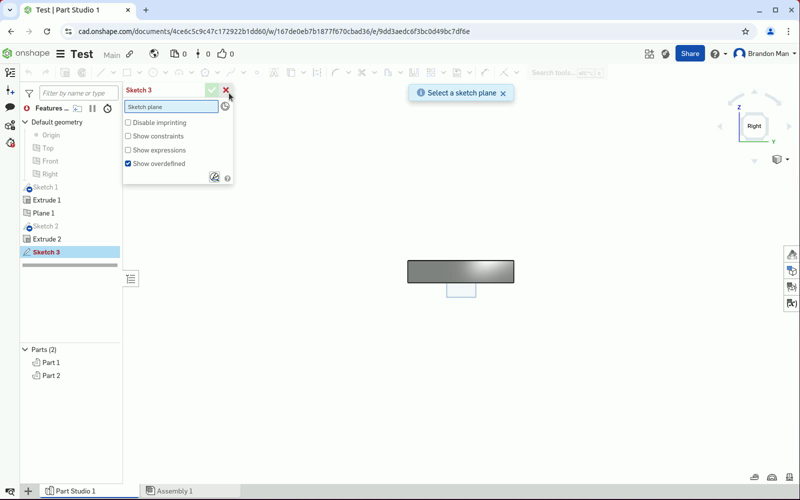
mouse_move(73, 215)
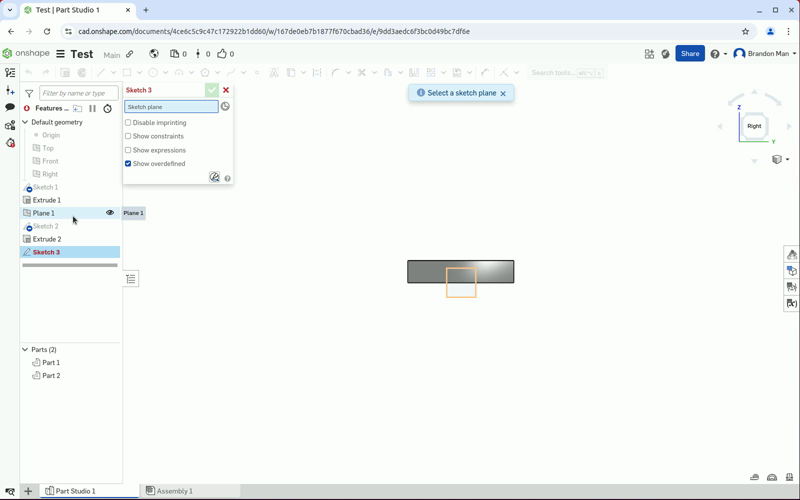
click(73, 215)
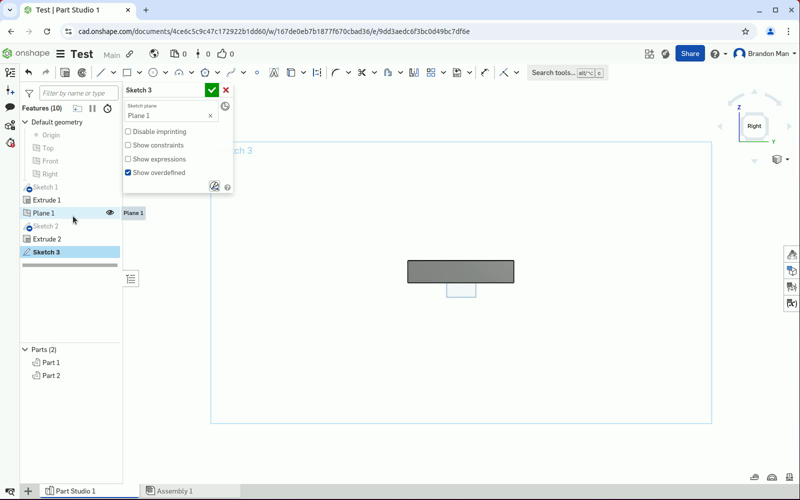
mouse_move(73, 352)
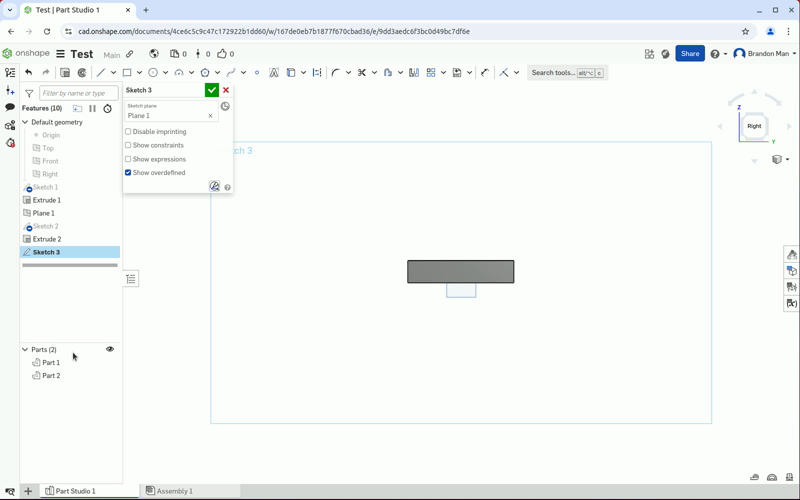
key(y)
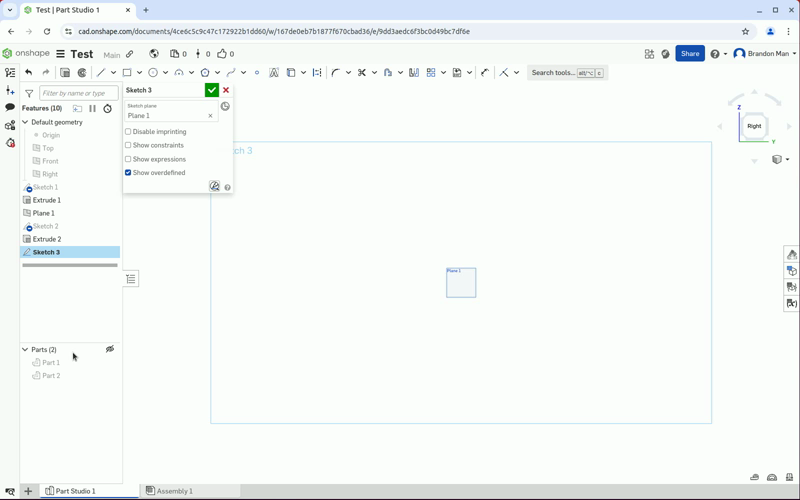
key(l)
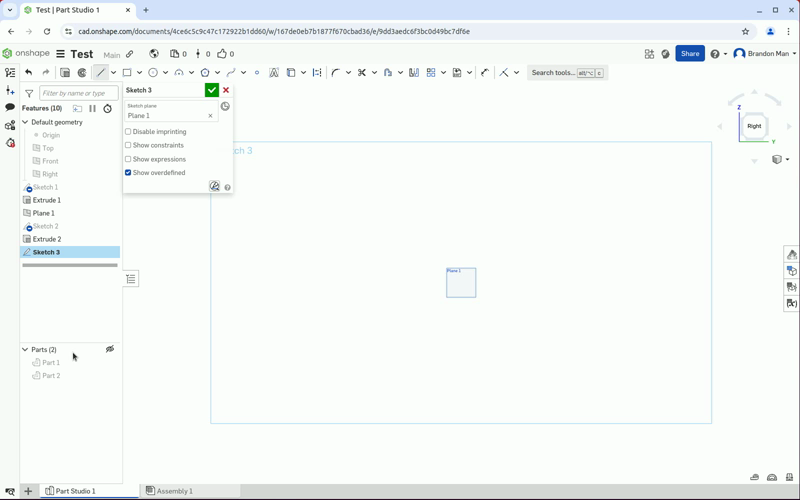
key_down(shift)
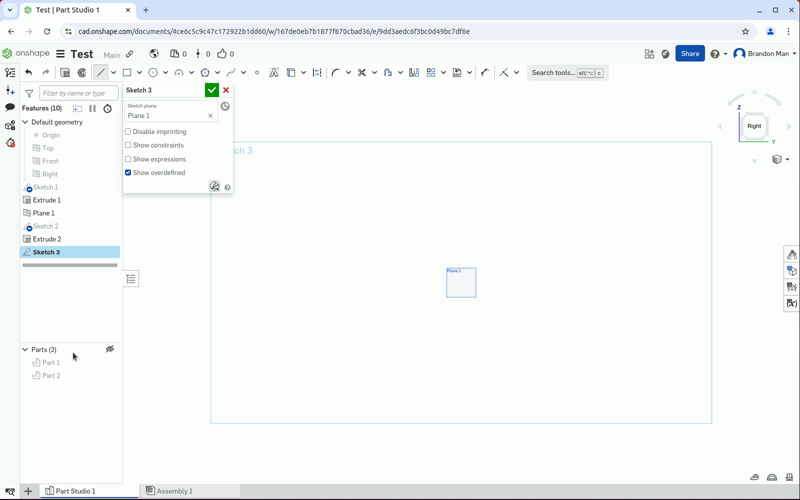
mouse_move(407, 260)
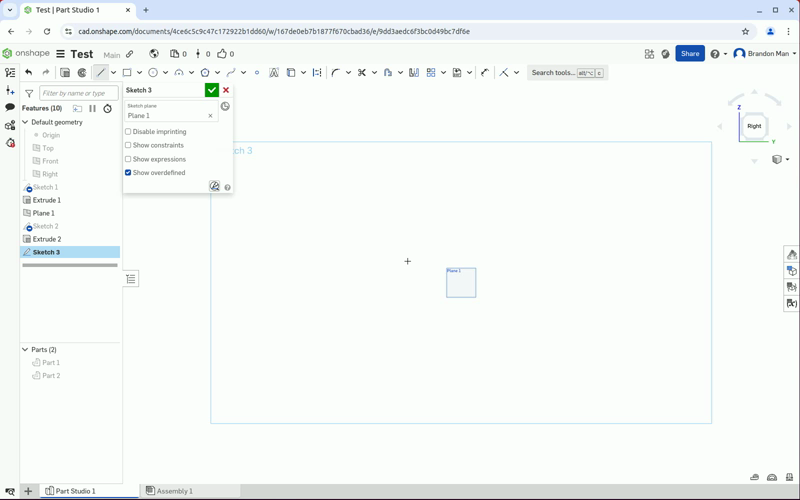
click(407, 260)
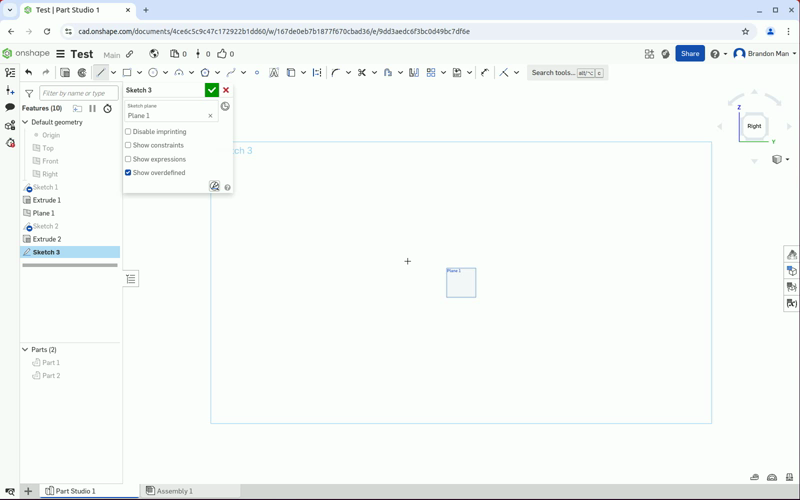
key_up(shift)
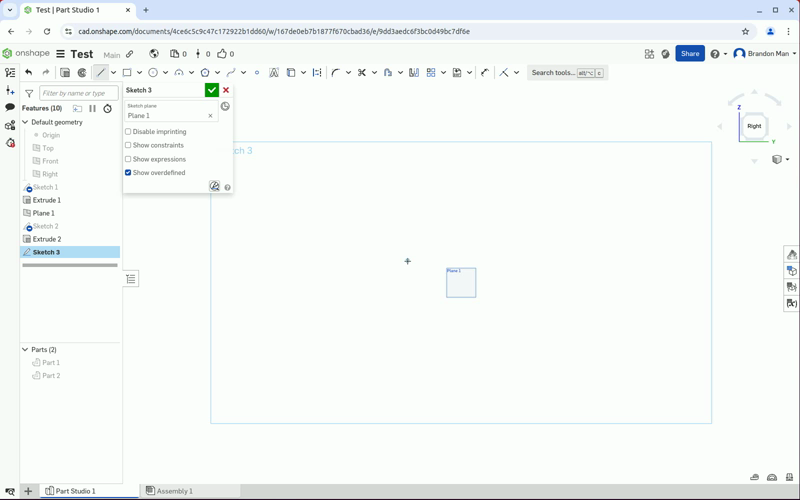
key_down(shift)
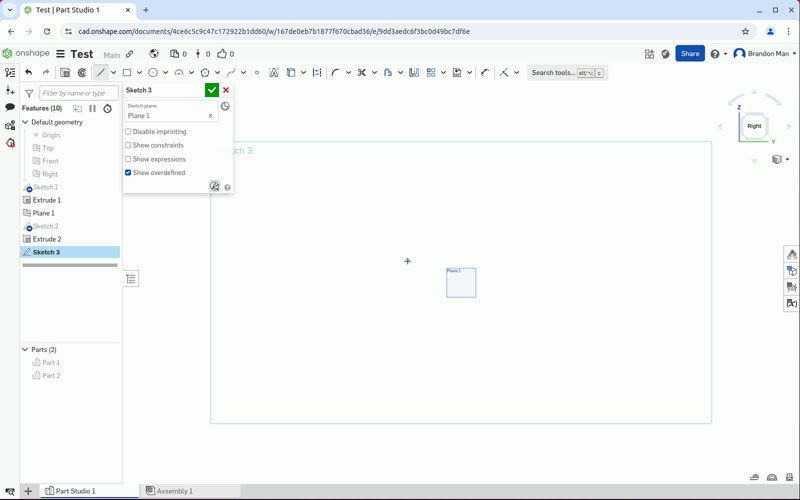
mouse_move(513, 260)
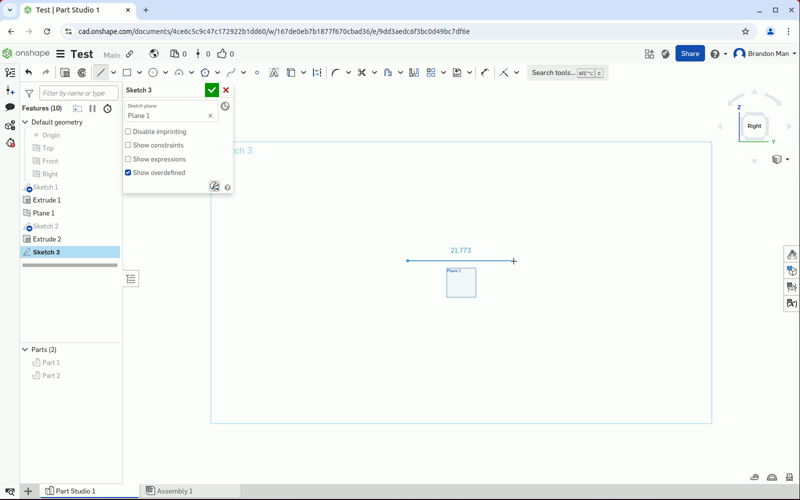
click(513, 260)
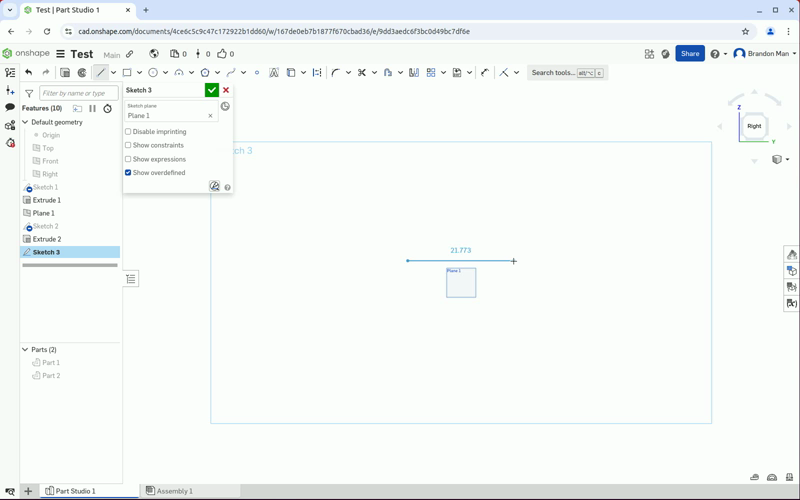
key_up(shift)
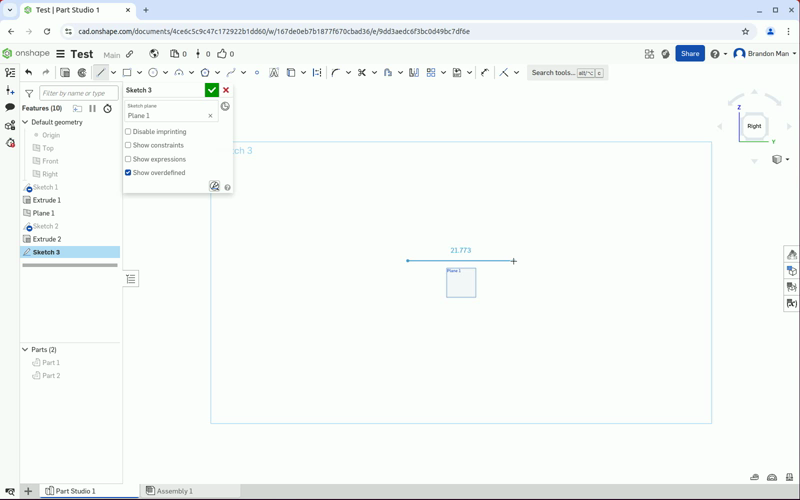
key_down(shift)
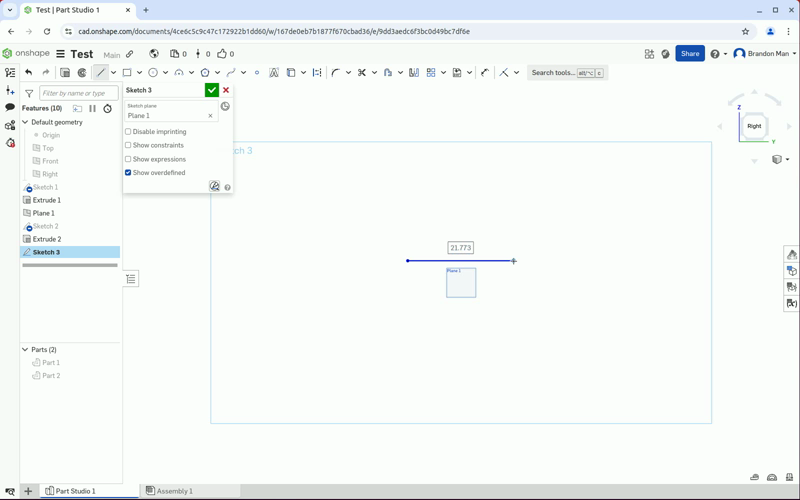
mouse_move(543, 260)
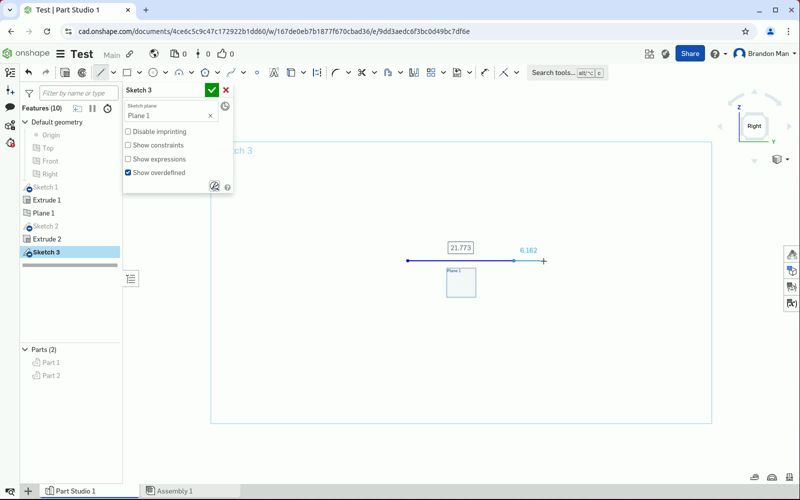
mouse_move(513, 257)
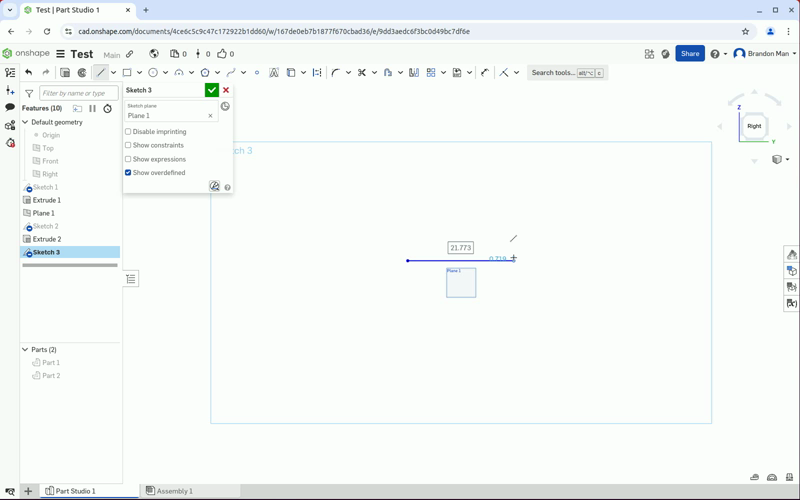
scroll(6)
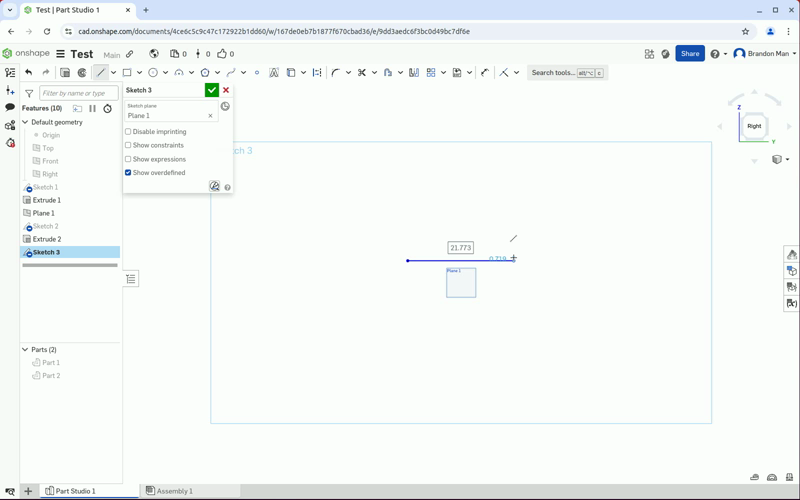
scroll(6)
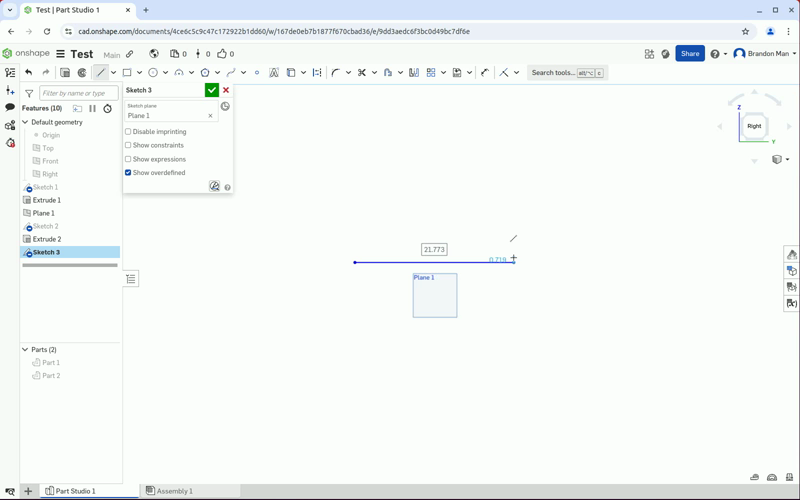
scroll(6)
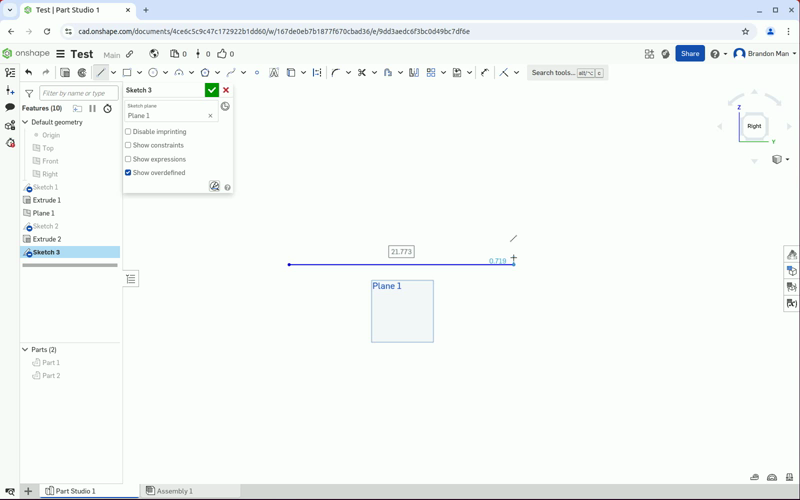
scroll(6)
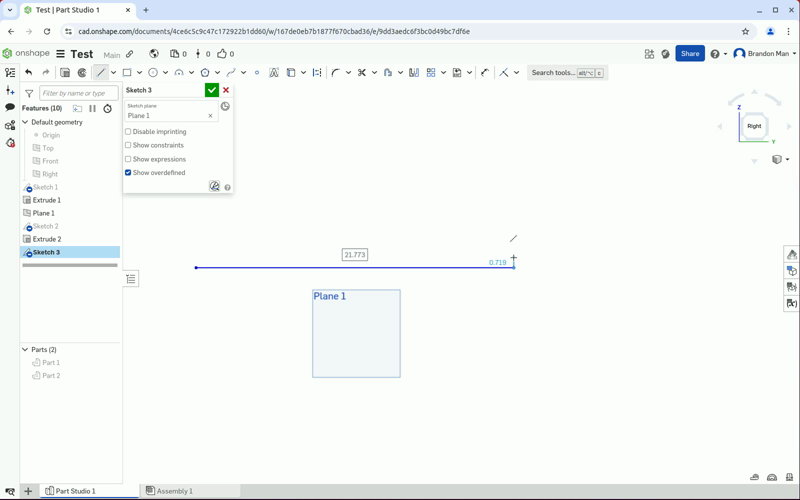
scroll(6)
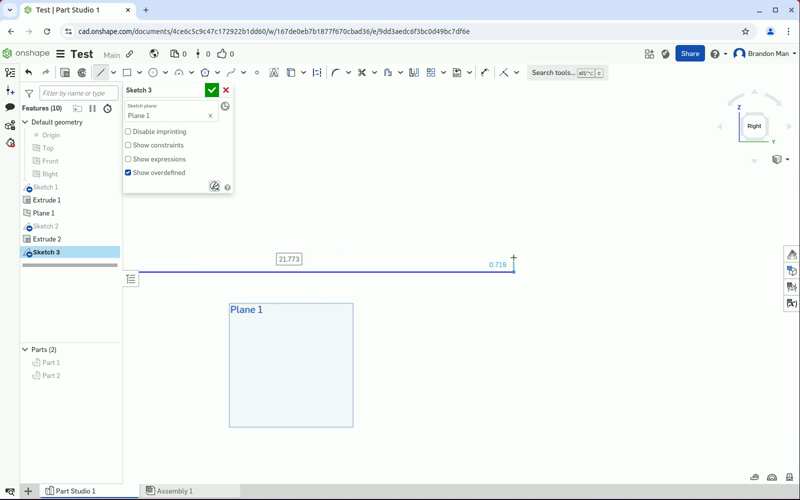
scroll(6)
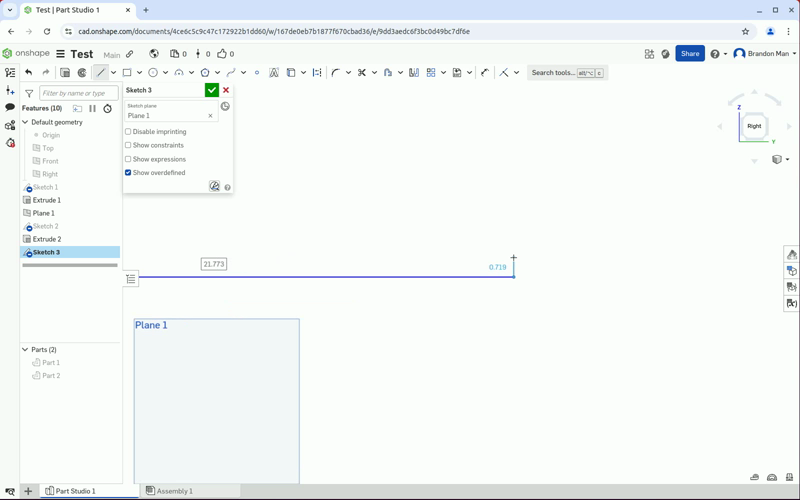
scroll(6)
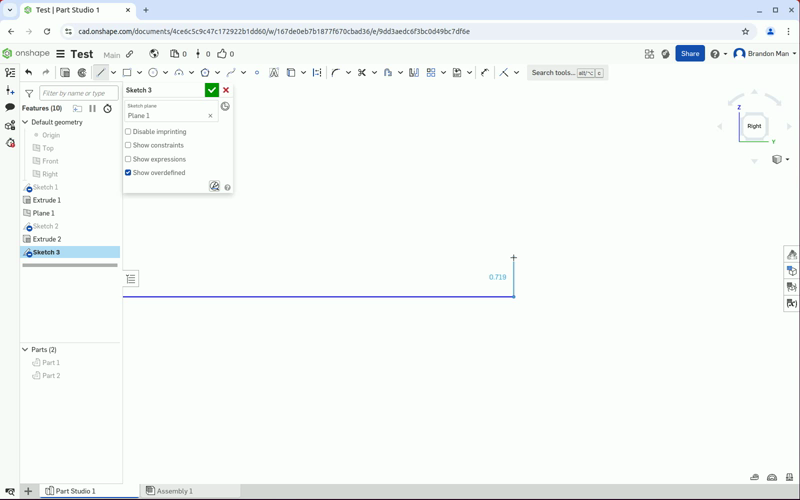
click(513, 257)
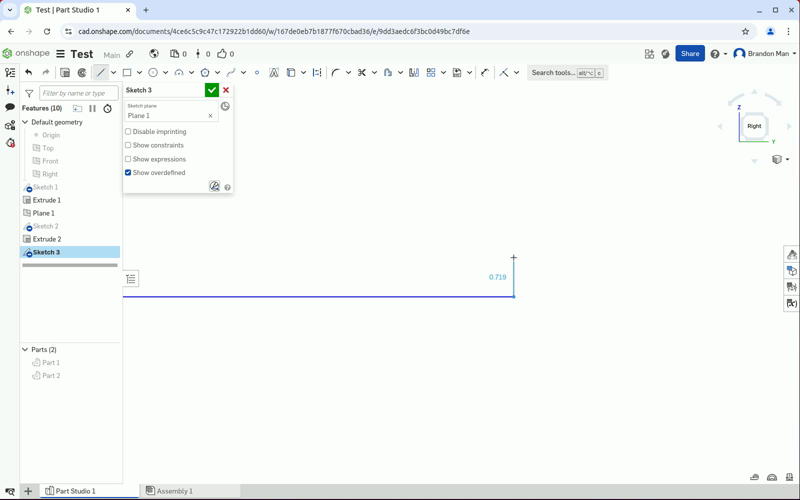
scroll(-6)
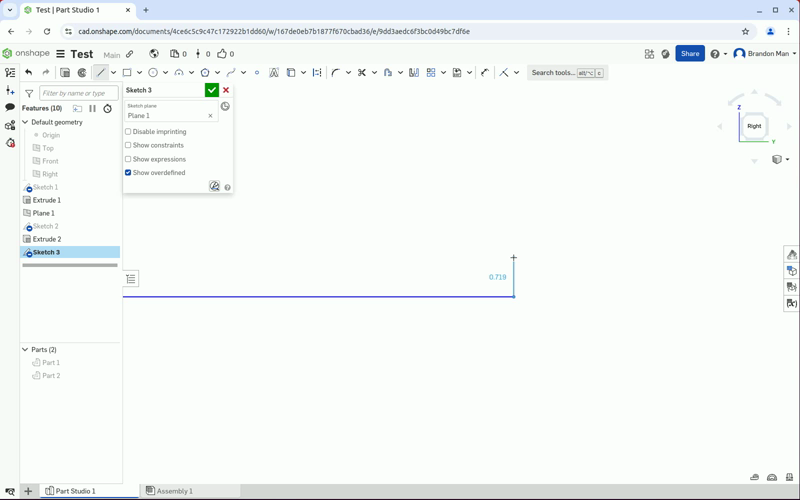
scroll(-6)
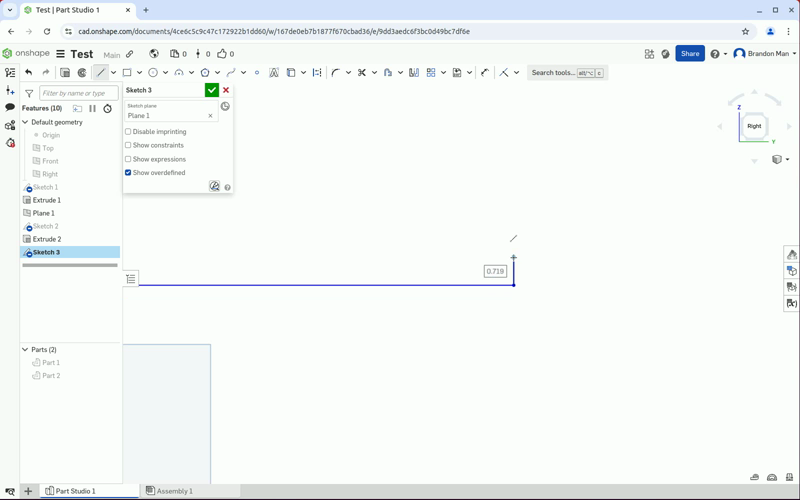
scroll(-6)
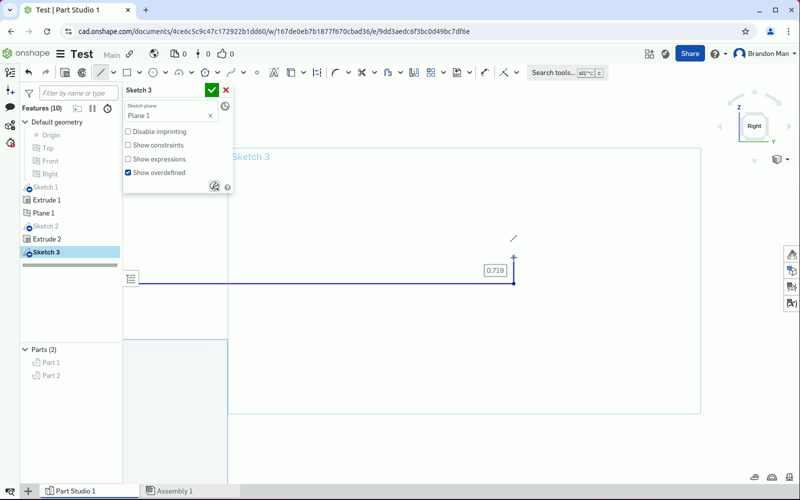
scroll(-6)
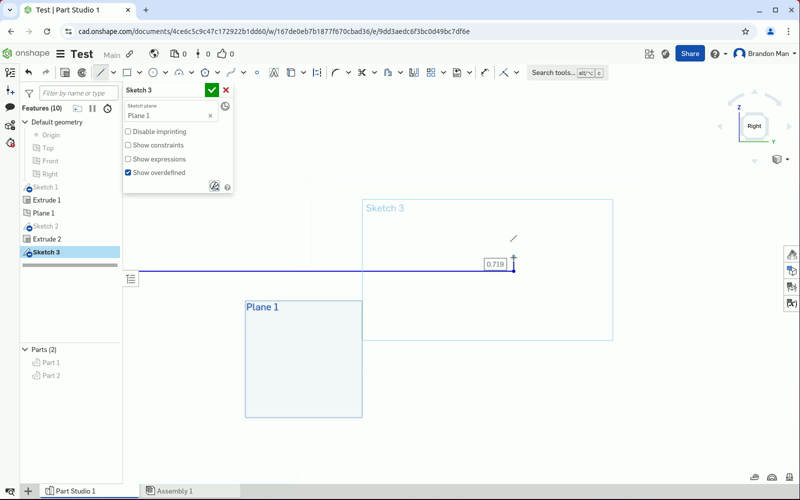
scroll(-6)
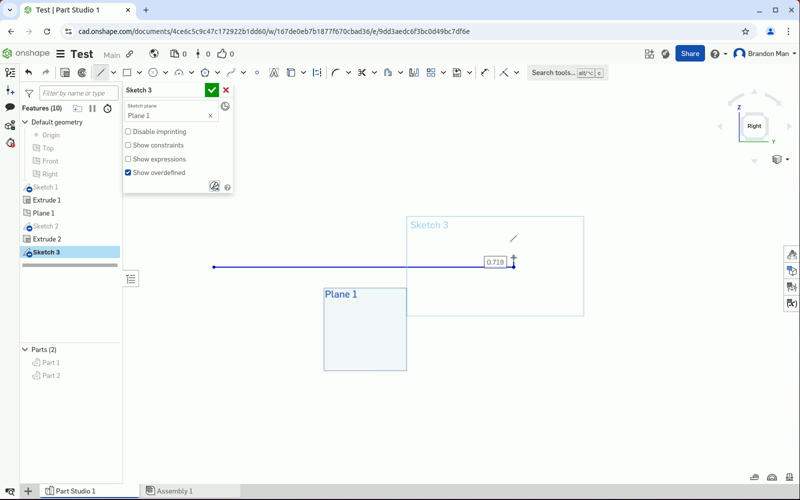
scroll(-6)
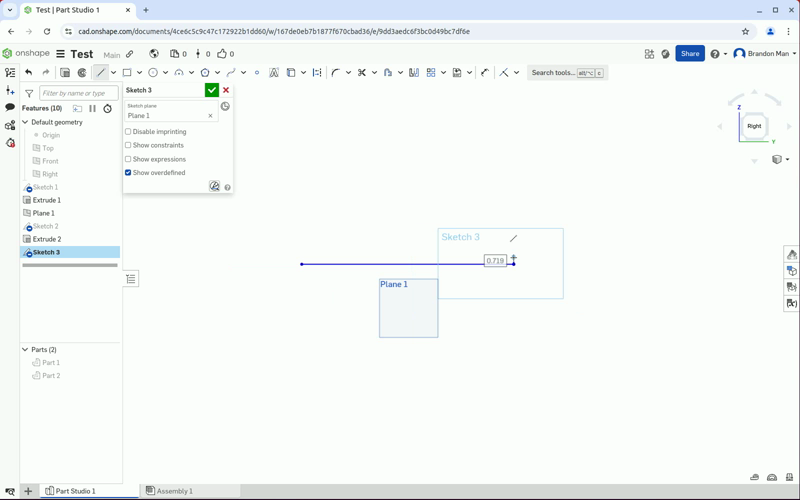
scroll(-6)
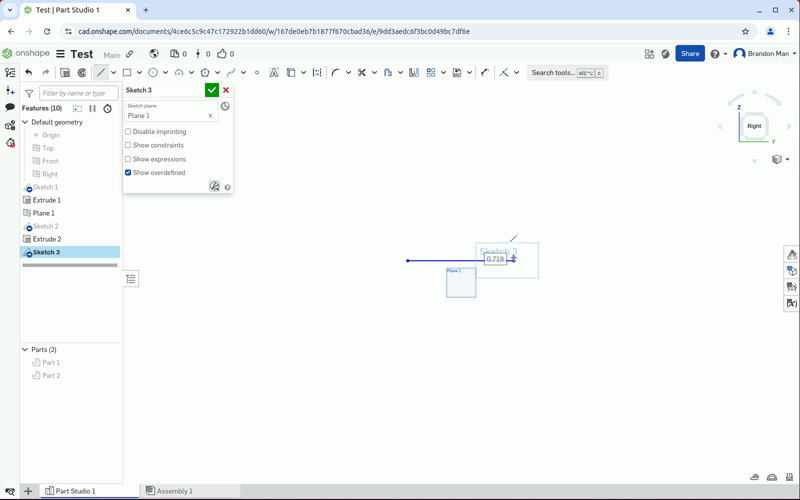
key_up(shift)
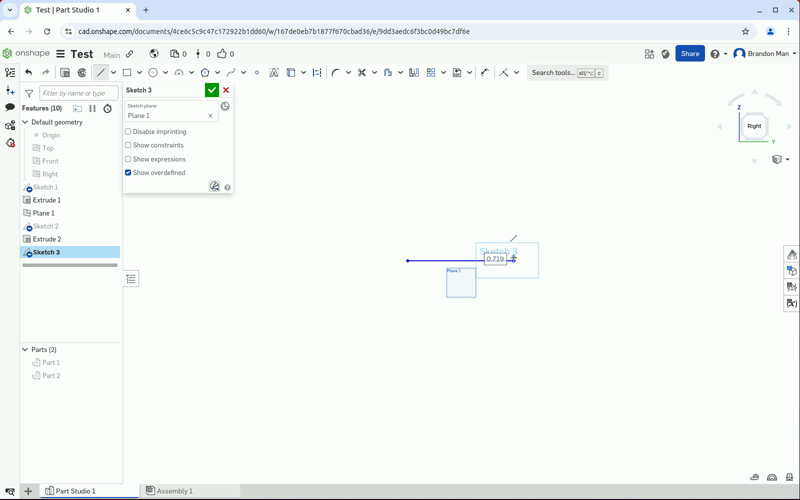
key_down(shift)
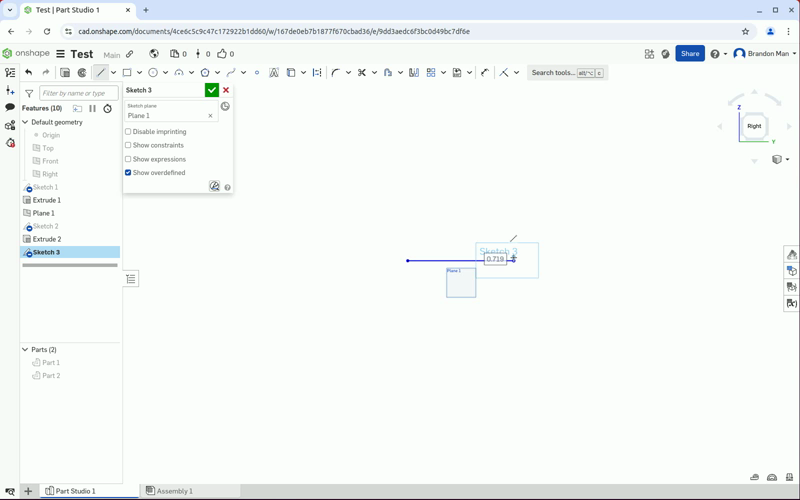
mouse_move(407, 257)
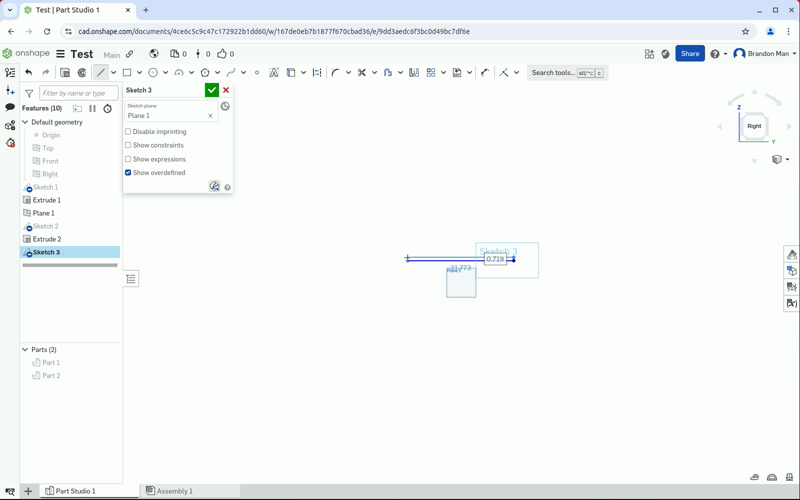
scroll(6)
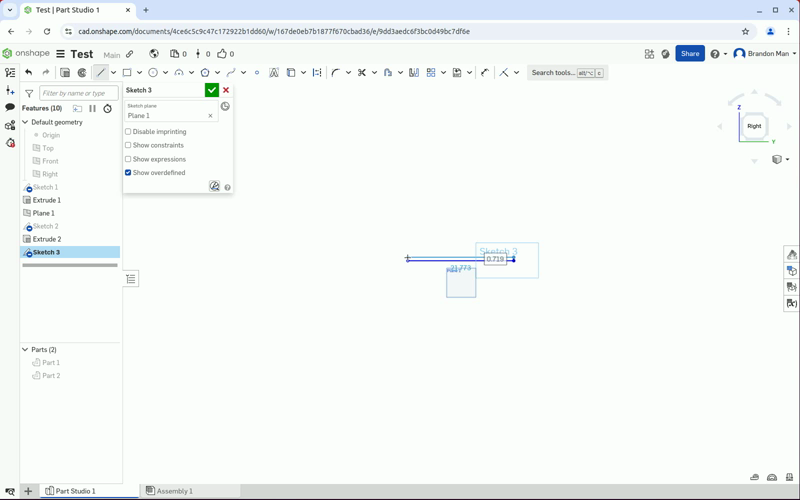
scroll(6)
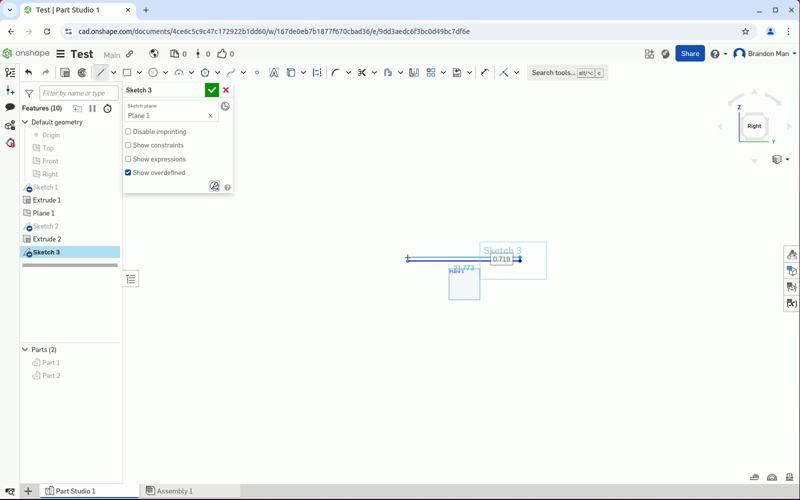
scroll(6)
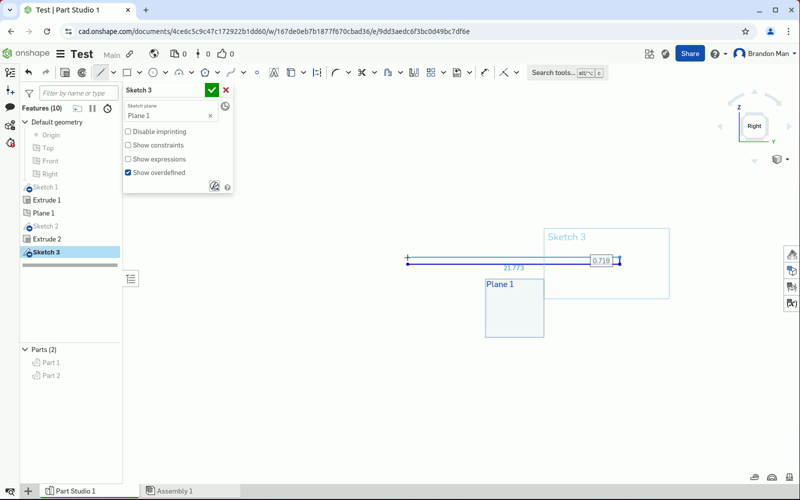
scroll(6)
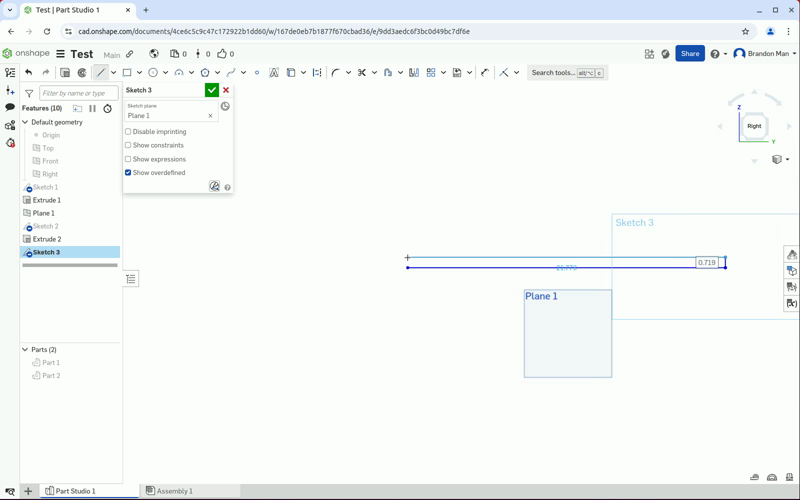
scroll(6)
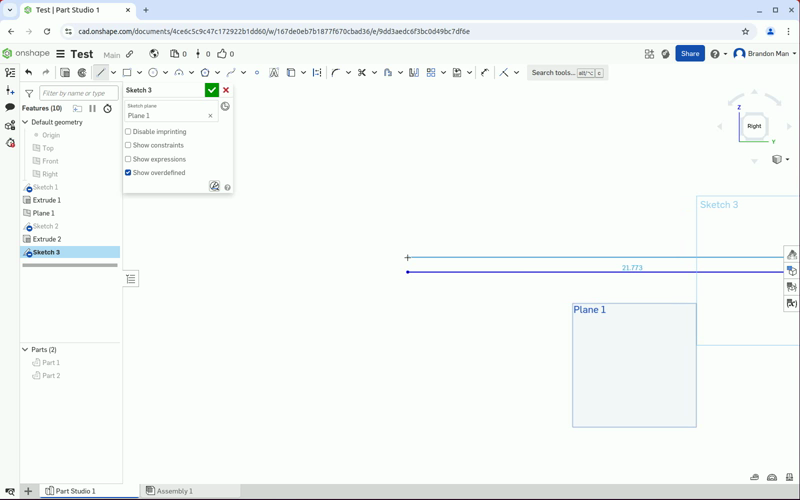
scroll(6)
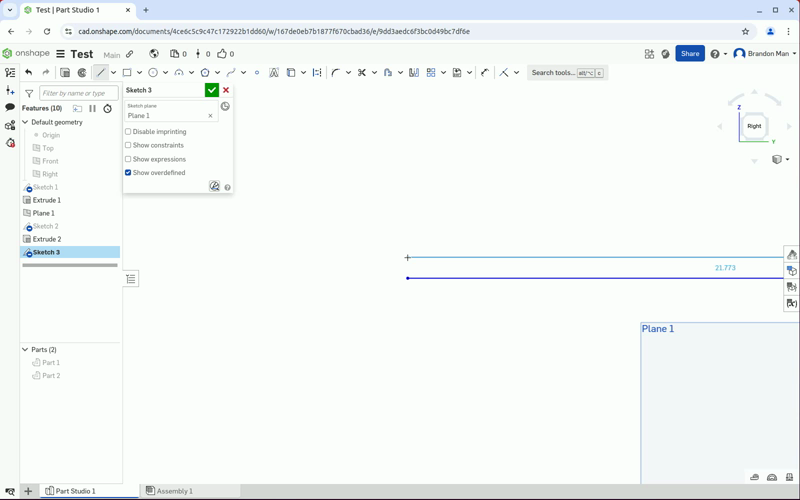
scroll(6)
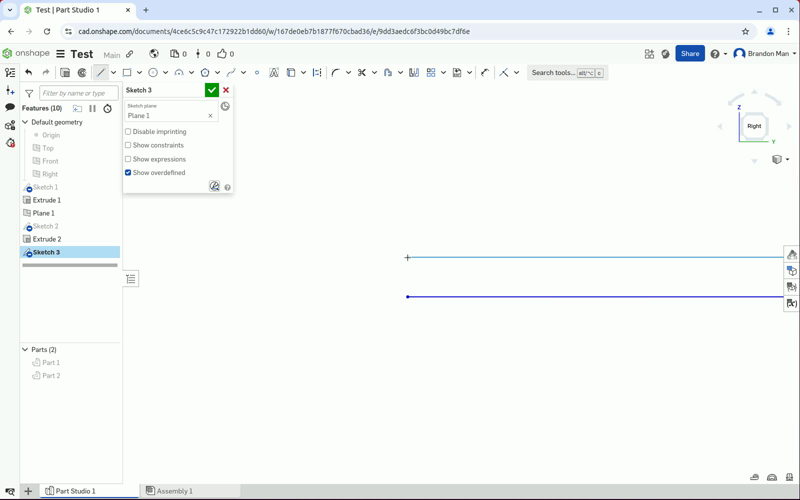
click(407, 257)
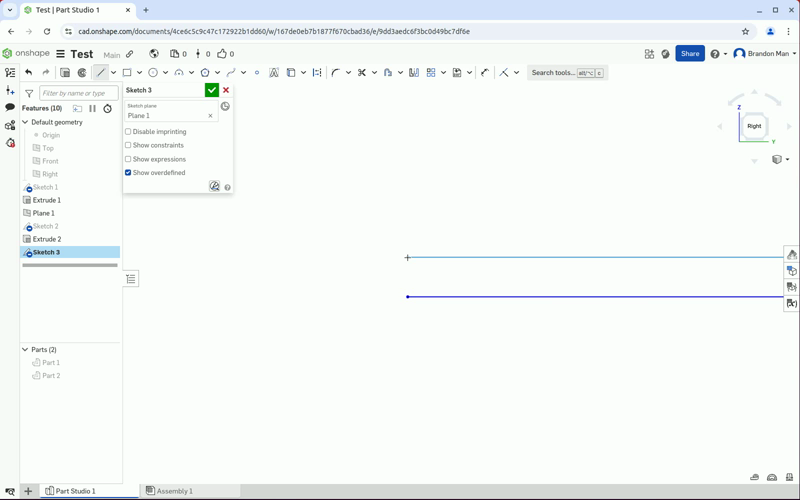
scroll(-6)
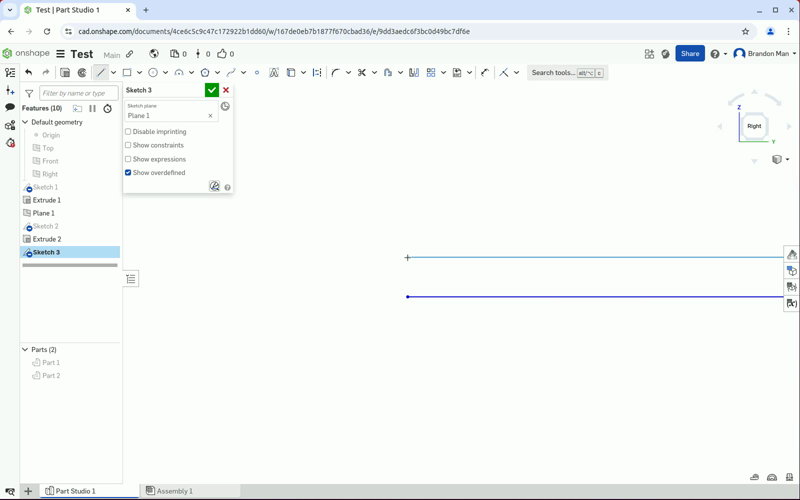
scroll(-6)
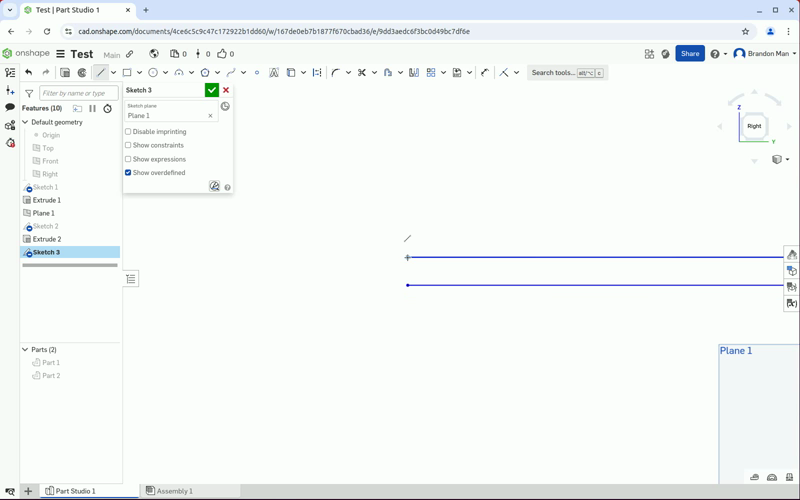
scroll(-6)
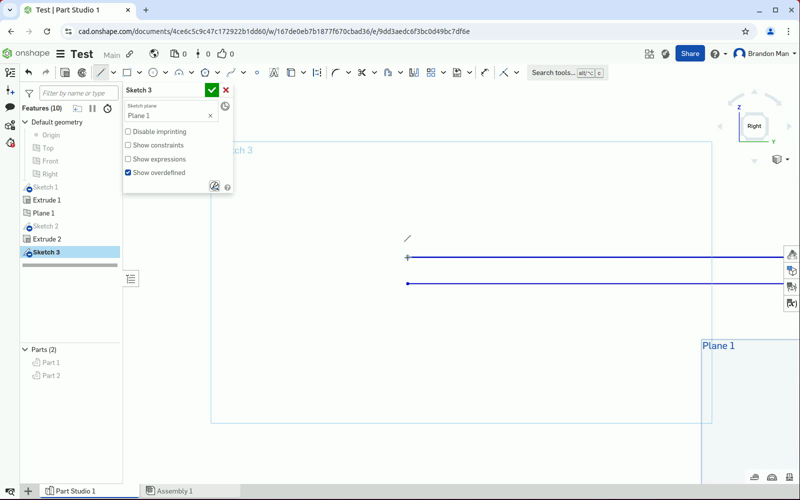
scroll(-6)
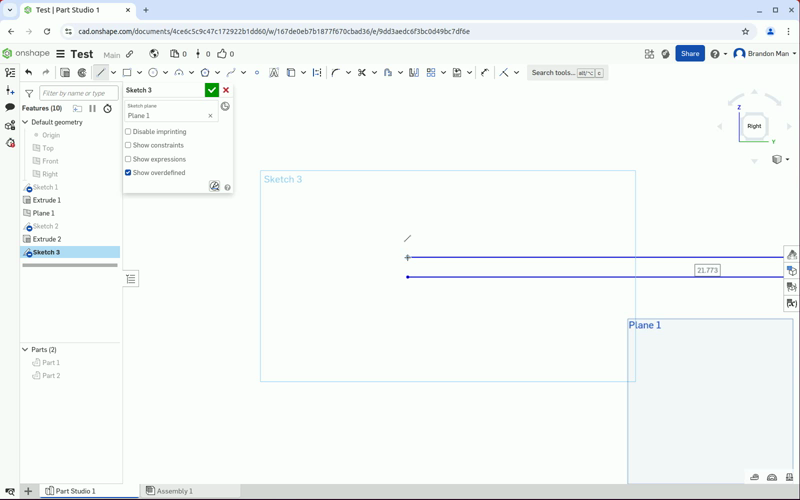
scroll(-6)
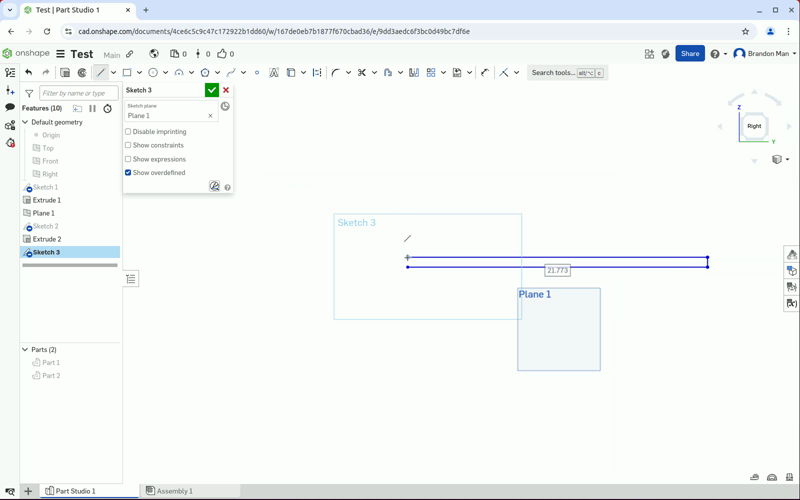
scroll(-6)
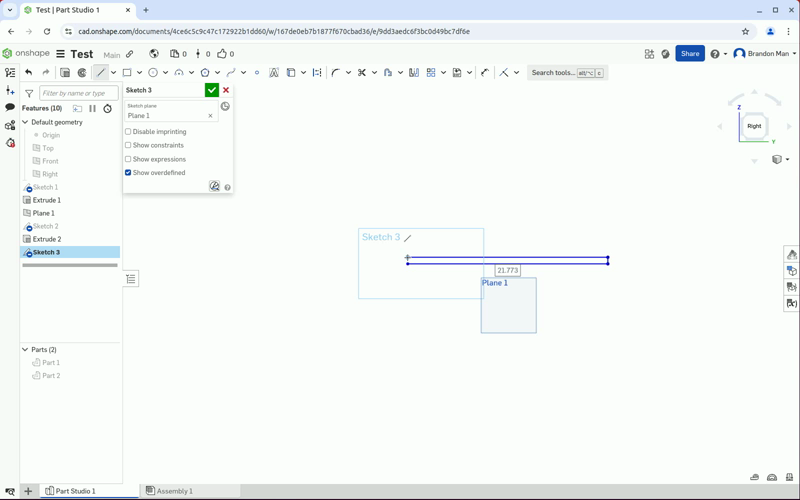
scroll(-6)
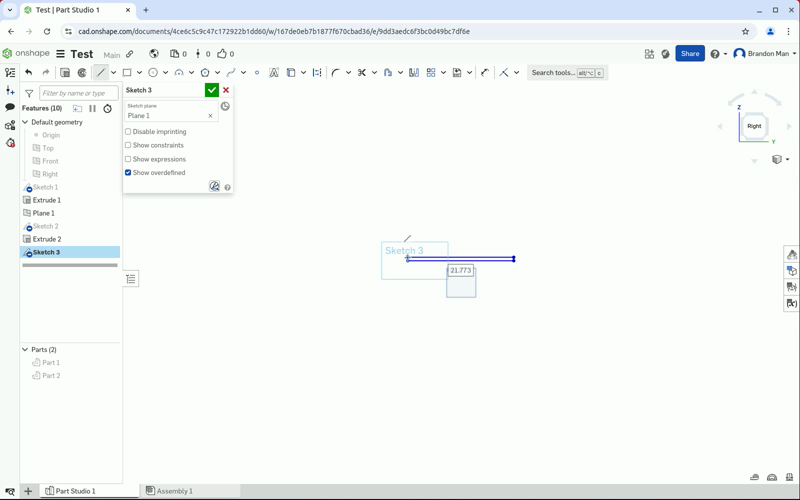
key_up(shift)
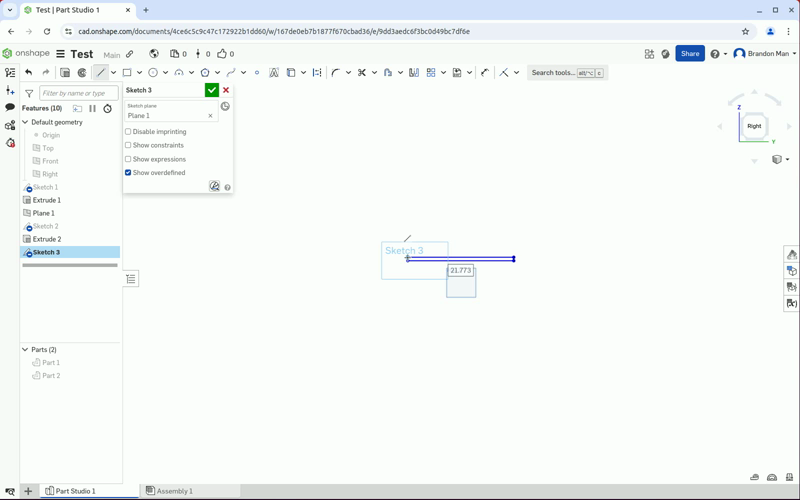
mouse_move(437, 257)
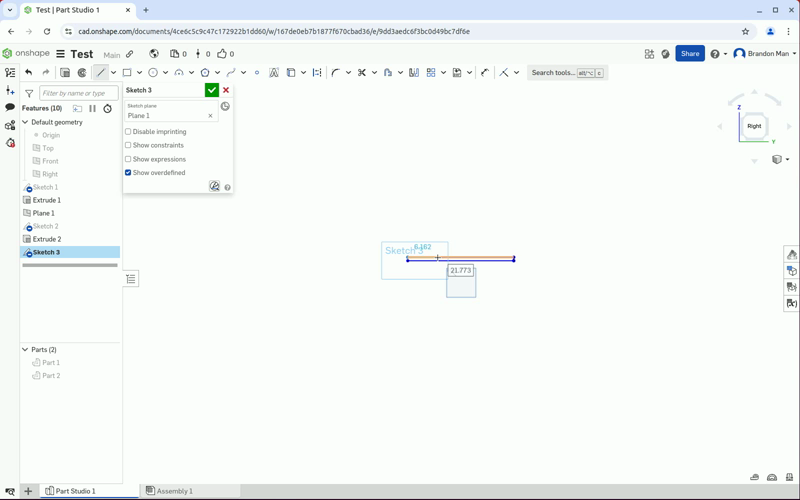
key_down(shift)
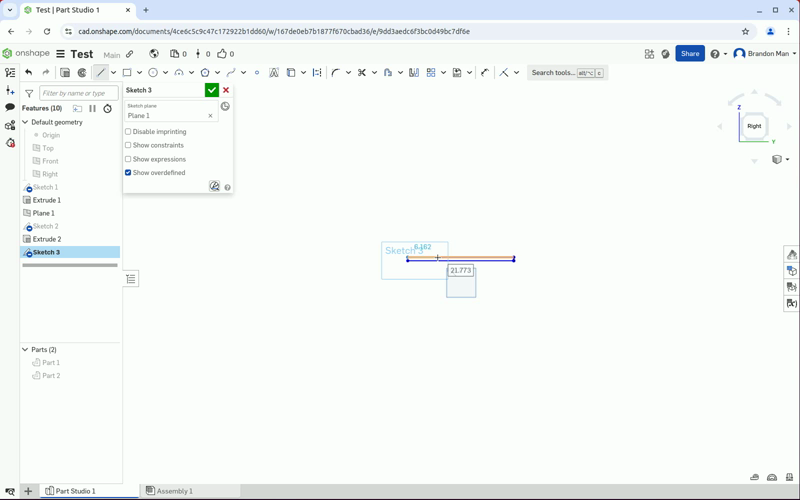
mouse_move(407, 260)
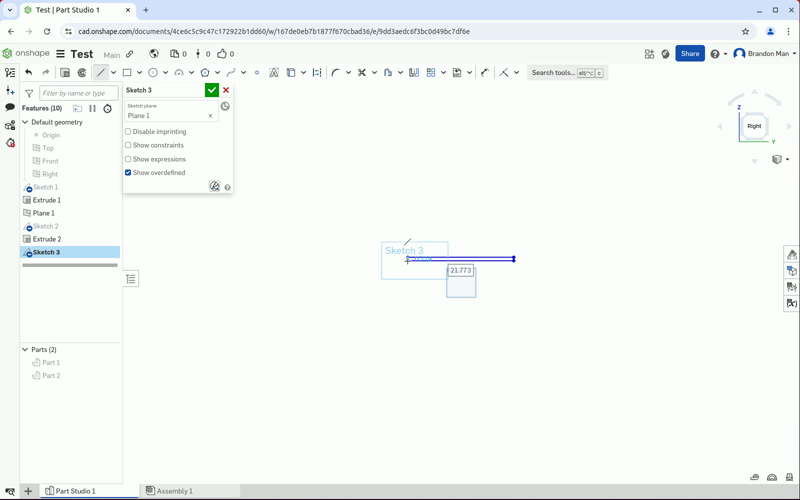
scroll(6)
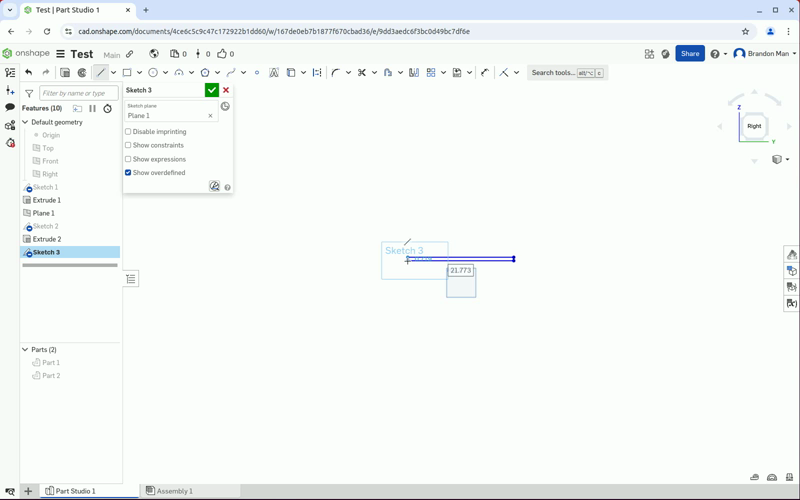
scroll(6)
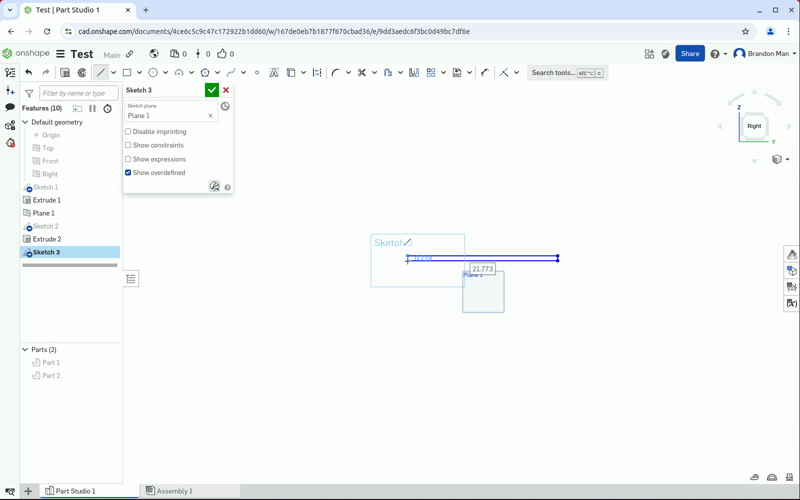
scroll(6)
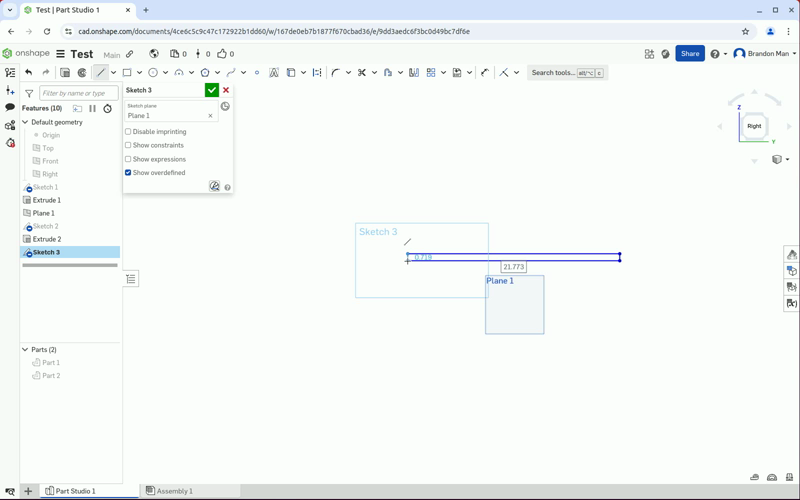
scroll(6)
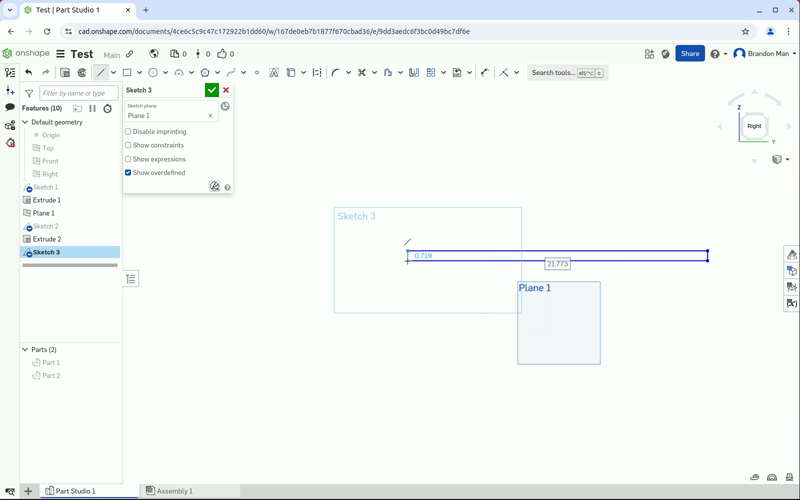
scroll(6)
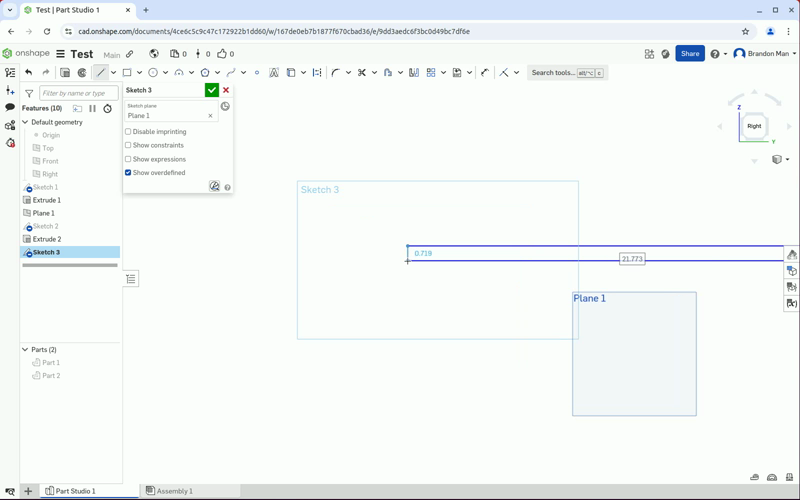
scroll(6)
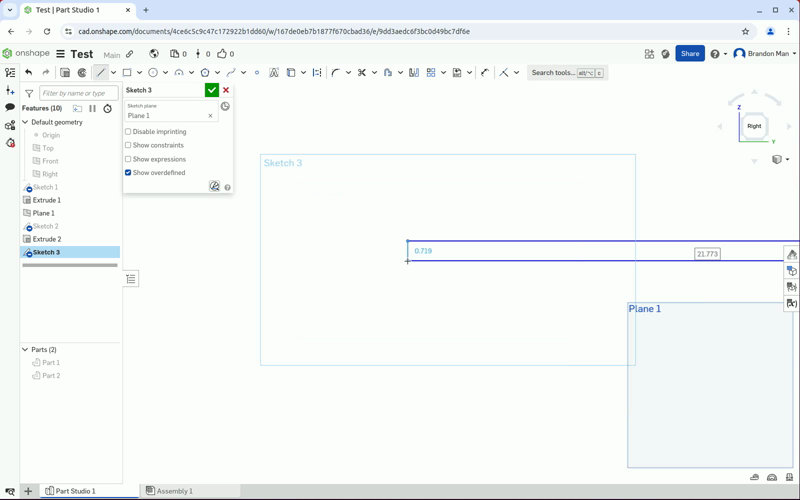
scroll(6)
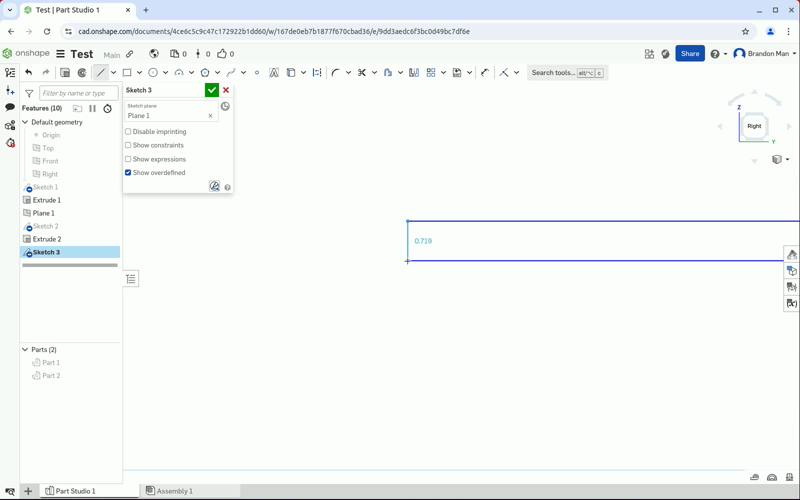
key_up(shift)
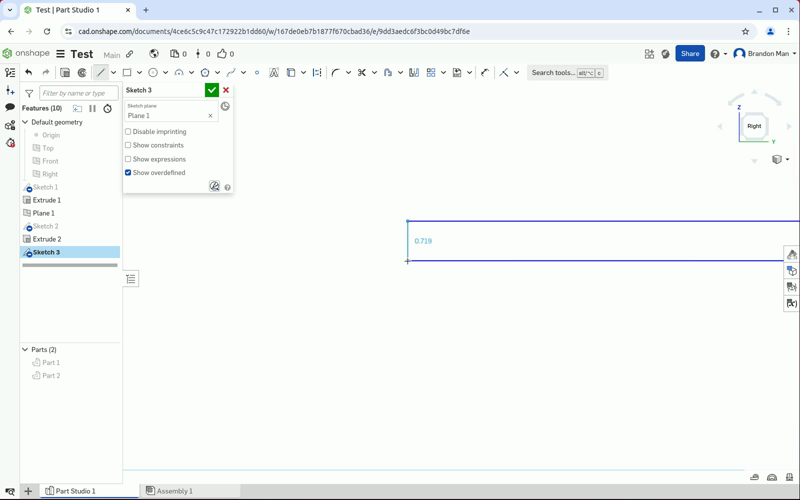
click(407, 260)
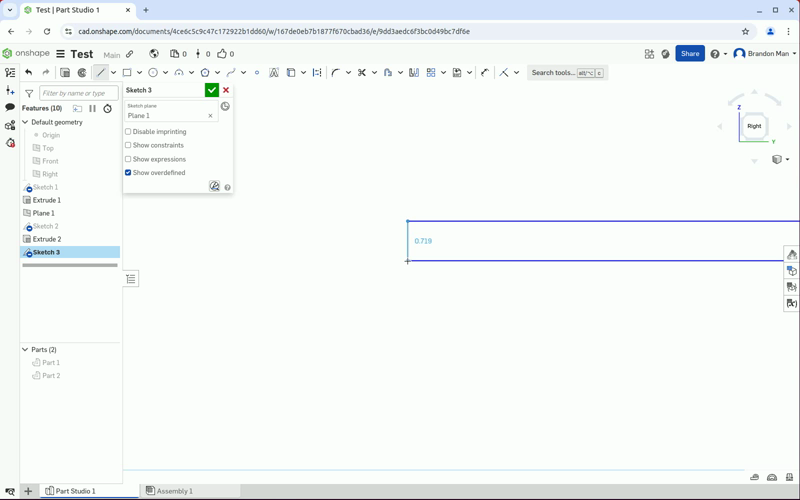
scroll(-6)
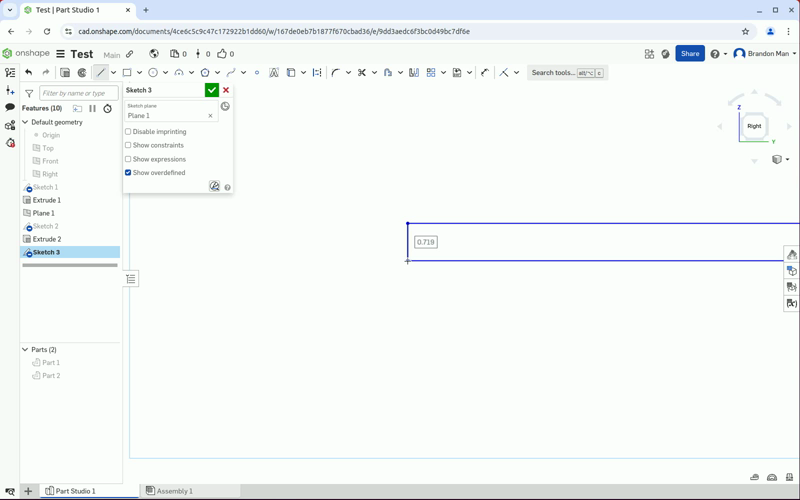
scroll(-6)
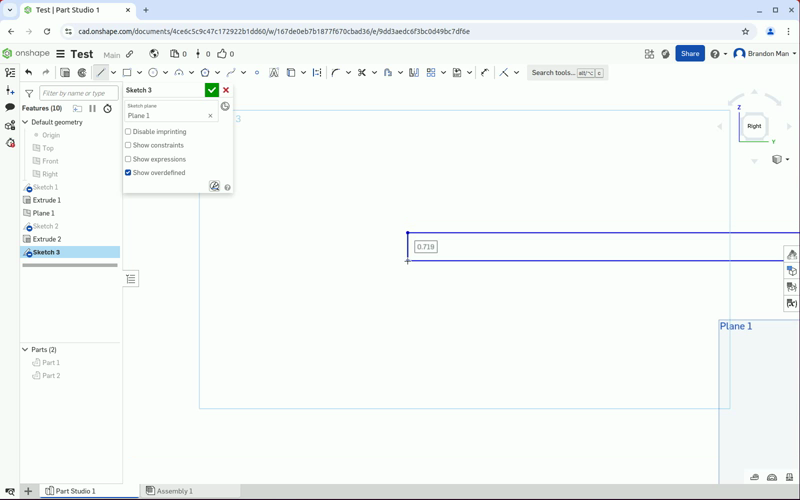
scroll(-6)
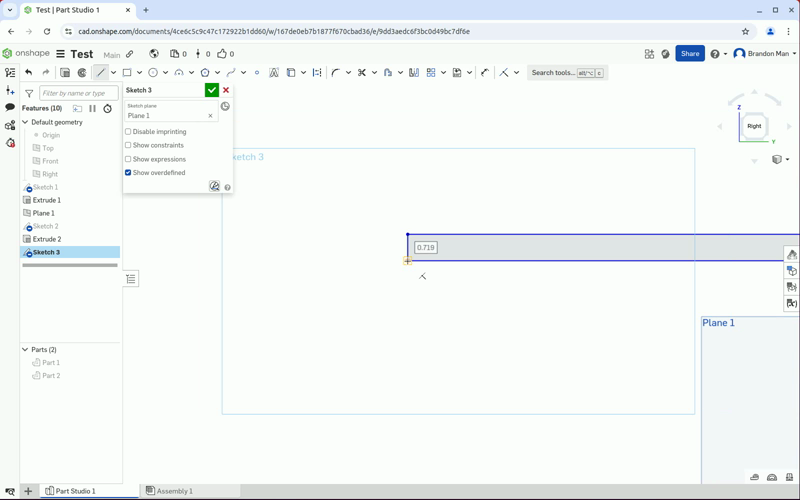
scroll(-6)
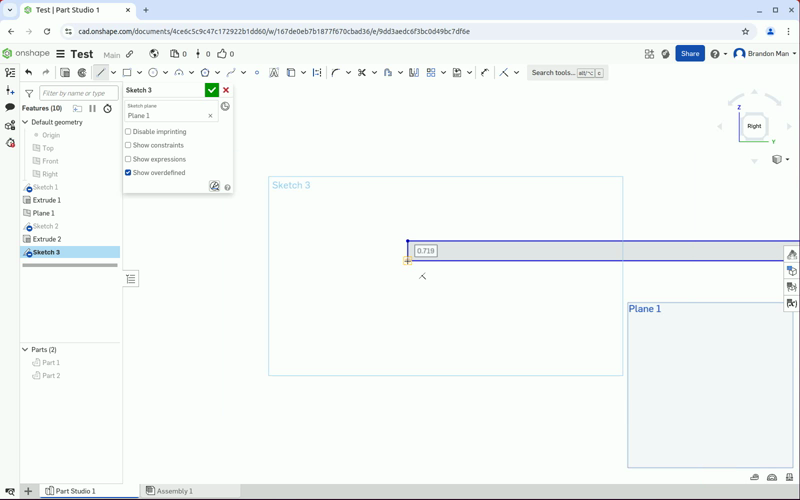
scroll(-6)
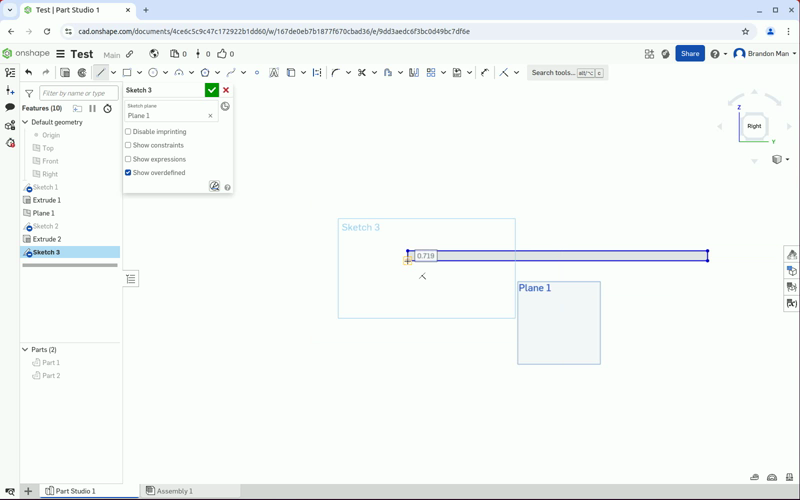
scroll(-6)
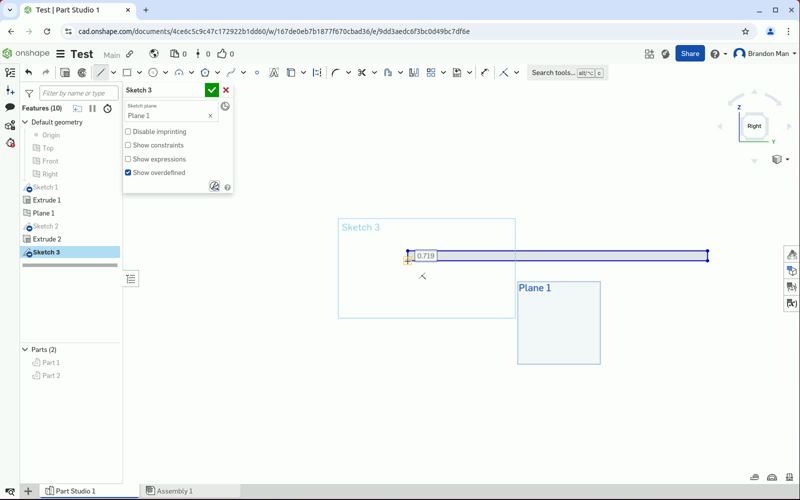
scroll(-6)
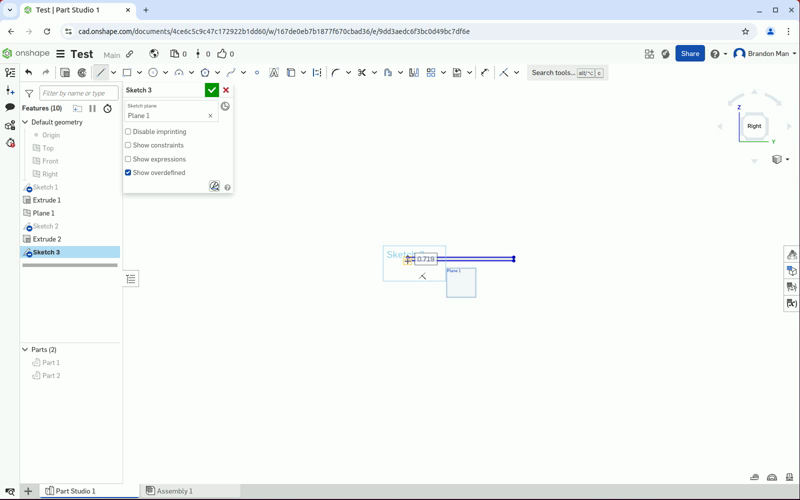
key(esc)
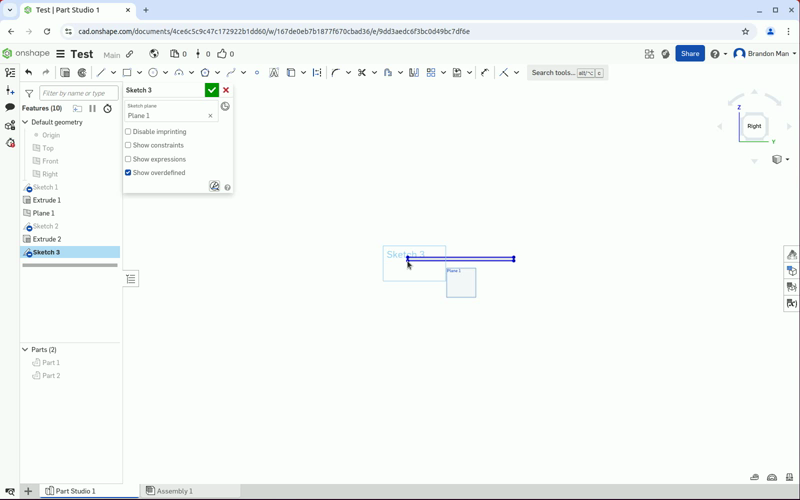
mouse_move(424, 258)
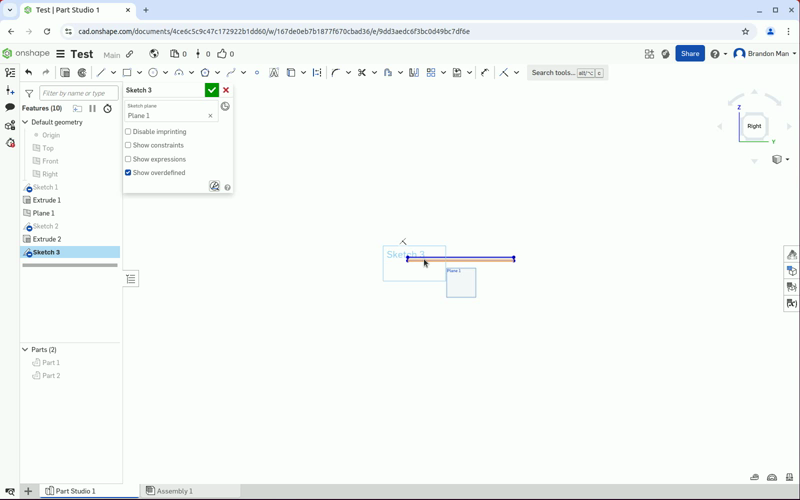
scroll(6)
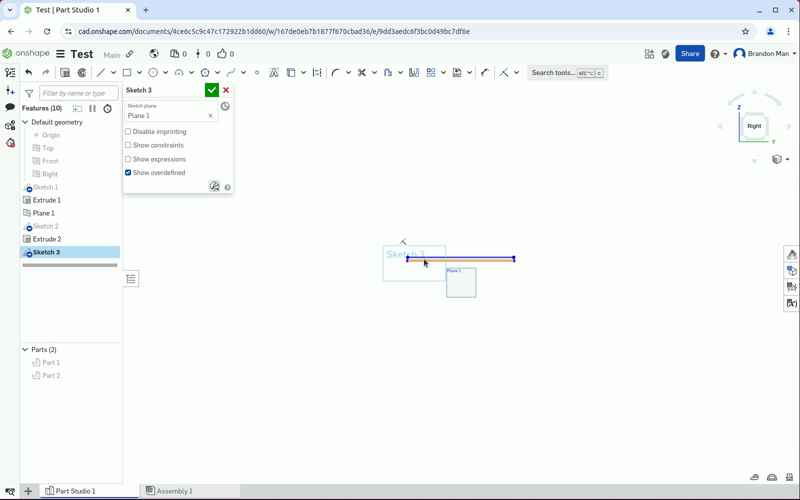
scroll(6)
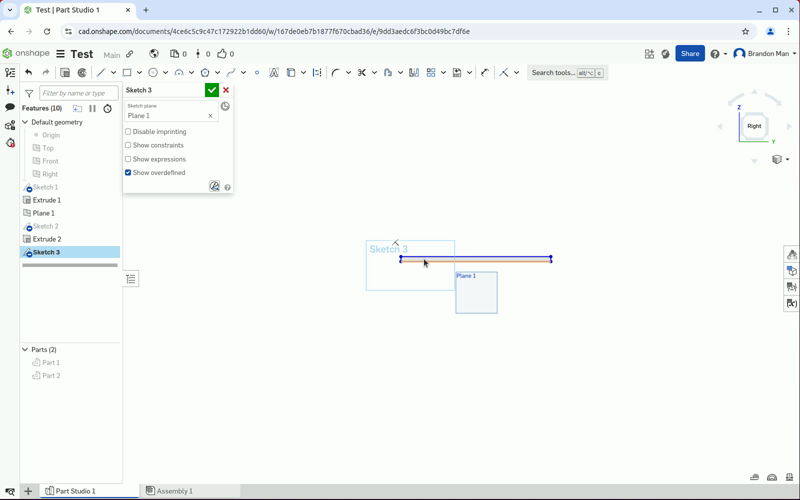
scroll(6)
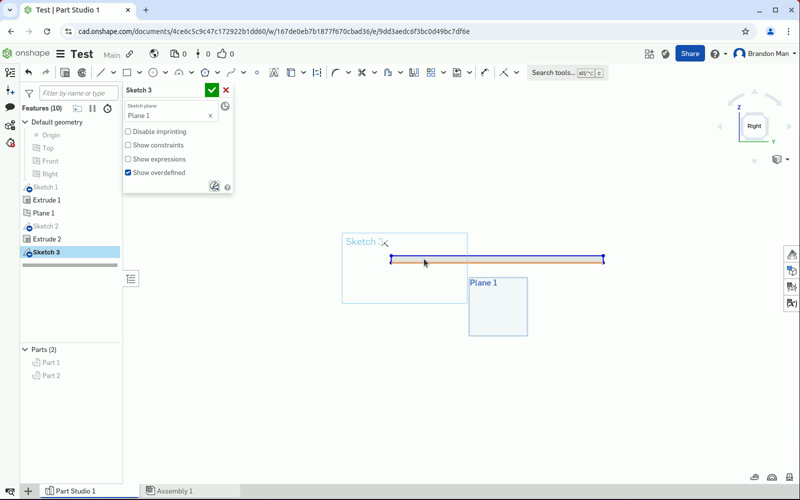
scroll(6)
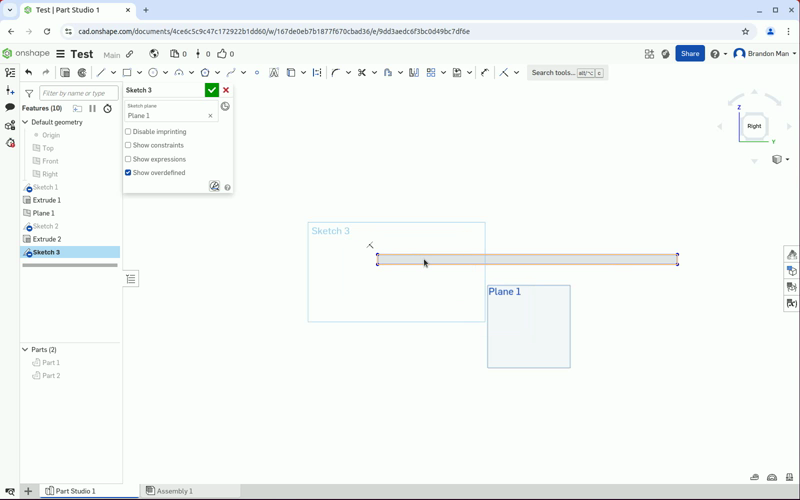
scroll(6)
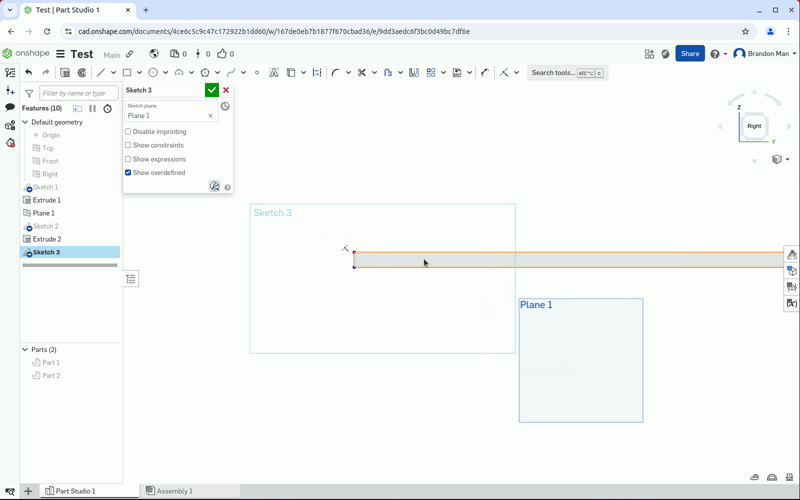
scroll(6)
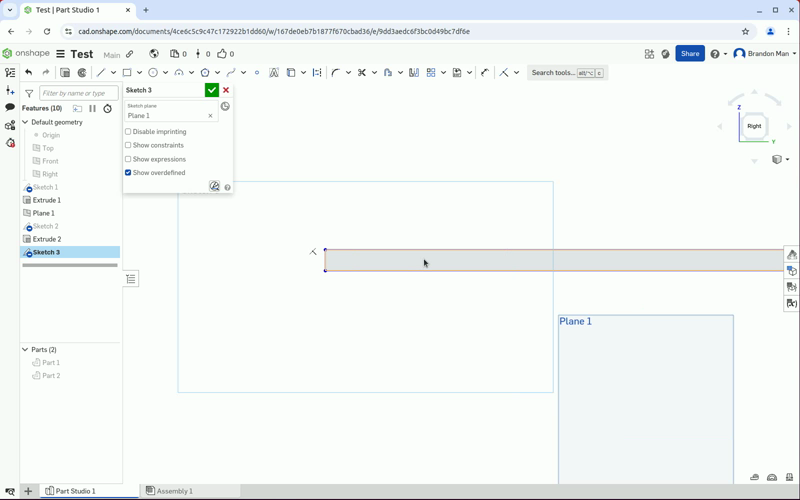
scroll(6)
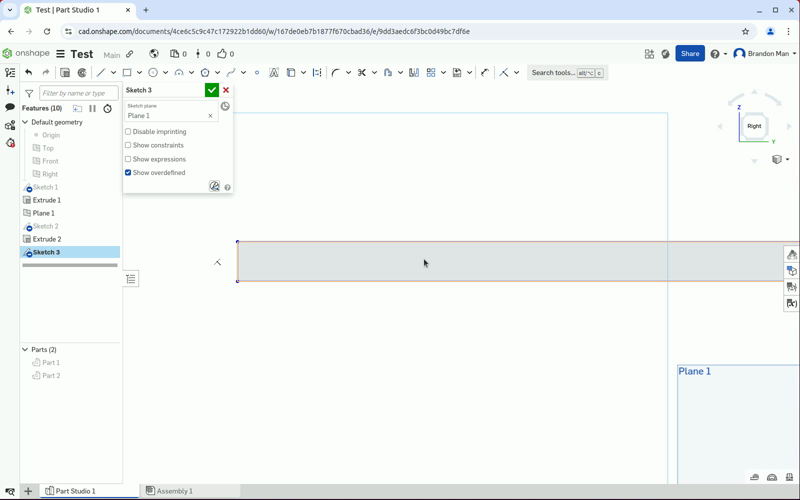
click(424, 258)
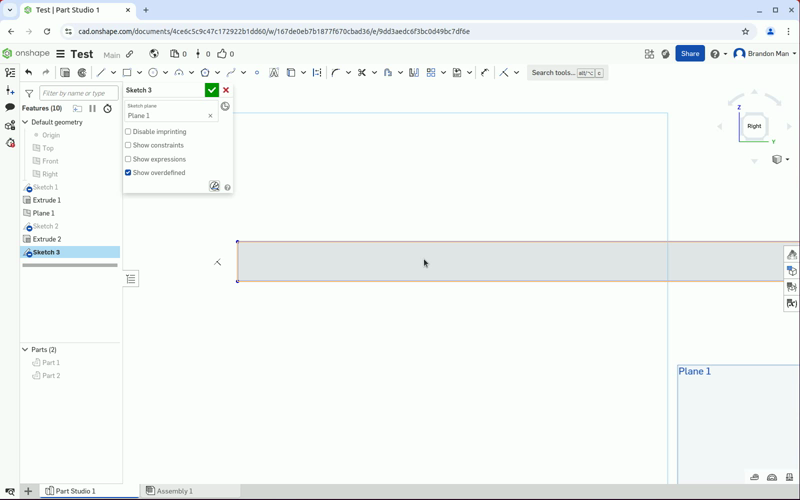
scroll(-6)
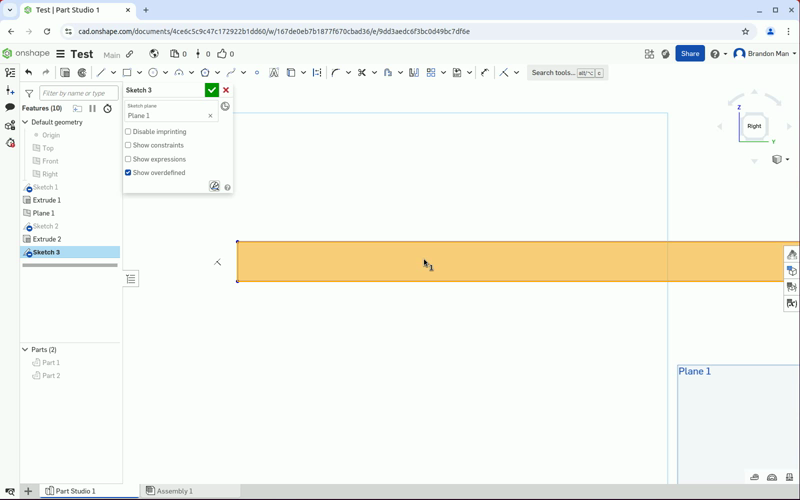
scroll(-6)
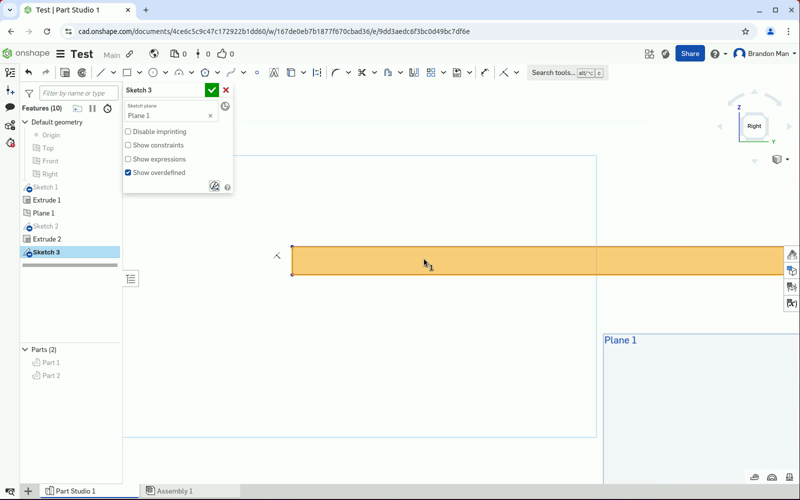
scroll(-6)
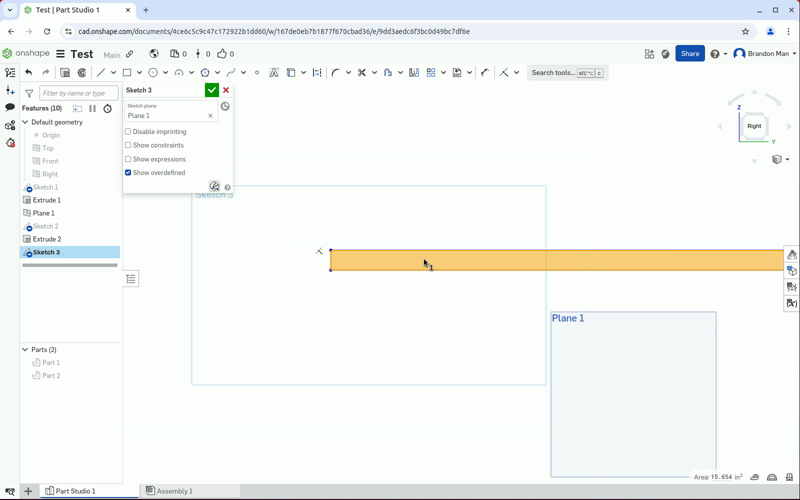
scroll(-6)
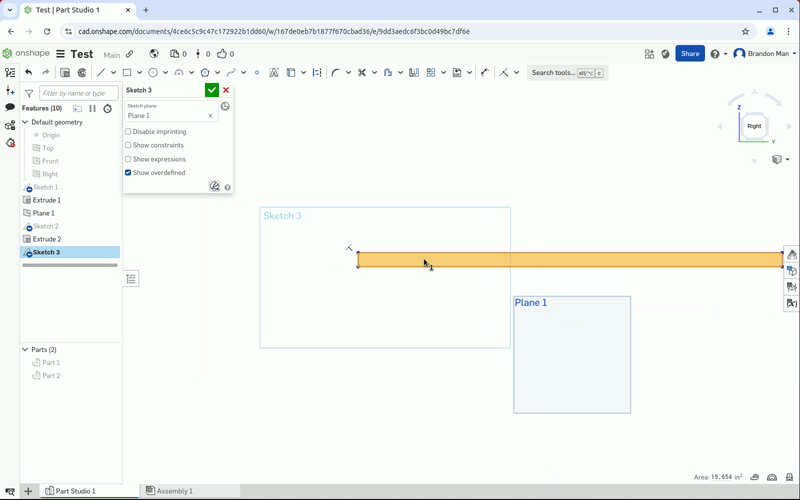
scroll(-6)
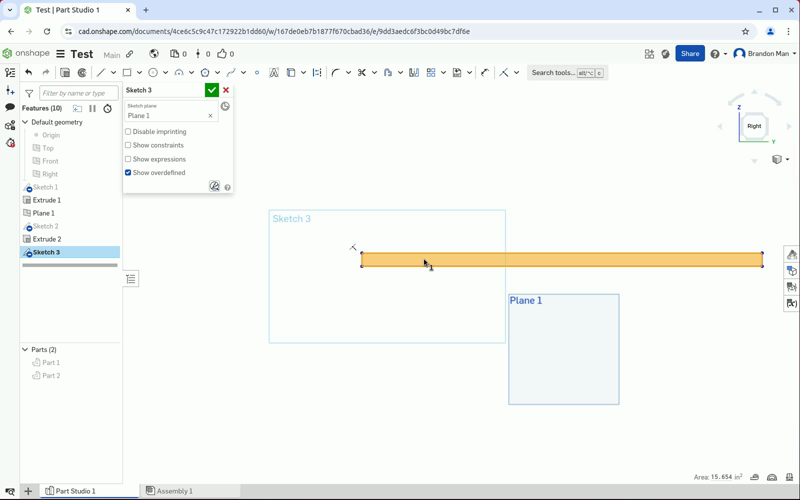
scroll(-6)
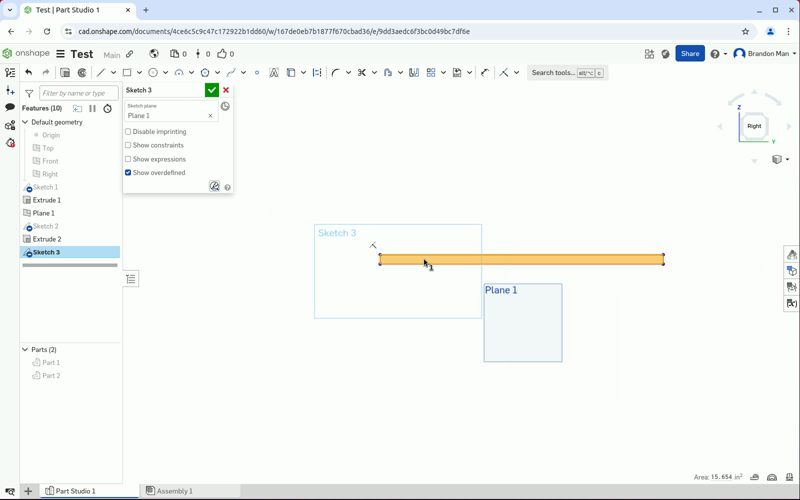
scroll(-6)
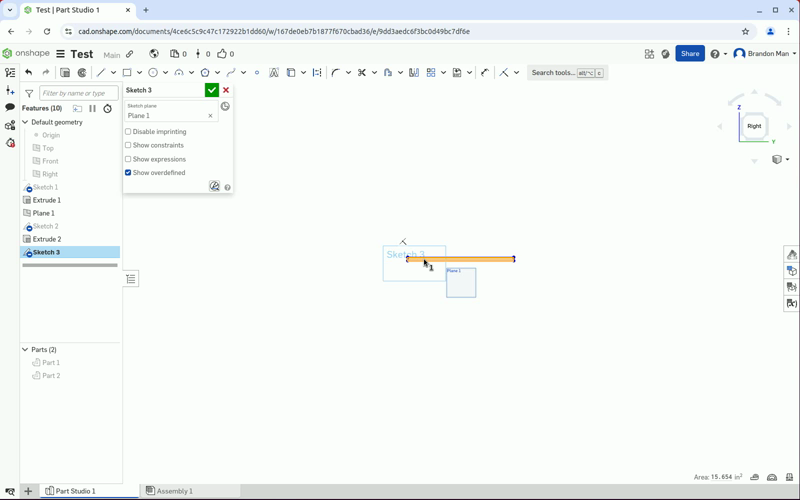
mouse_move(73, 352)
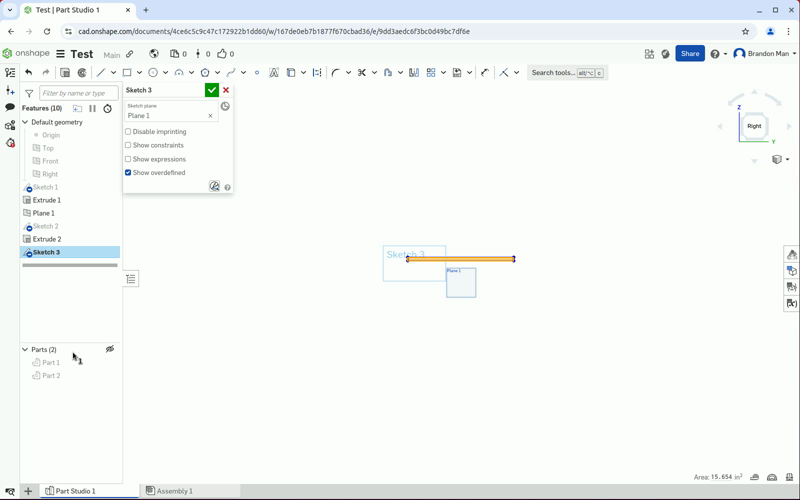
key(shift+y)
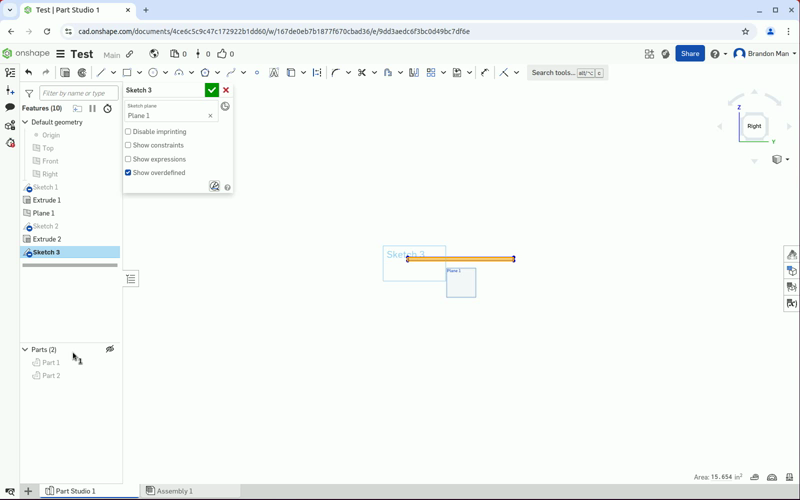
key(shift+e)
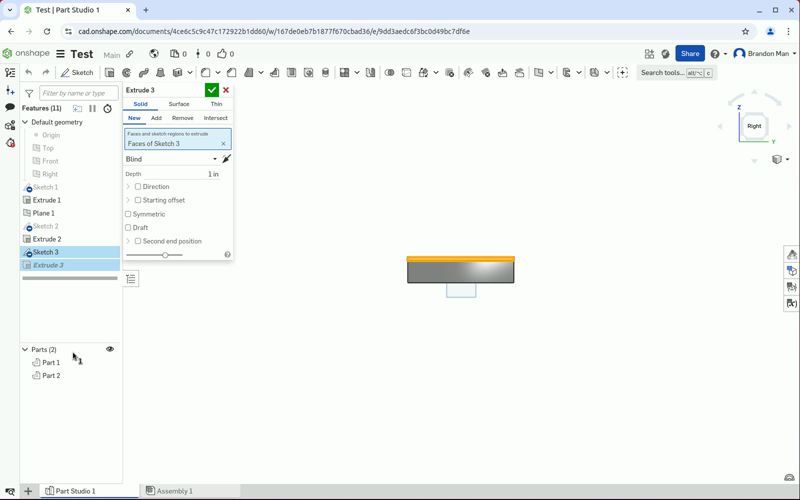
mouse_move(143, 106)
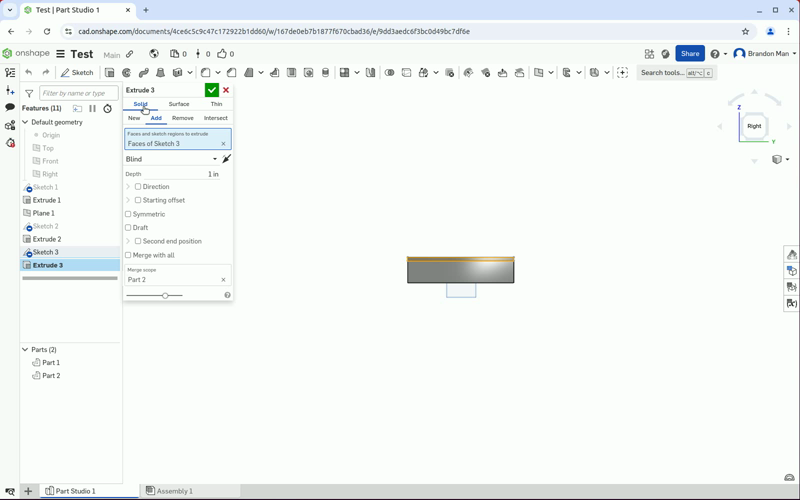
click(143, 106)
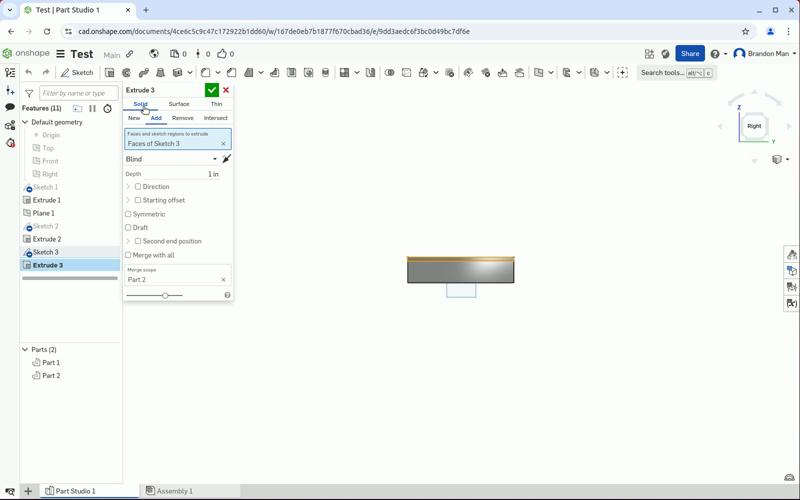
mouse_move(137, 120)
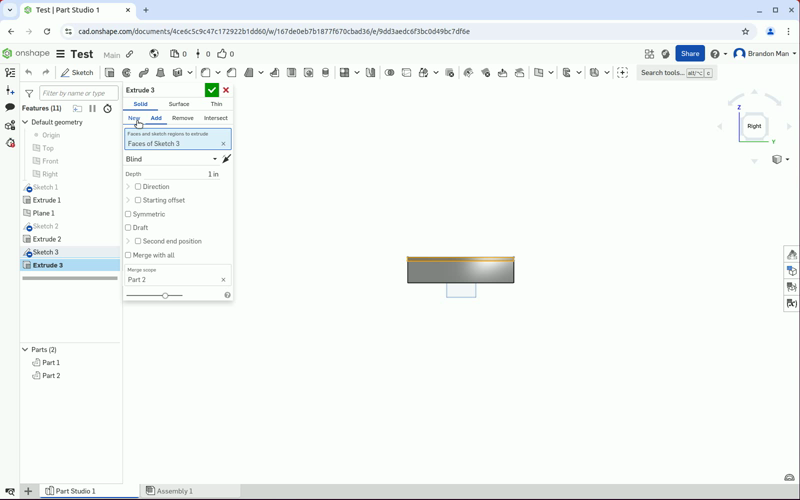
click(137, 120)
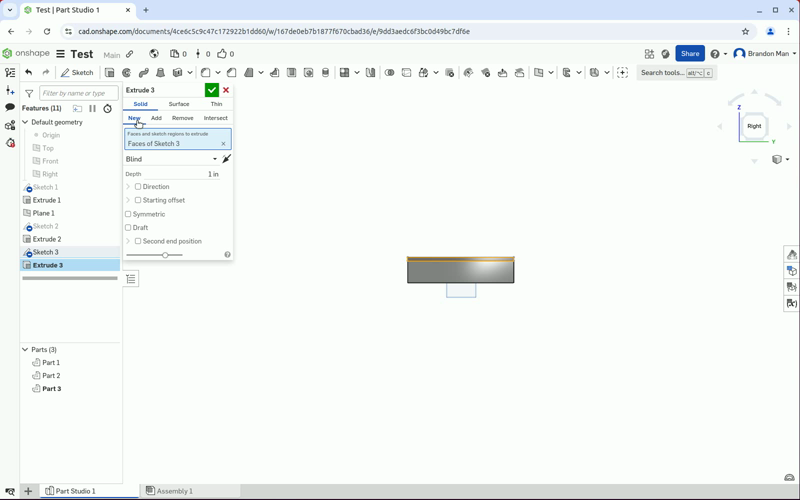
key(tab, 4)
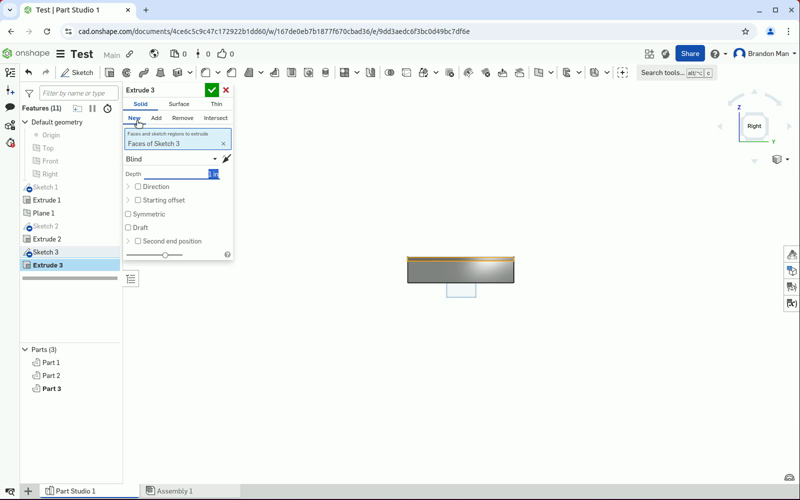
text(0.722)
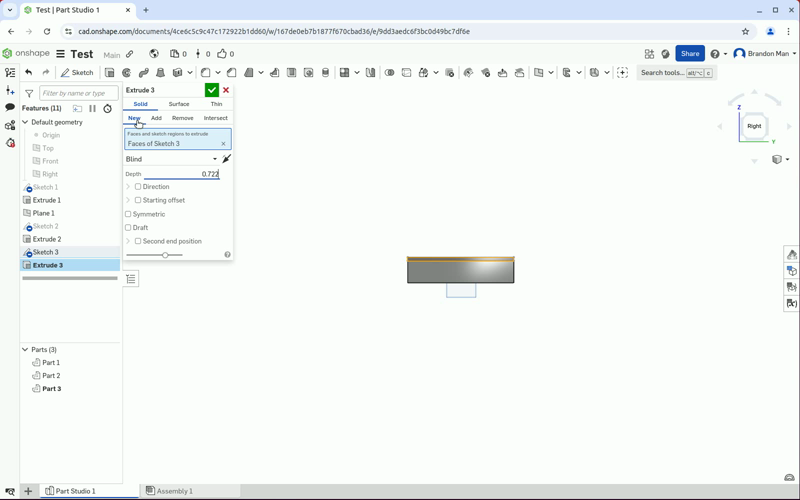
key(enter)
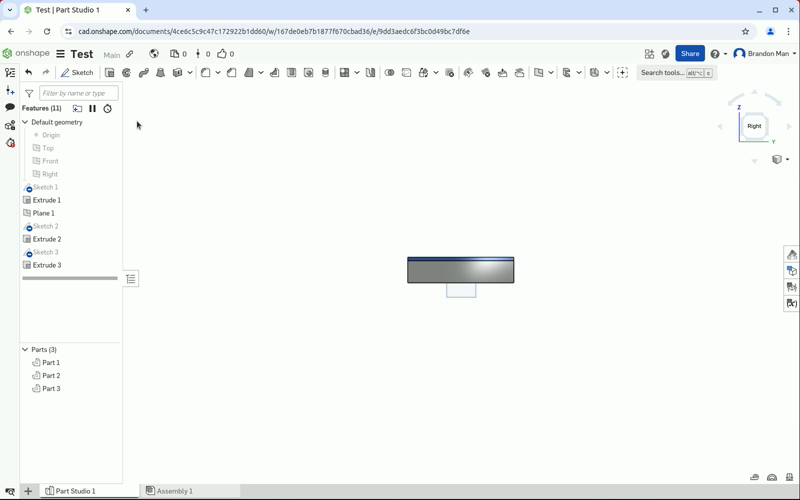
key(shift+h)
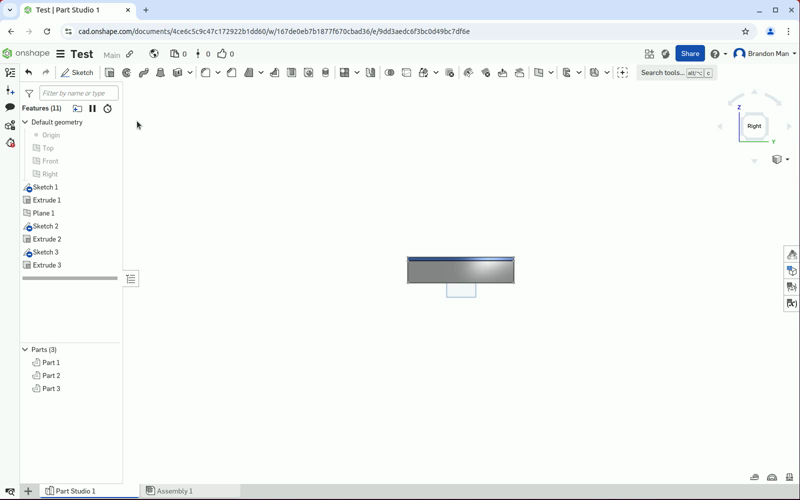
key(shift+h)
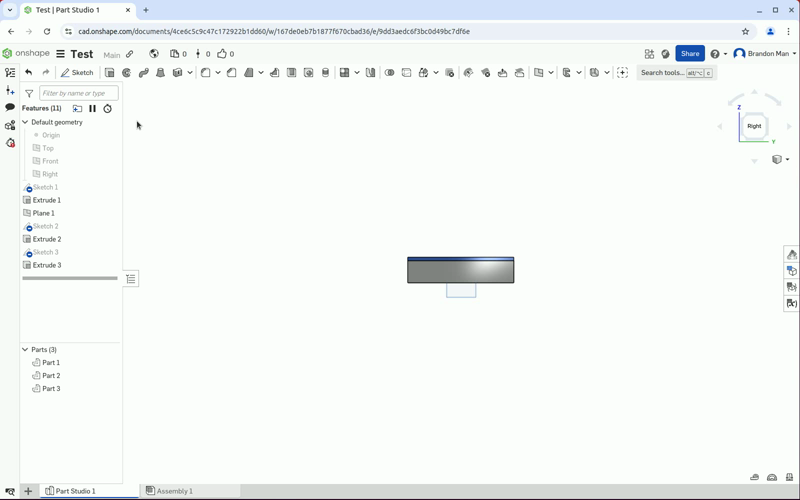
mouse_move(73, 189)
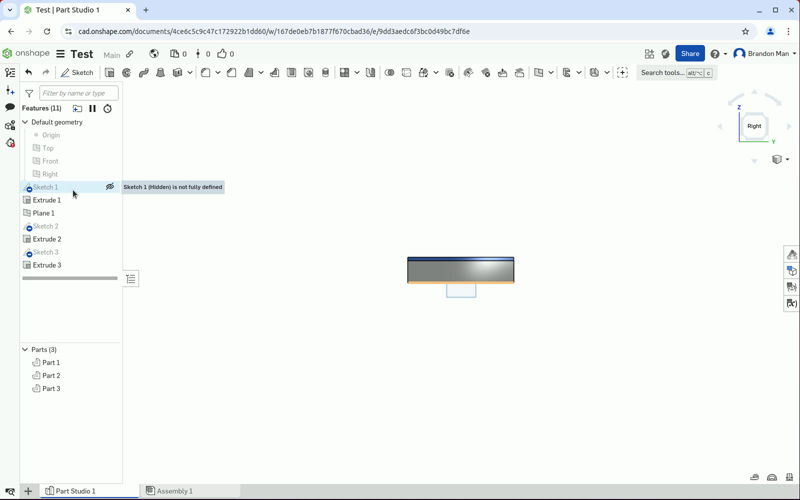
click(73, 189)
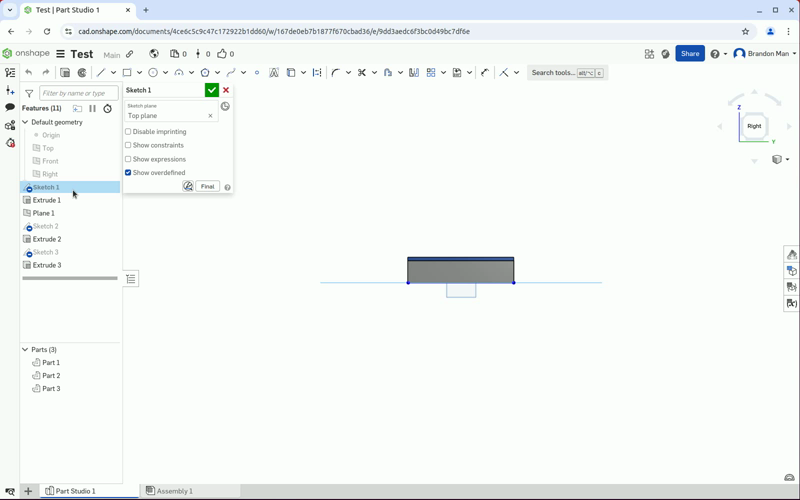
mouse_move(229, 92)
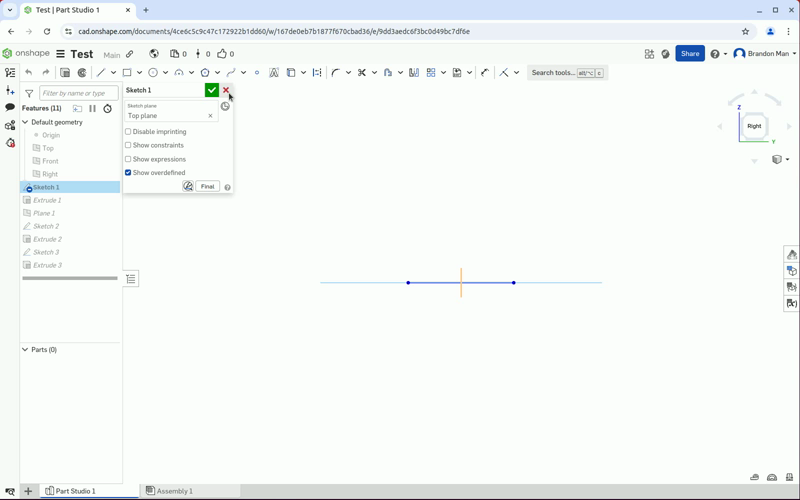
click(229, 92)
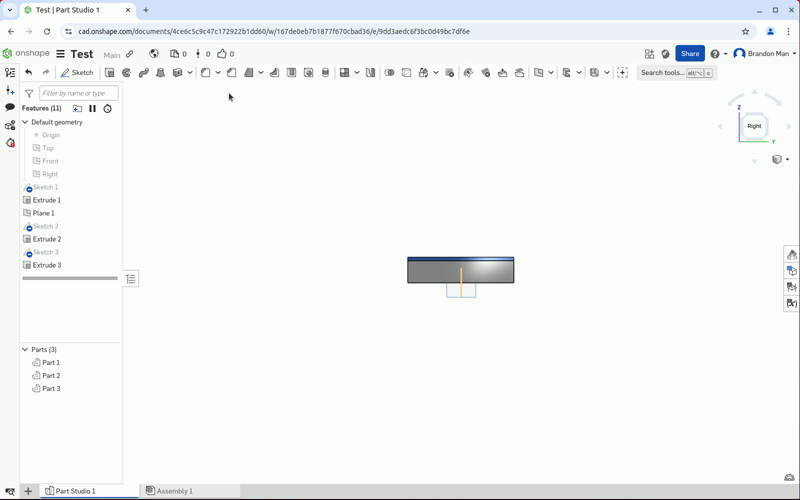
mouse_move(73, 352)
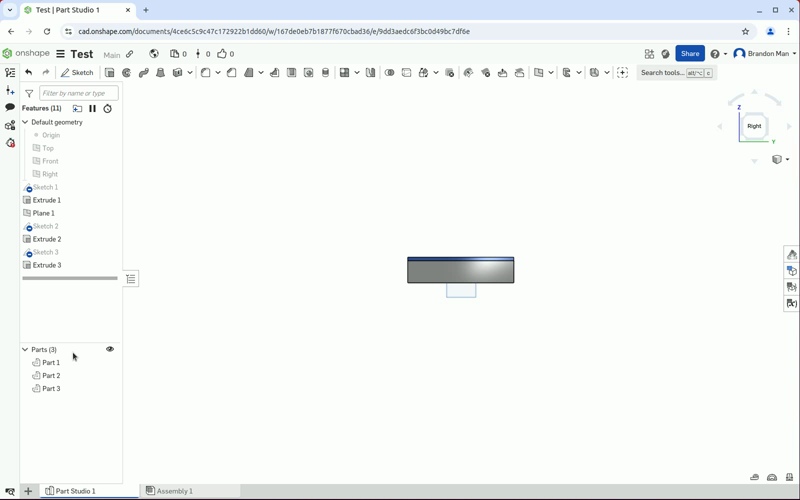
key(y)
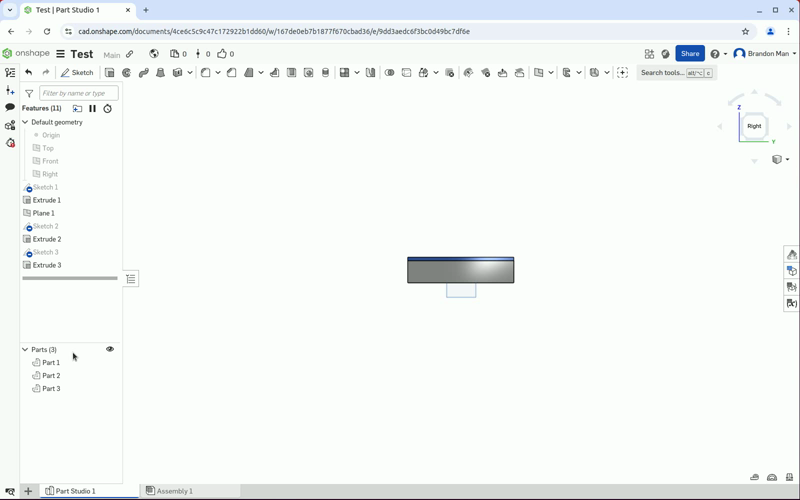
key(shift+p)
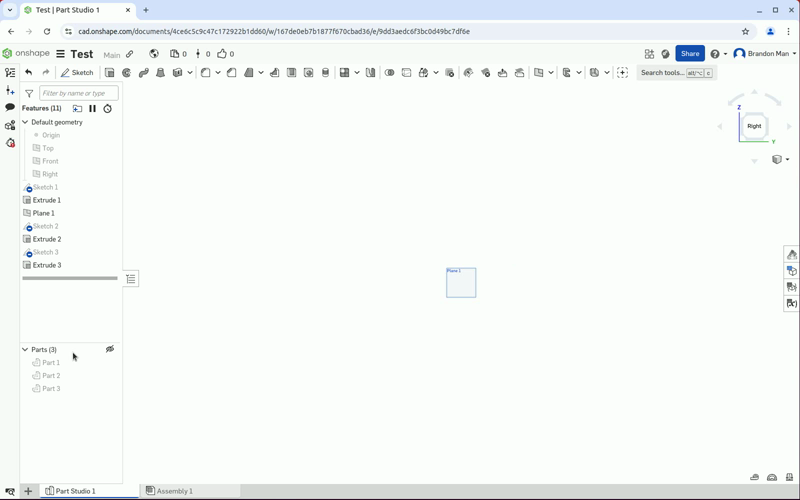
key(space)
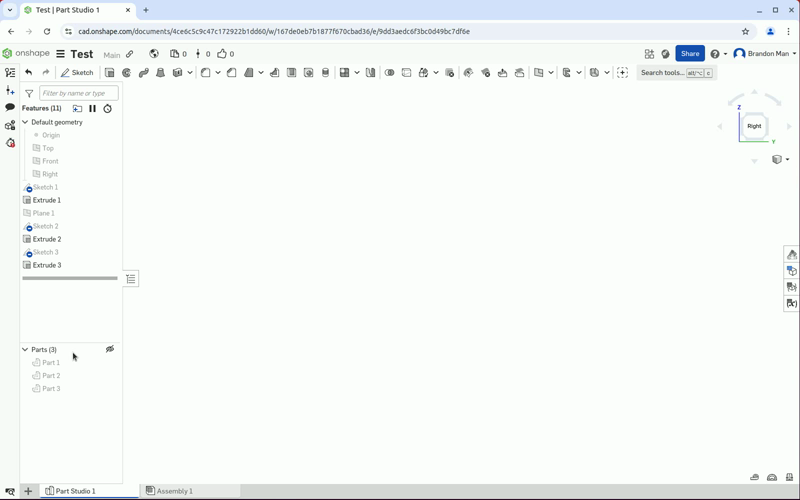
key_down(shift)
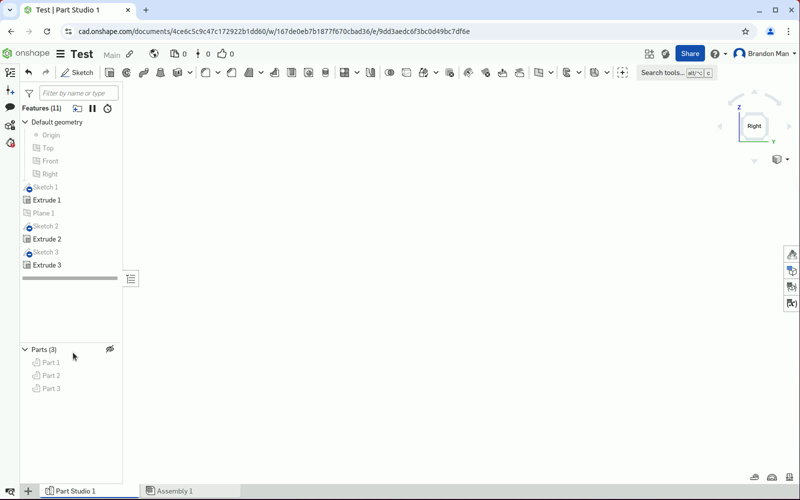
key(right)
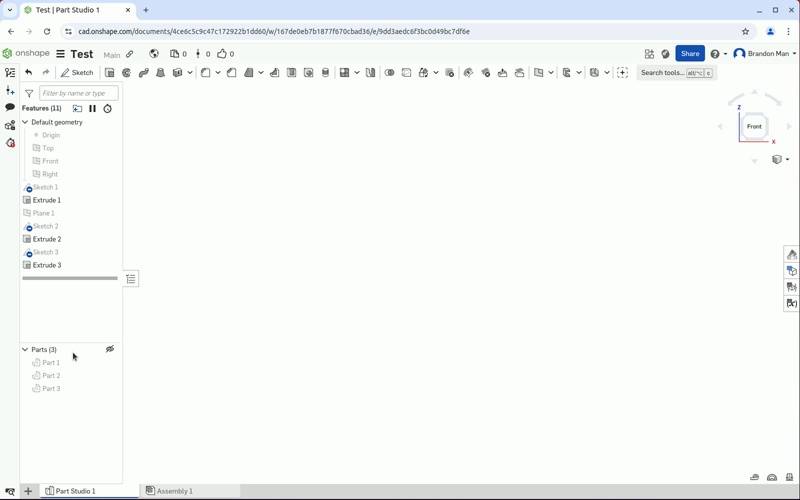
key_up(shift)
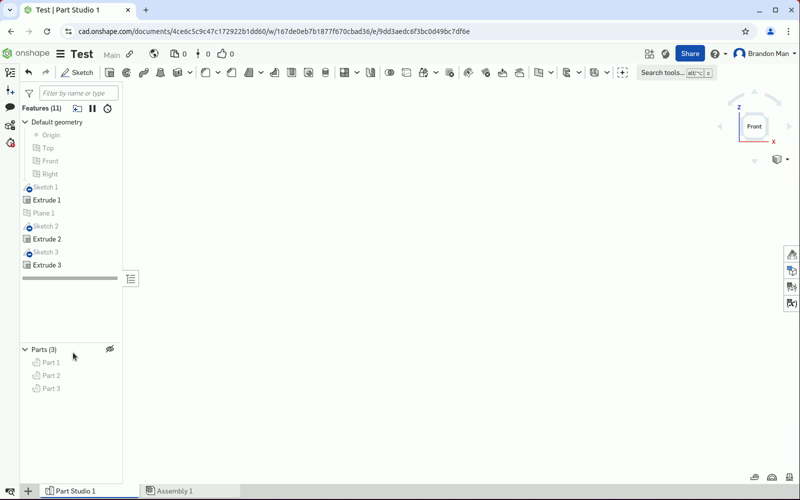
mouse_move(73, 352)
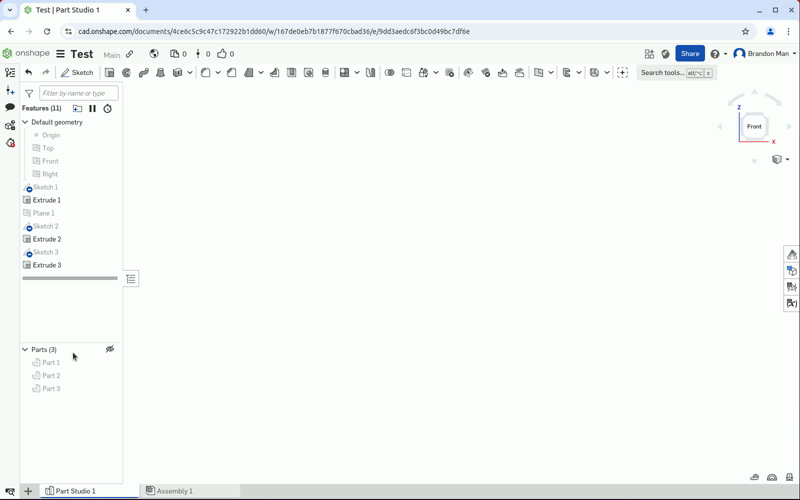
key(shift+y)
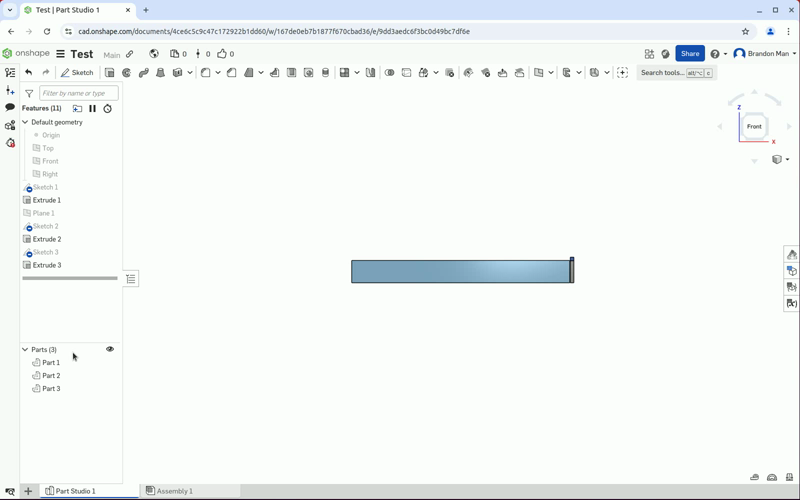
mouse_move(541, 75)
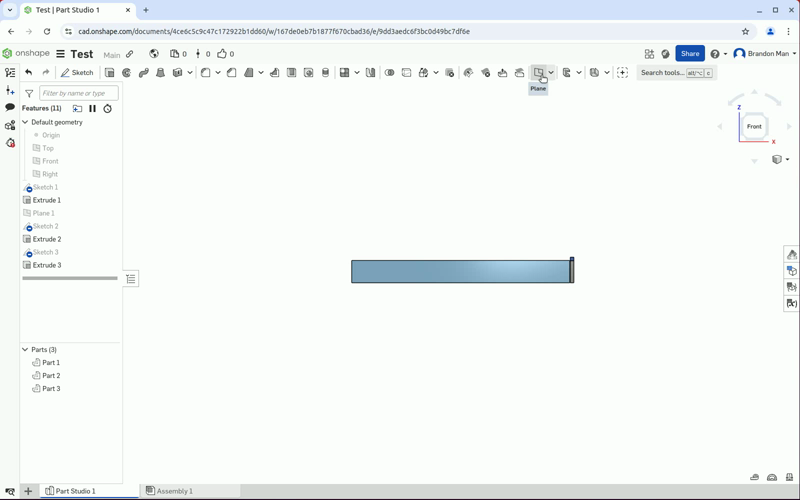
click(541, 75)
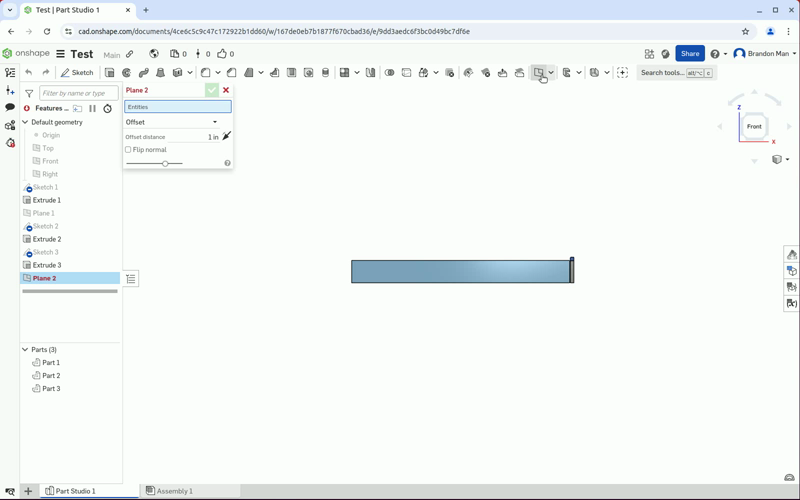
mouse_move(73, 163)
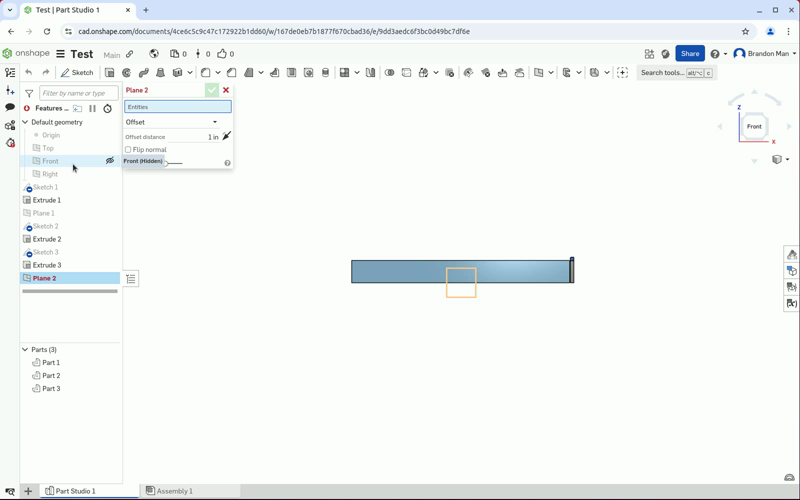
click(73, 163)
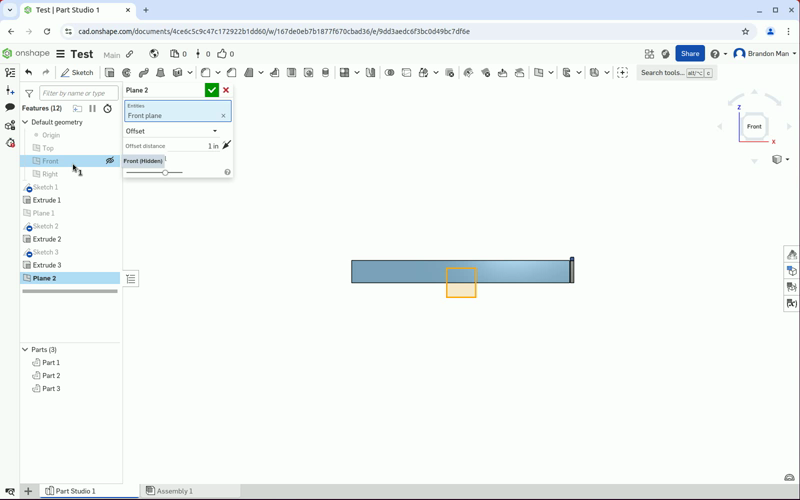
key(tab, 2)
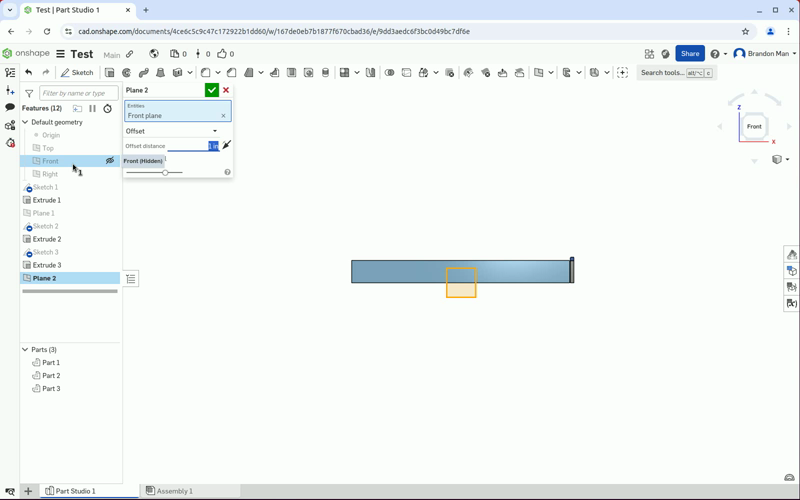
text(10.845)
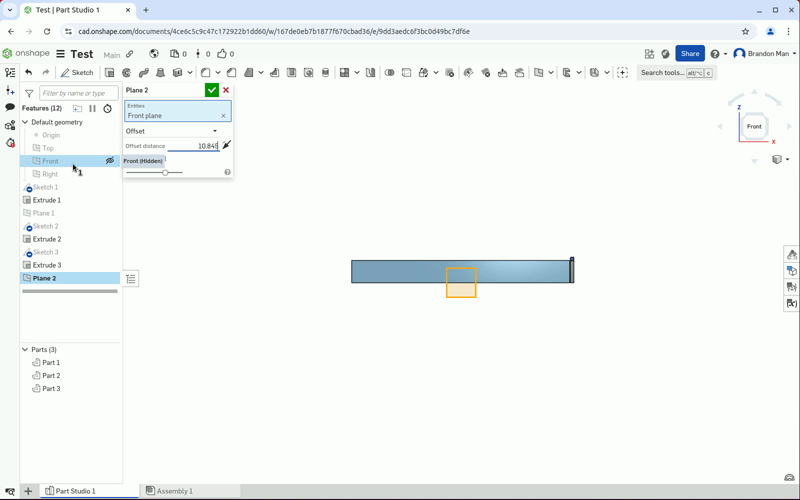
key(enter, 2)
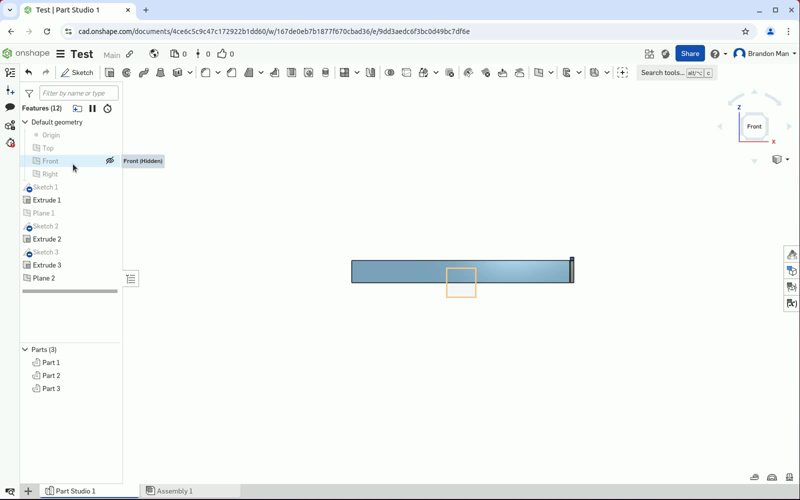
key(shift+s)
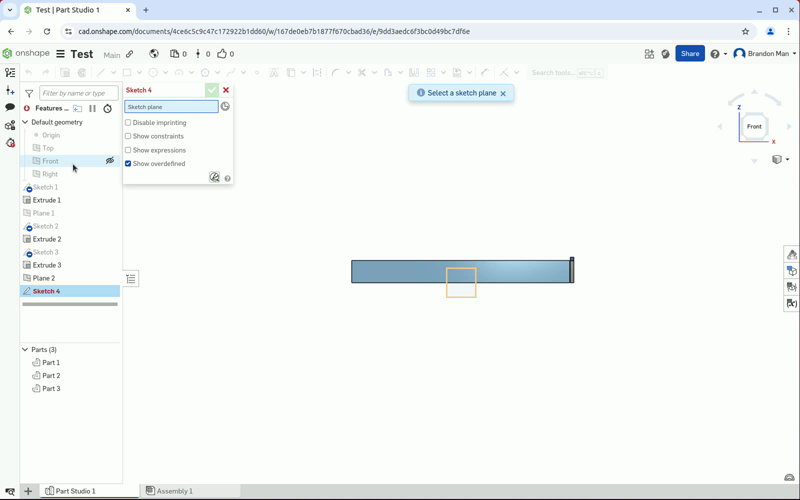
mouse_move(73, 280)
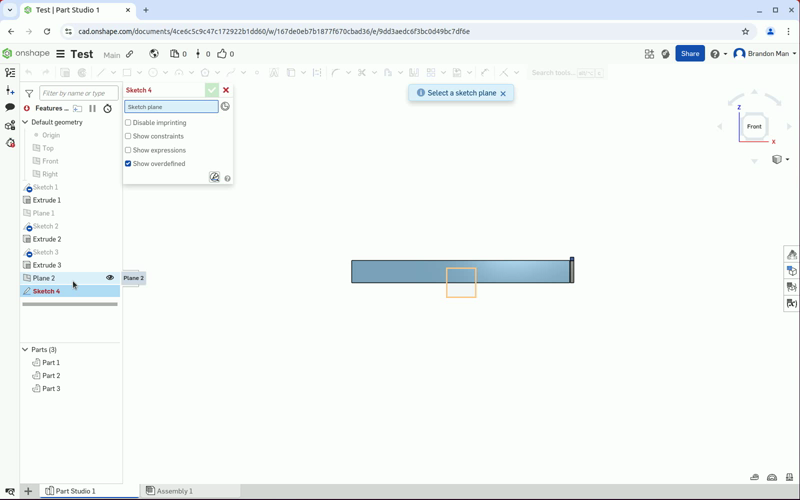
click(73, 280)
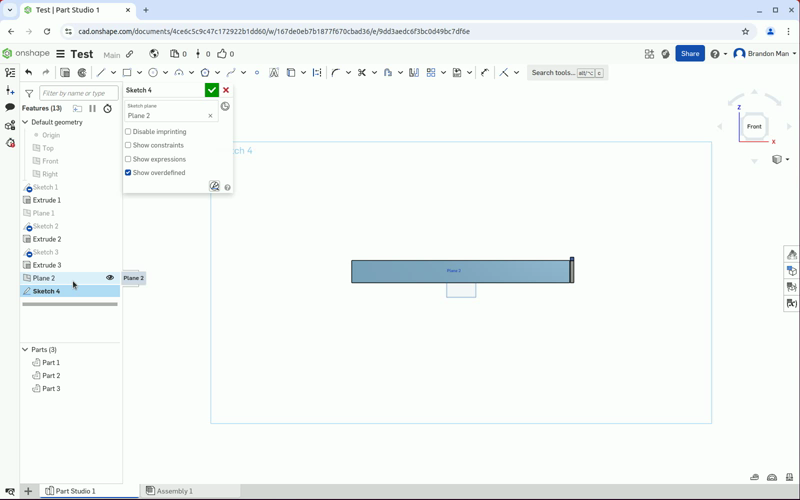
mouse_move(73, 352)
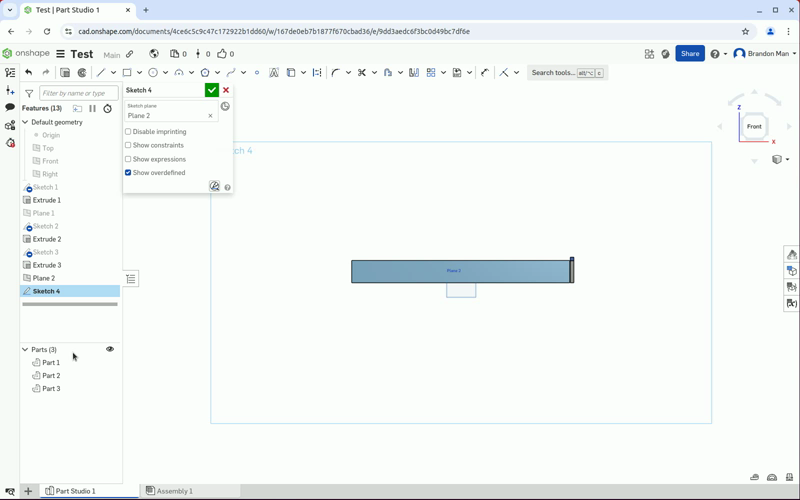
key(y)
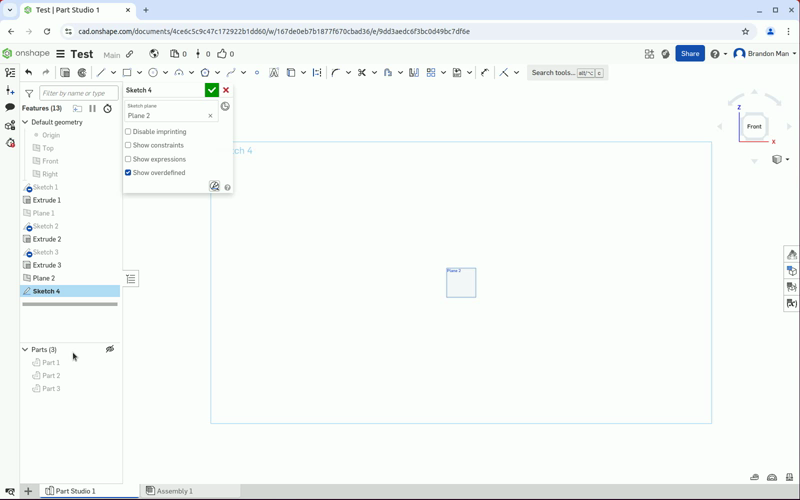
key(l)
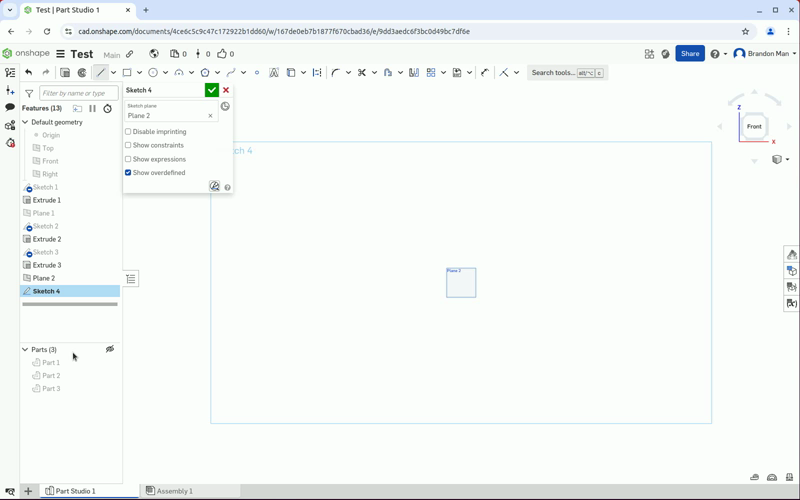
key_down(shift)
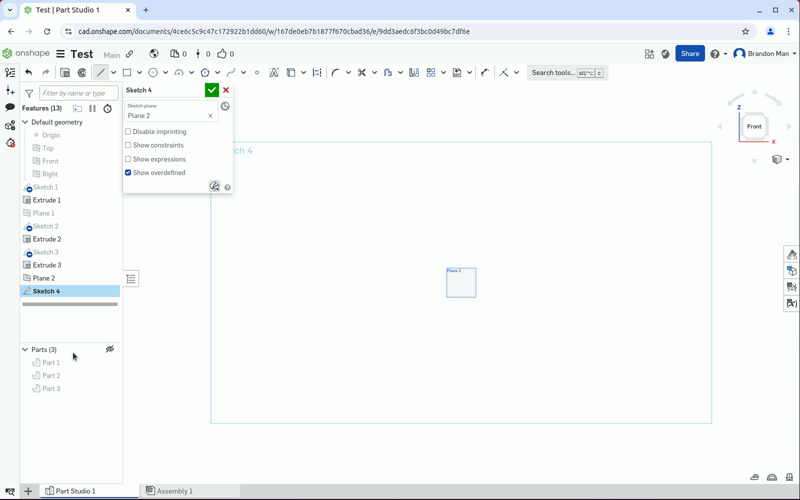
mouse_move(348, 282)
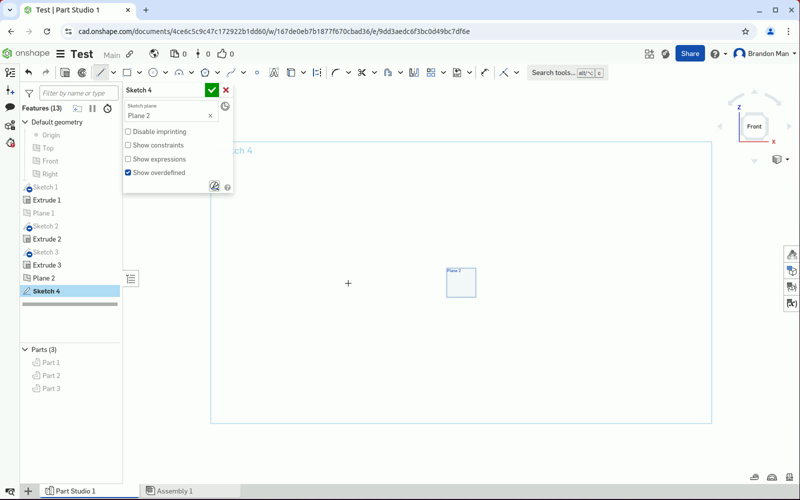
click(348, 282)
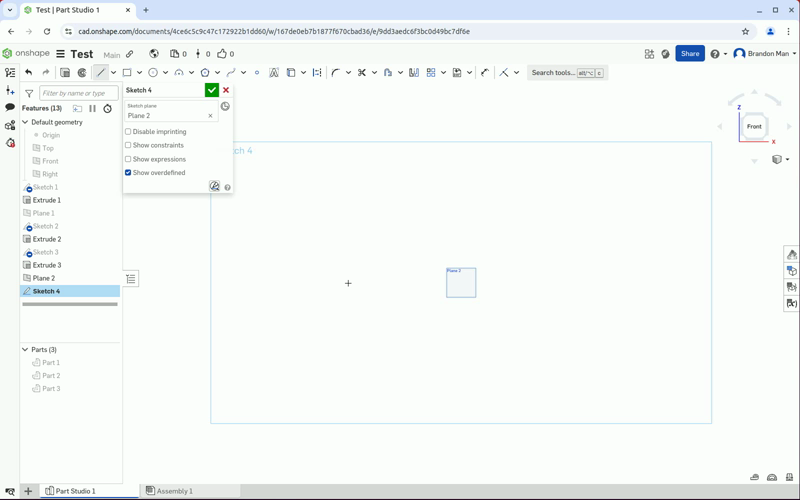
key_up(shift)
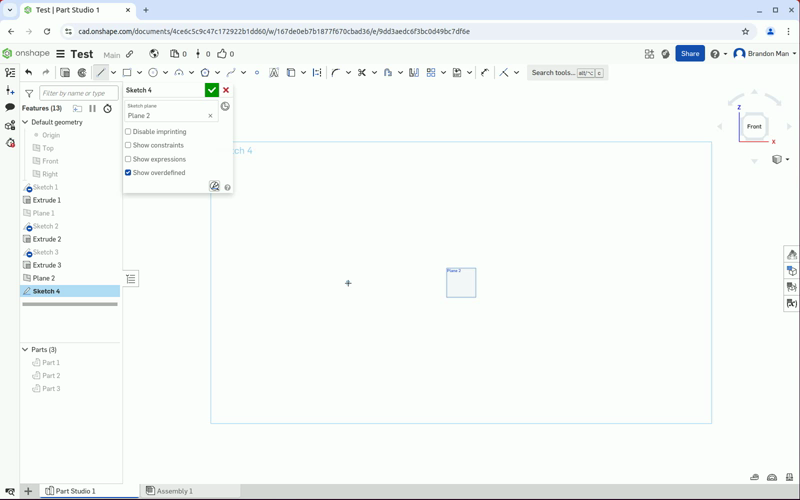
key_down(shift)
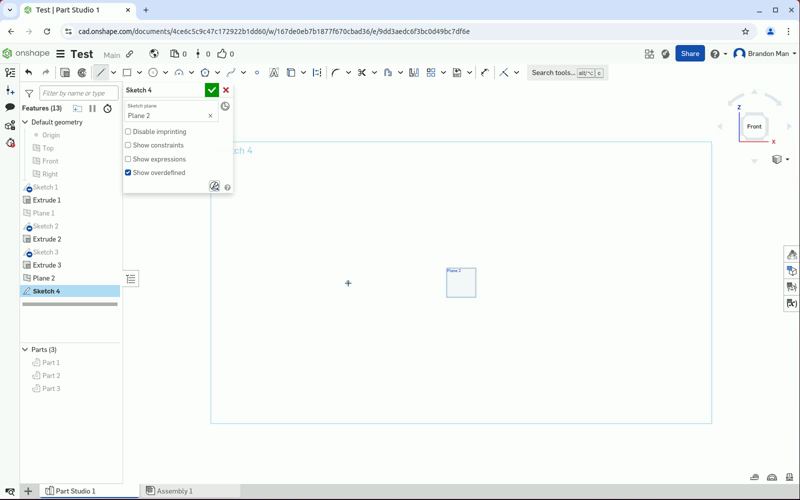
mouse_move(378, 282)
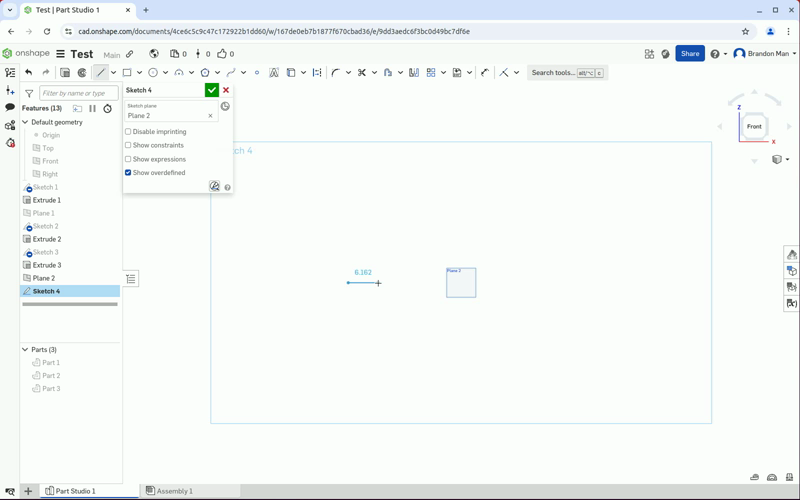
mouse_move(350, 282)
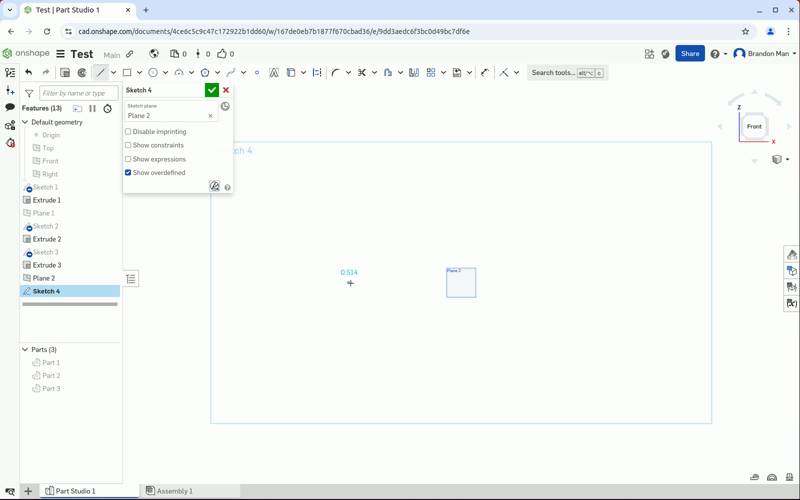
scroll(6)
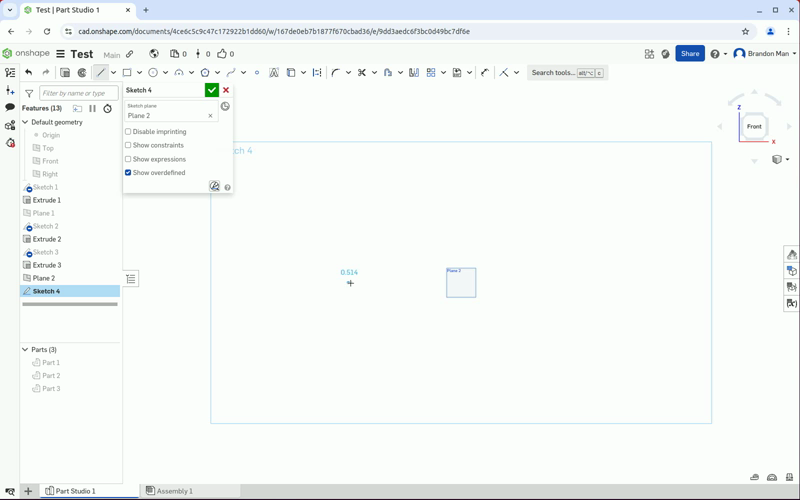
scroll(6)
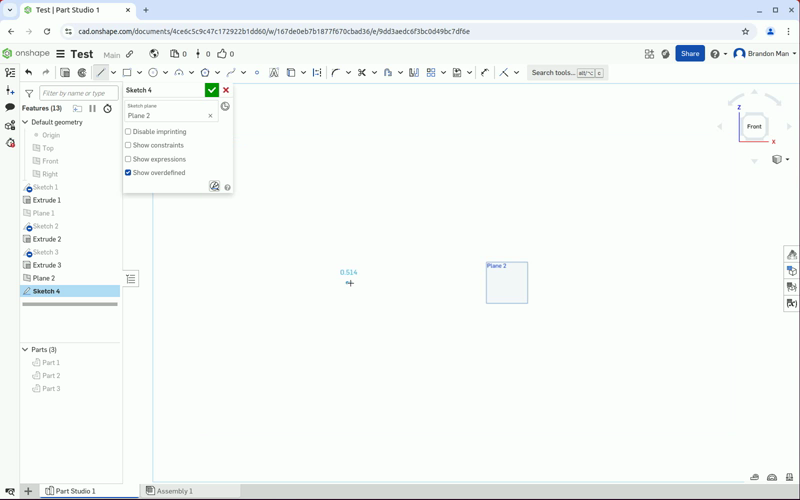
scroll(6)
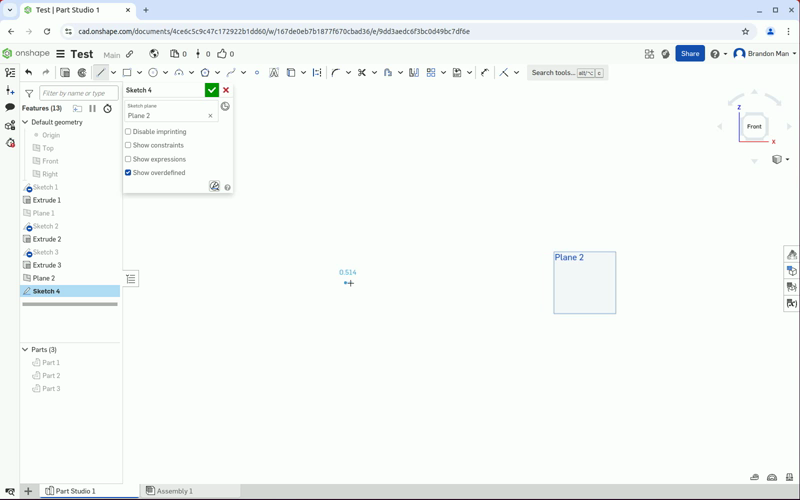
scroll(6)
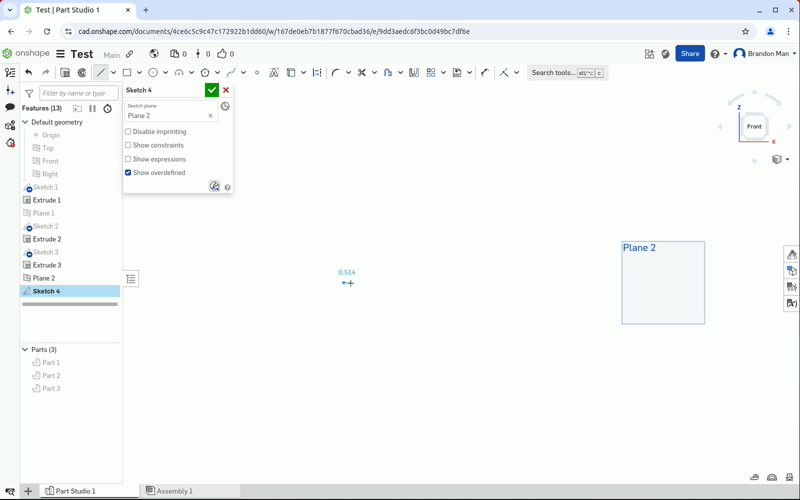
scroll(6)
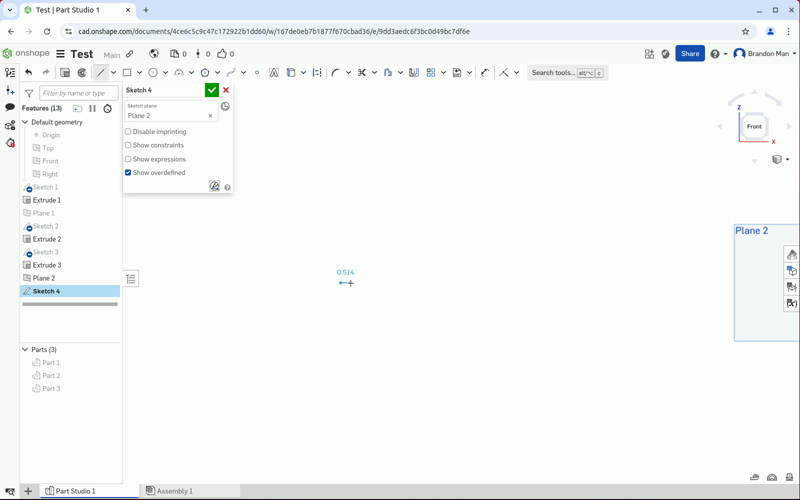
scroll(6)
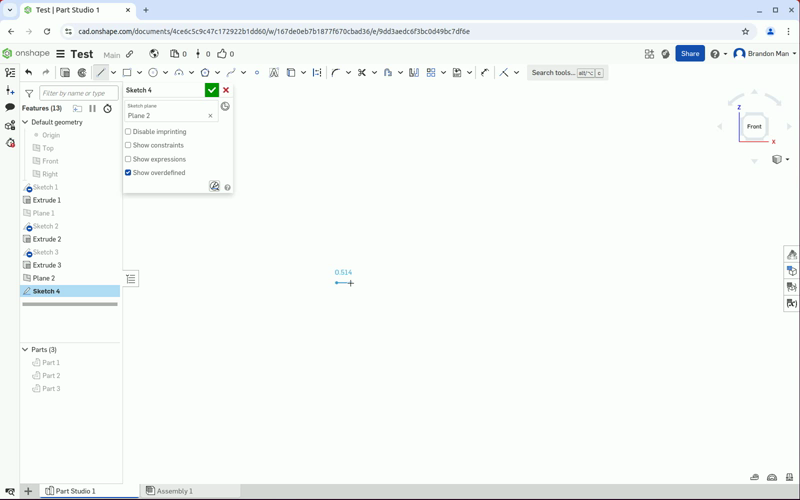
scroll(6)
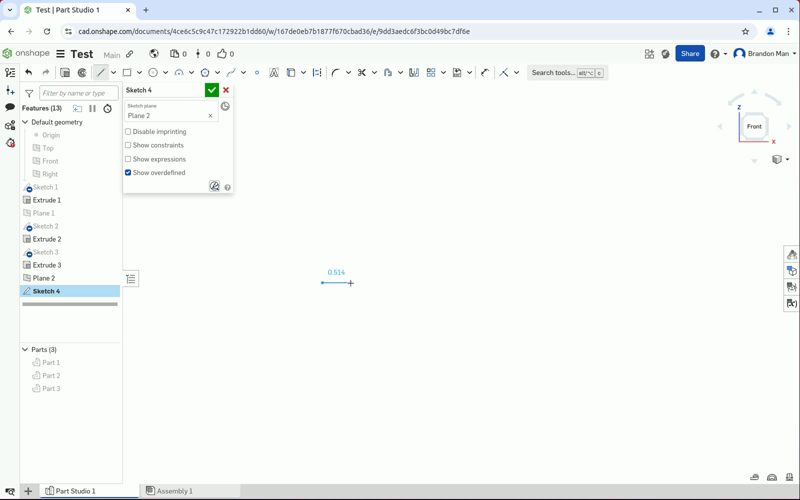
click(350, 282)
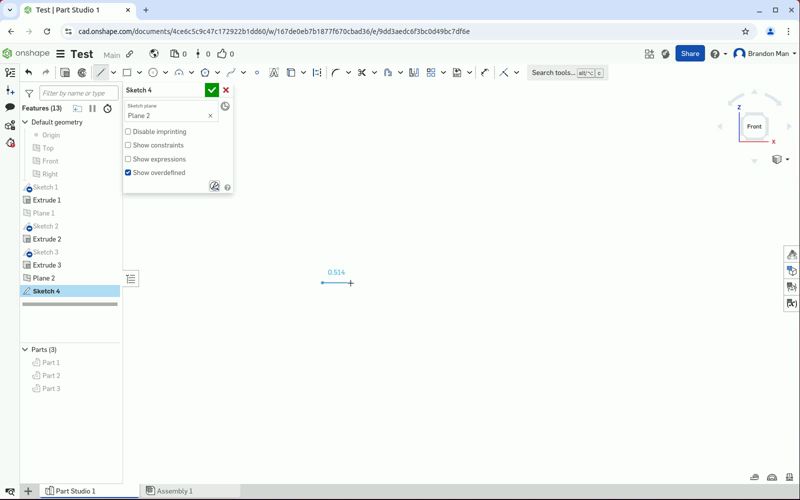
scroll(-6)
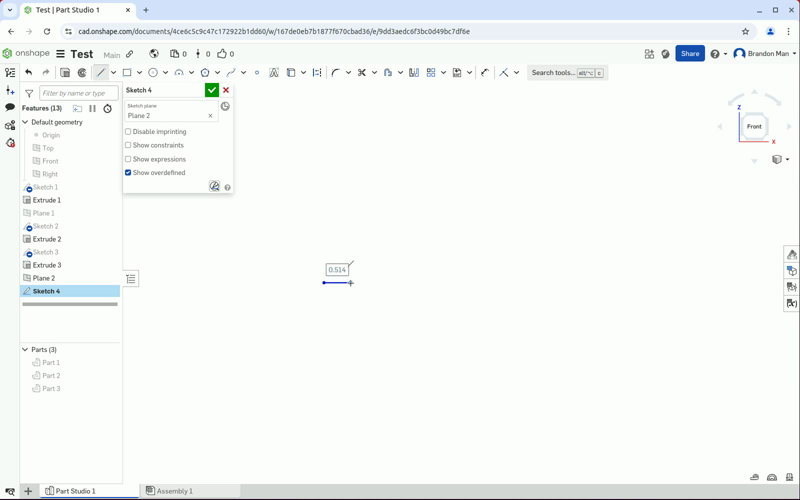
scroll(-6)
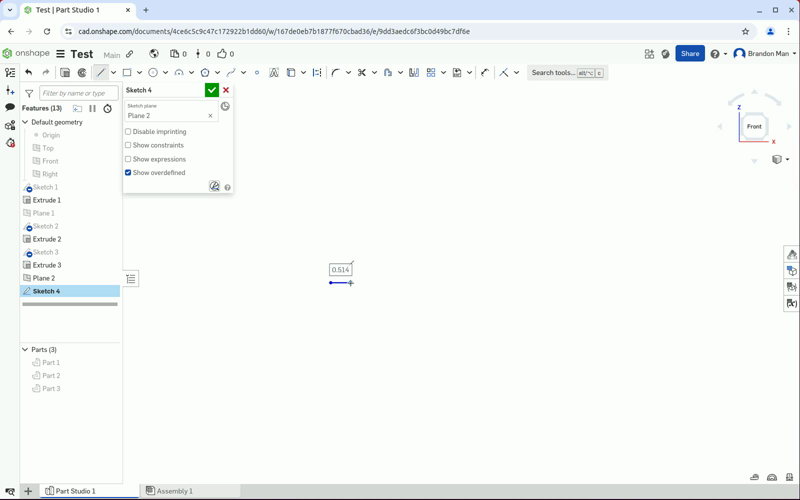
scroll(-6)
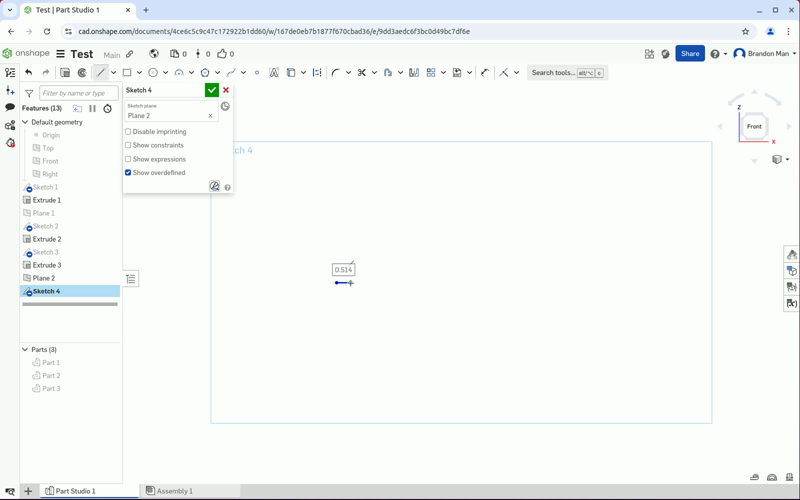
scroll(-6)
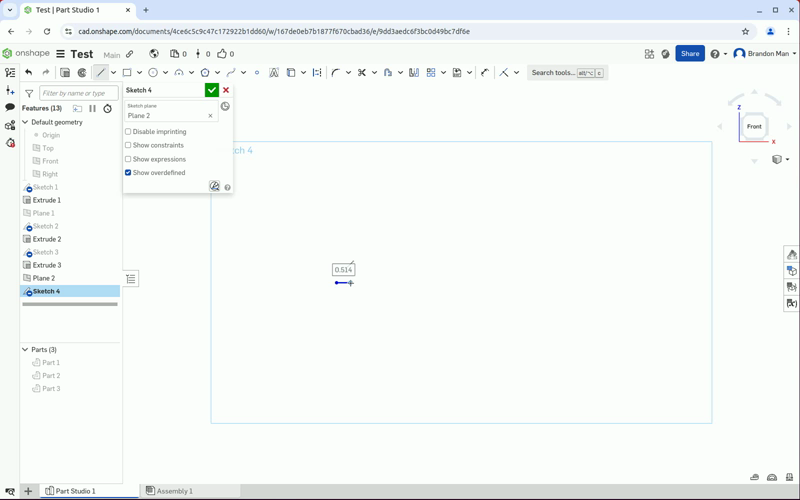
scroll(-6)
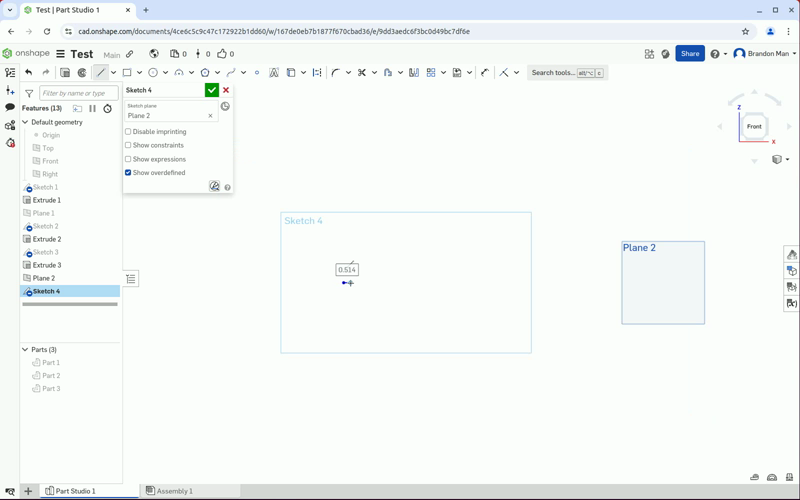
scroll(-6)
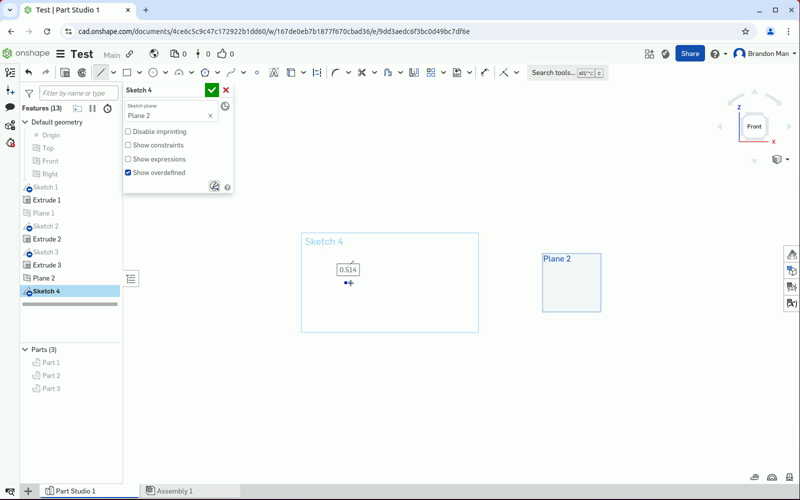
scroll(-6)
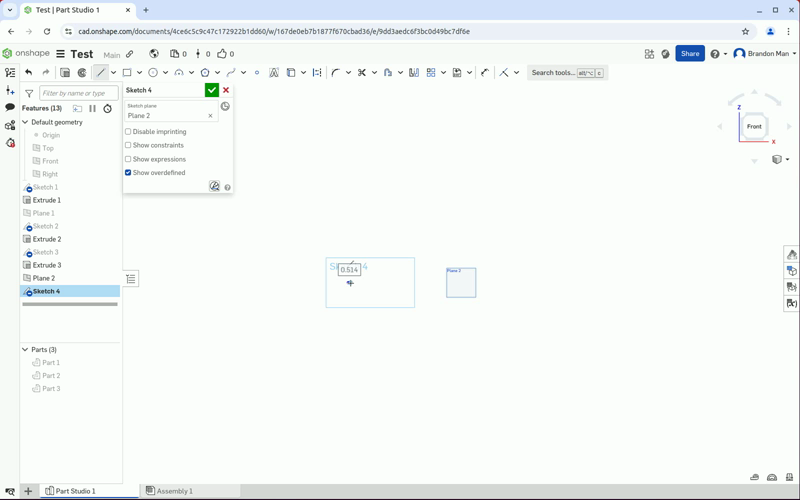
key_up(shift)
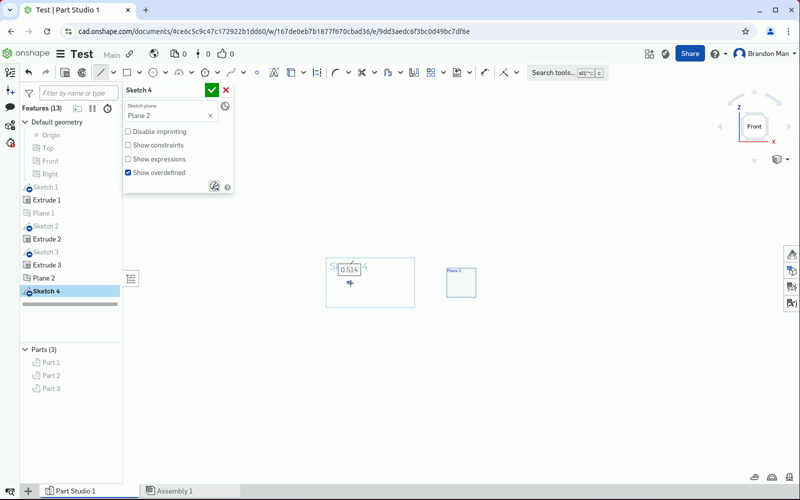
key_down(shift)
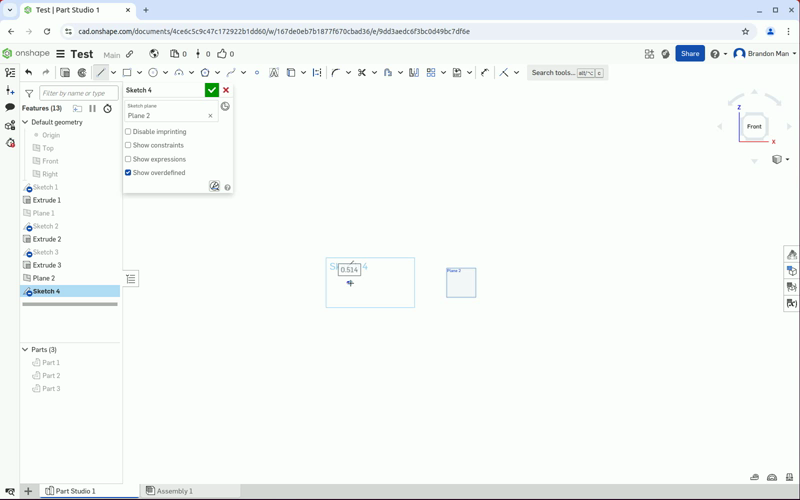
mouse_move(380, 282)
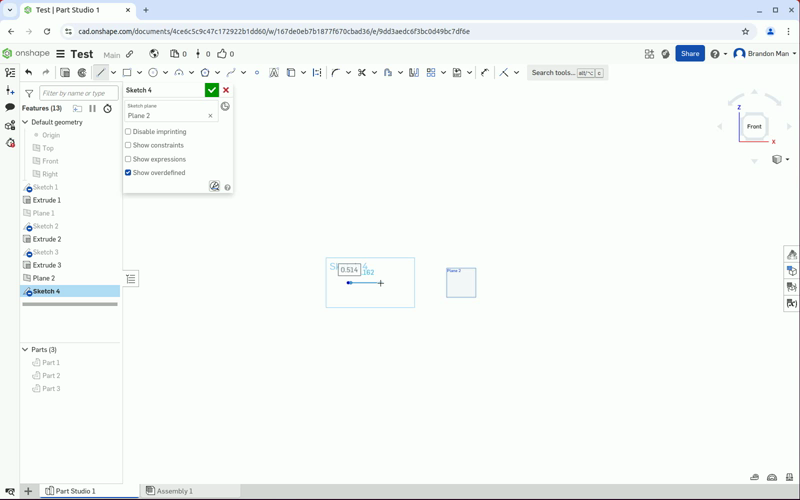
mouse_move(350, 259)
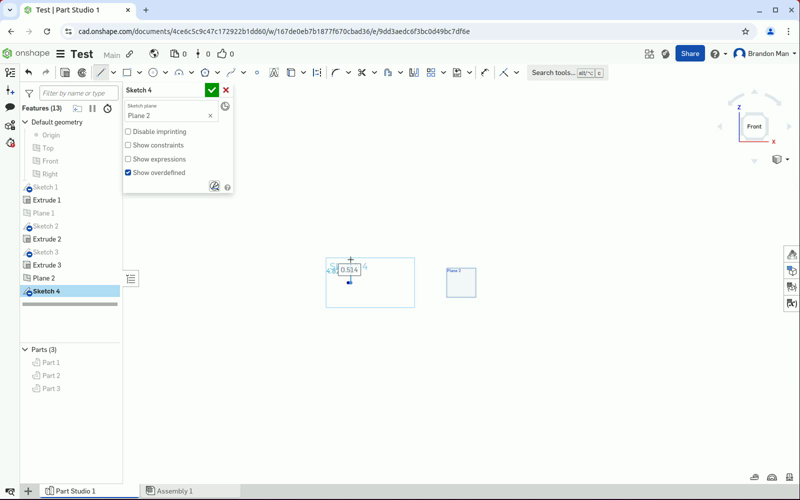
click(350, 259)
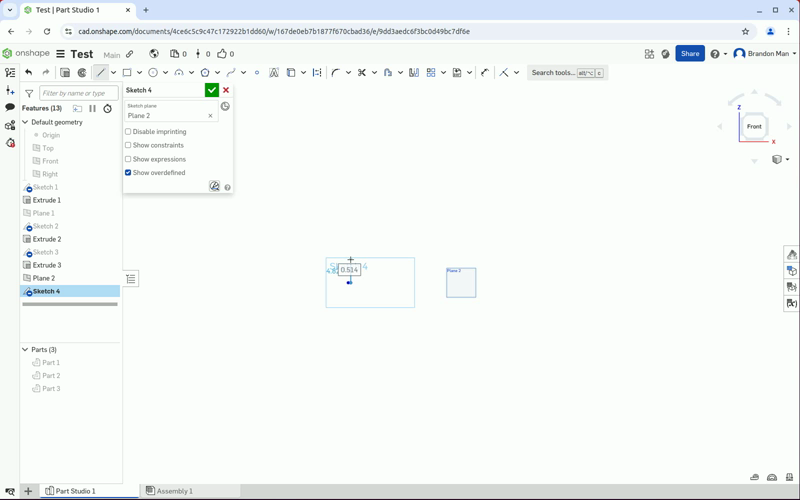
key_up(shift)
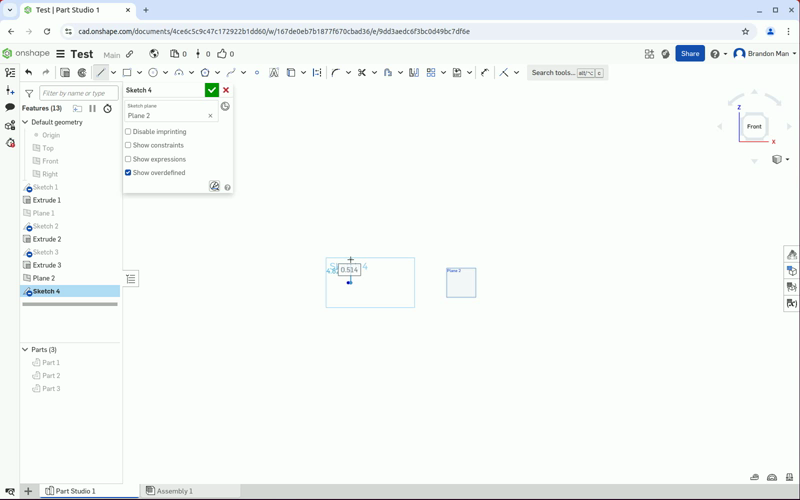
key_down(shift)
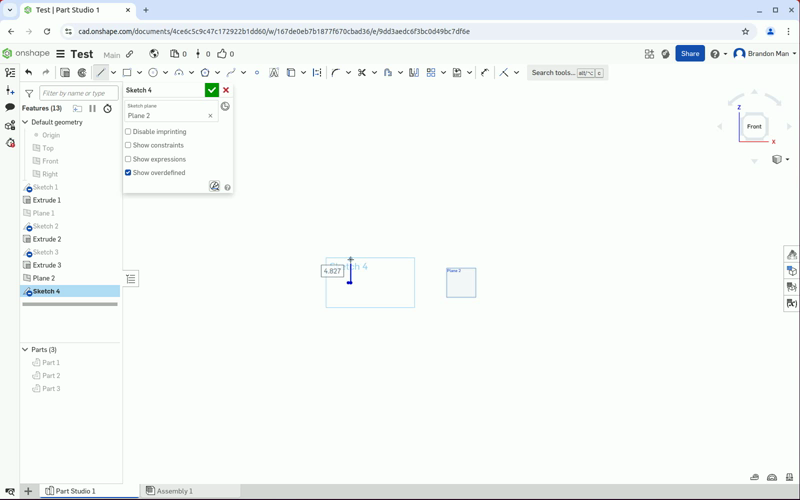
mouse_move(569, 259)
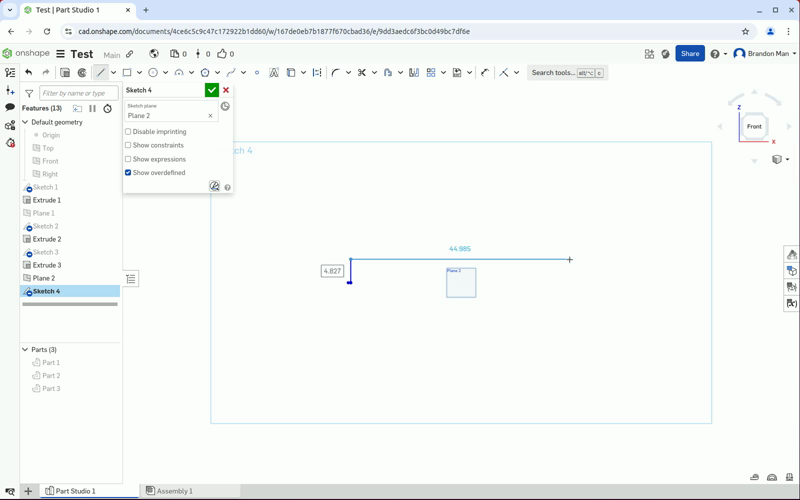
click(569, 259)
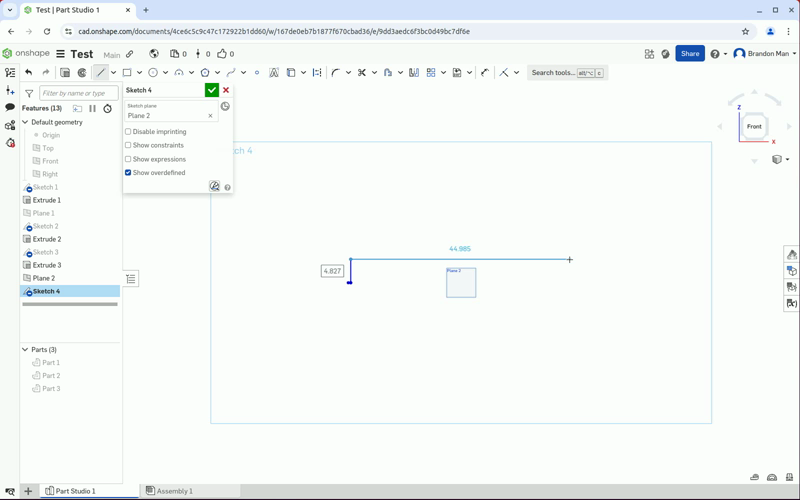
key_up(shift)
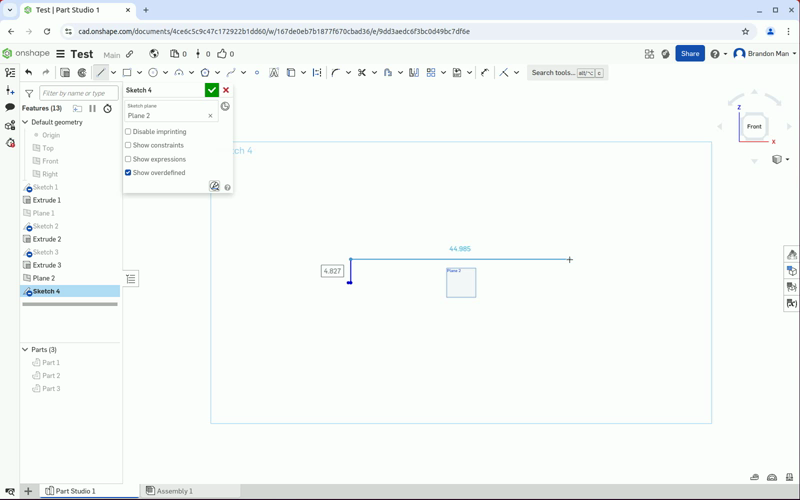
key_down(shift)
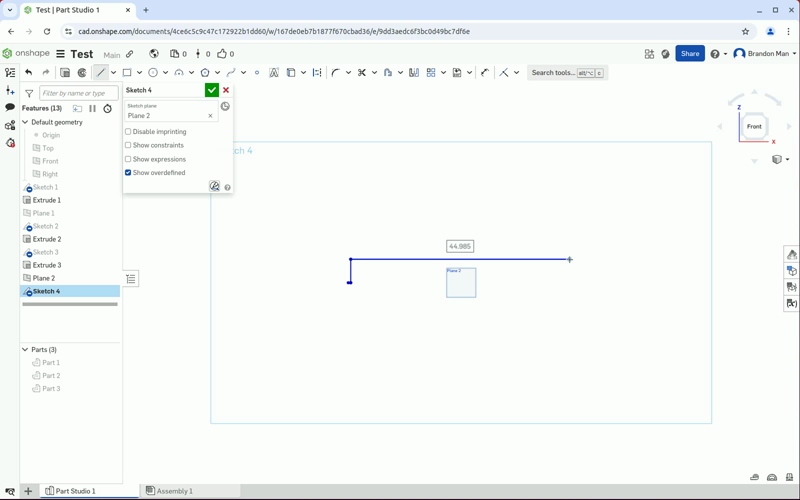
mouse_move(589, 259)
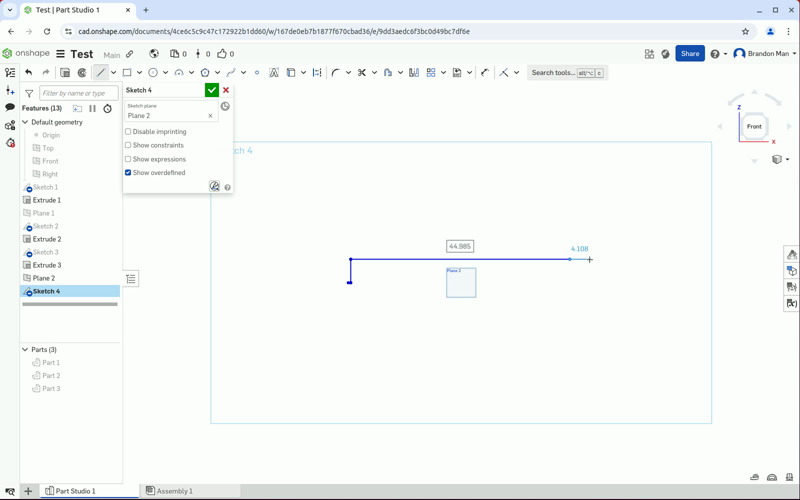
mouse_move(569, 282)
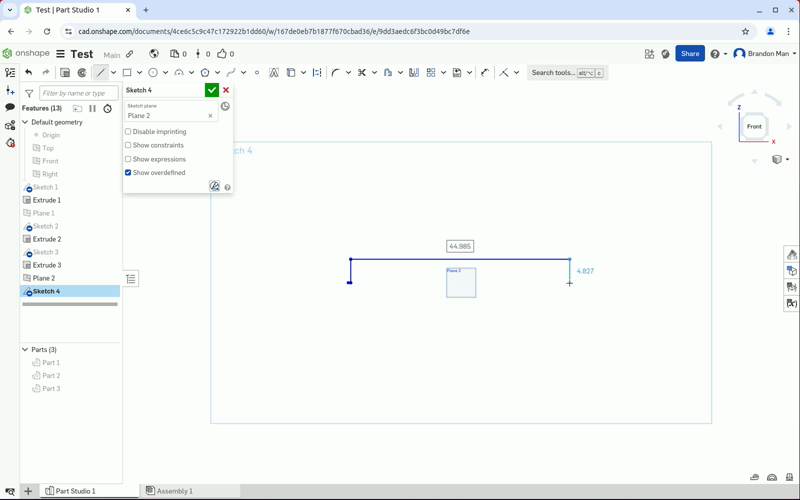
click(569, 282)
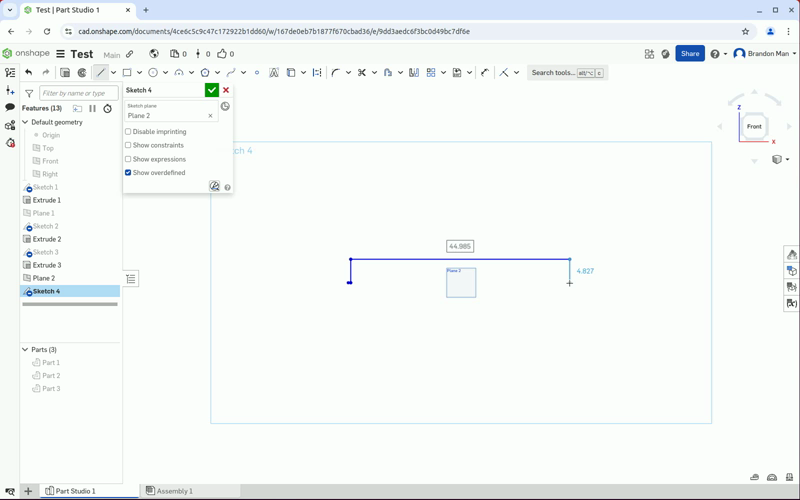
key_up(shift)
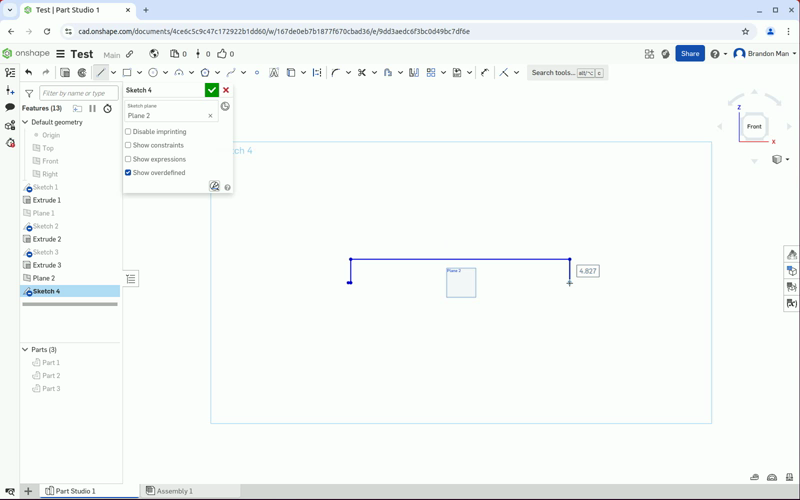
key_down(shift)
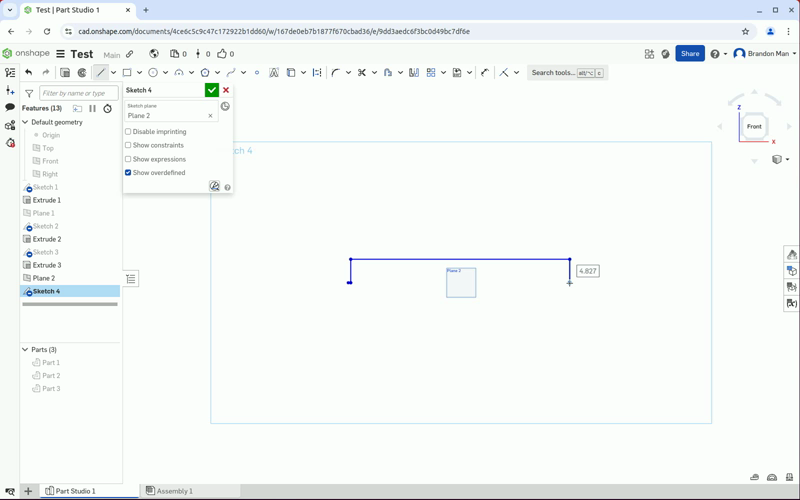
mouse_move(589, 282)
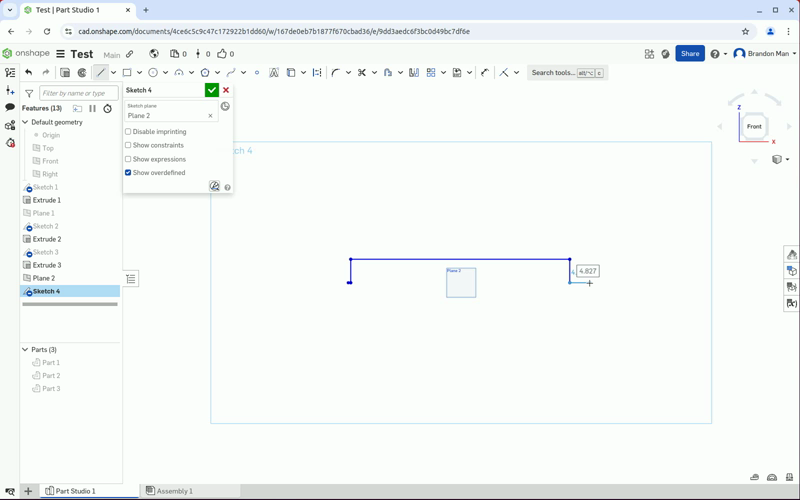
mouse_move(572, 282)
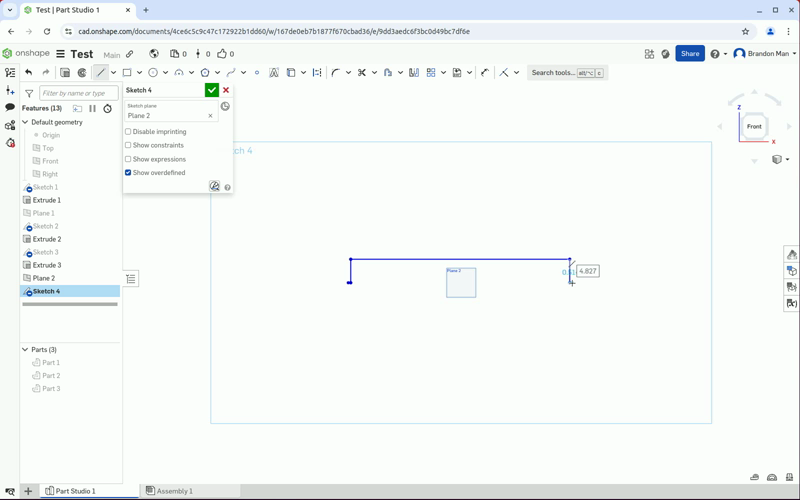
scroll(6)
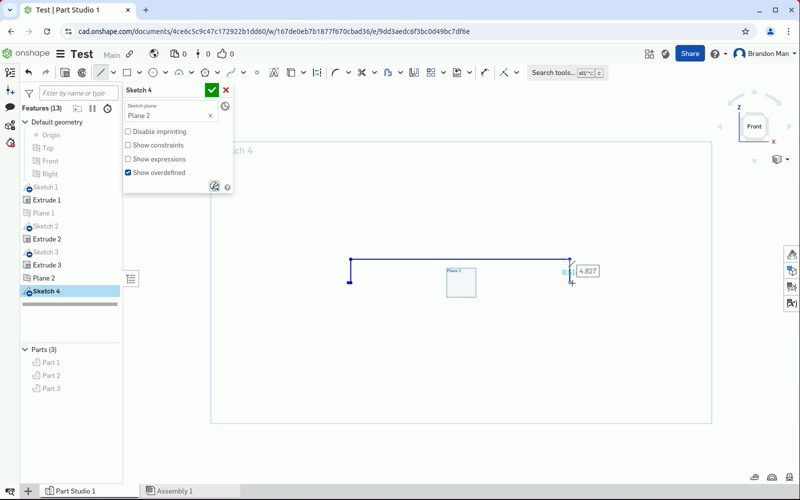
scroll(6)
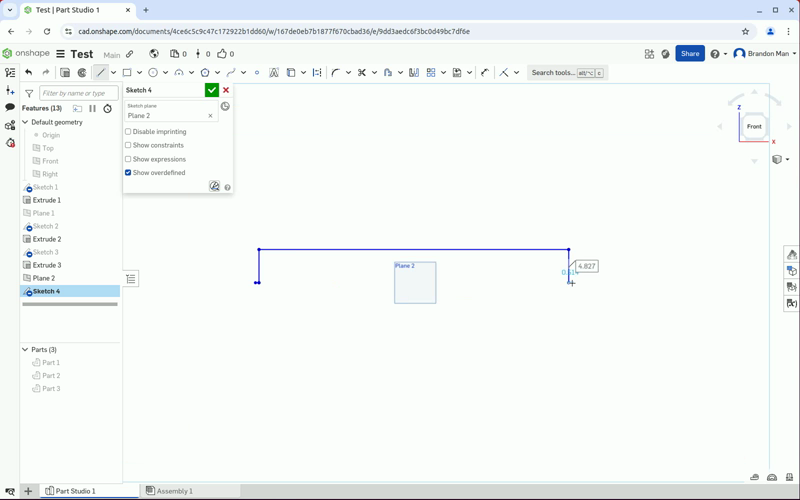
scroll(6)
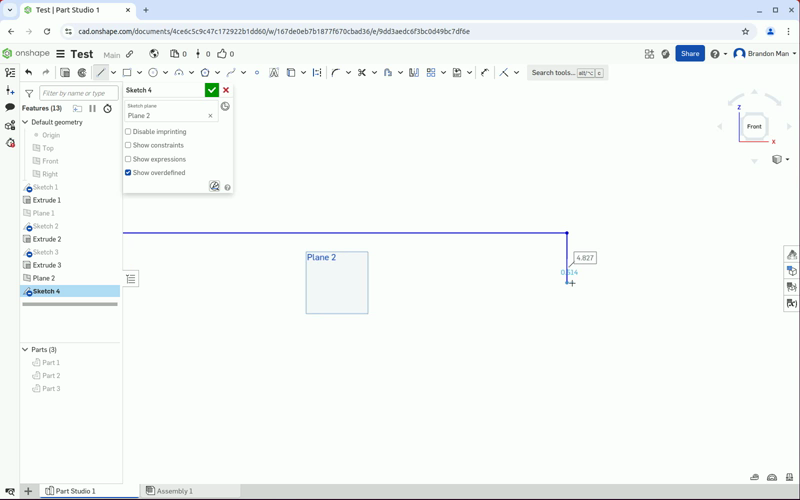
scroll(6)
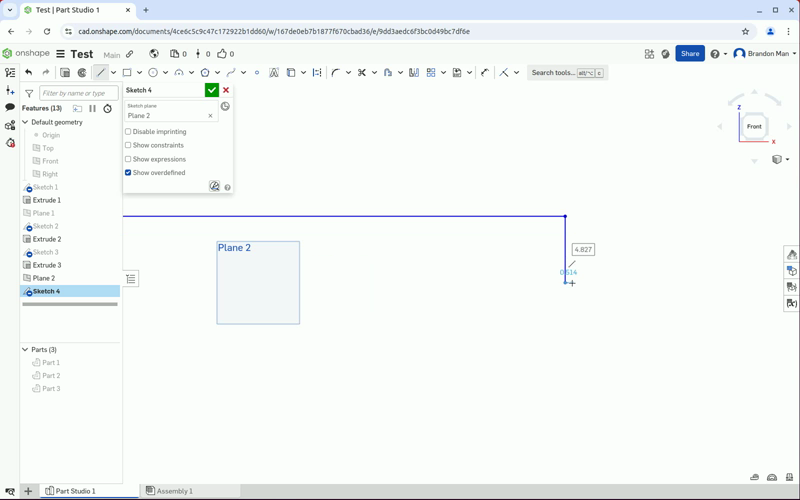
scroll(6)
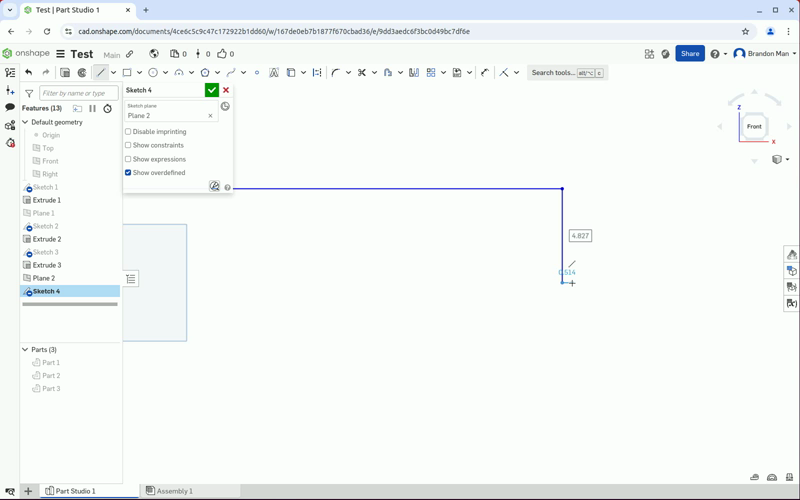
scroll(6)
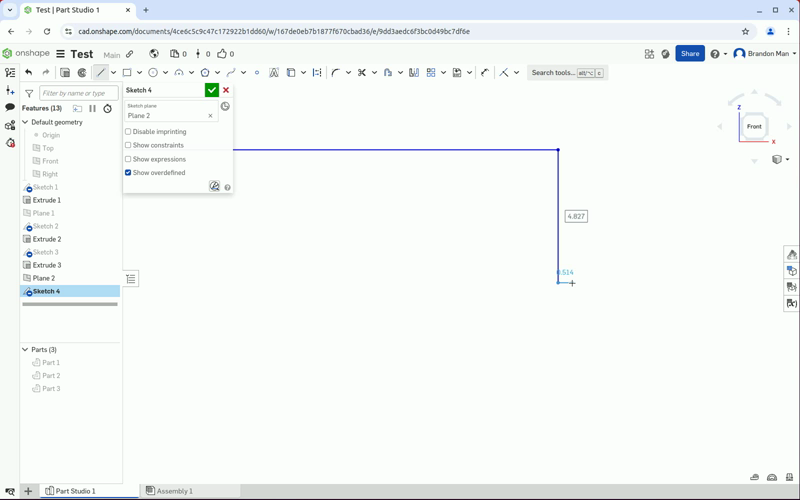
scroll(6)
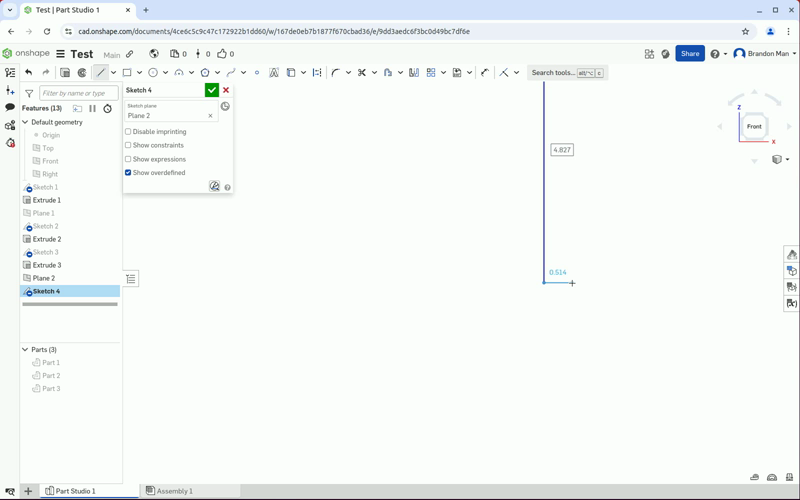
click(572, 282)
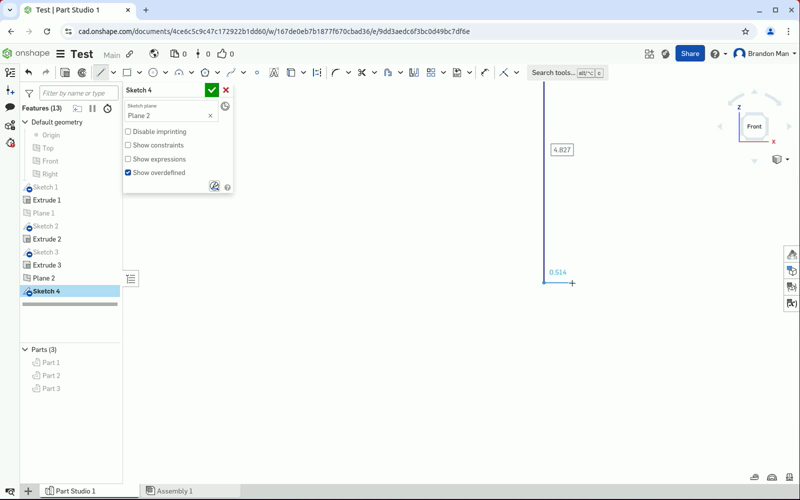
scroll(-6)
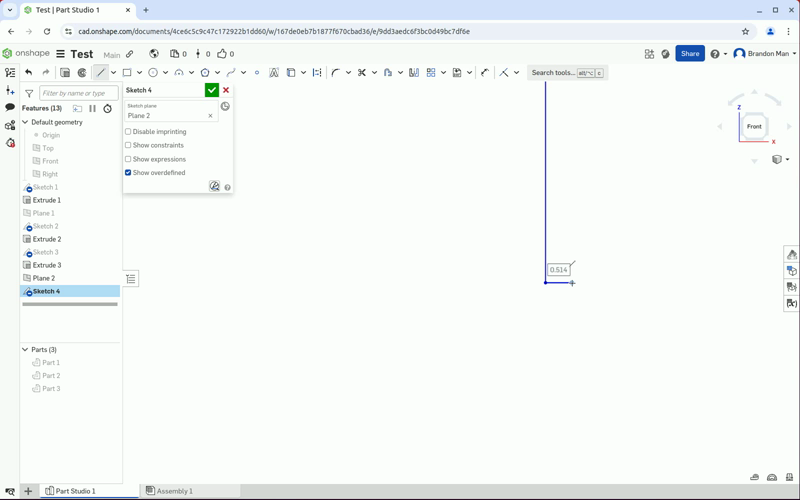
scroll(-6)
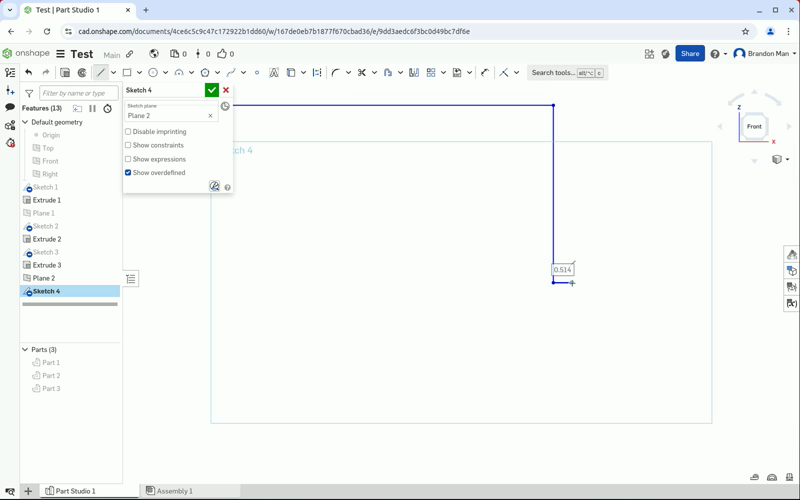
scroll(-6)
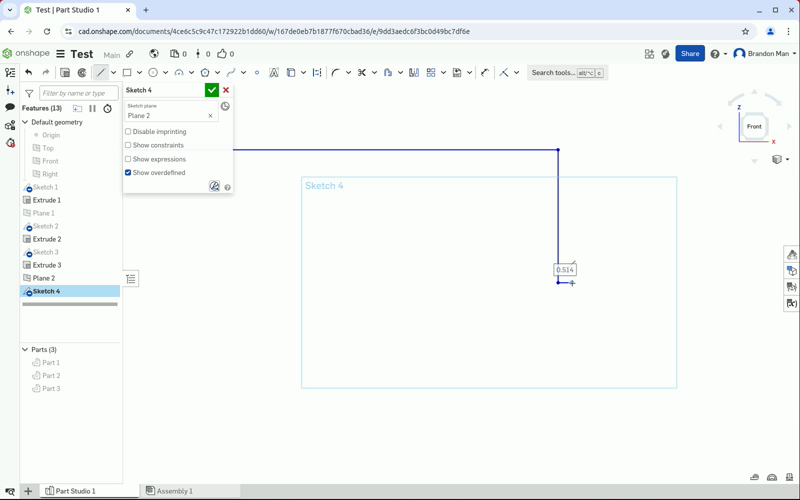
scroll(-6)
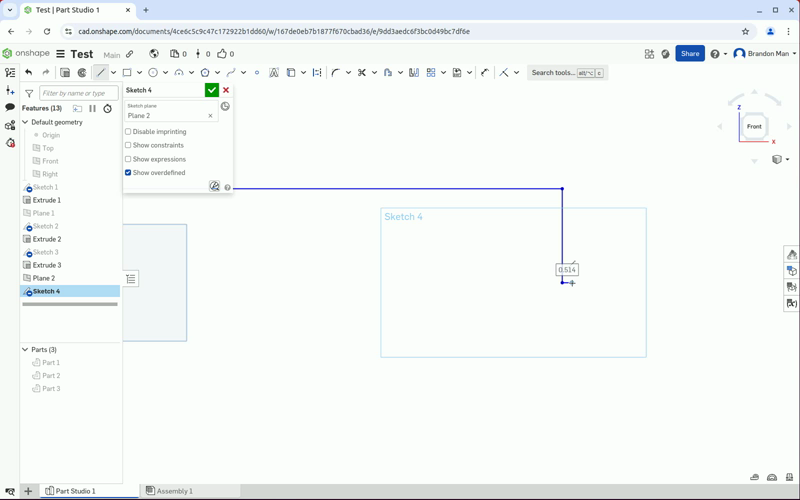
scroll(-6)
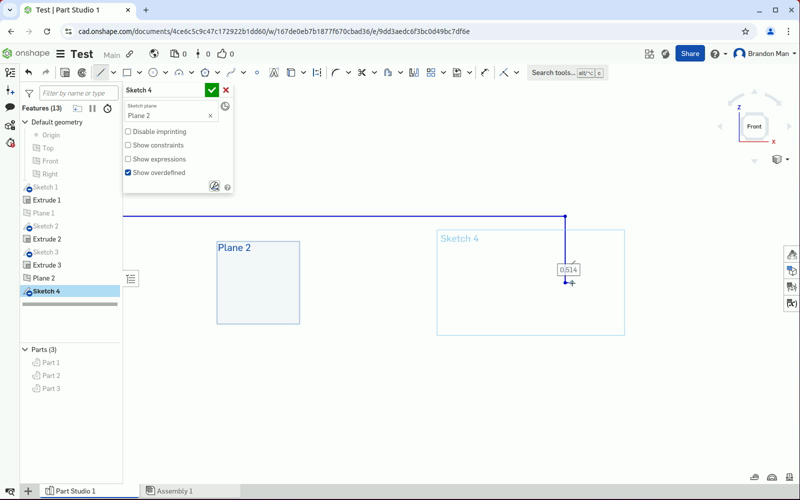
scroll(-6)
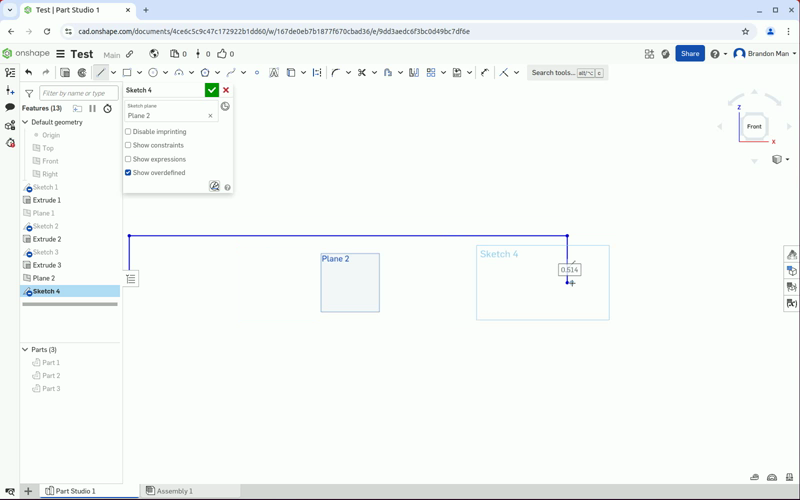
scroll(-6)
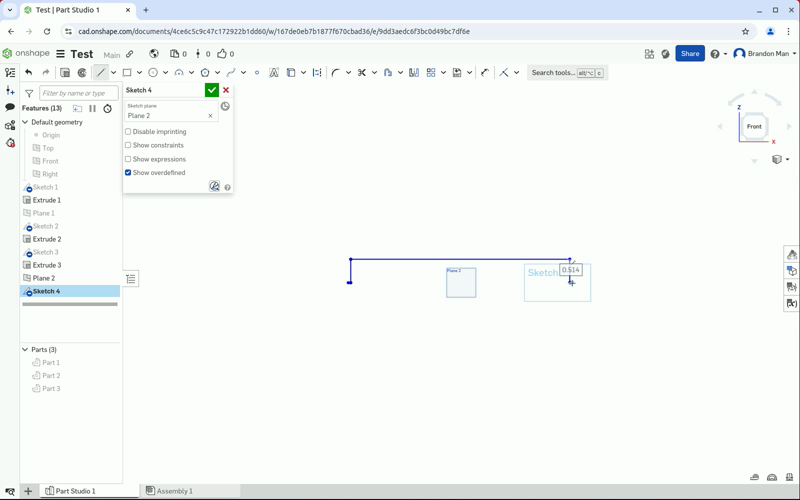
key_up(shift)
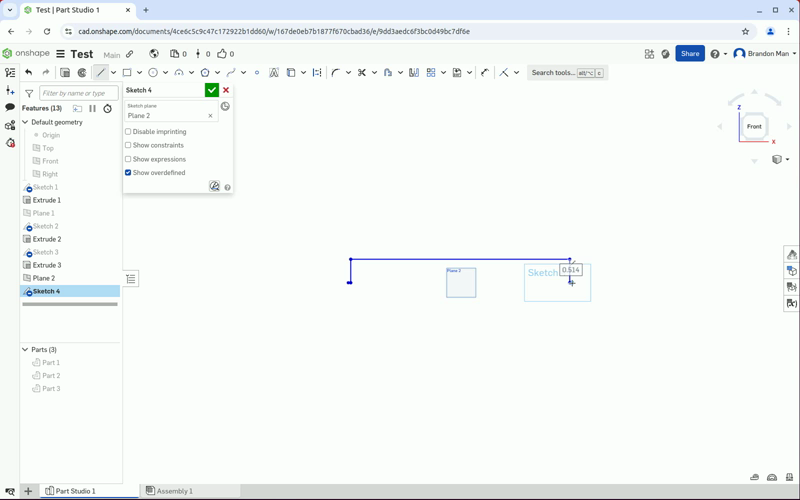
key_down(shift)
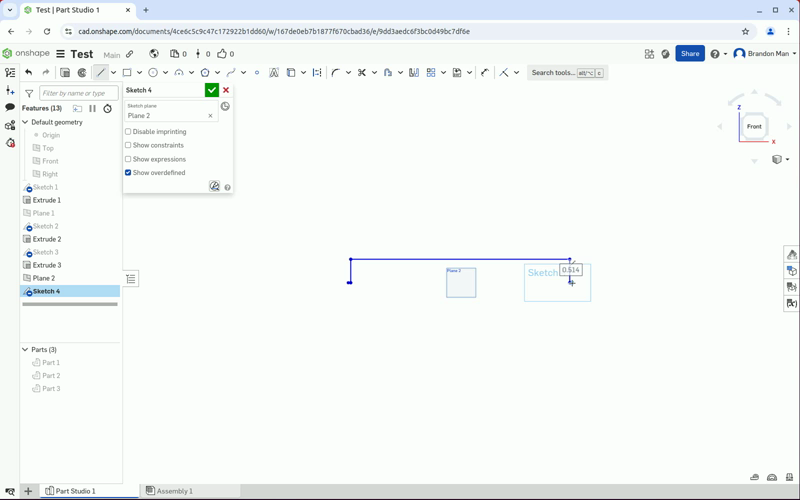
mouse_move(589, 282)
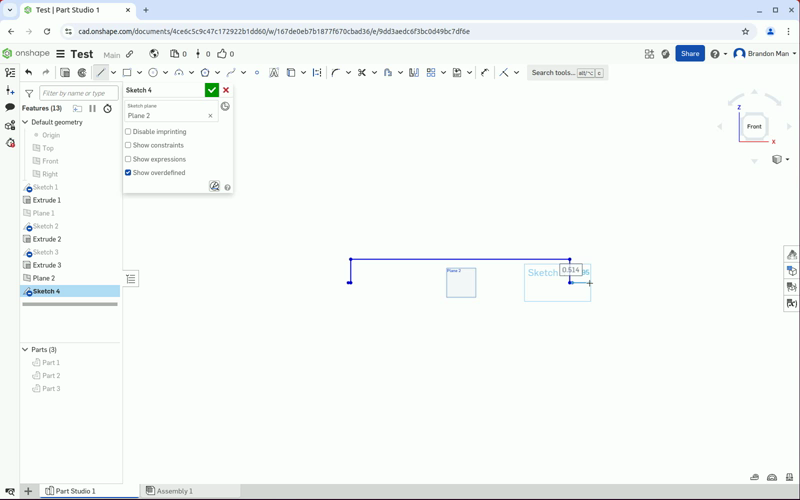
mouse_move(572, 257)
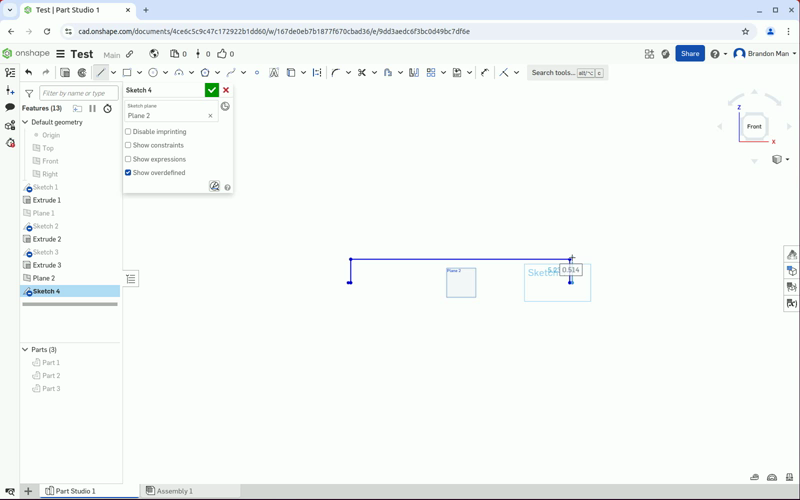
scroll(6)
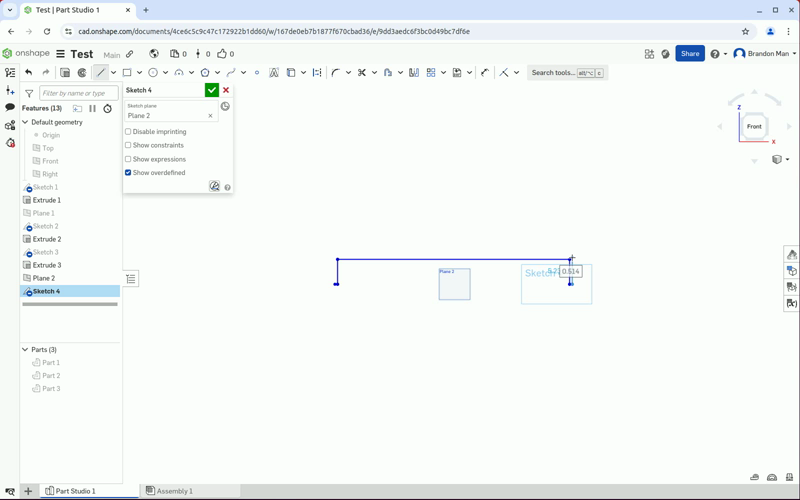
scroll(6)
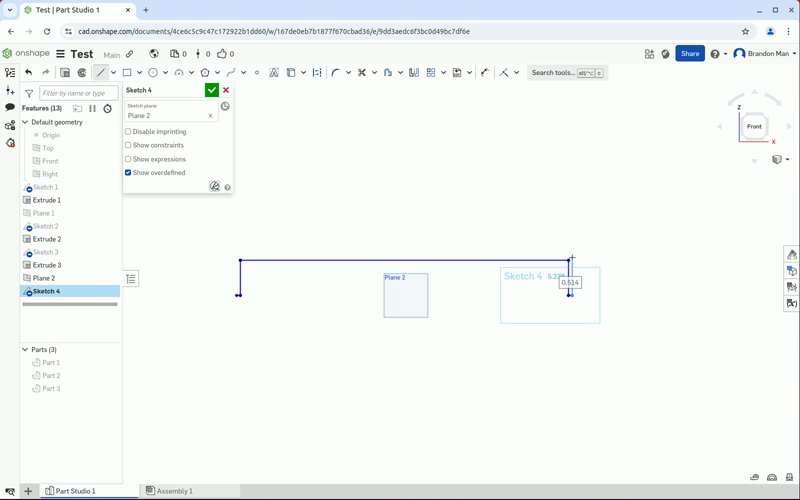
scroll(6)
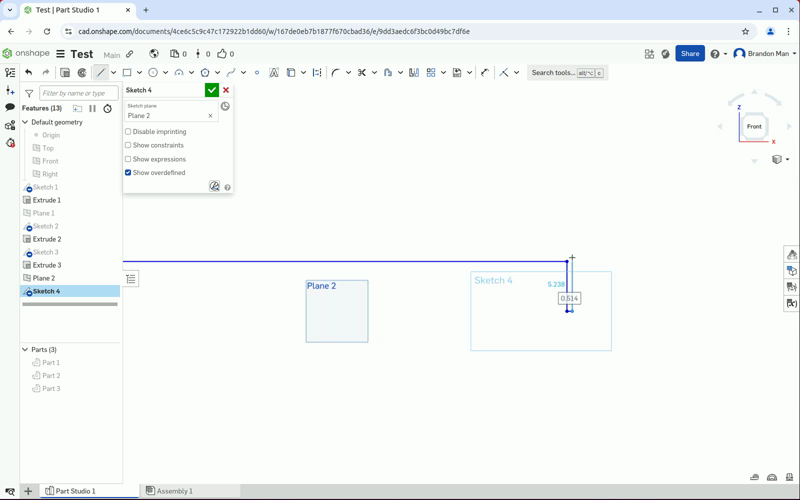
scroll(6)
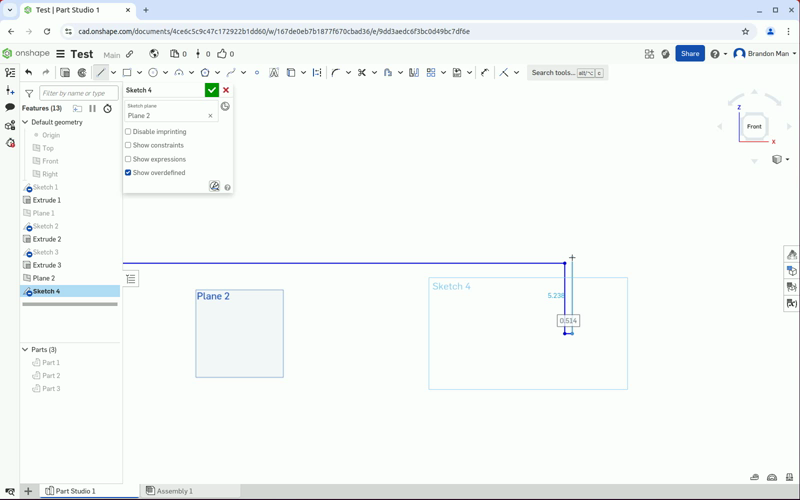
scroll(6)
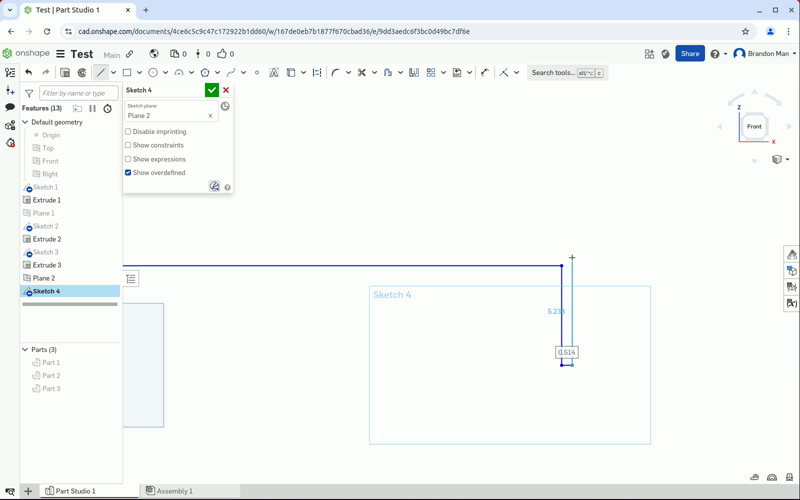
scroll(6)
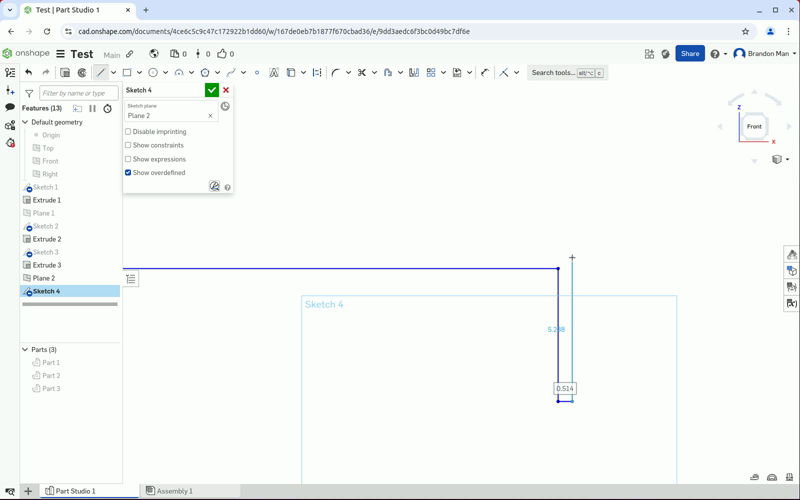
scroll(6)
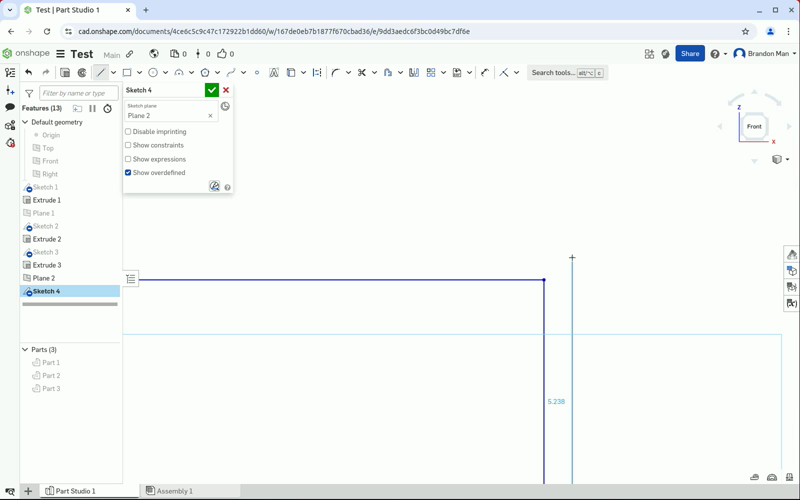
click(572, 257)
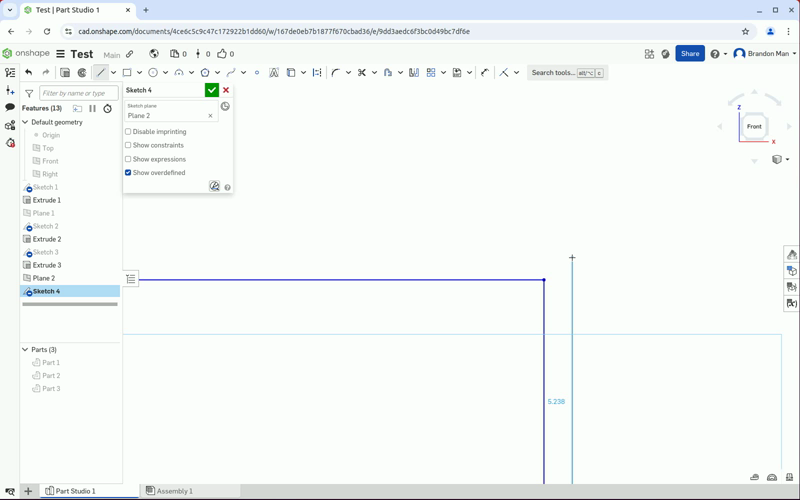
scroll(-6)
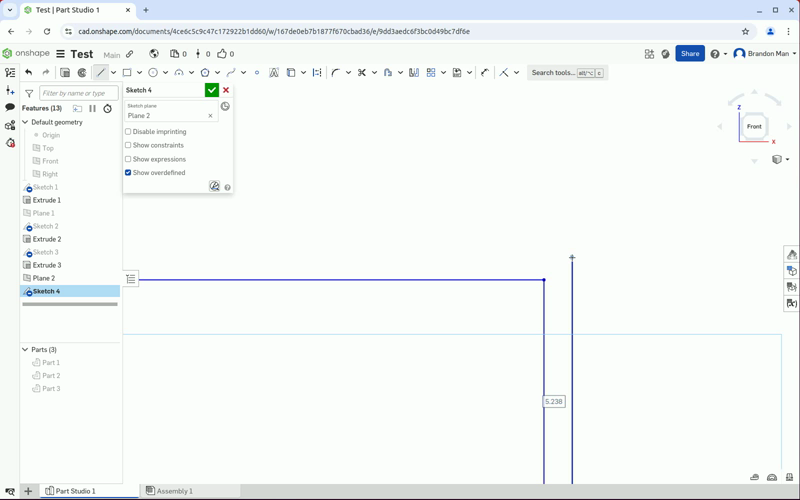
scroll(-6)
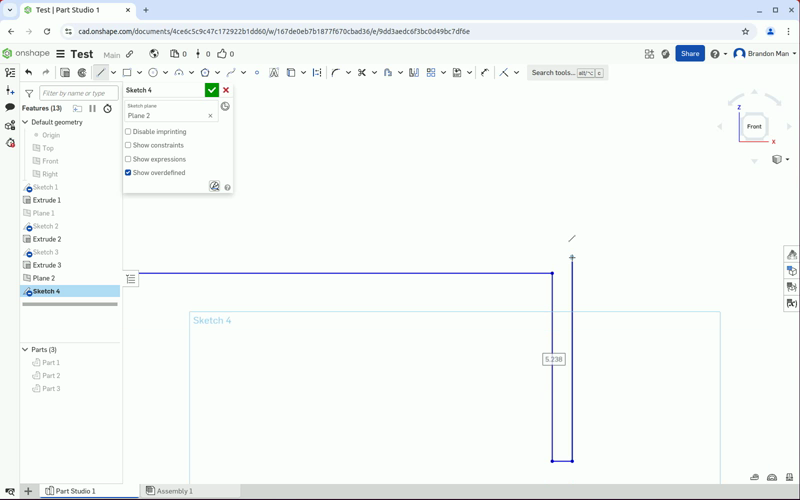
scroll(-6)
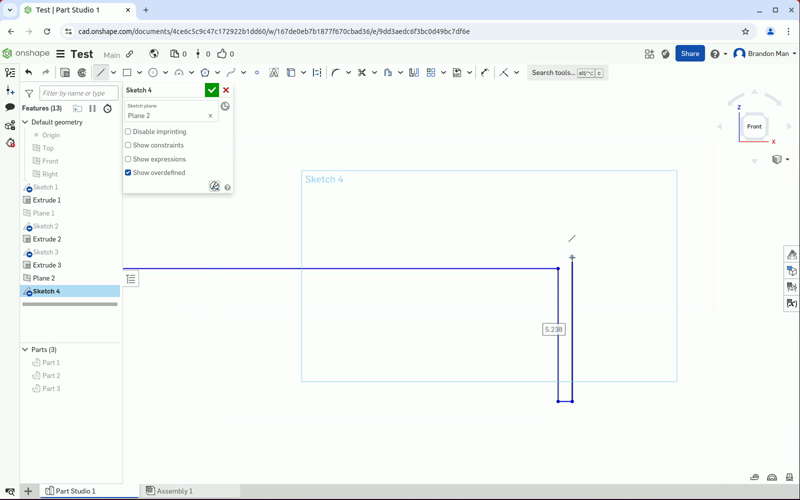
scroll(-6)
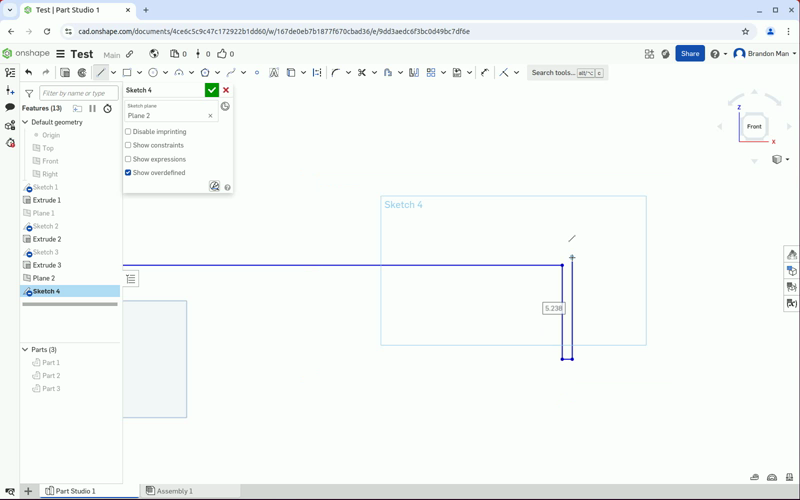
scroll(-6)
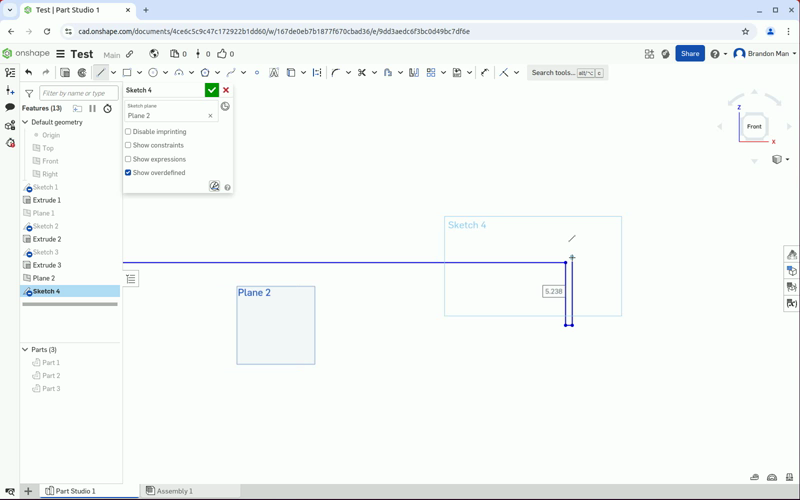
scroll(-6)
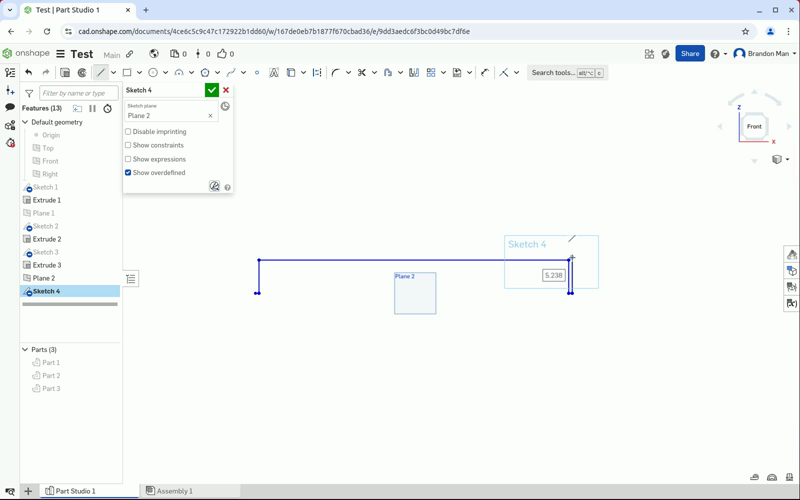
scroll(-6)
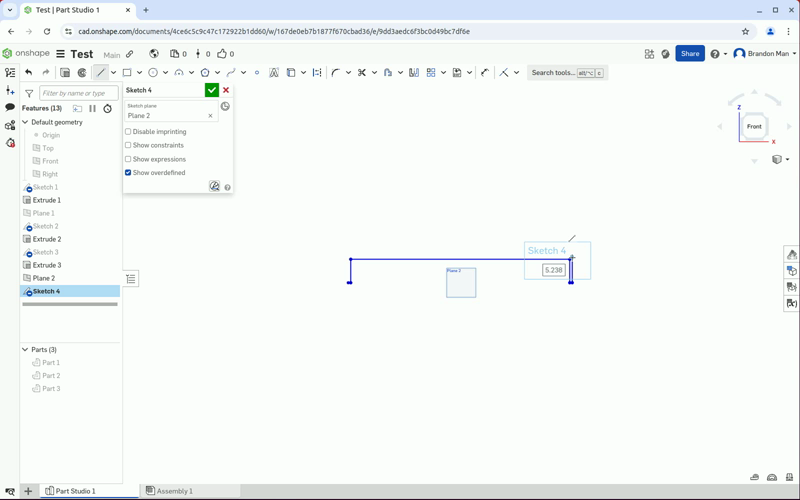
key_up(shift)
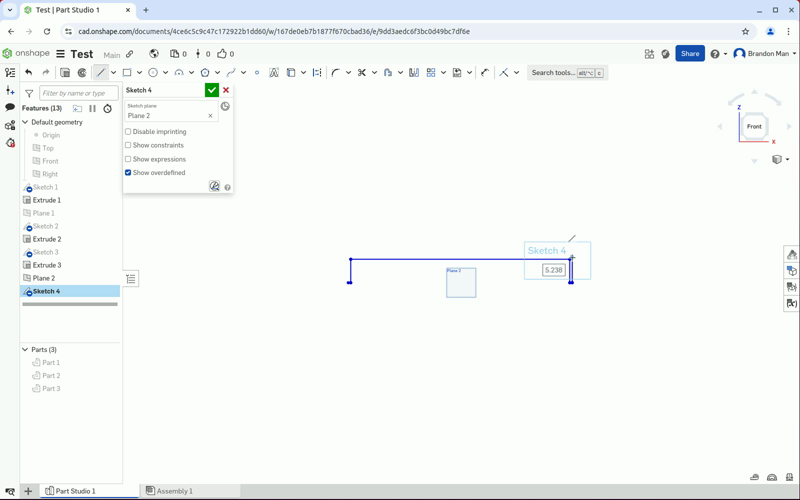
key_down(shift)
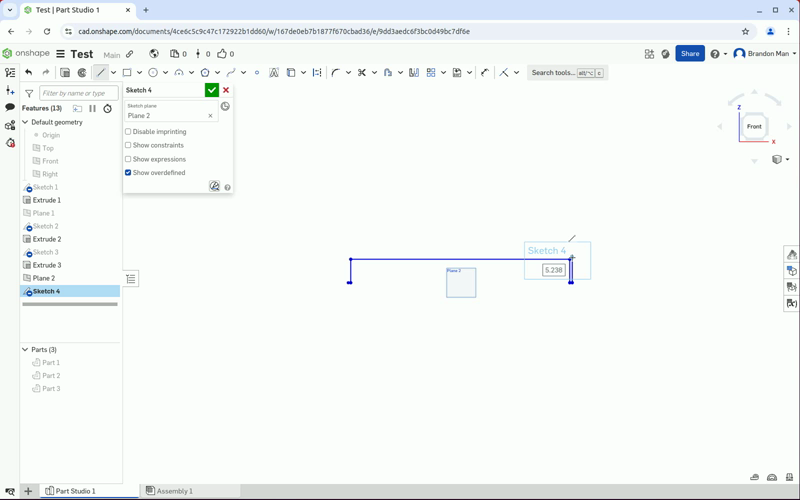
mouse_move(348, 257)
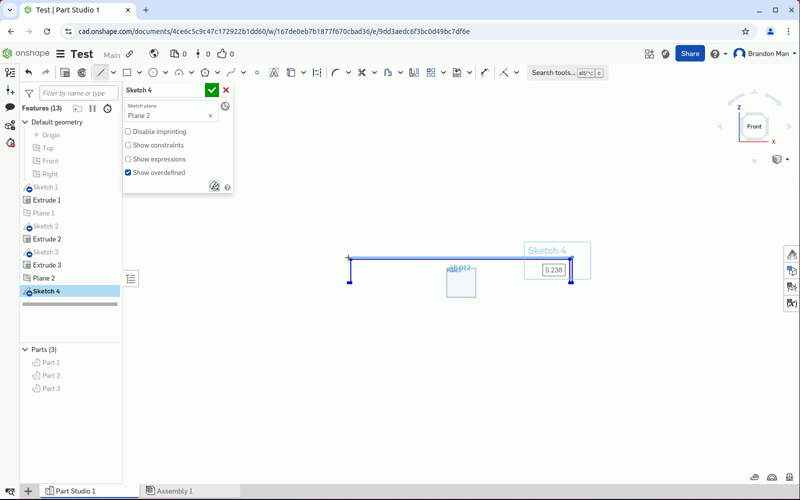
scroll(6)
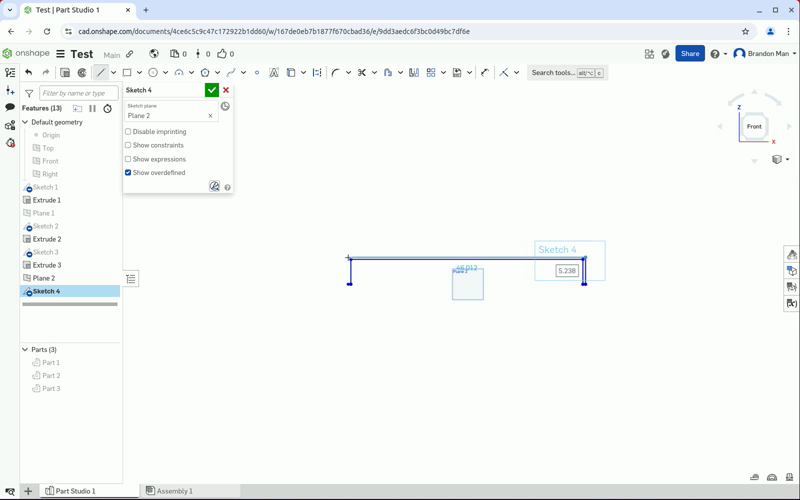
scroll(6)
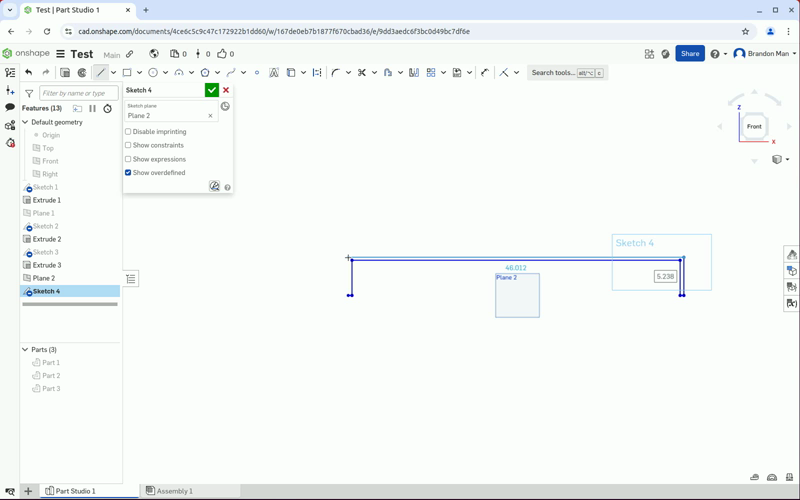
scroll(6)
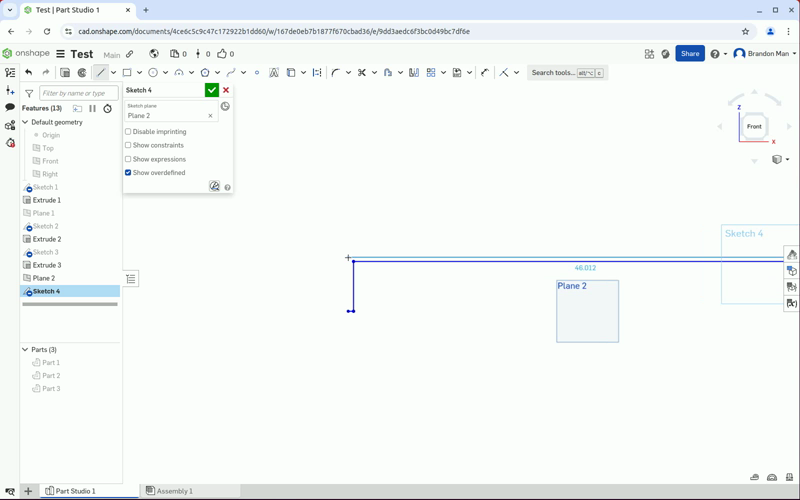
scroll(6)
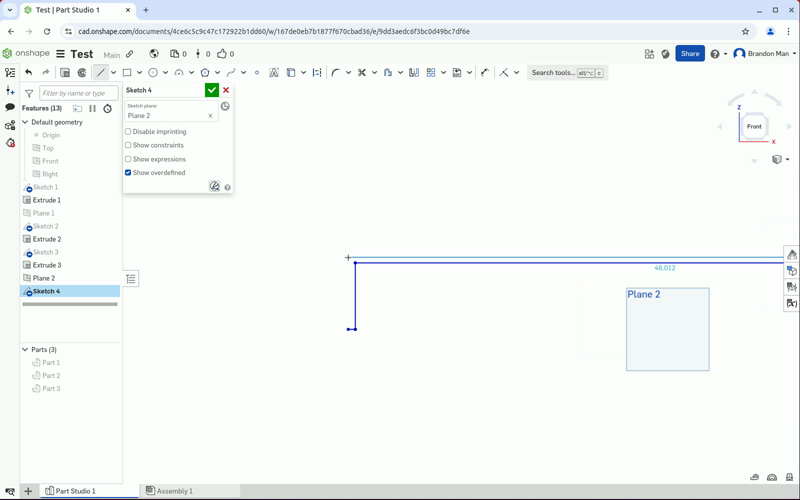
scroll(6)
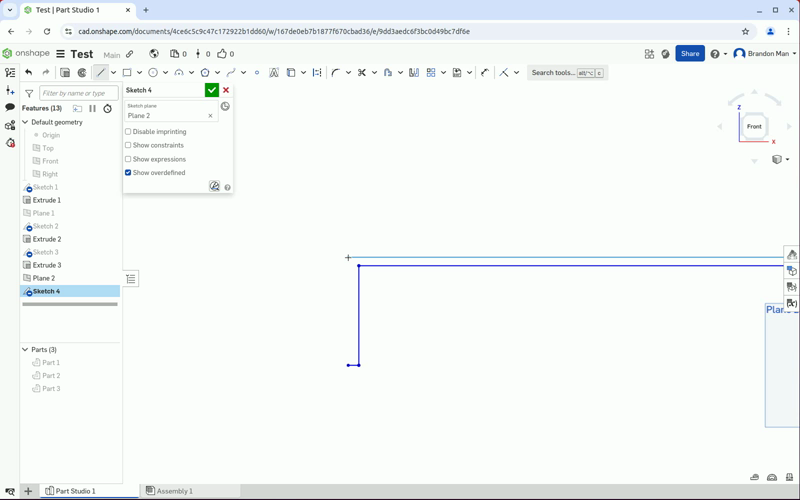
scroll(6)
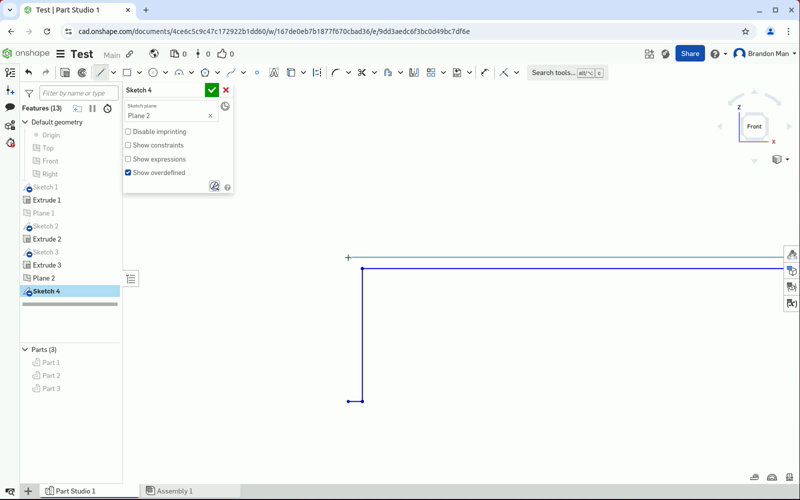
scroll(6)
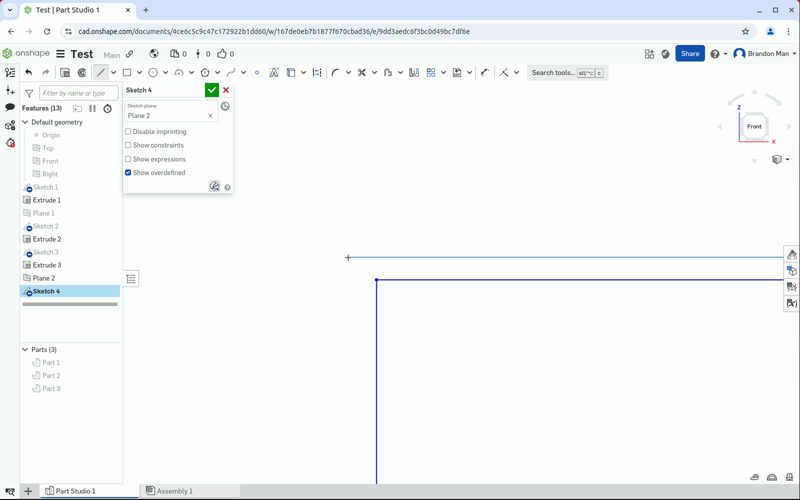
click(348, 257)
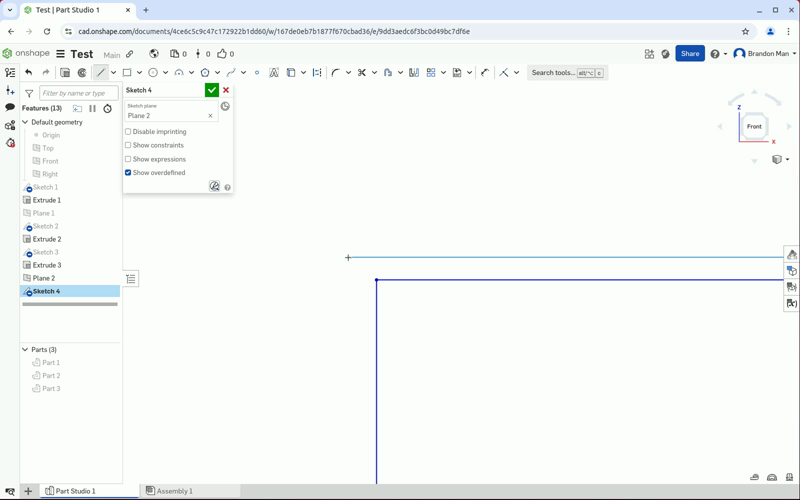
scroll(-6)
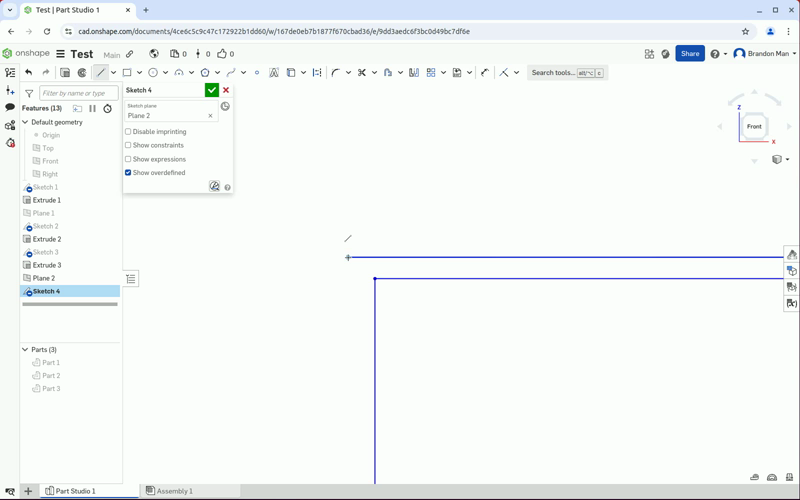
scroll(-6)
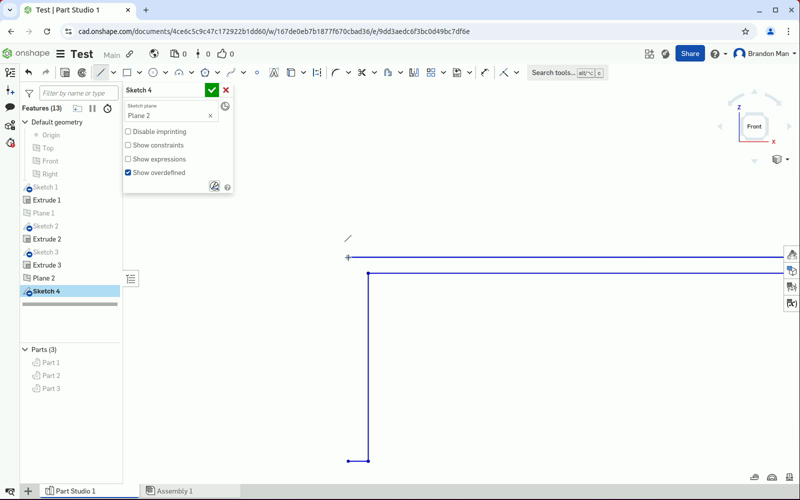
scroll(-6)
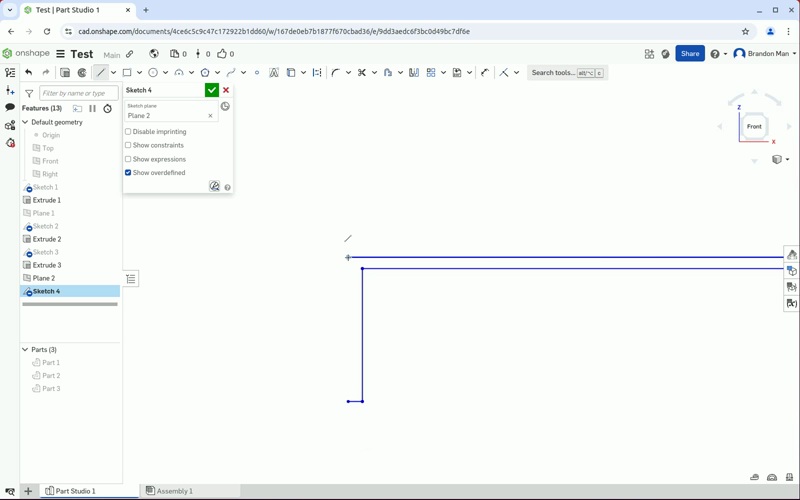
scroll(-6)
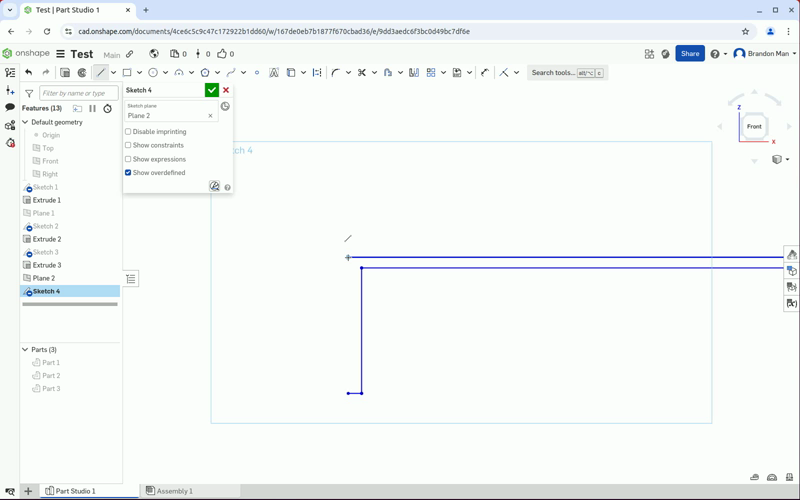
scroll(-6)
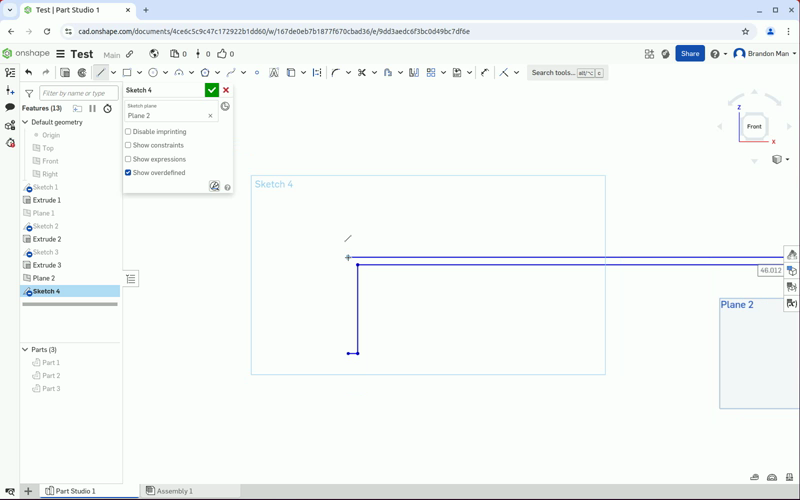
scroll(-6)
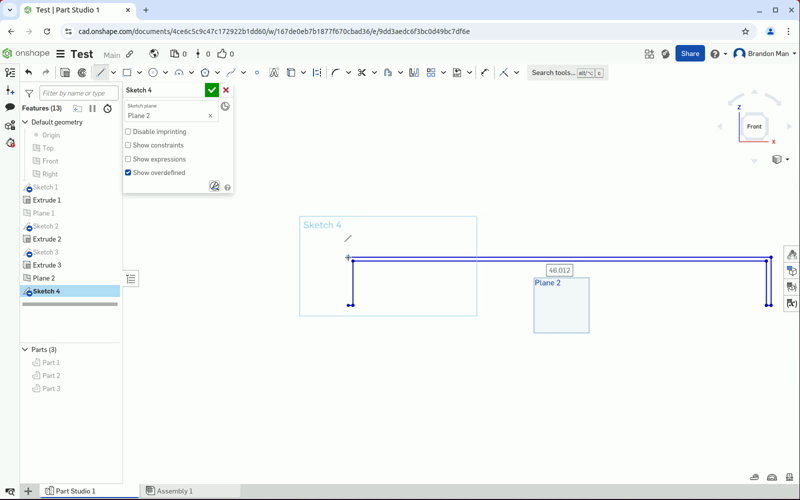
scroll(-6)
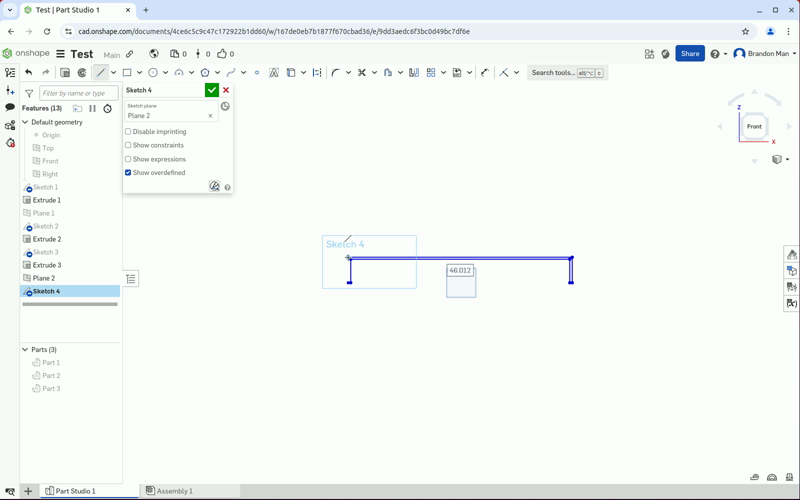
key_up(shift)
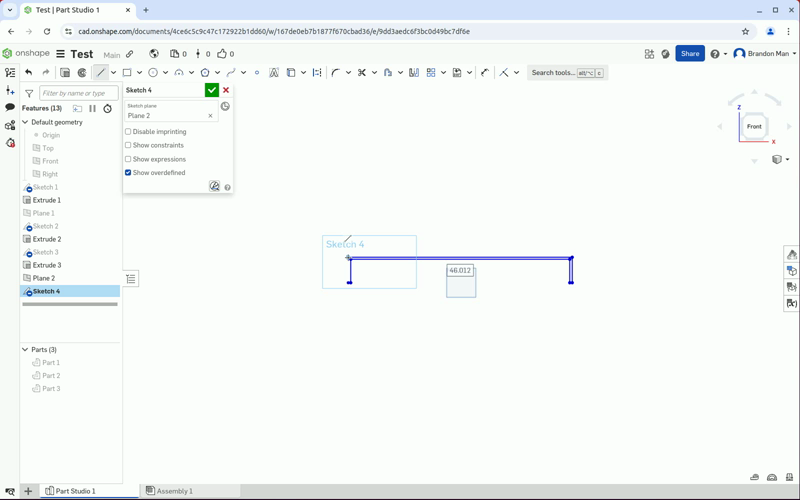
mouse_move(378, 257)
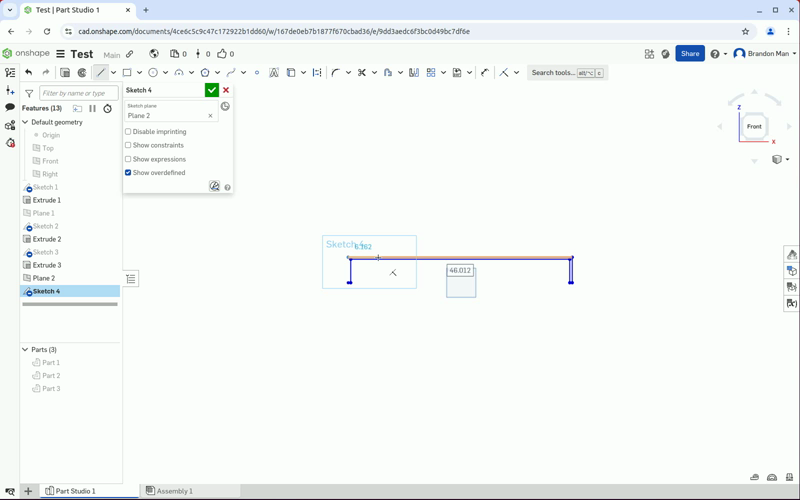
key_down(shift)
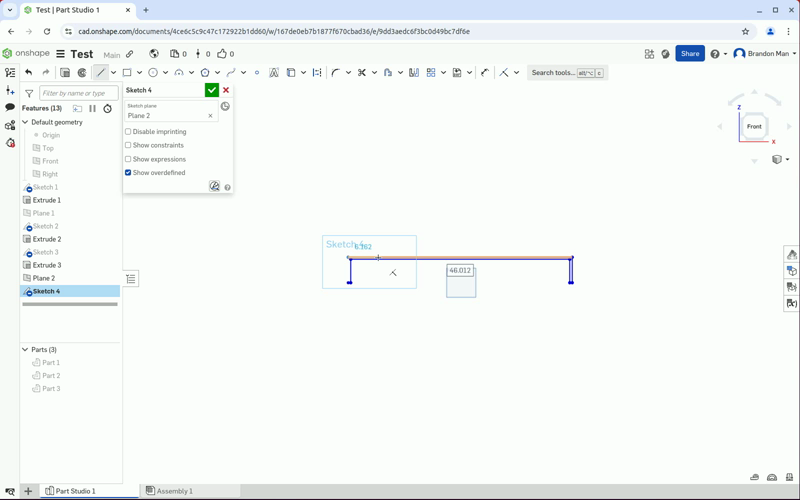
mouse_move(348, 282)
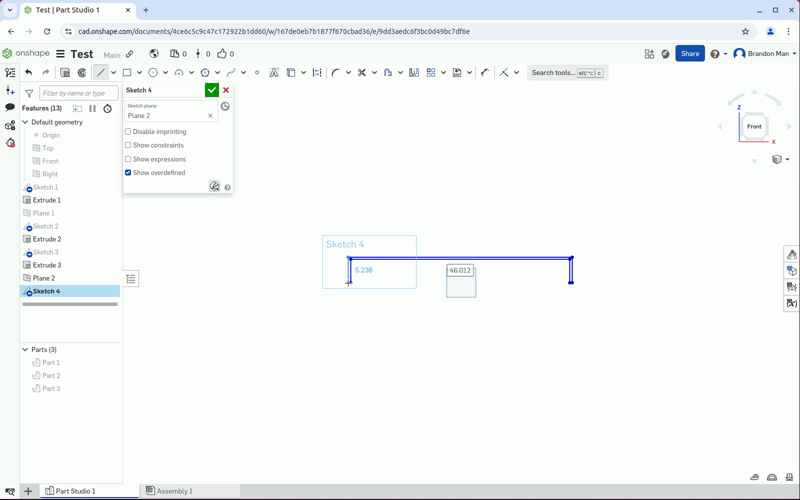
scroll(6)
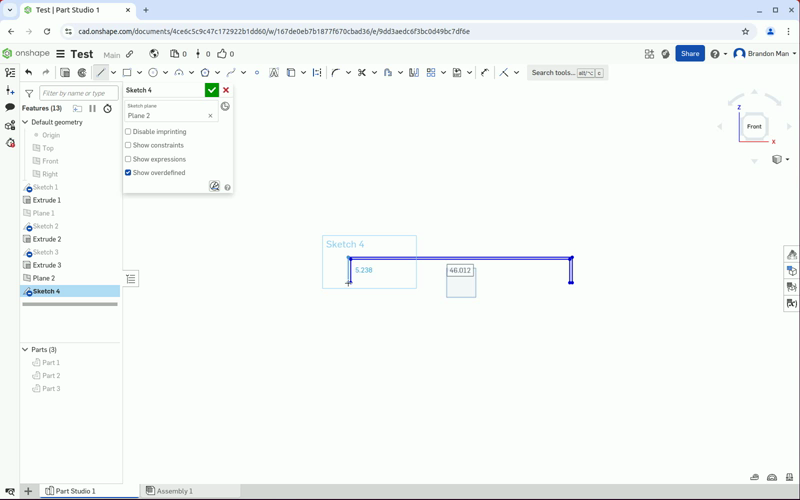
scroll(6)
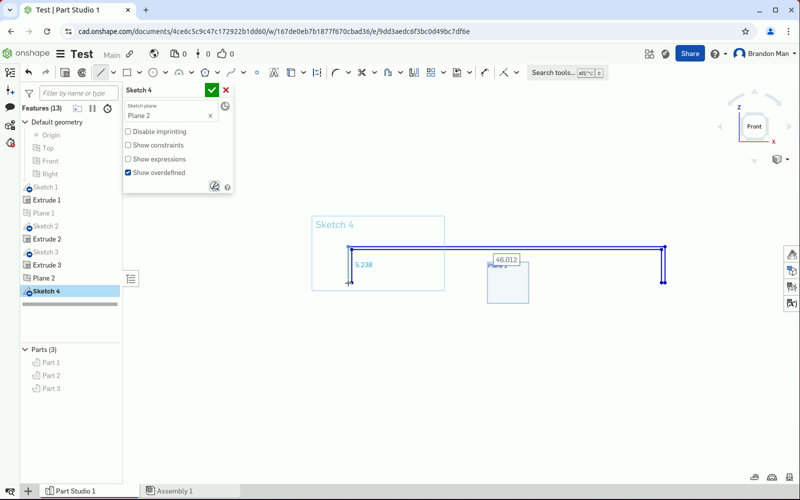
scroll(6)
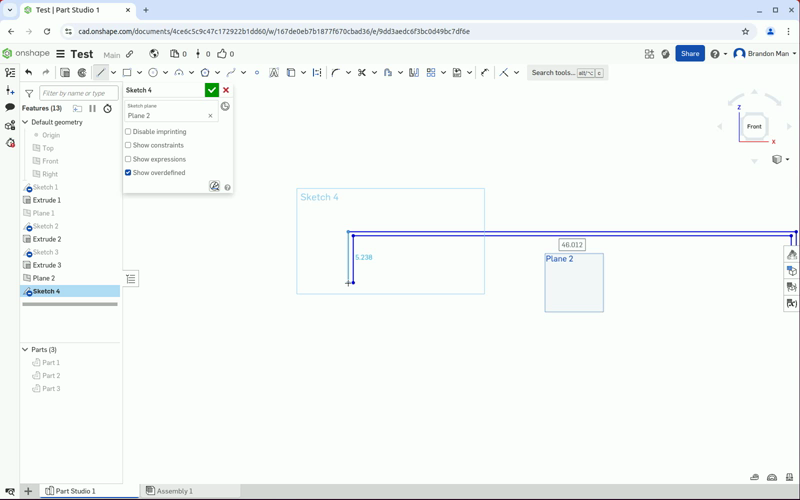
scroll(6)
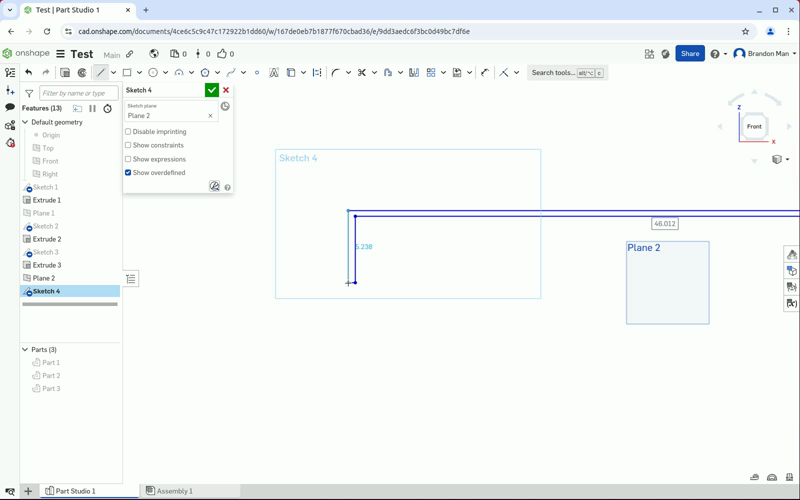
scroll(6)
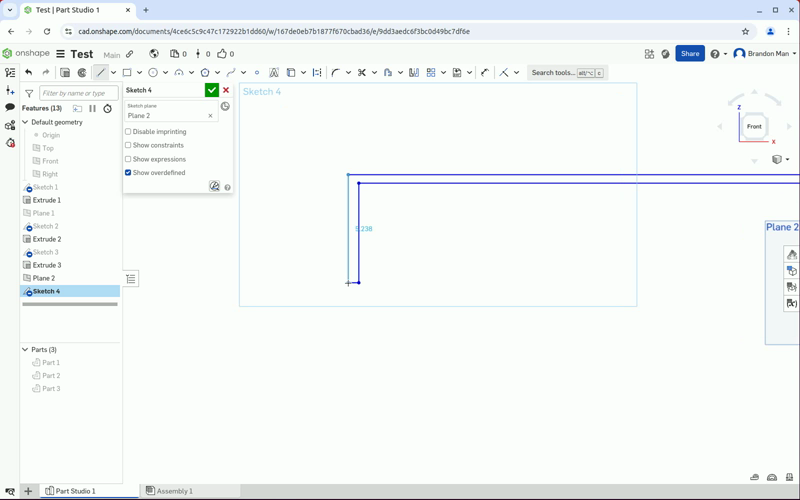
scroll(6)
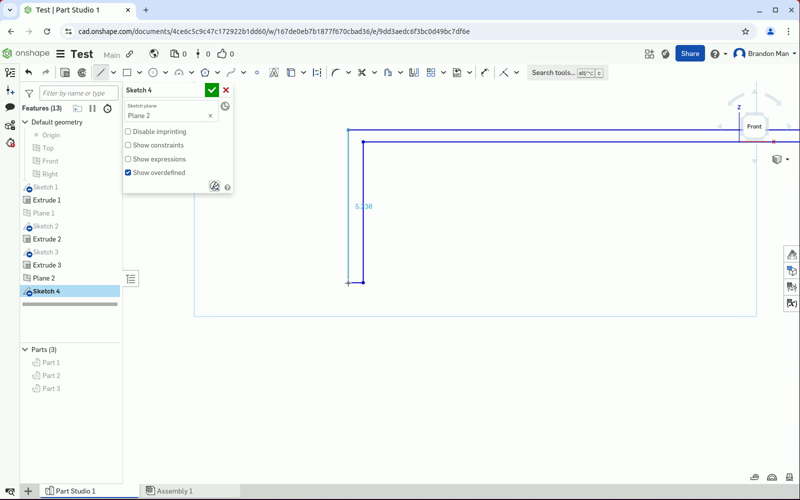
scroll(6)
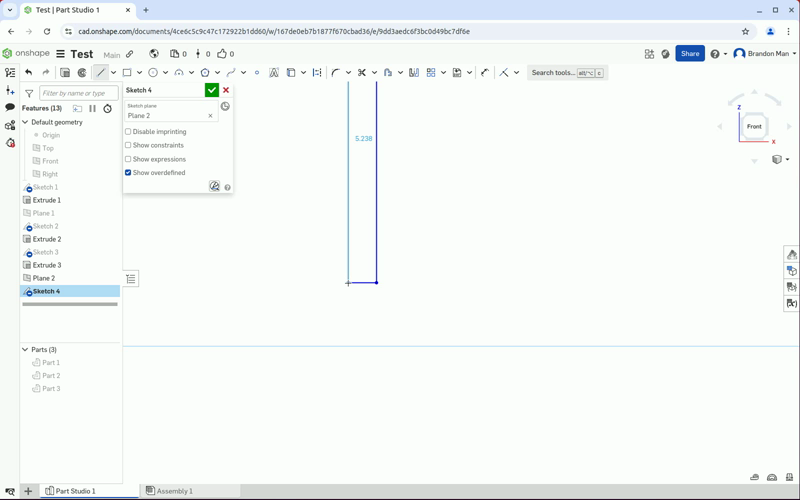
key_up(shift)
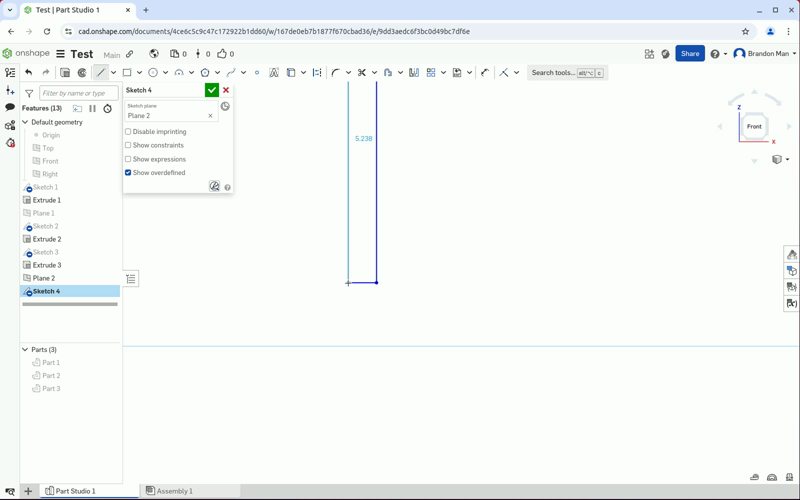
click(348, 282)
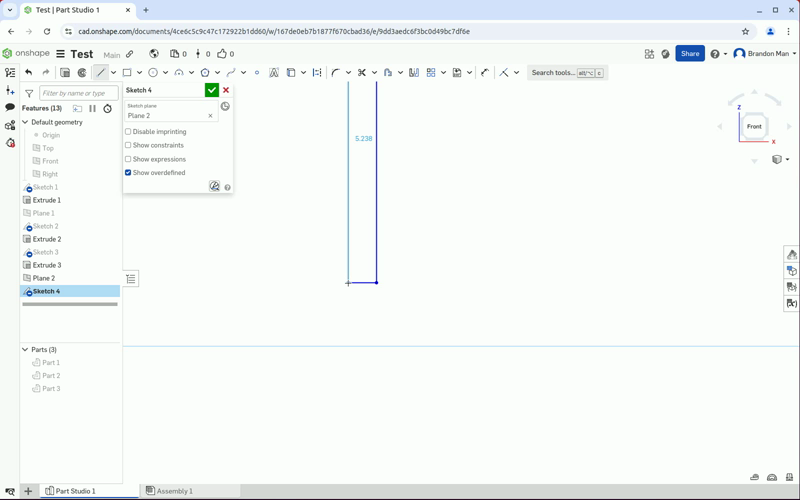
scroll(-6)
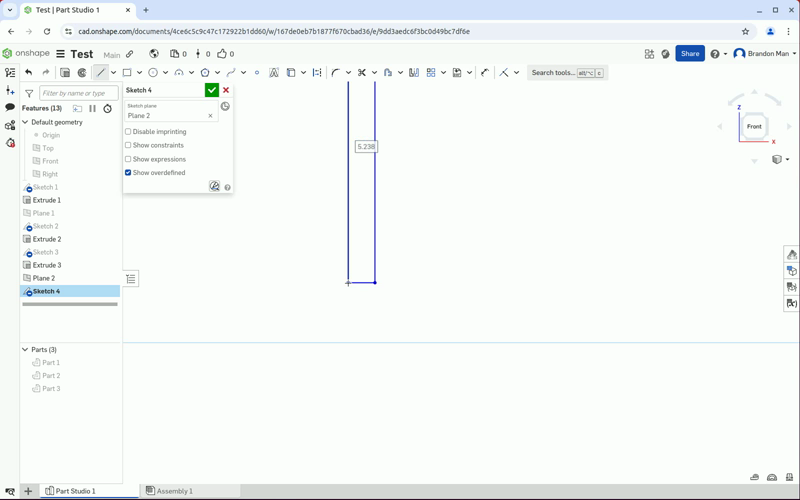
scroll(-6)
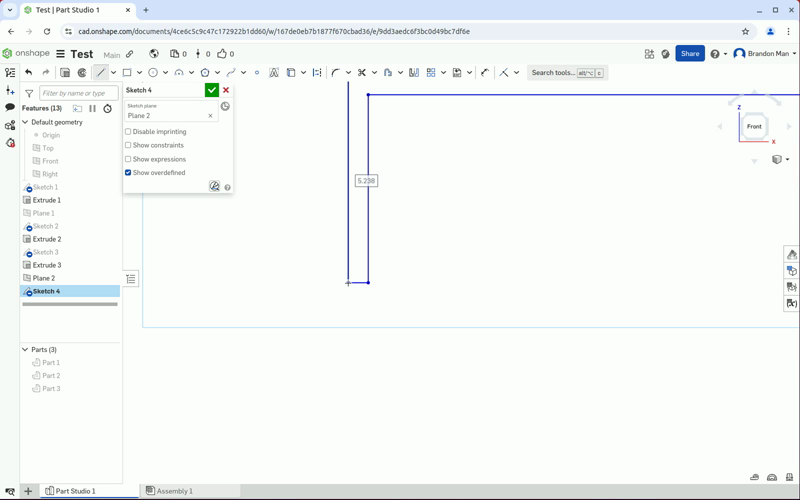
scroll(-6)
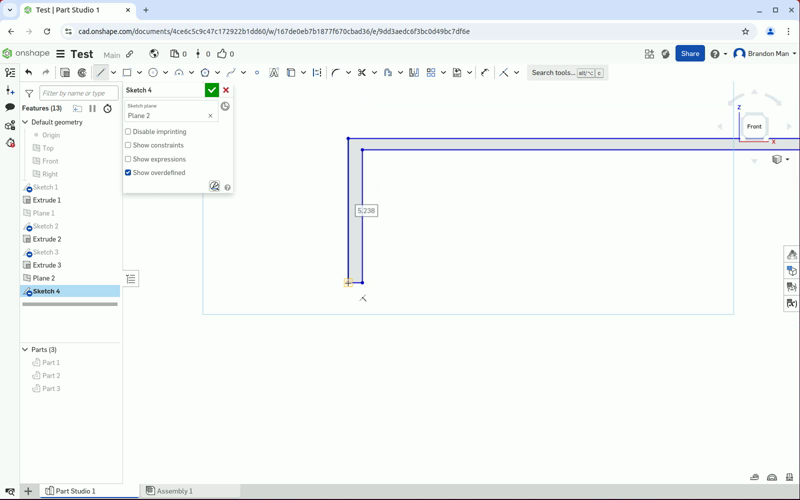
scroll(-6)
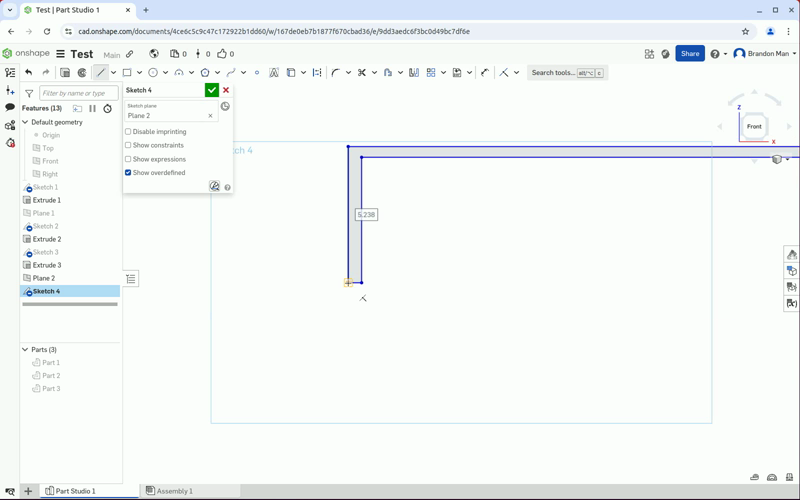
scroll(-6)
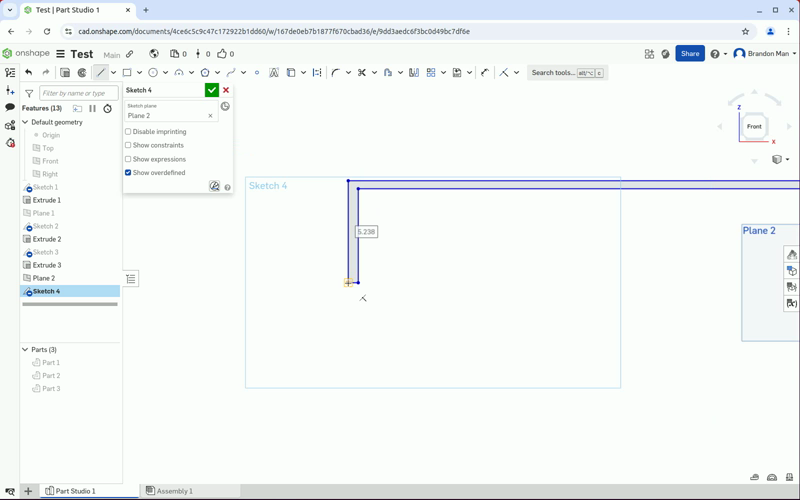
scroll(-6)
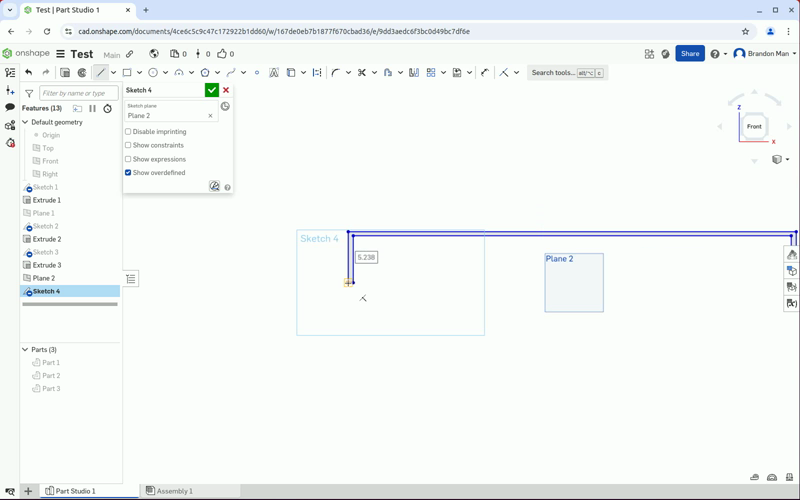
scroll(-6)
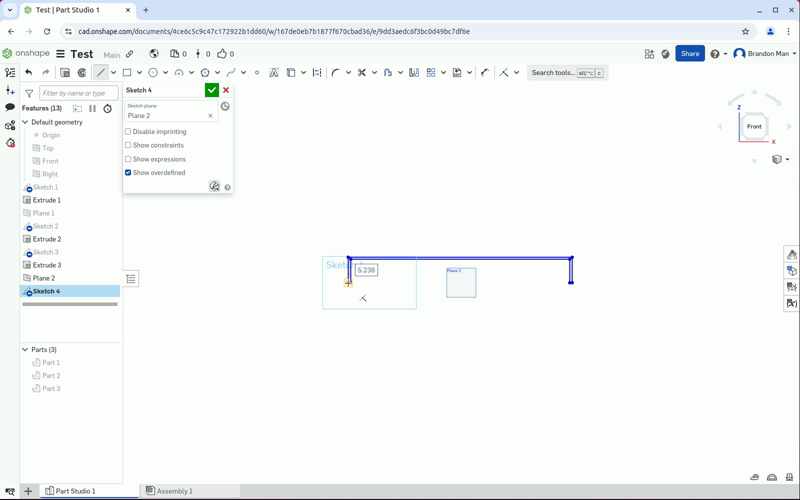
key(esc)
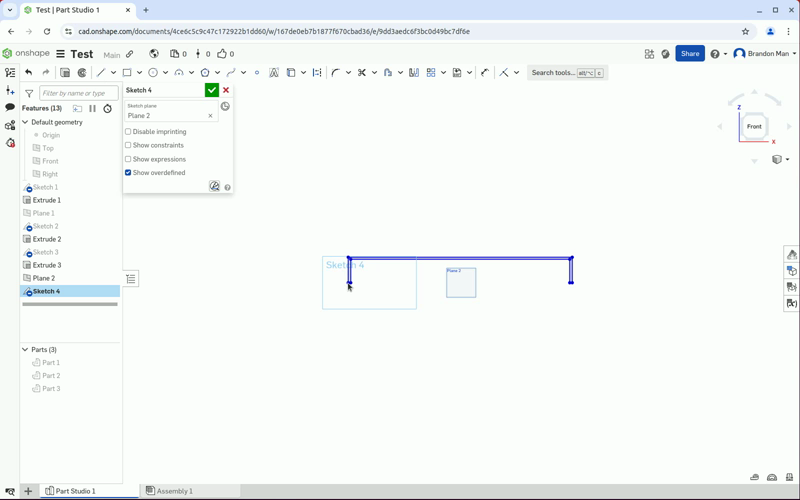
mouse_move(349, 266)
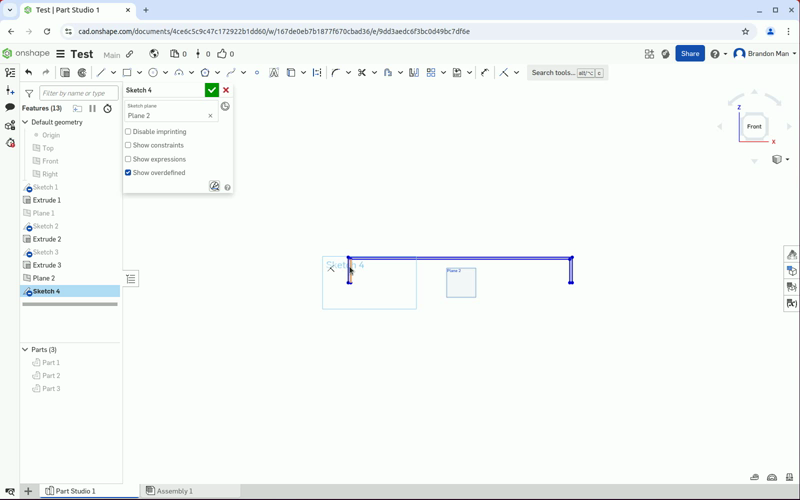
scroll(6)
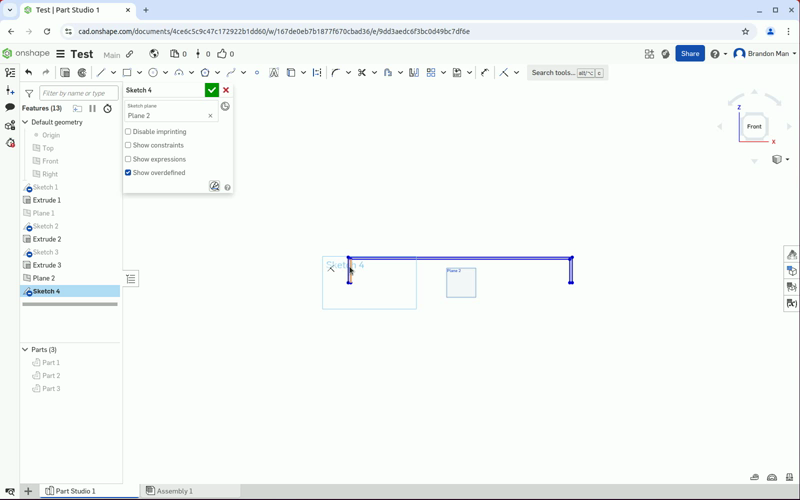
scroll(6)
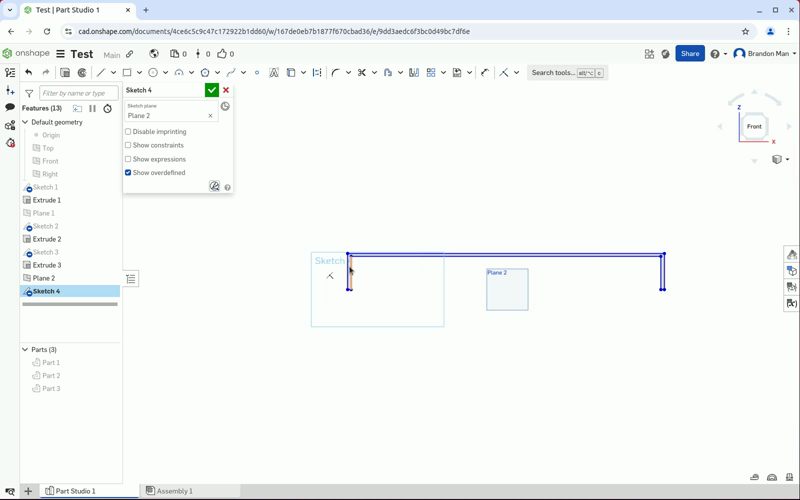
scroll(6)
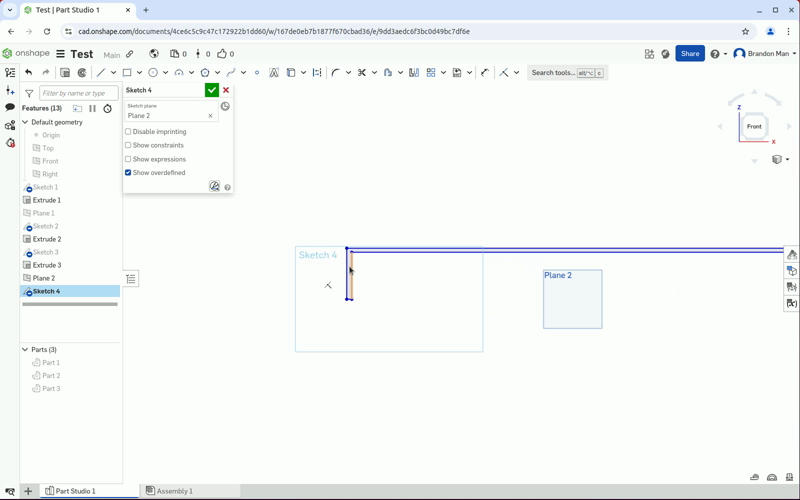
scroll(6)
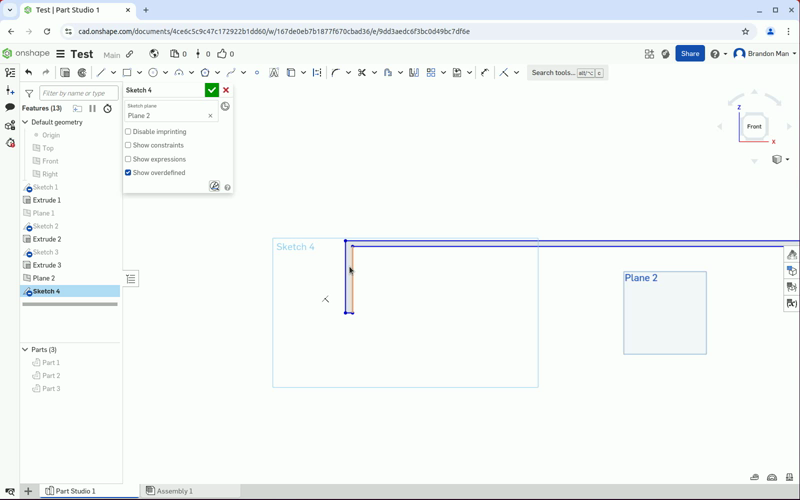
scroll(6)
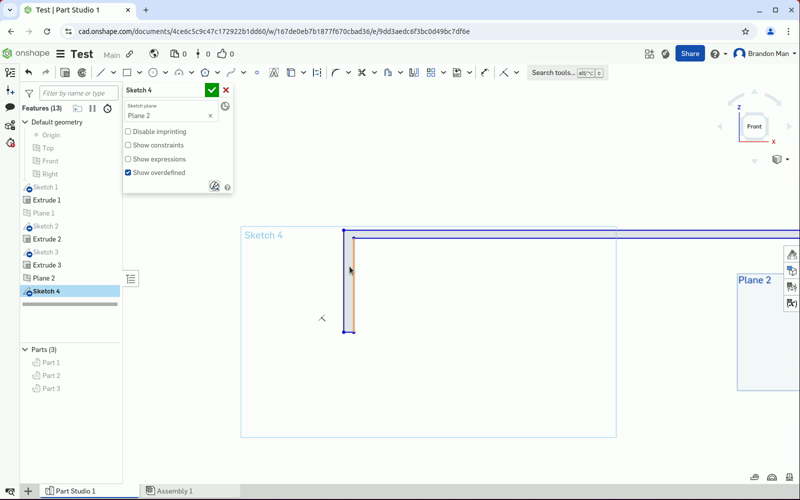
scroll(6)
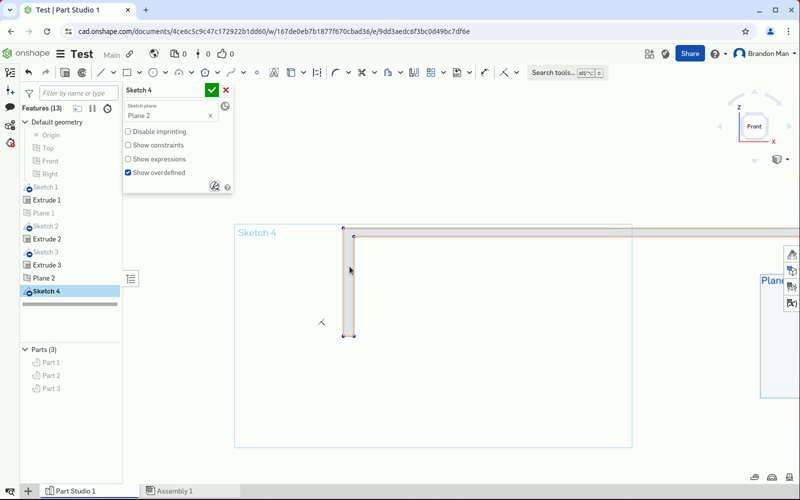
scroll(6)
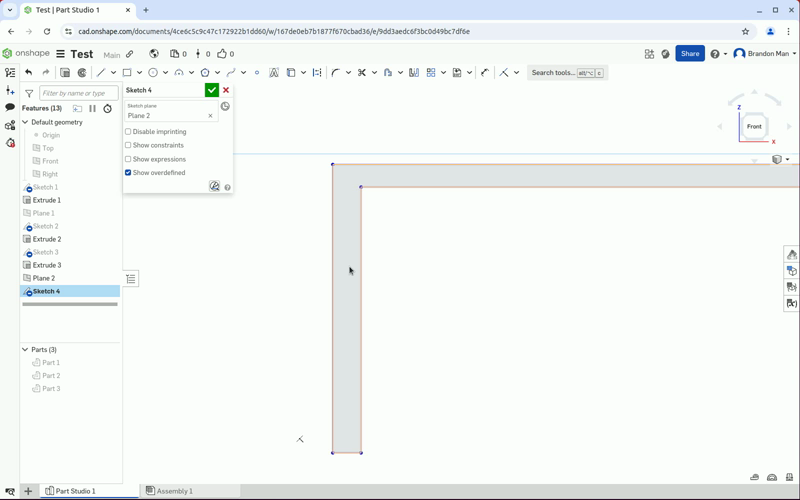
click(349, 266)
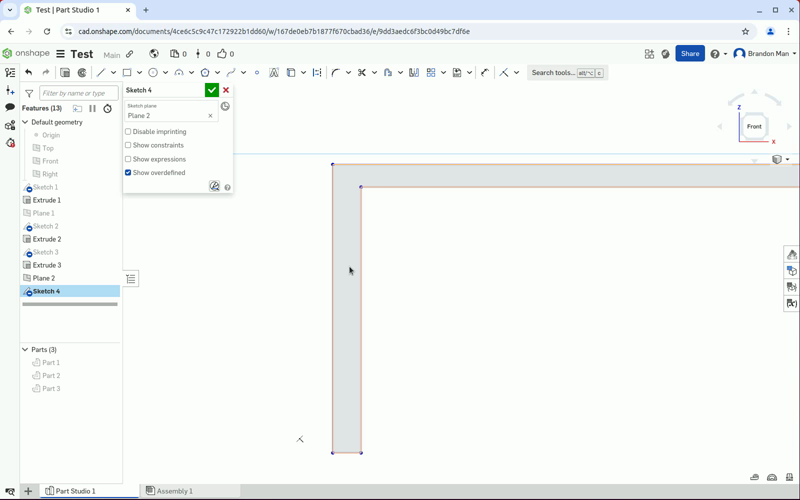
scroll(-6)
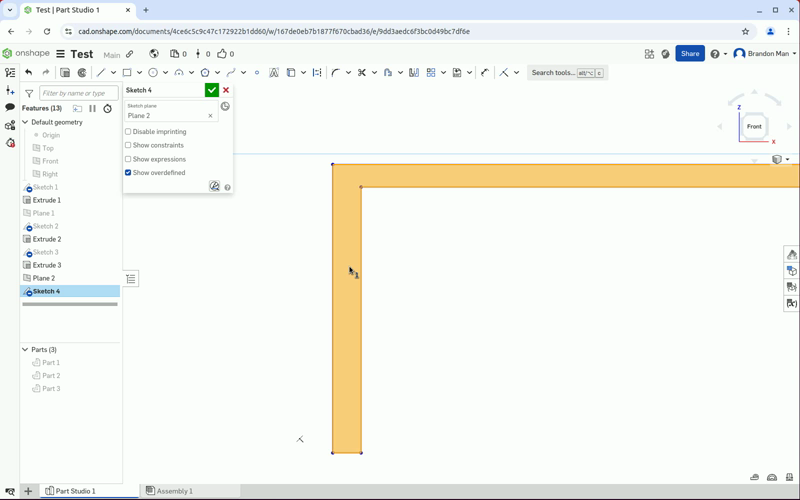
scroll(-6)
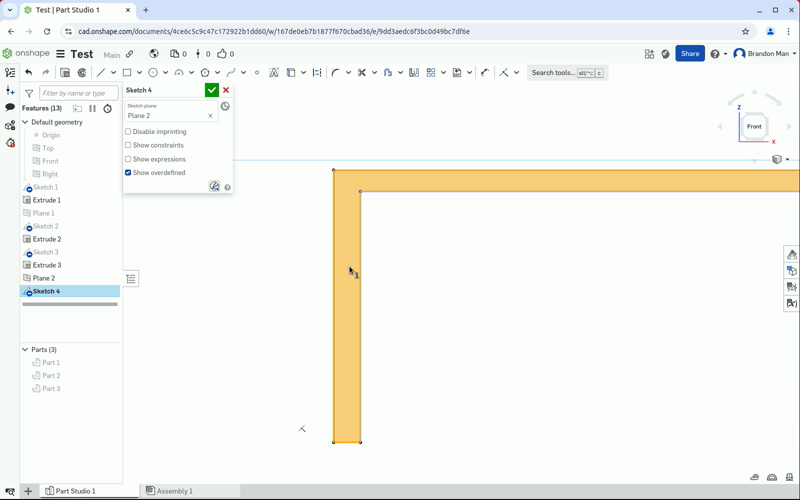
scroll(-6)
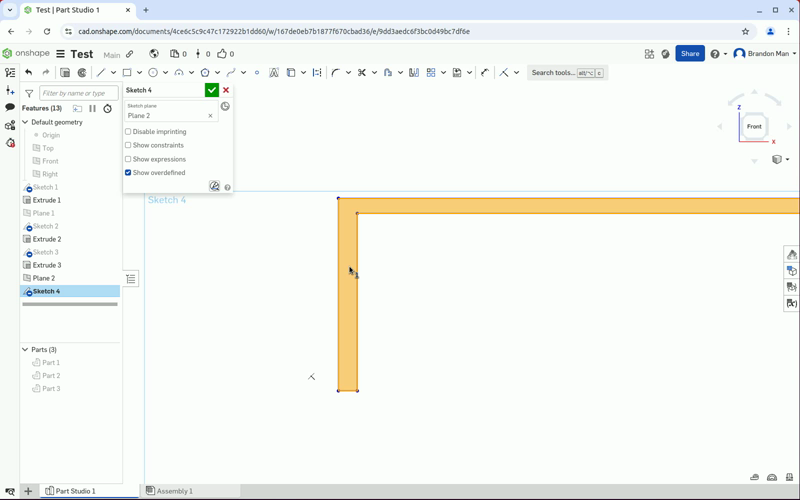
scroll(-6)
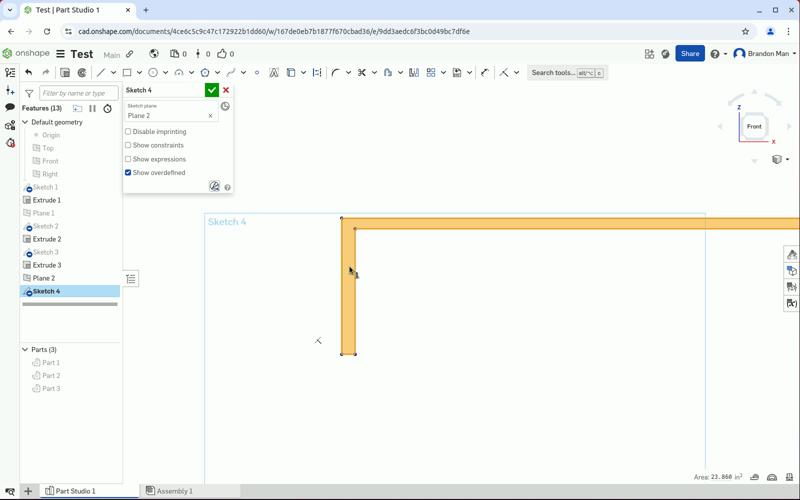
scroll(-6)
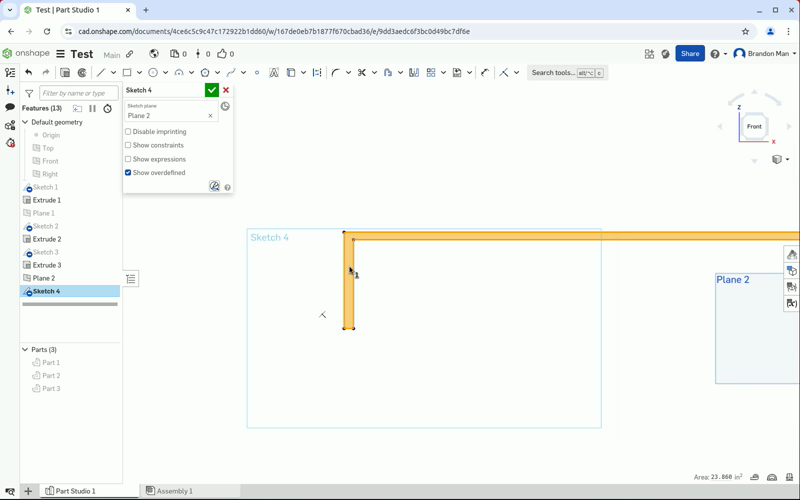
scroll(-6)
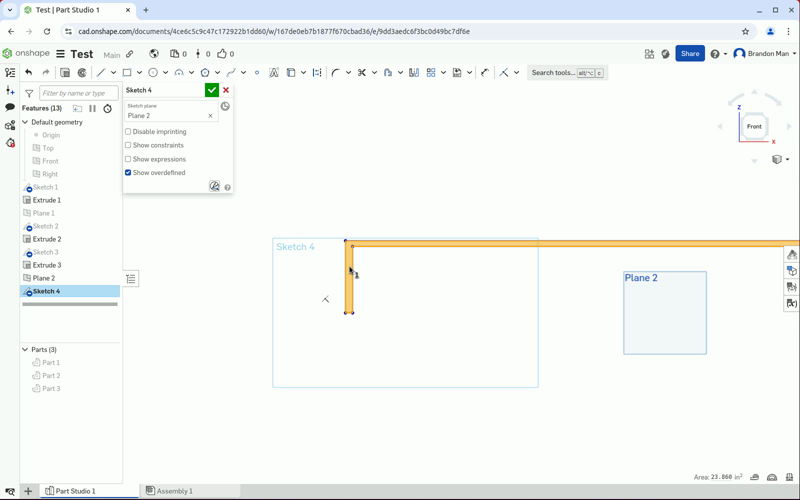
scroll(-6)
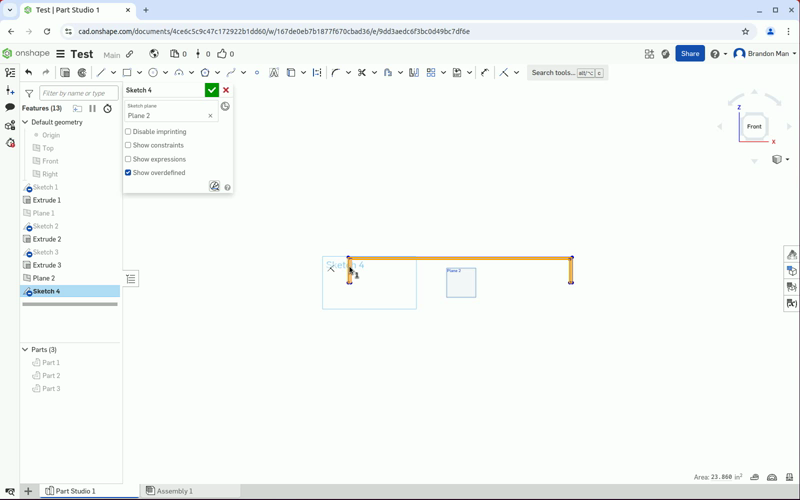
mouse_move(73, 352)
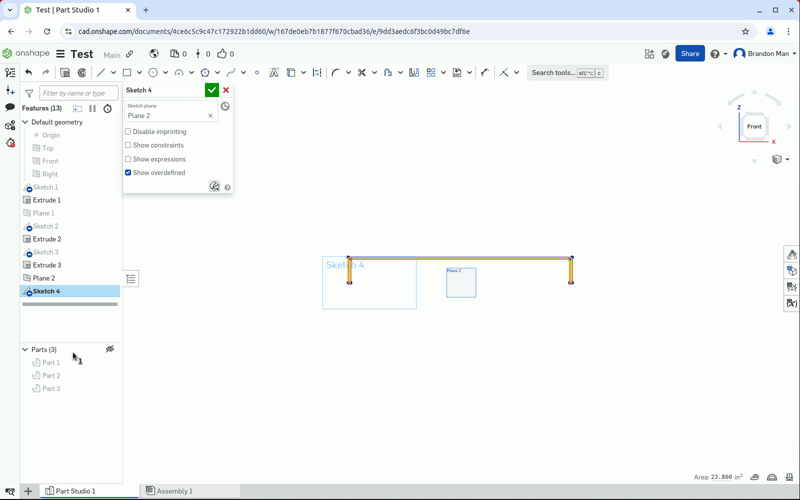
key(shift+y)
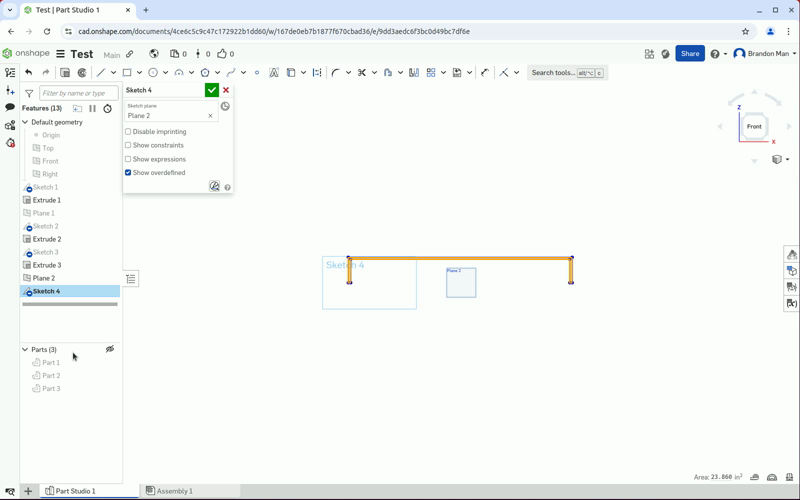
key(shift+e)
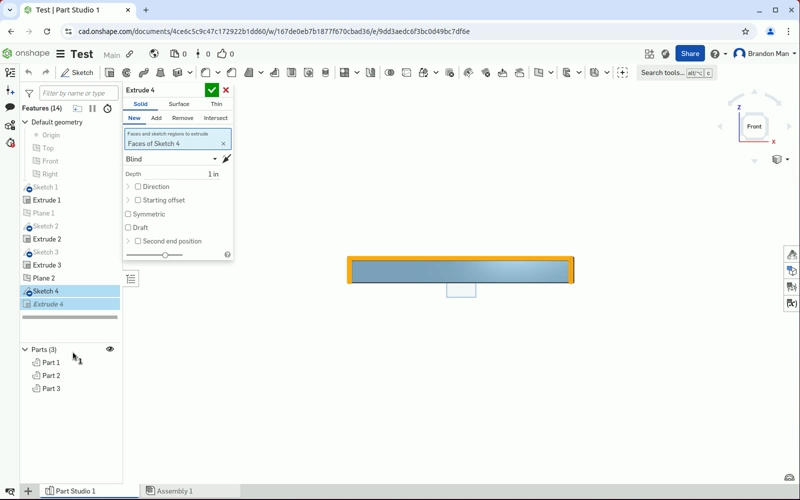
mouse_move(143, 106)
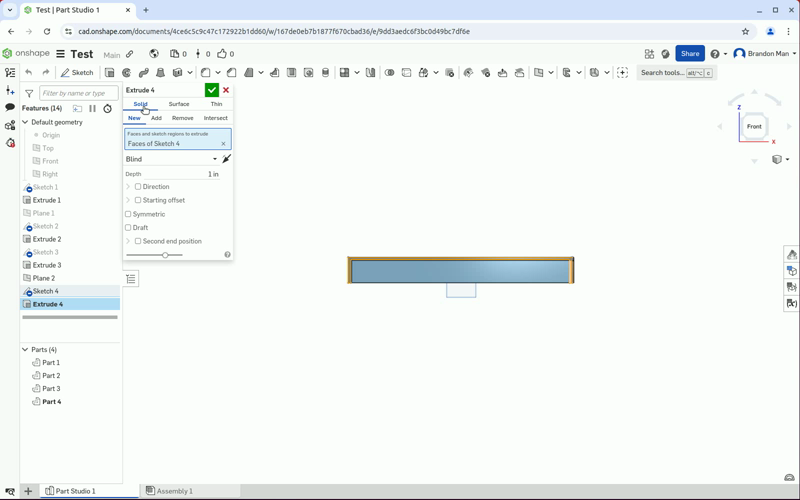
click(143, 106)
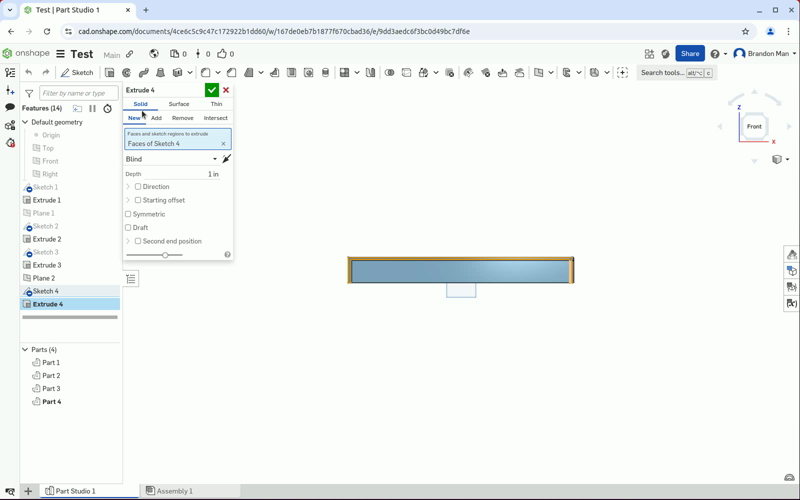
mouse_move(137, 120)
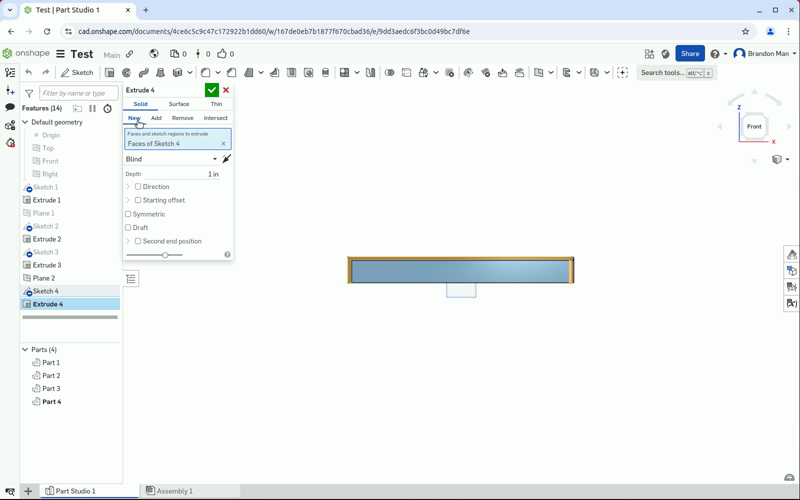
click(137, 120)
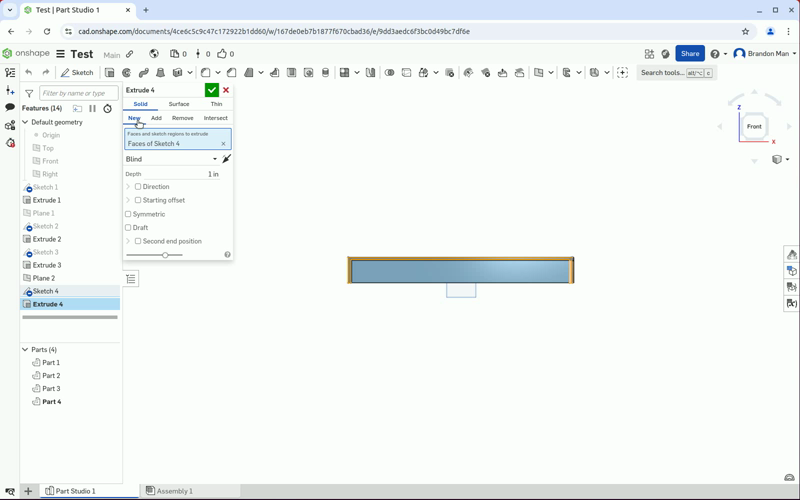
key(tab, 4)
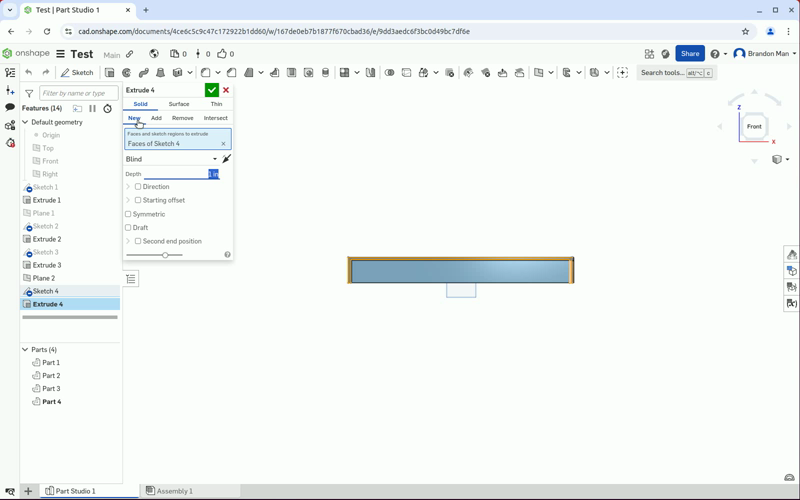
text(0.722)
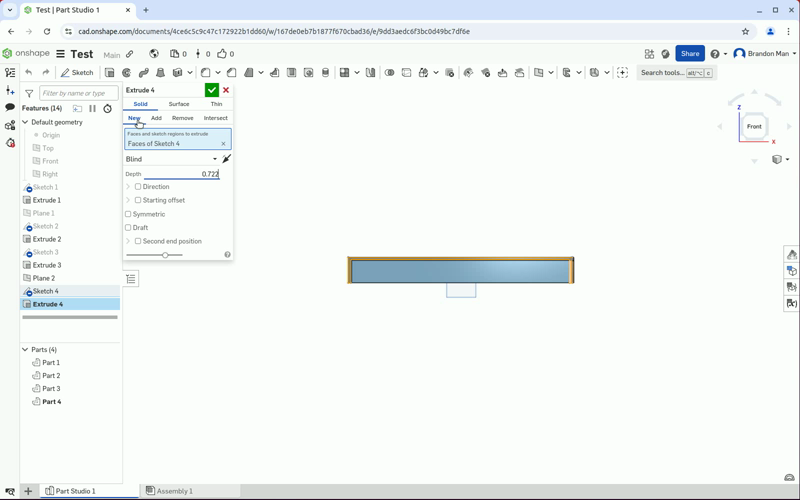
key(enter)
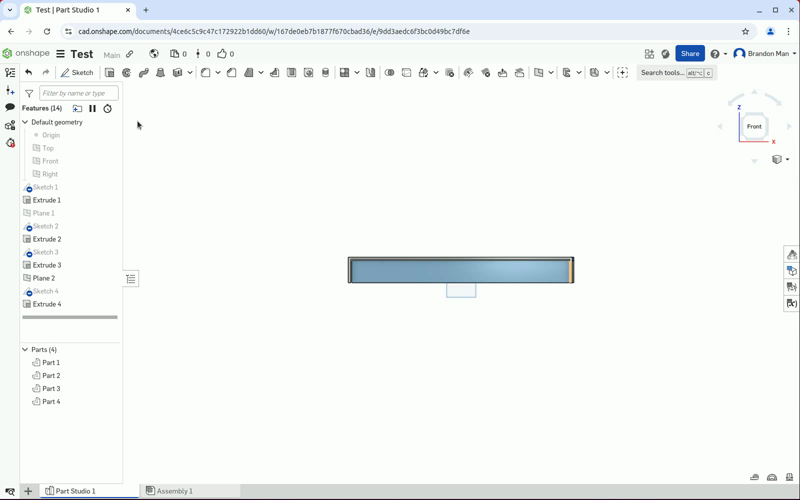
key(shift+h)
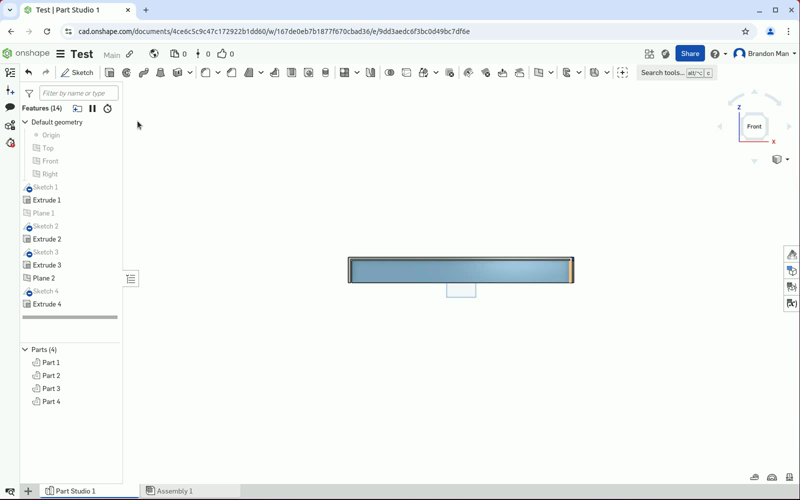
key(shift+h)
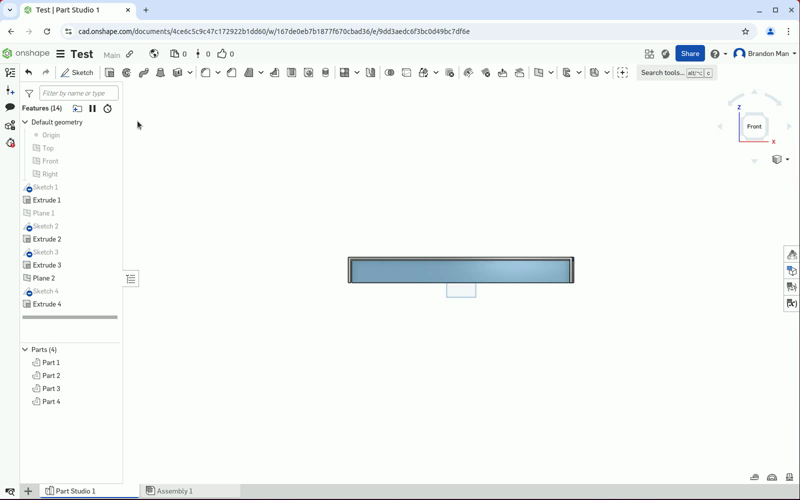
mouse_move(73, 189)
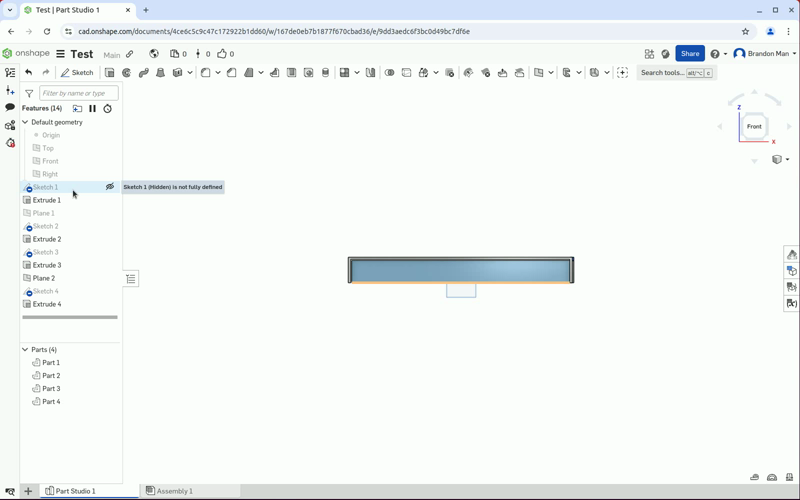
click(73, 189)
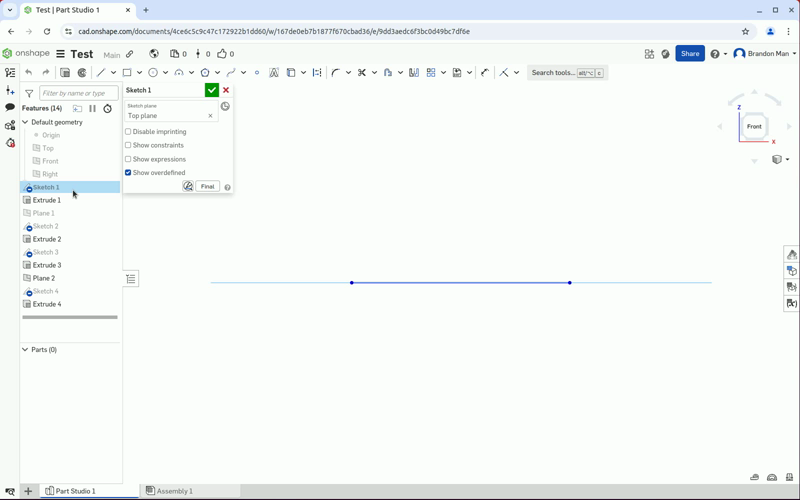
mouse_move(229, 92)
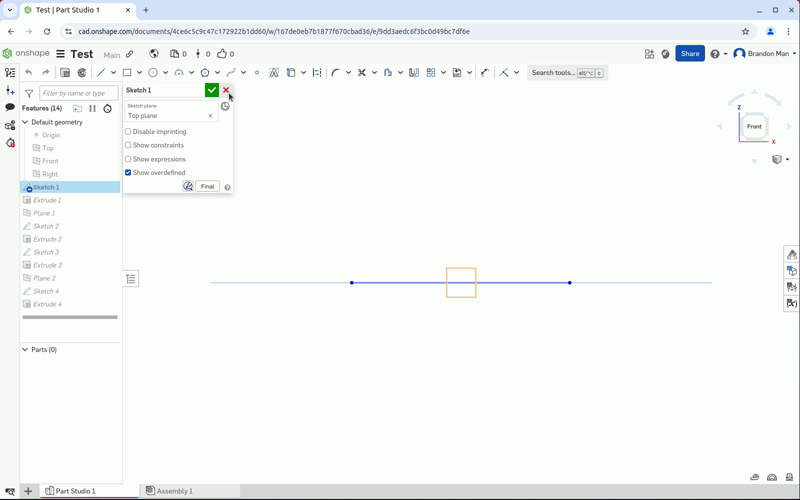
click(229, 92)
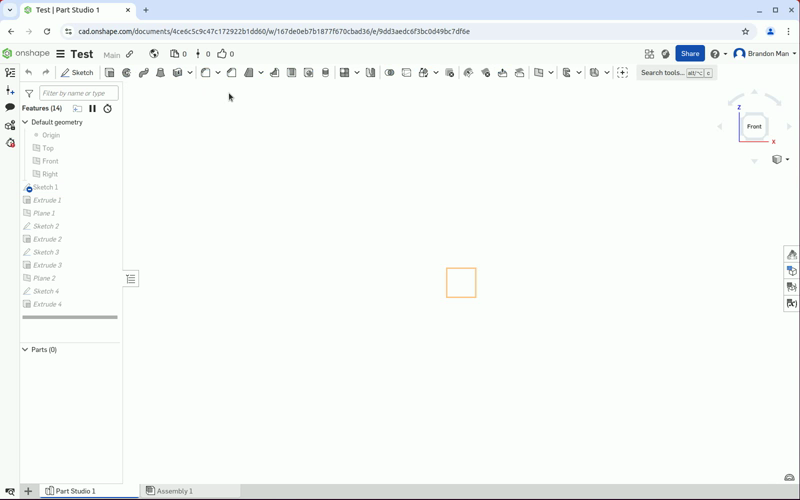
key(shift+s)
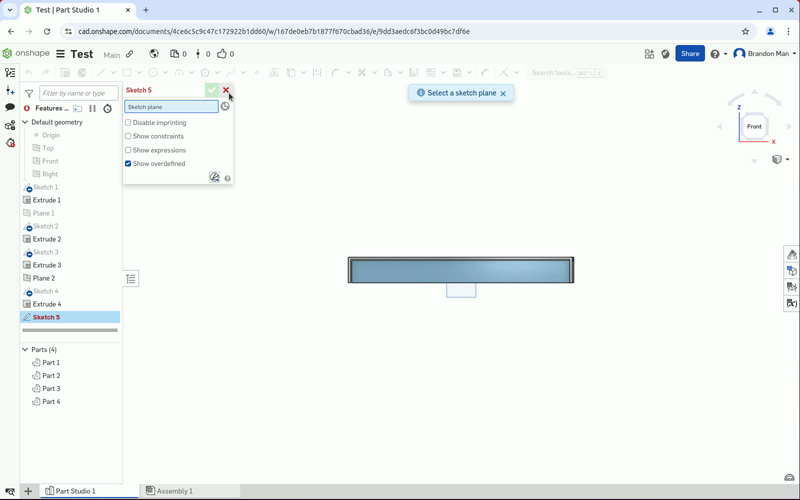
mouse_move(73, 280)
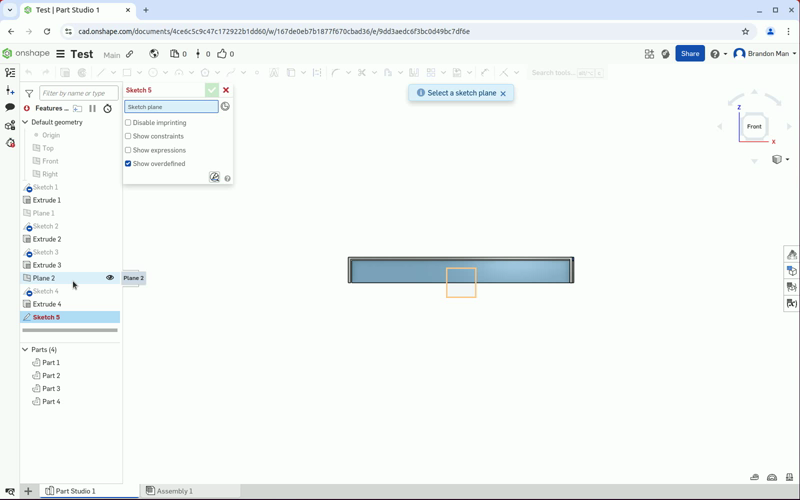
click(73, 280)
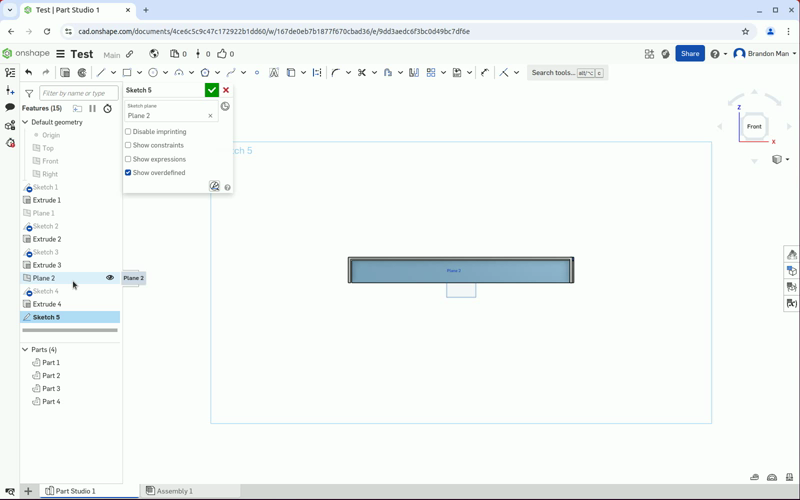
mouse_move(73, 352)
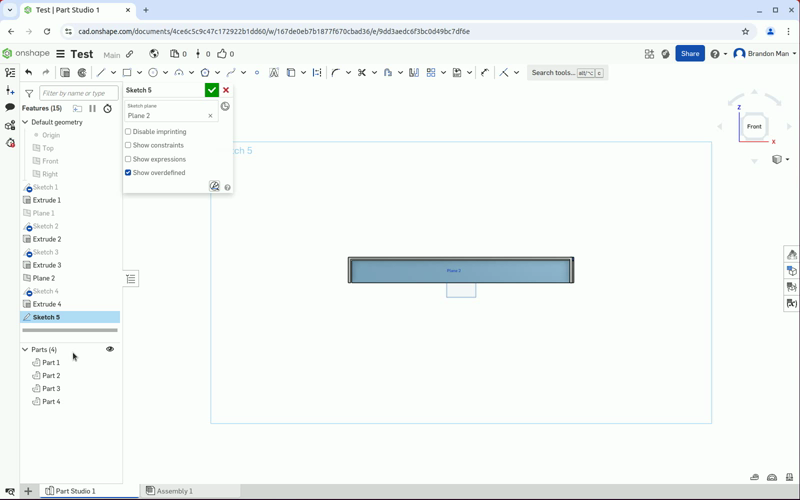
key(y)
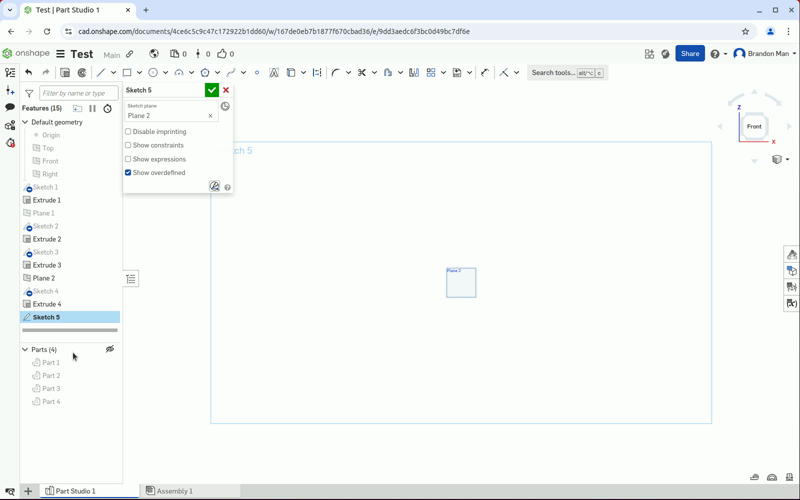
key(l)
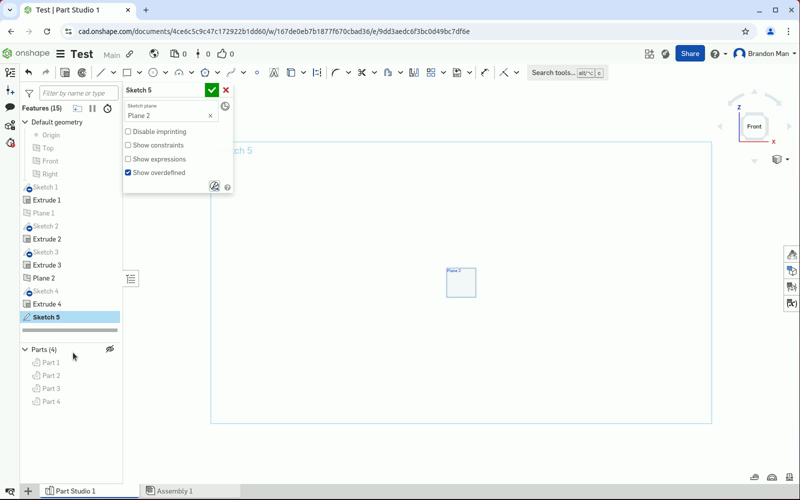
key_down(shift)
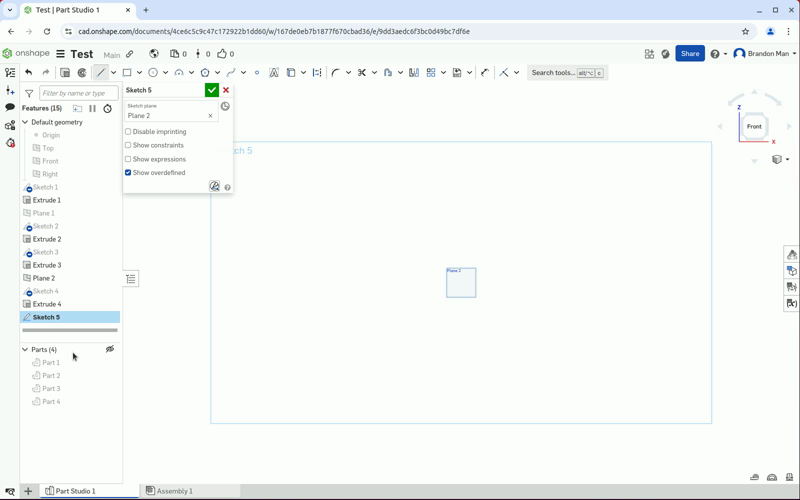
mouse_move(351, 282)
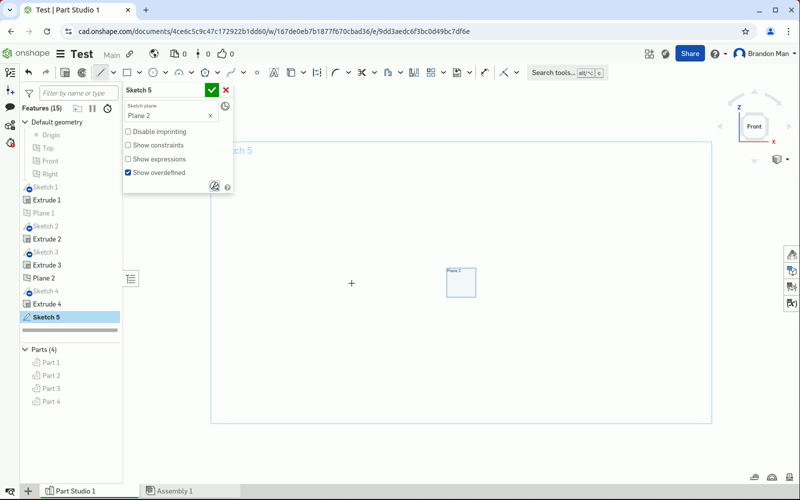
click(351, 282)
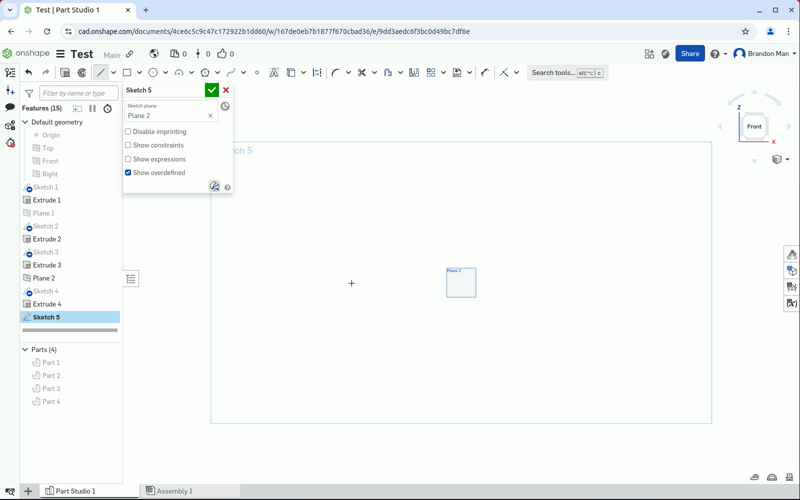
key_up(shift)
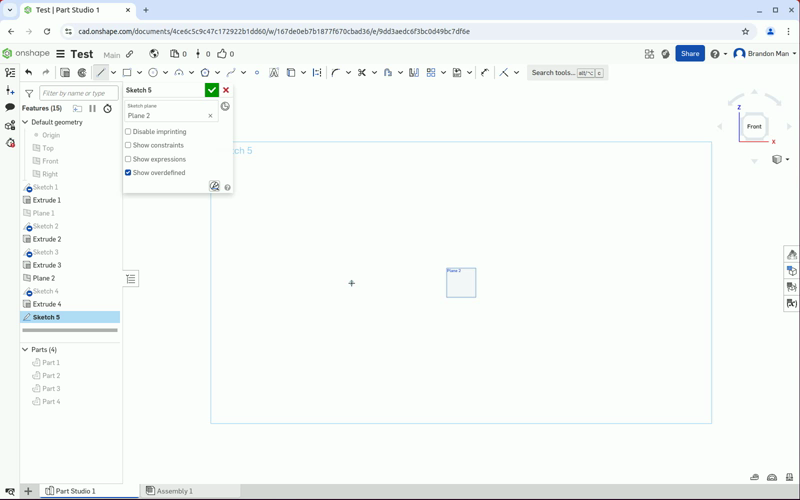
key_down(shift)
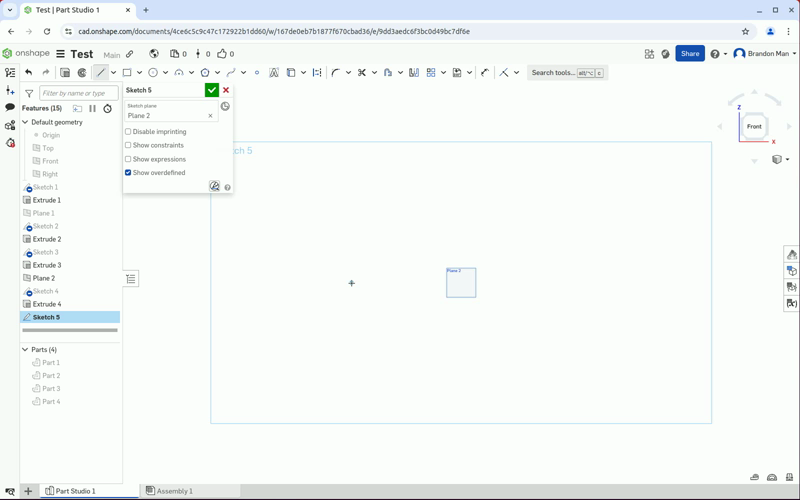
mouse_move(569, 282)
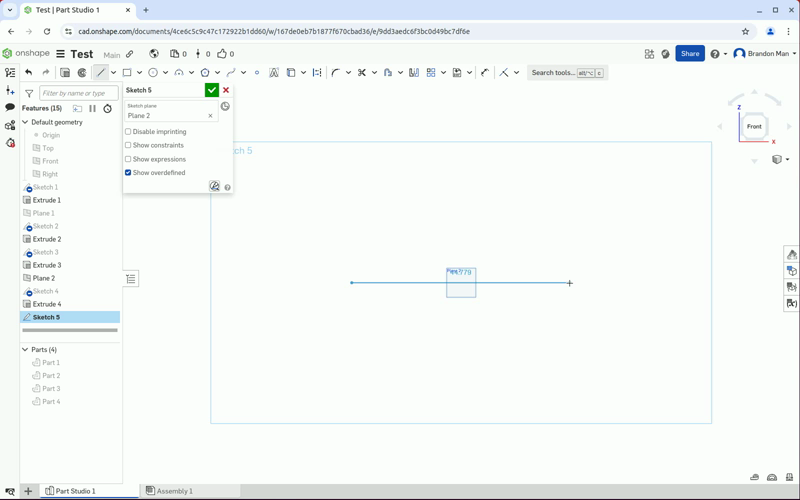
click(569, 282)
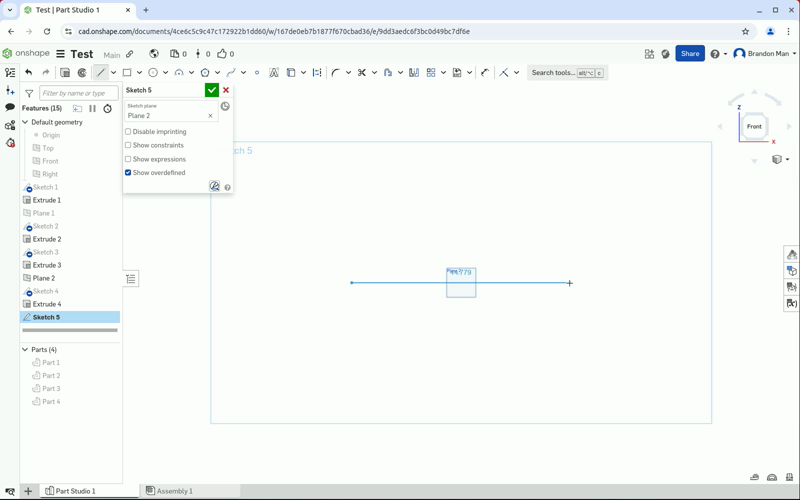
key_up(shift)
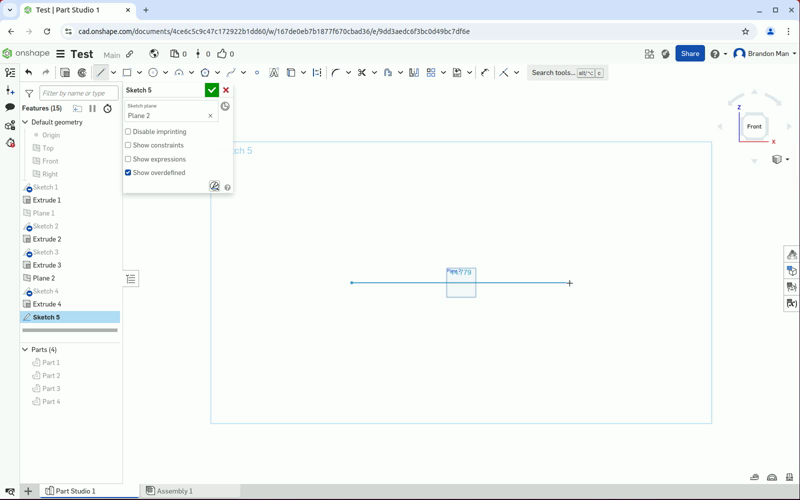
key_down(shift)
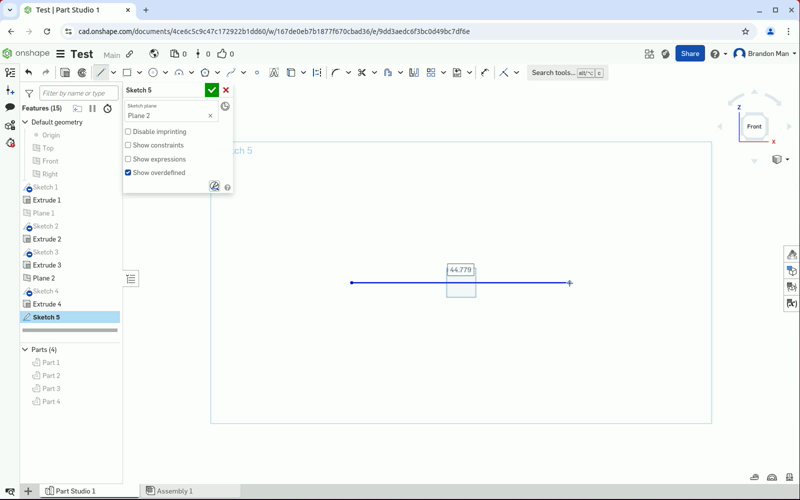
mouse_move(589, 282)
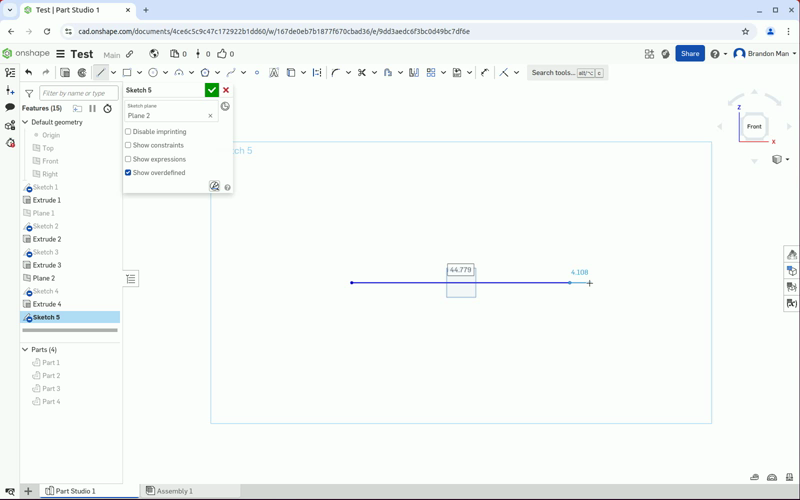
mouse_move(569, 260)
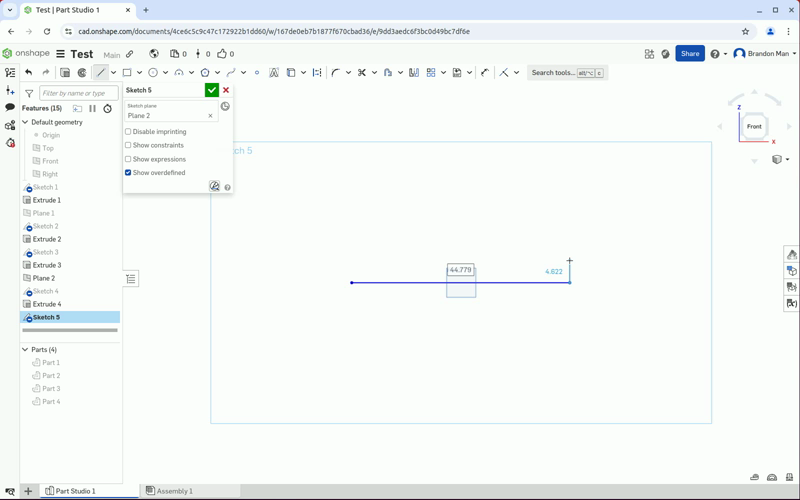
click(569, 260)
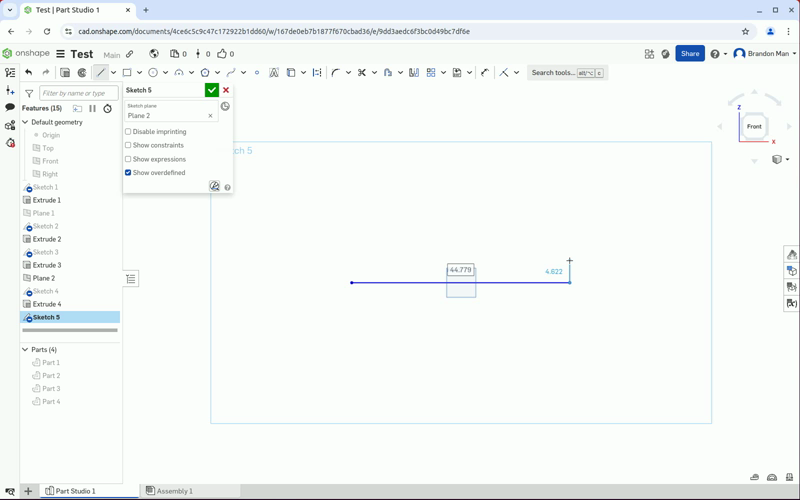
key_up(shift)
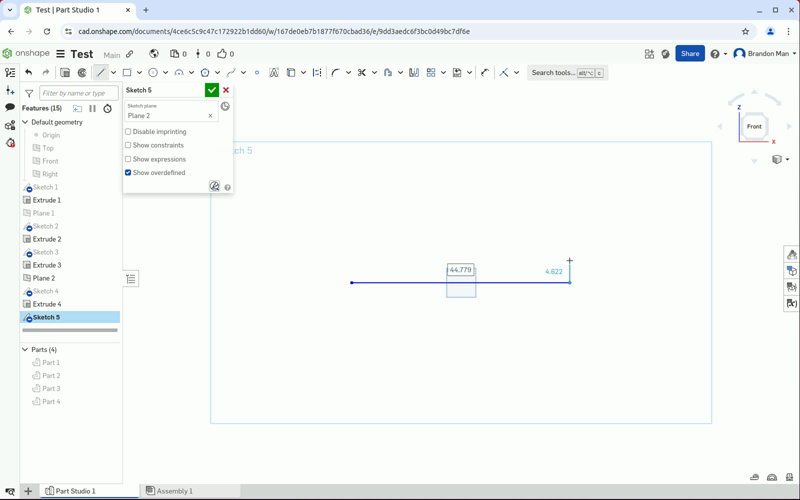
key_down(shift)
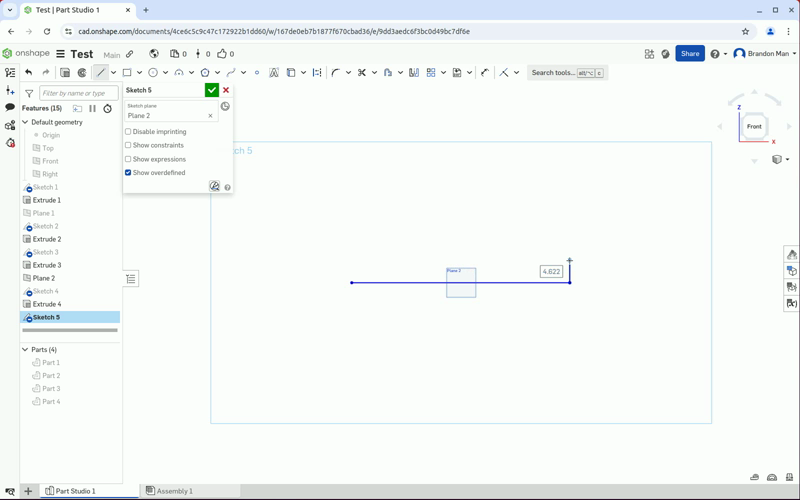
mouse_move(351, 260)
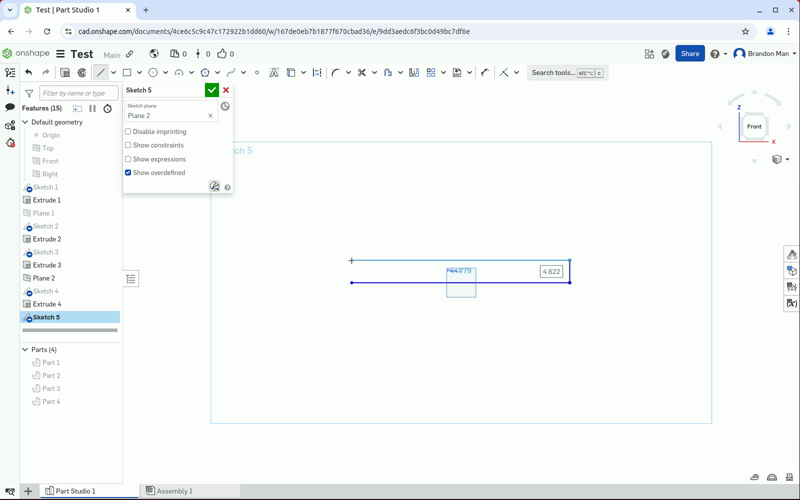
click(351, 260)
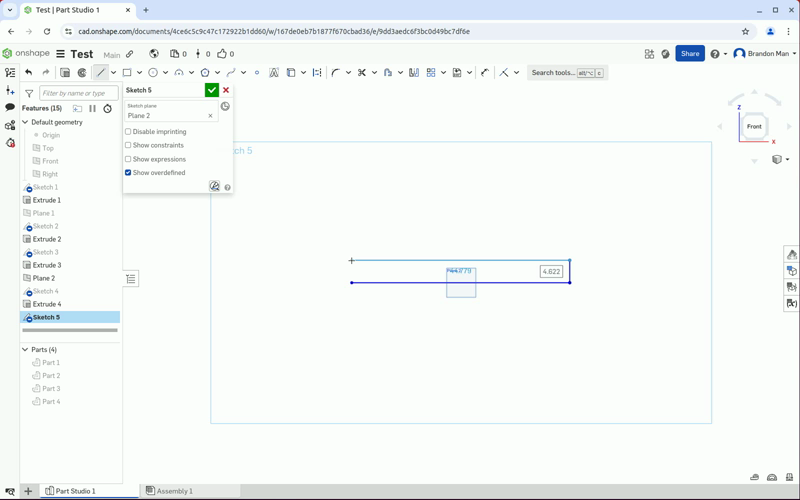
key_up(shift)
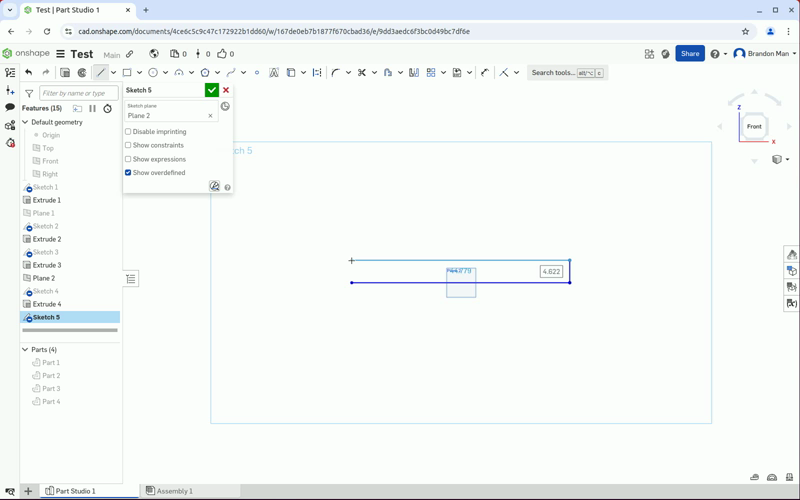
mouse_move(381, 260)
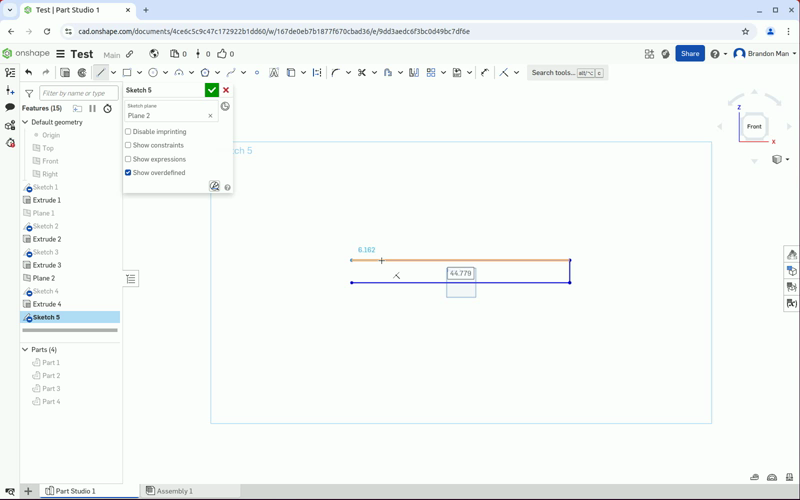
key_down(shift)
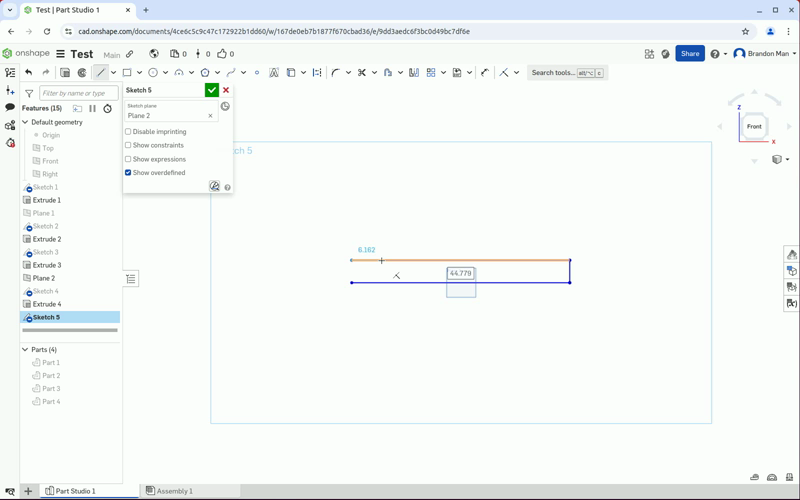
mouse_move(351, 282)
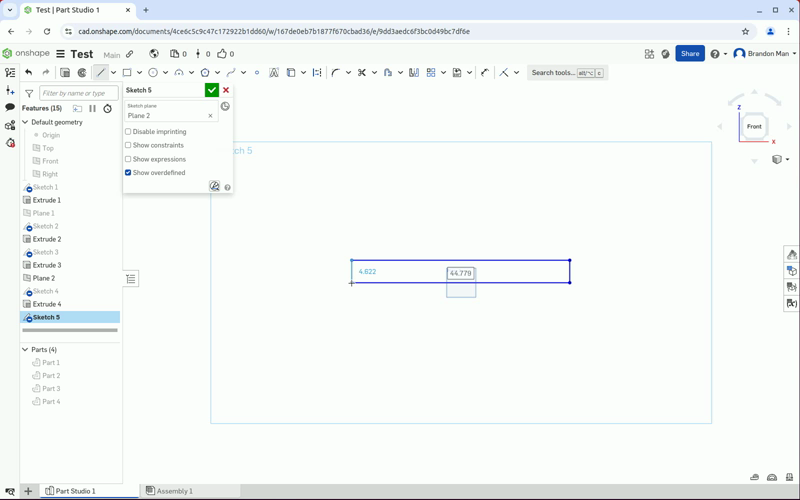
key_up(shift)
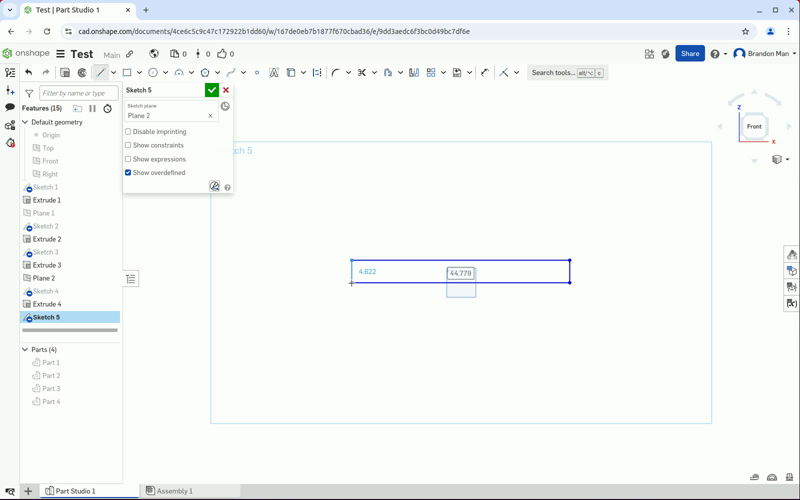
click(351, 282)
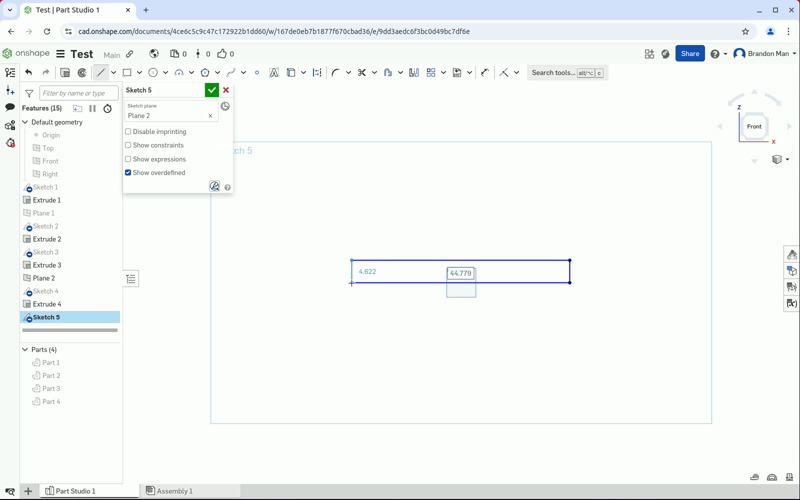
key(esc)
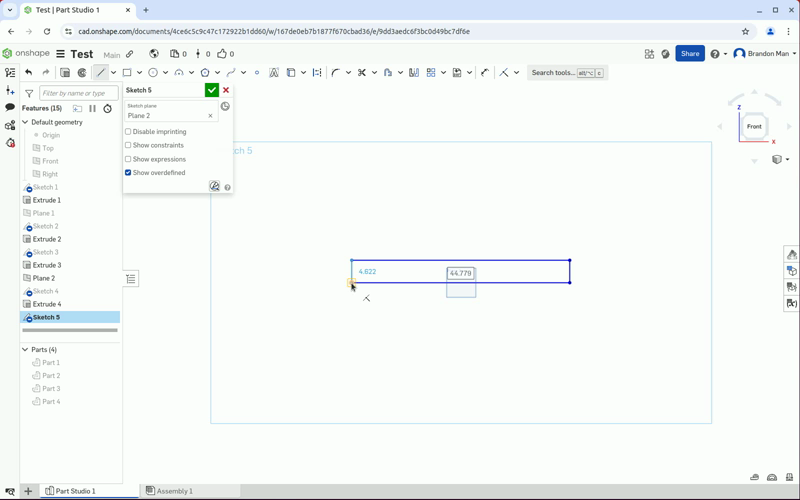
mouse_move(550, 263)
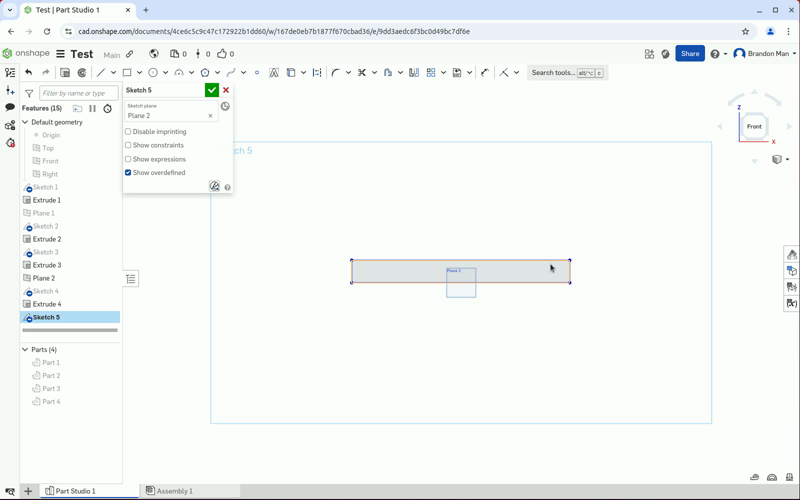
click(550, 263)
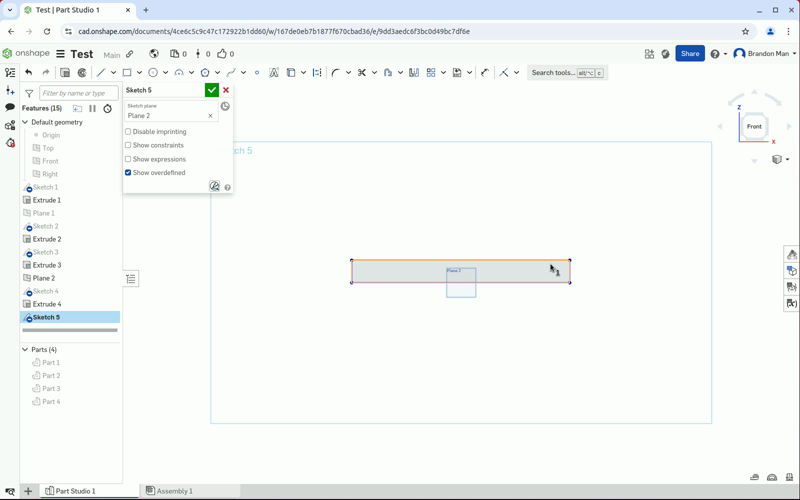
mouse_move(73, 352)
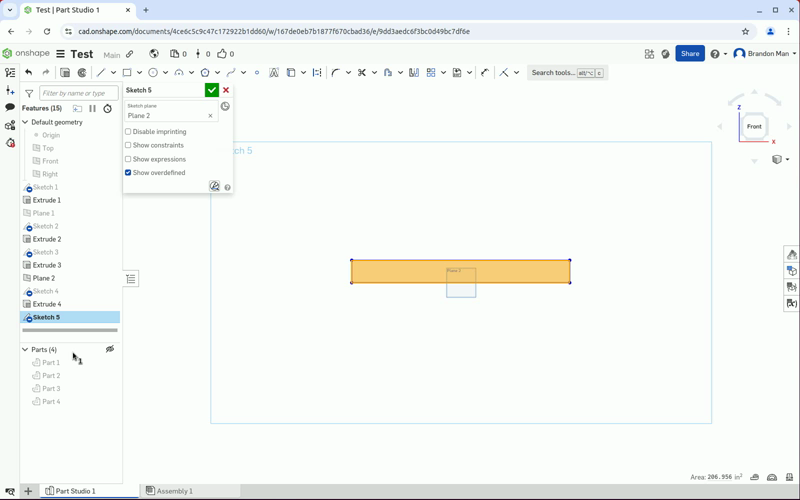
key(shift+y)
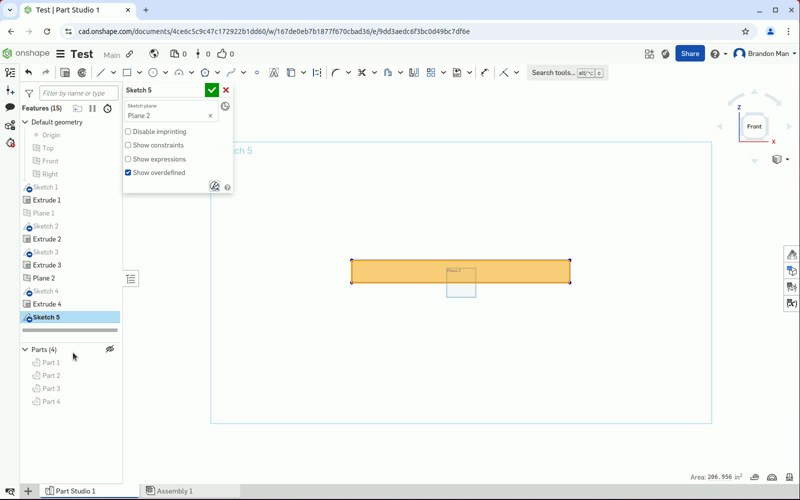
key(shift+e)
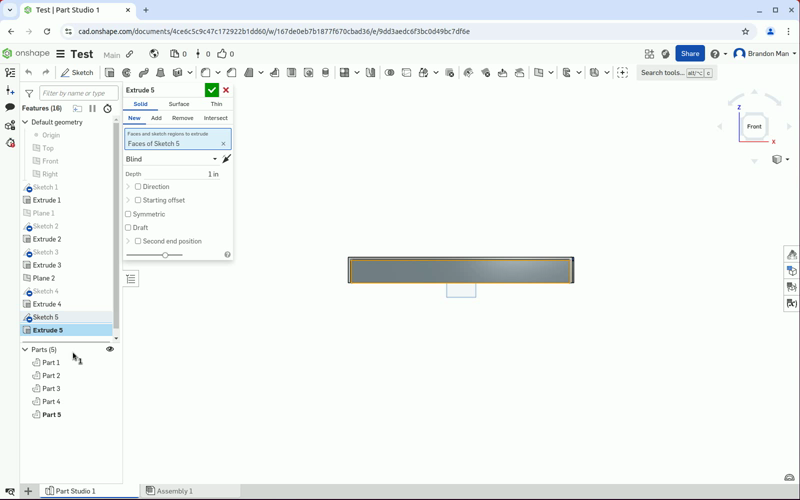
mouse_move(143, 106)
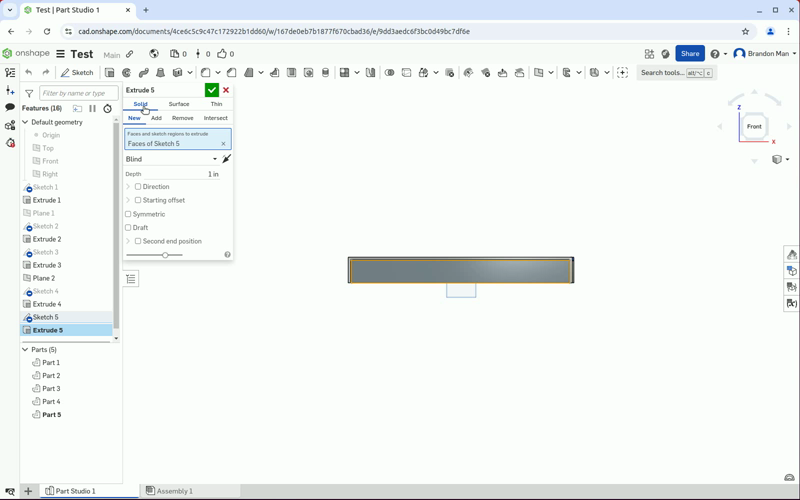
click(143, 106)
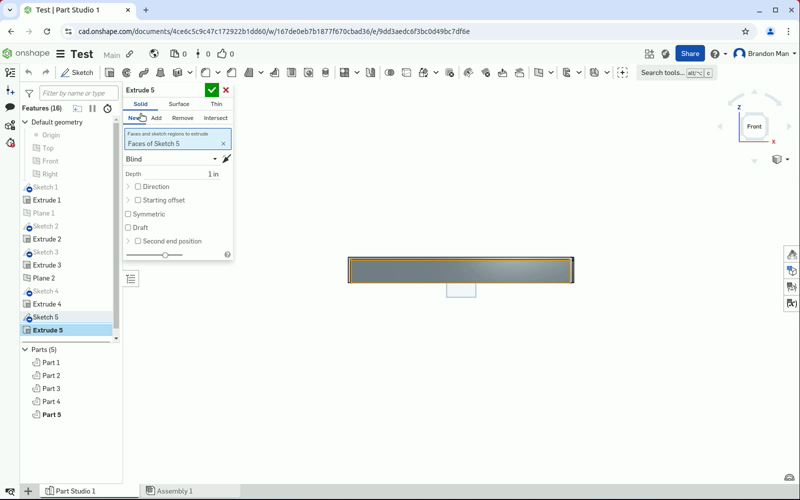
mouse_move(137, 120)
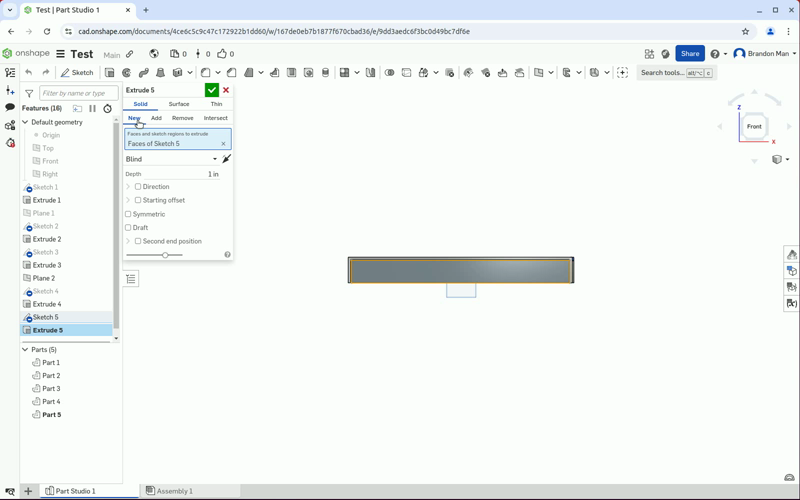
click(137, 120)
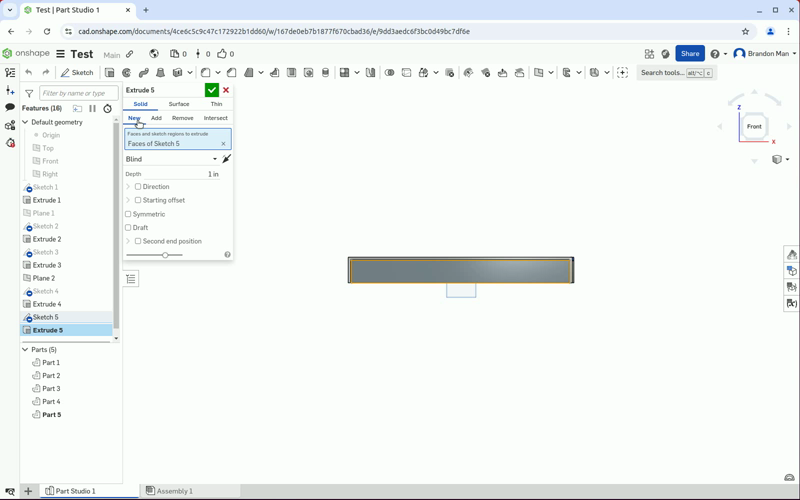
key(tab, 4)
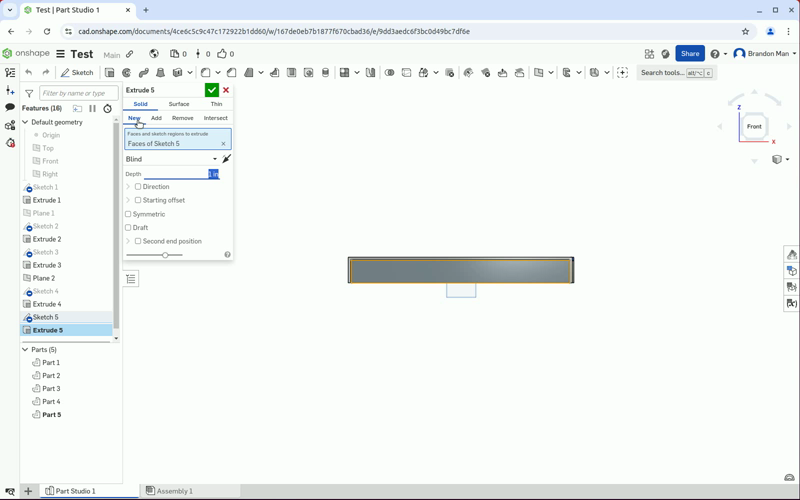
text(0.722)
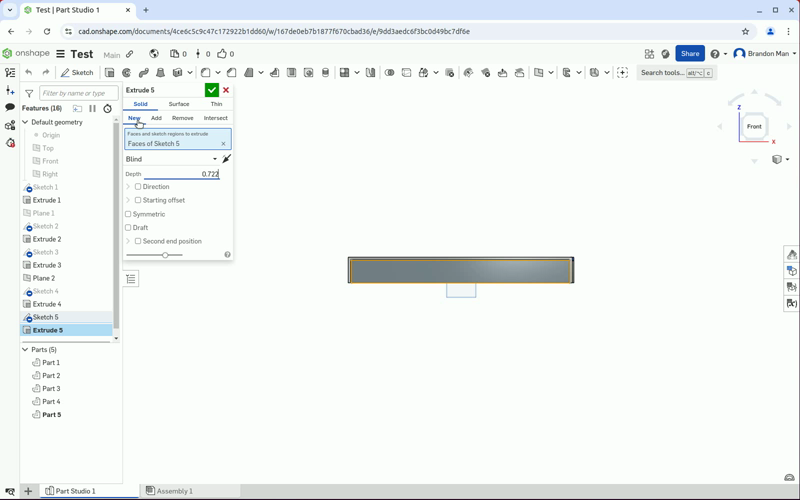
key(enter)
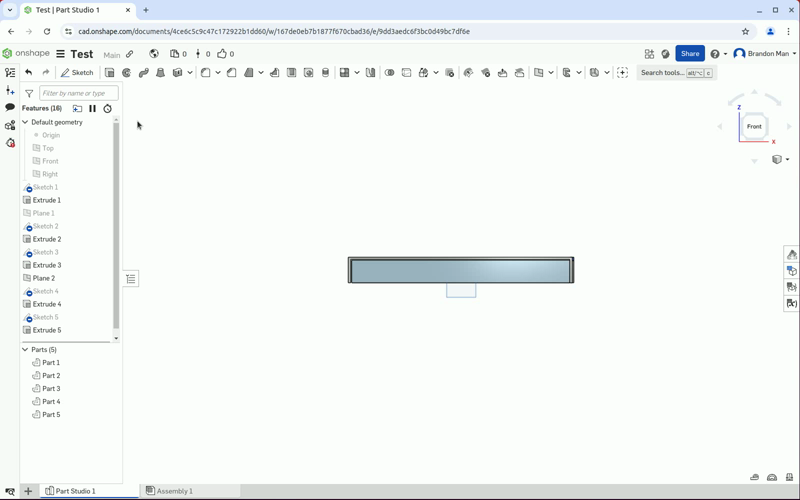
key(shift+h)
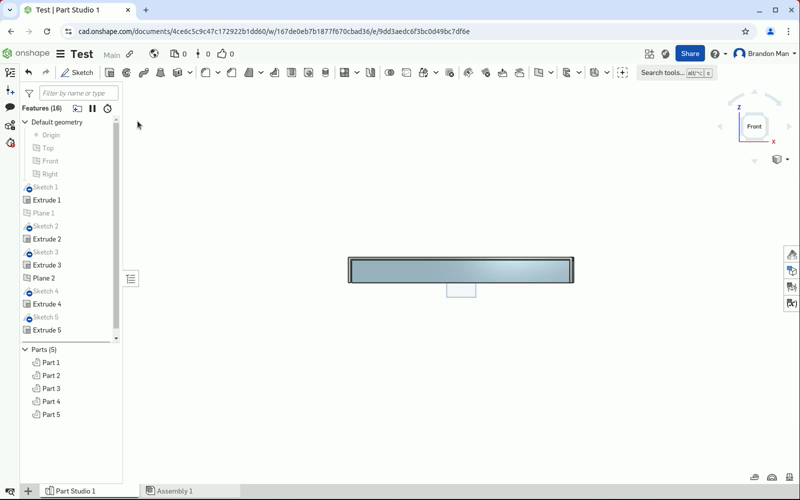
key(shift+h)
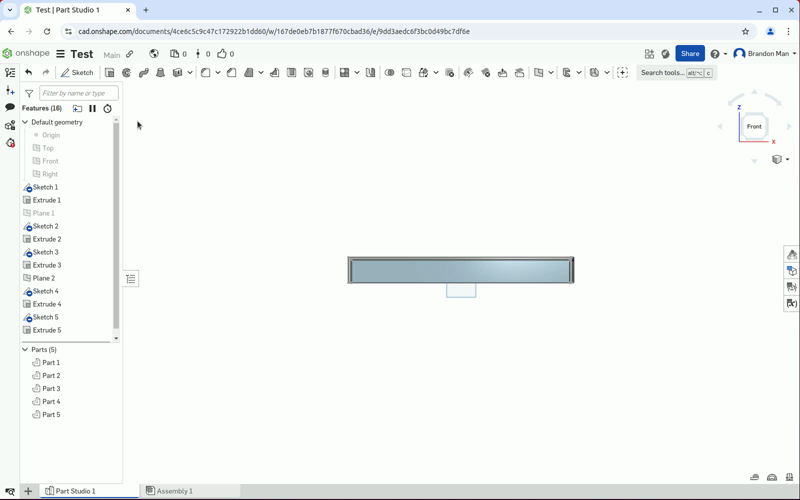
key(shift+7)
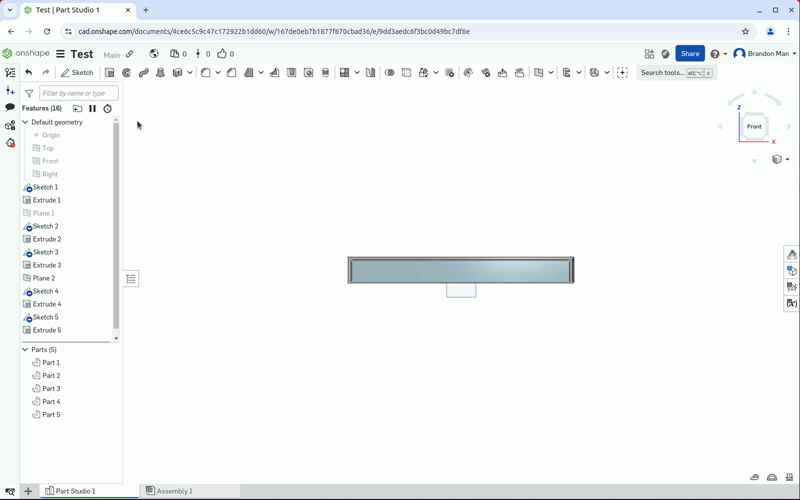
key(left, 2)
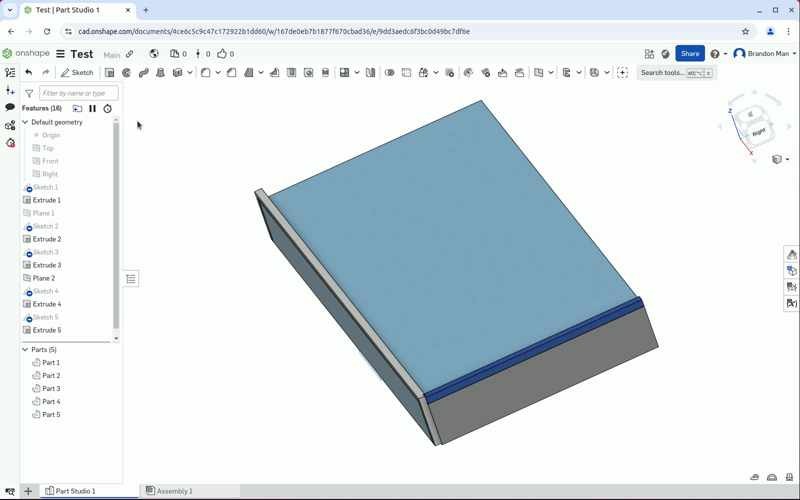
key(down, 2)
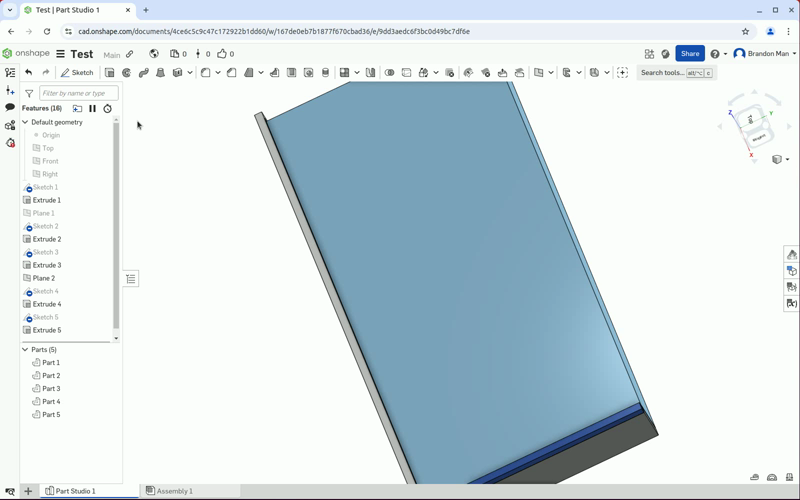
key(up, 2)
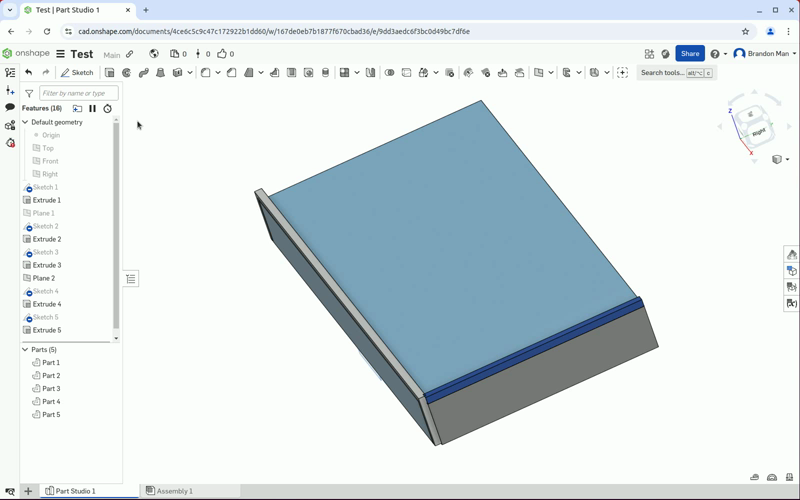
key(right, 2)
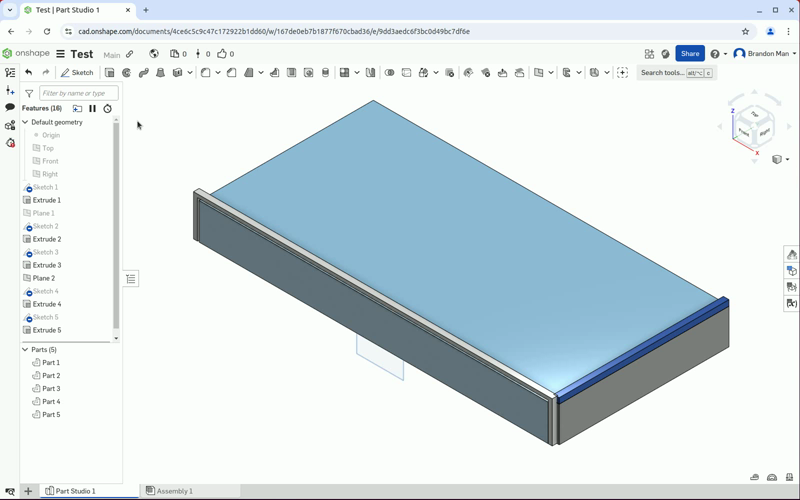
mouse_move(69, 189)
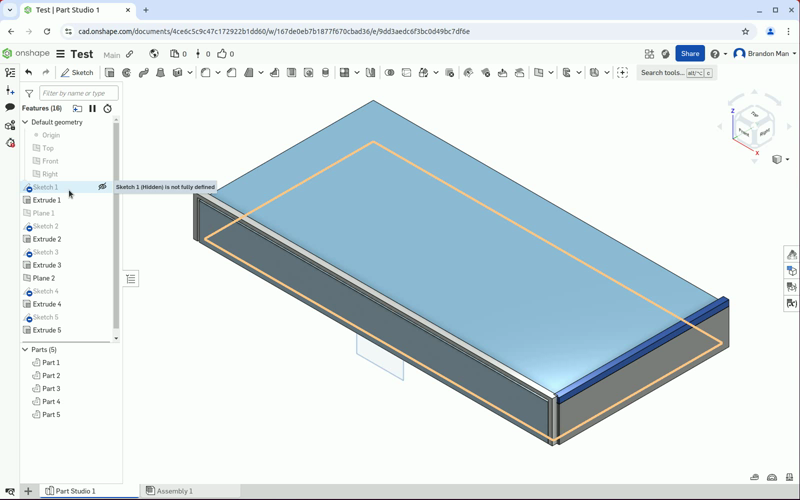
click(69, 189)